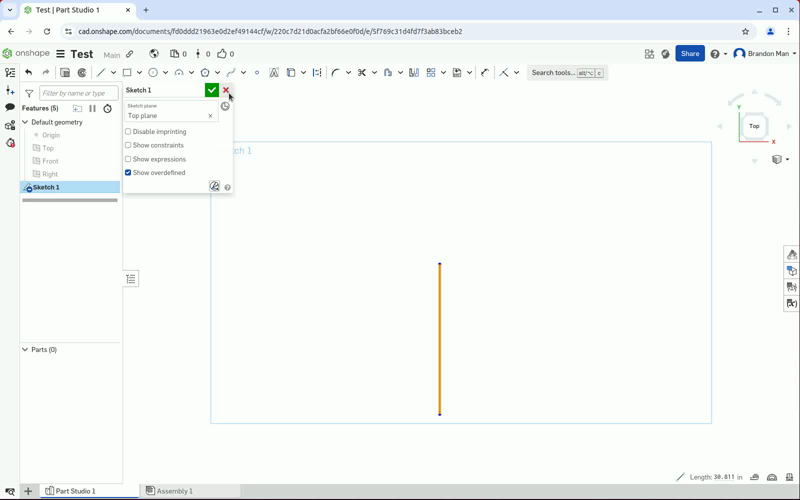
key(shift+h)
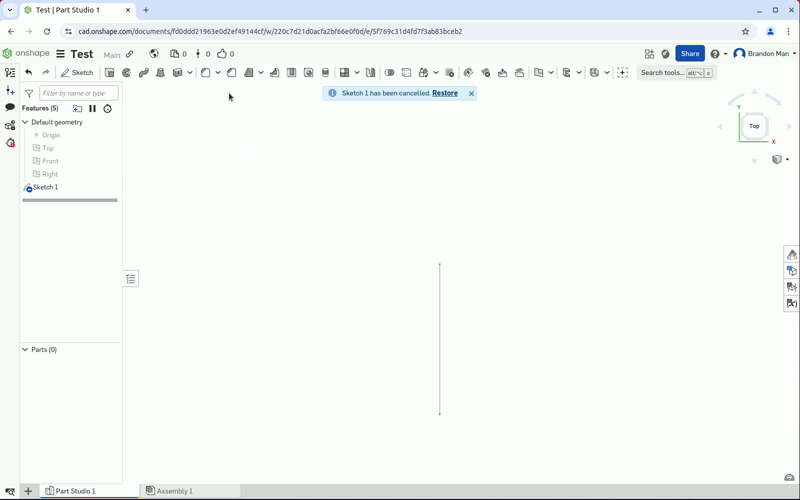
mouse_move(73, 352)
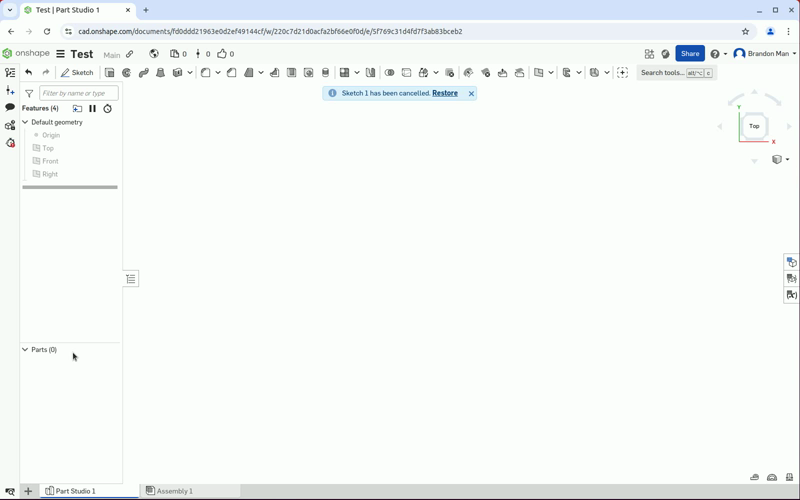
key(y)
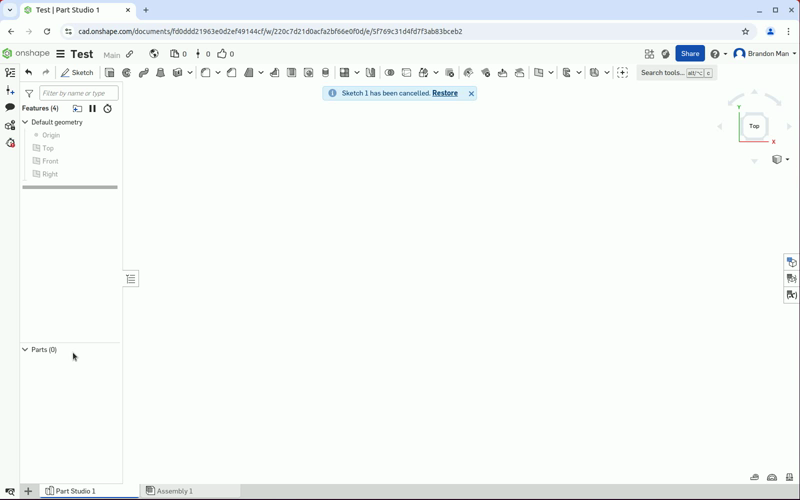
key(shift+p)
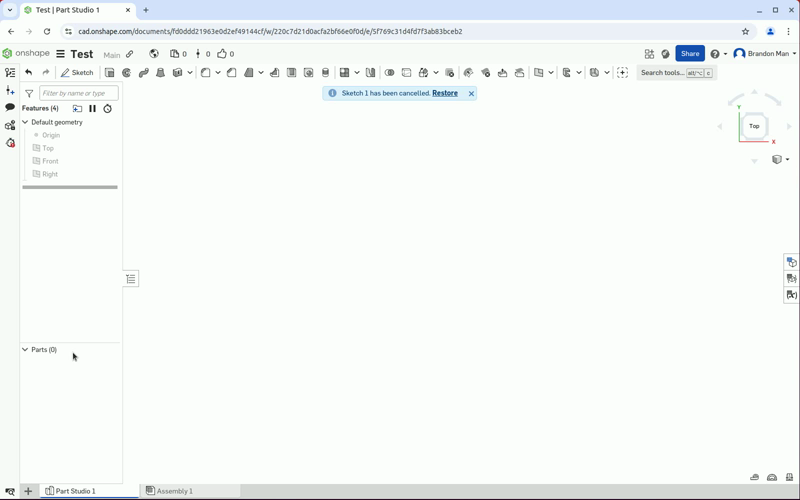
key(space)
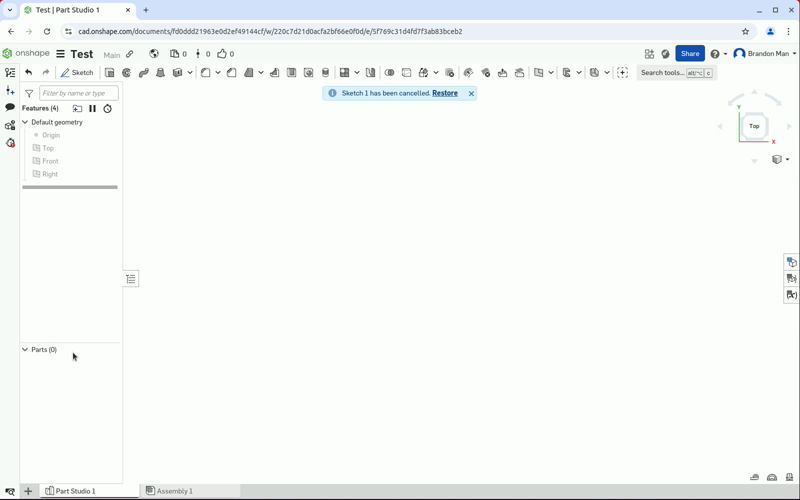
key_down(shift)
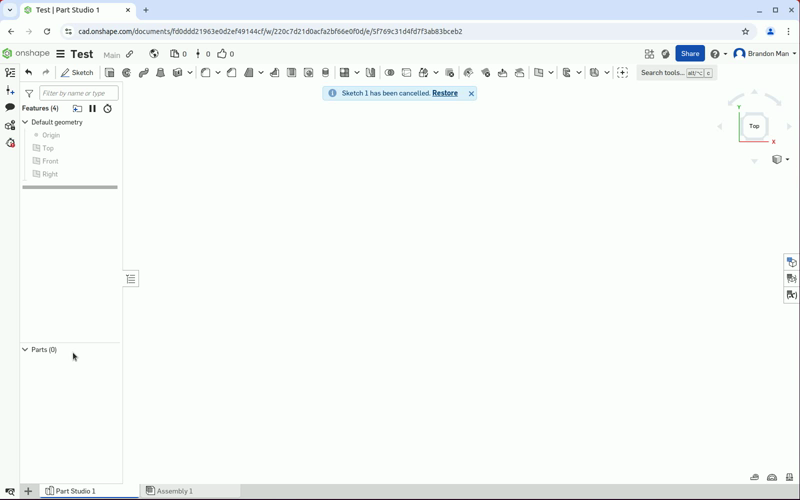
key(up)
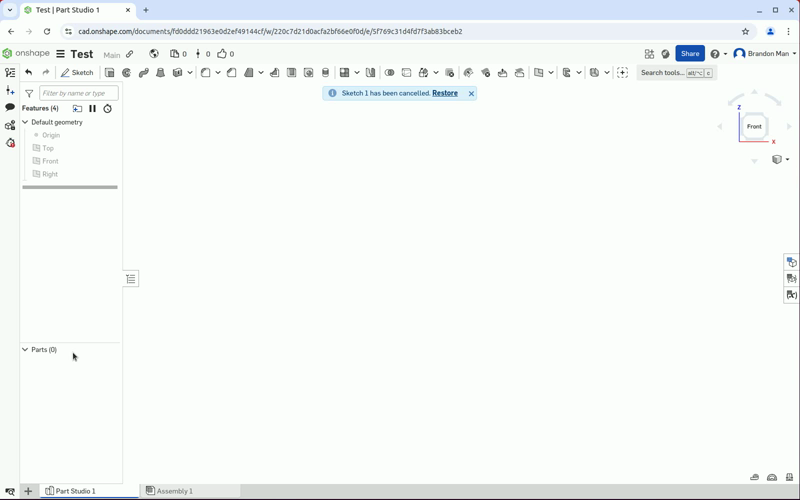
key_up(shift)
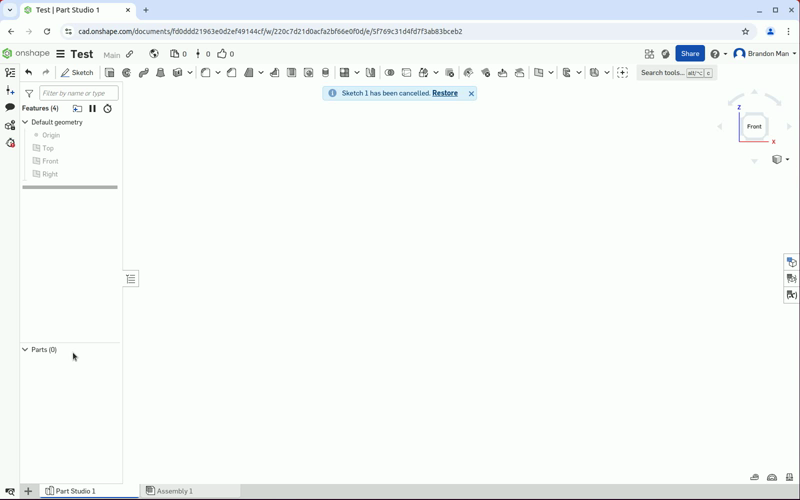
mouse_move(73, 352)
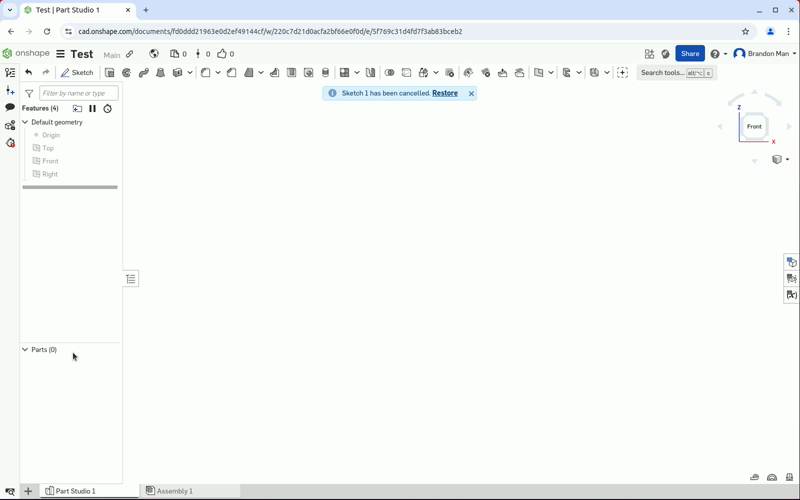
key(shift+y)
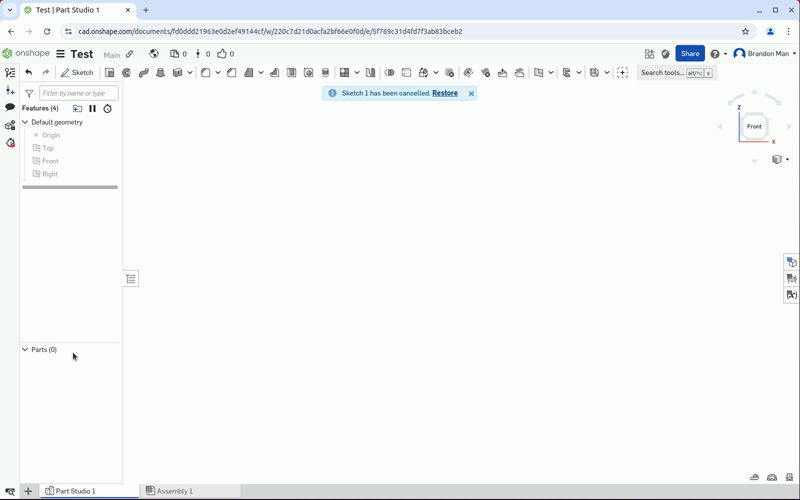
key(shift+s)
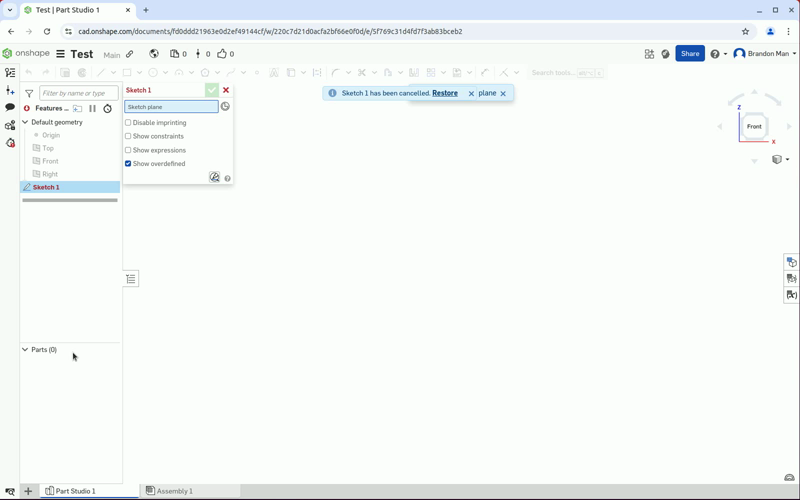
mouse_move(73, 163)
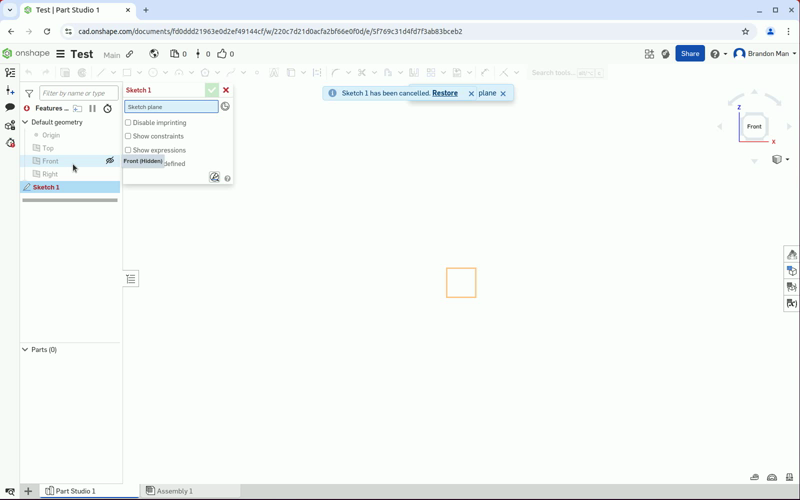
click(73, 163)
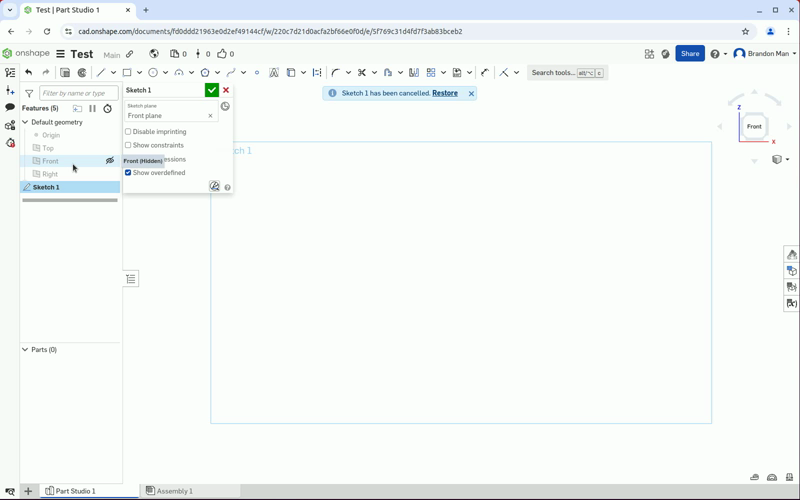
mouse_move(73, 352)
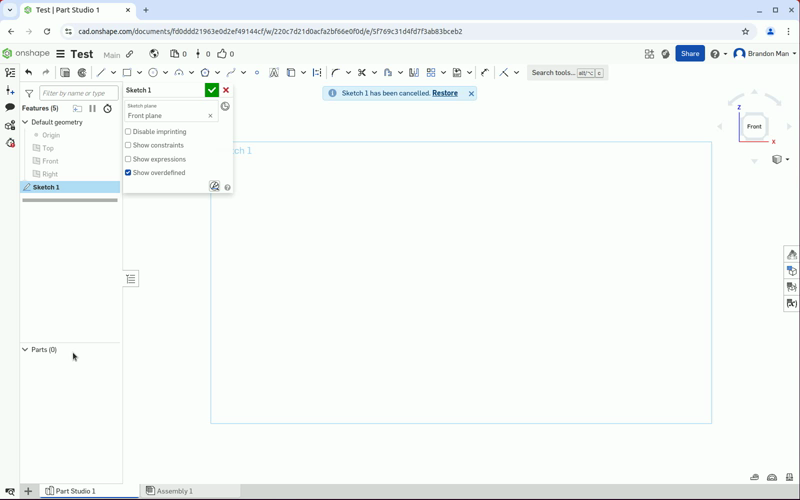
key(y)
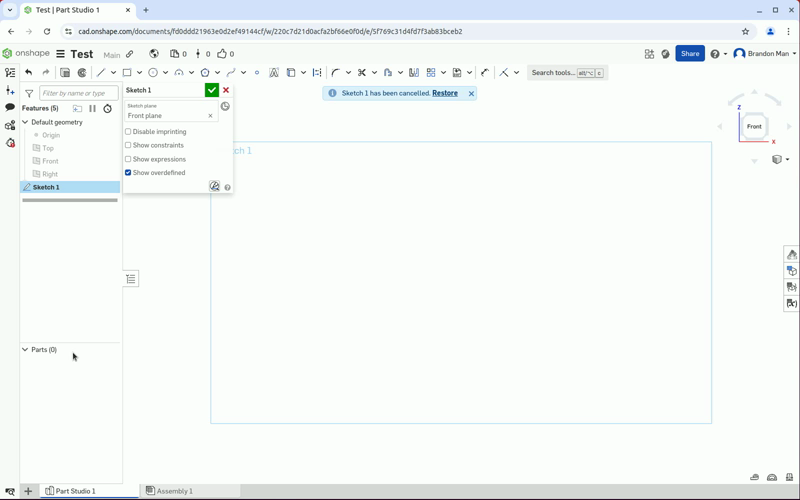
key(l)
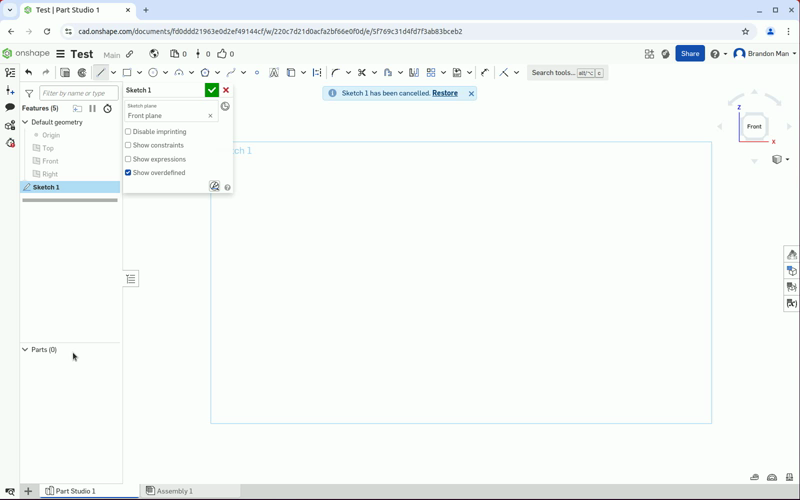
key_down(shift)
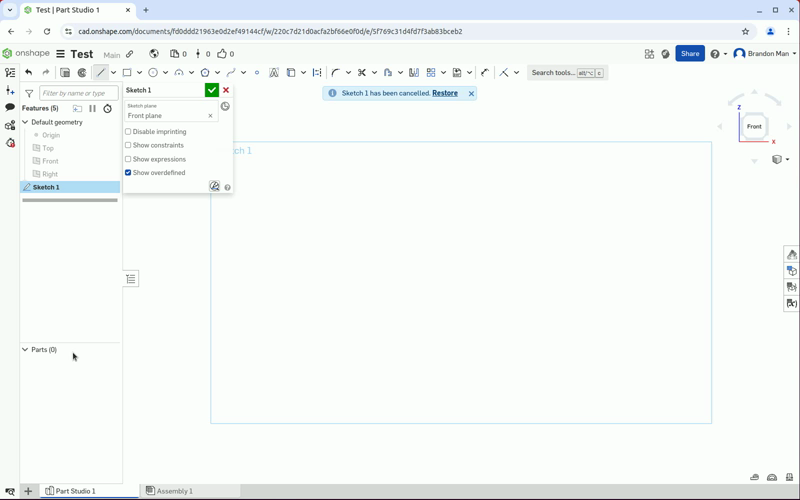
mouse_move(460, 282)
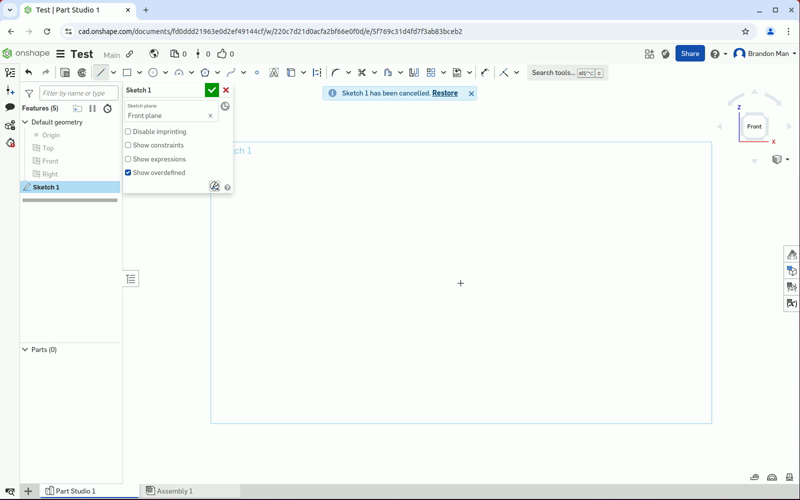
click(460, 282)
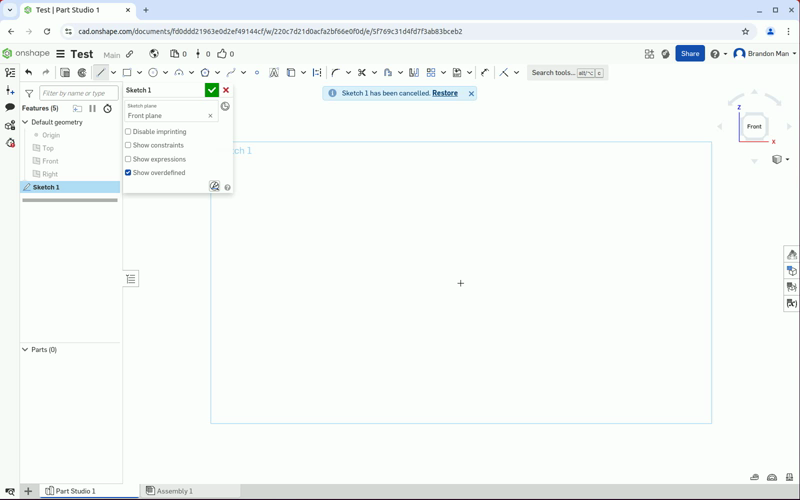
key_up(shift)
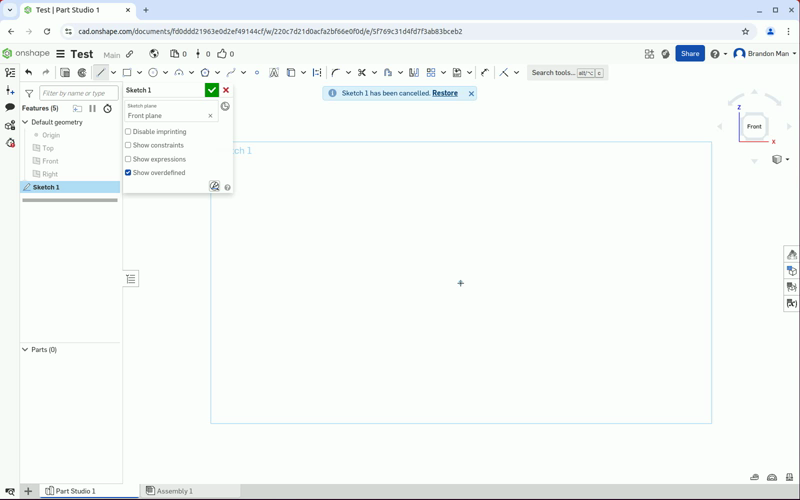
key_down(shift)
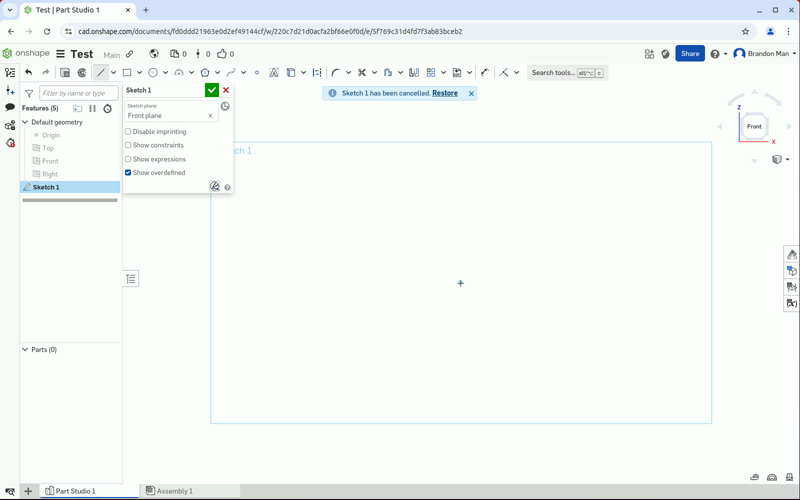
mouse_move(490, 282)
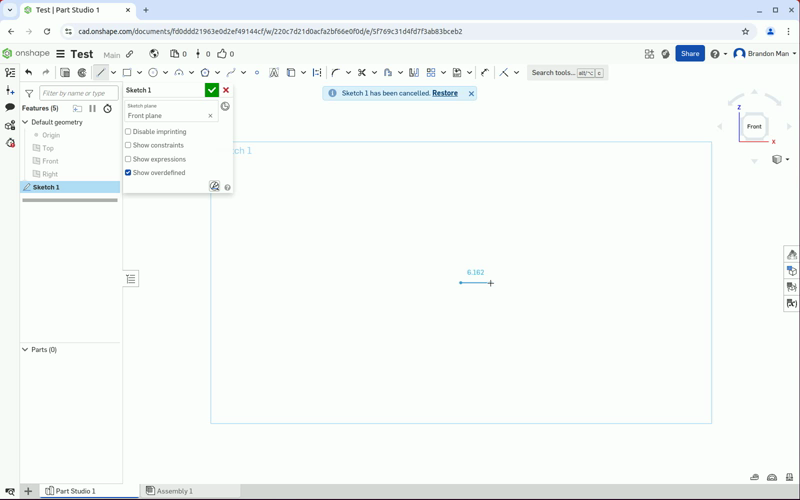
mouse_move(478, 282)
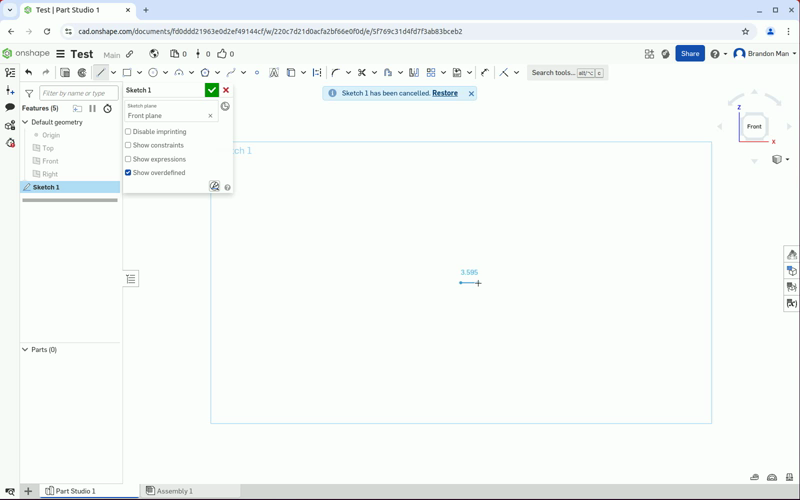
click(478, 282)
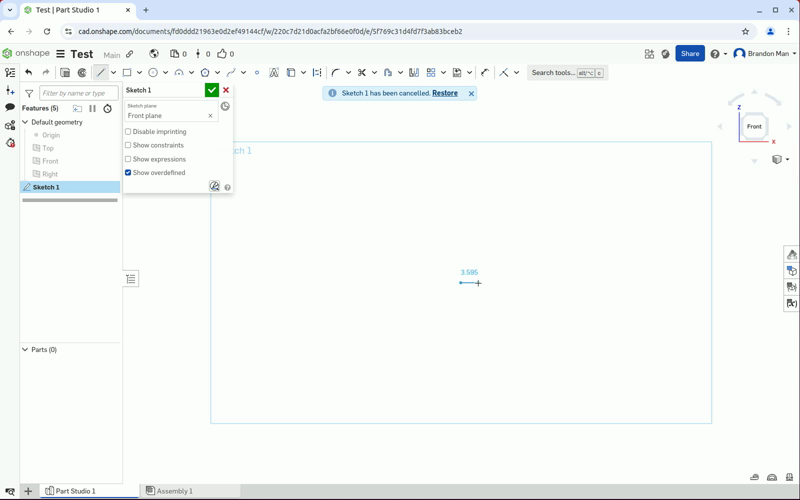
key_up(shift)
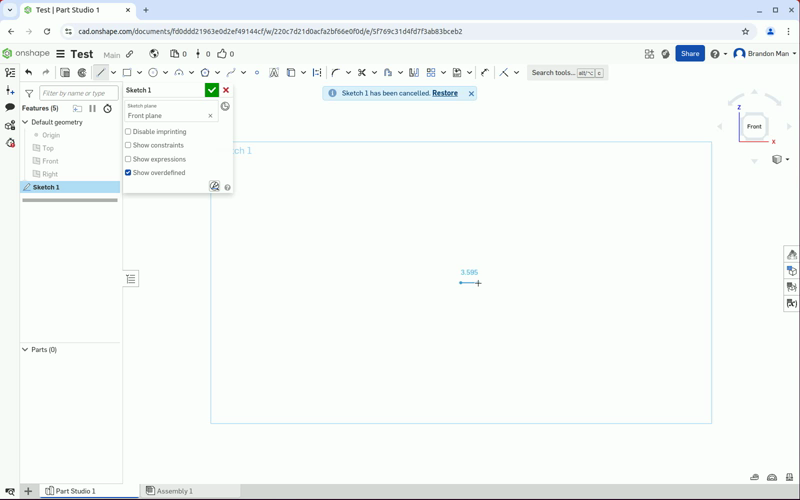
key_down(shift)
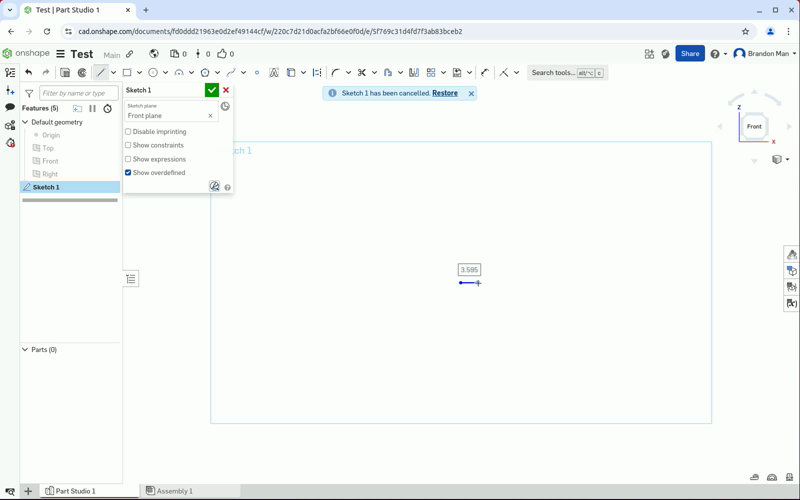
mouse_move(508, 282)
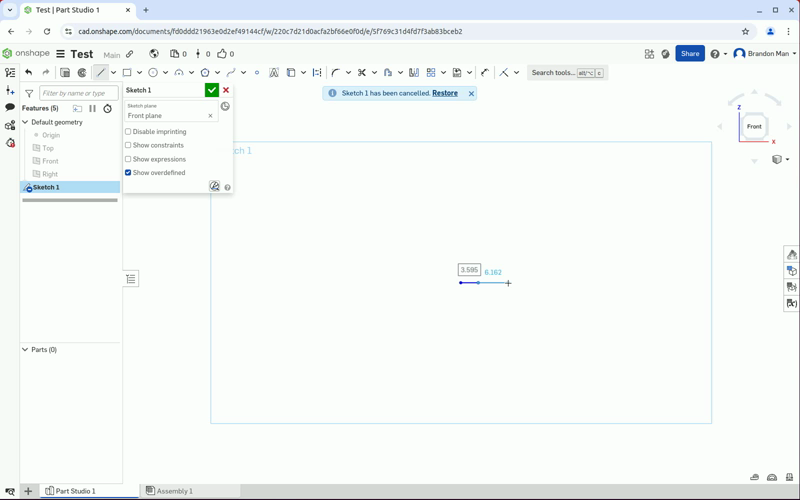
mouse_move(478, 265)
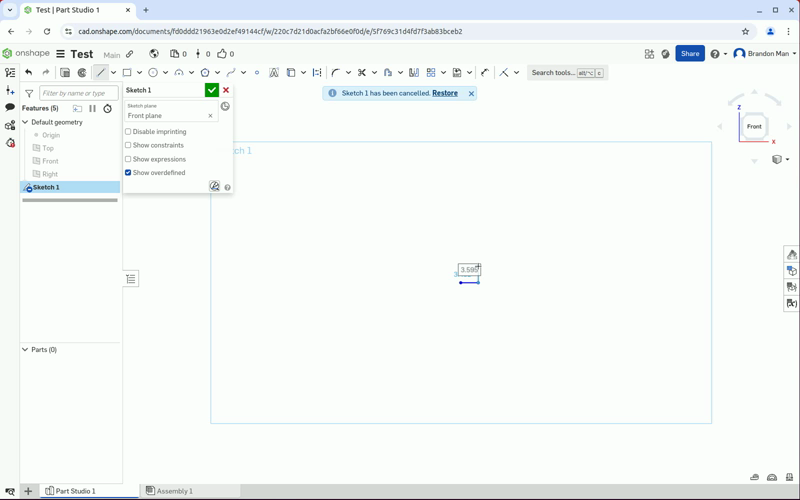
click(478, 265)
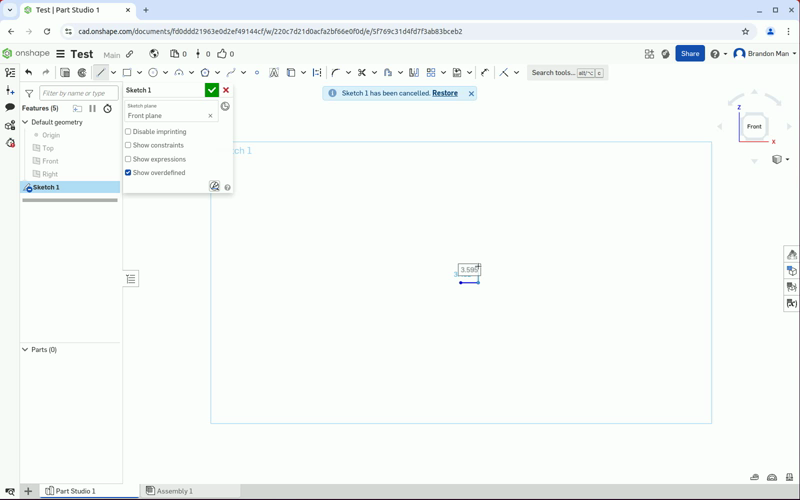
key_up(shift)
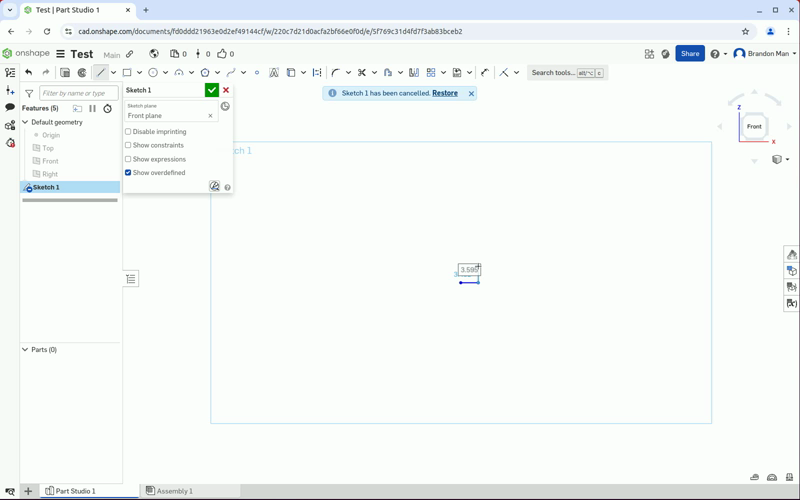
key_down(shift)
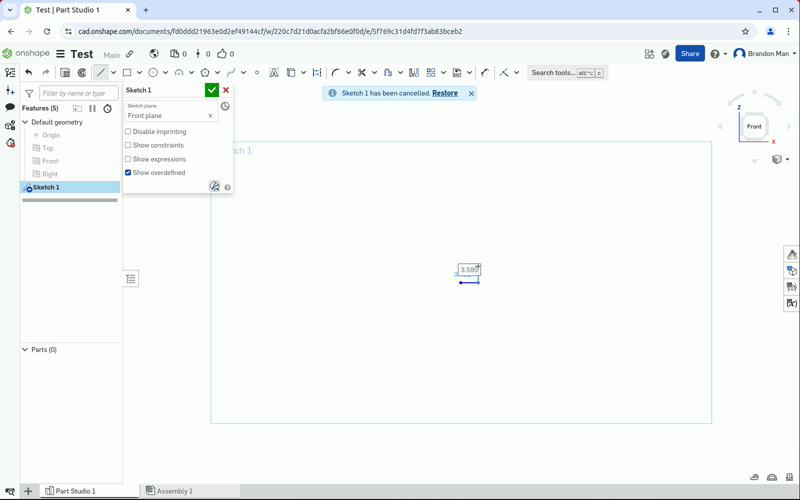
mouse_move(508, 265)
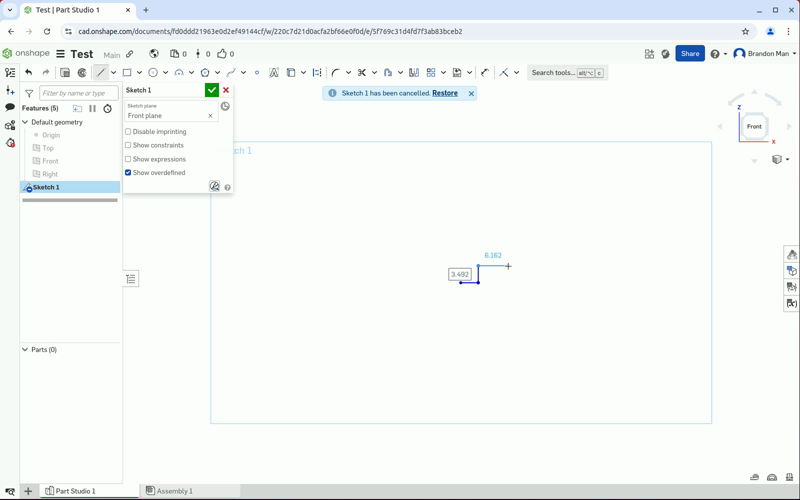
mouse_move(460, 265)
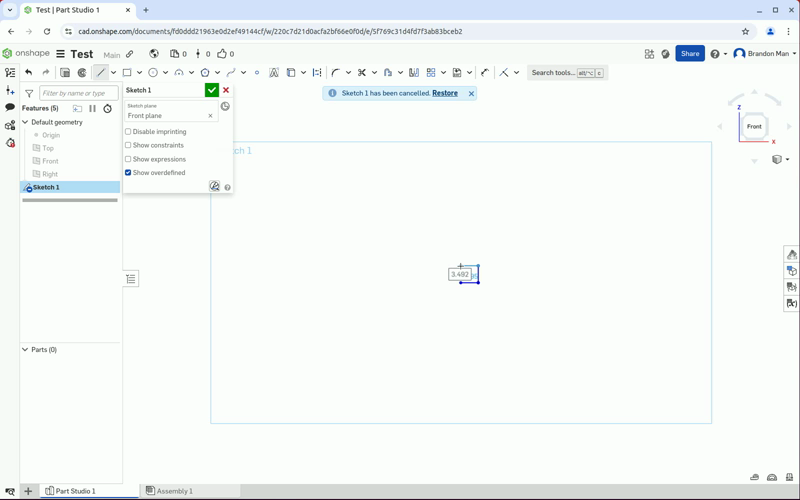
click(460, 265)
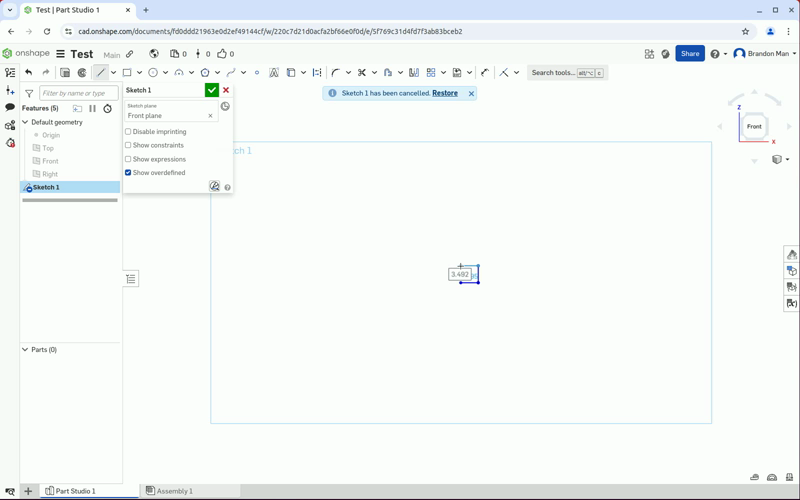
key_up(shift)
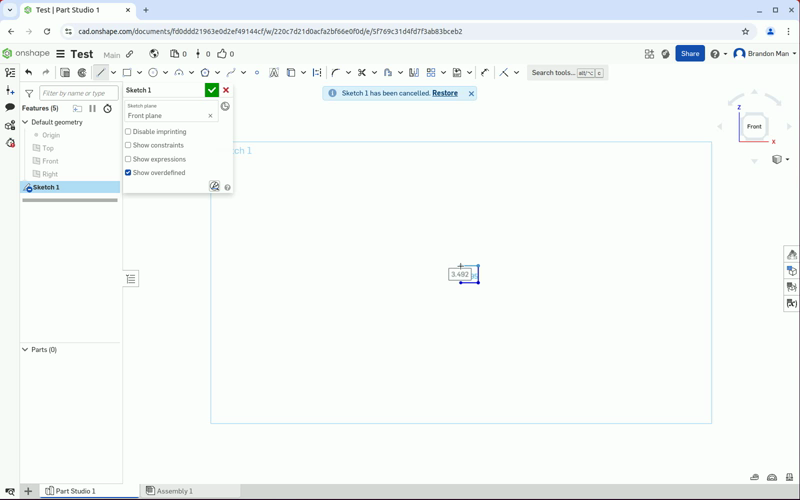
mouse_move(490, 265)
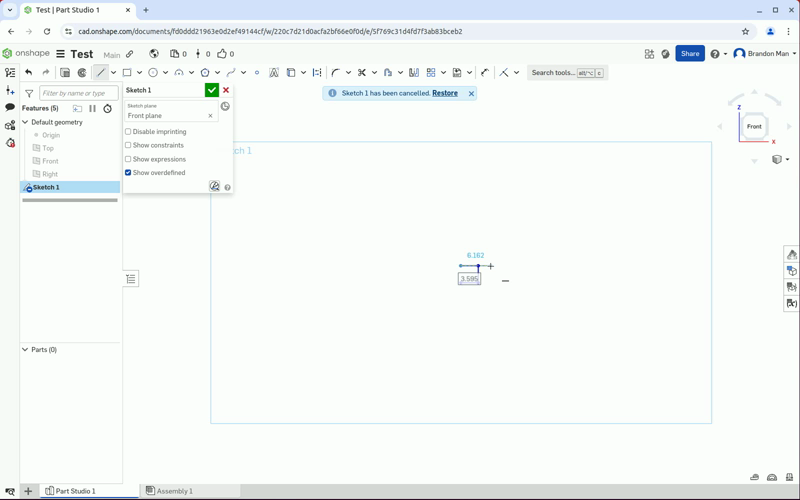
key_down(shift)
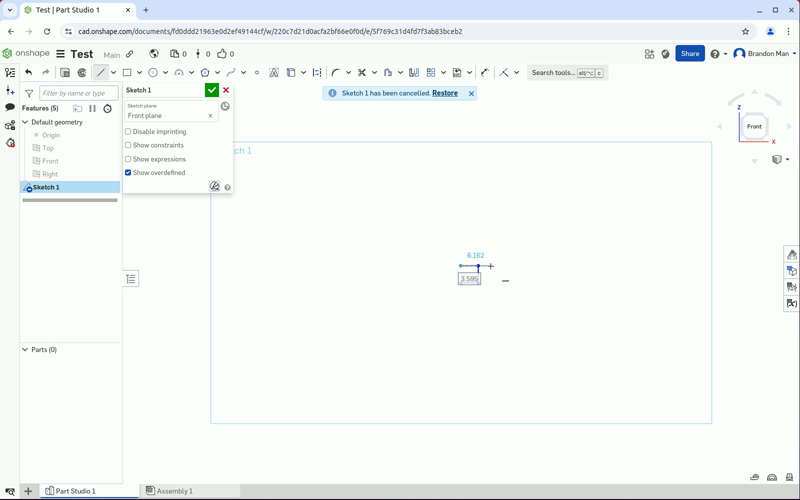
mouse_move(460, 282)
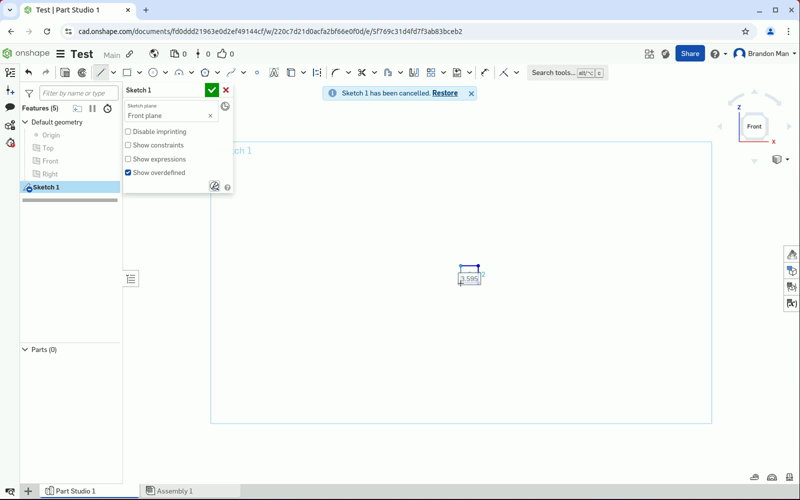
key_up(shift)
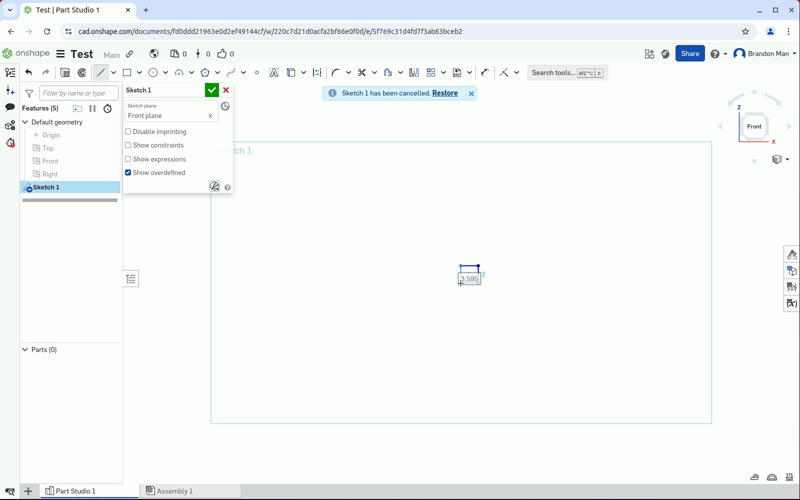
click(460, 282)
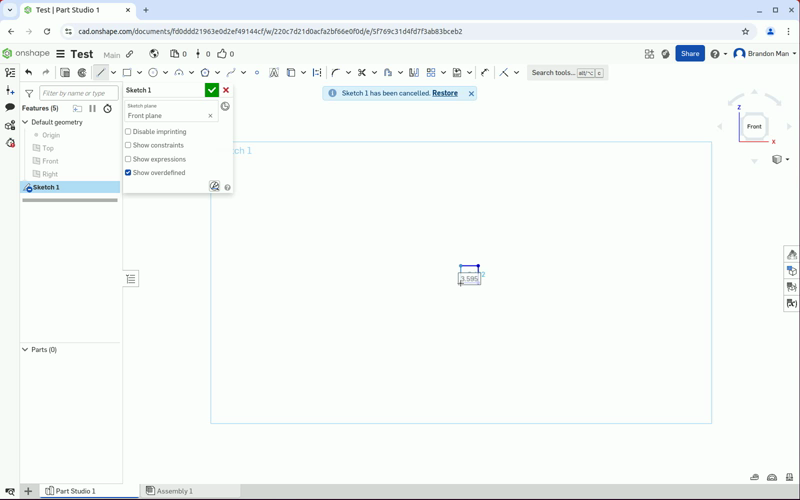
key(esc)
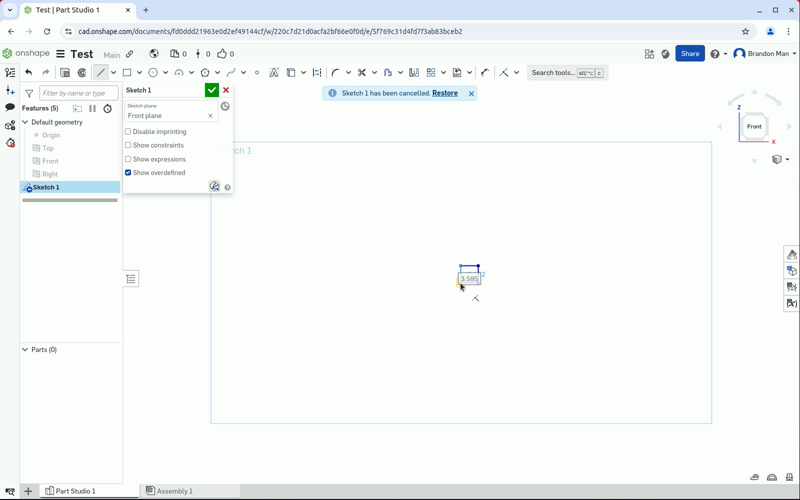
key(l)
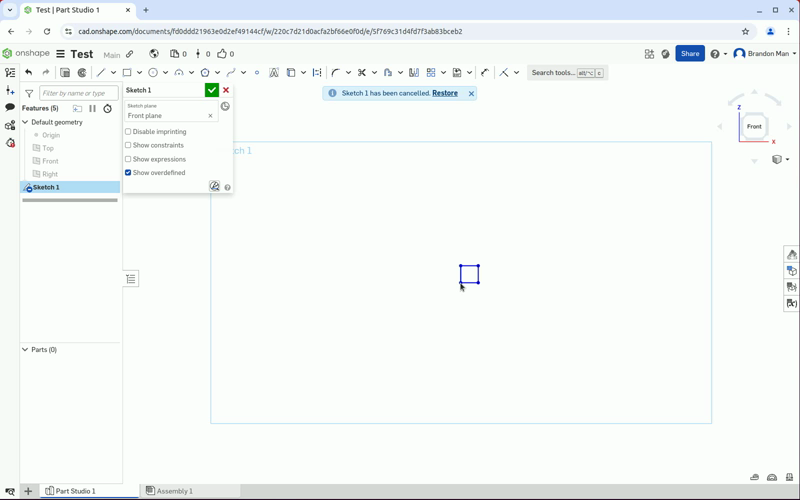
key_down(shift)
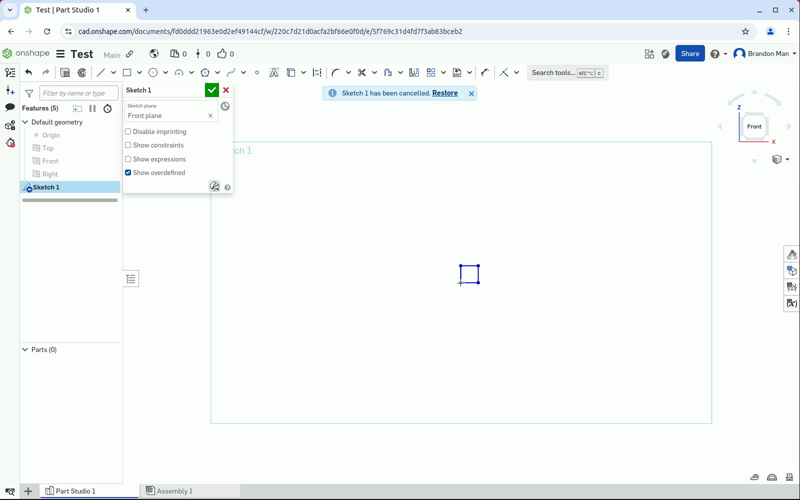
mouse_move(461, 281)
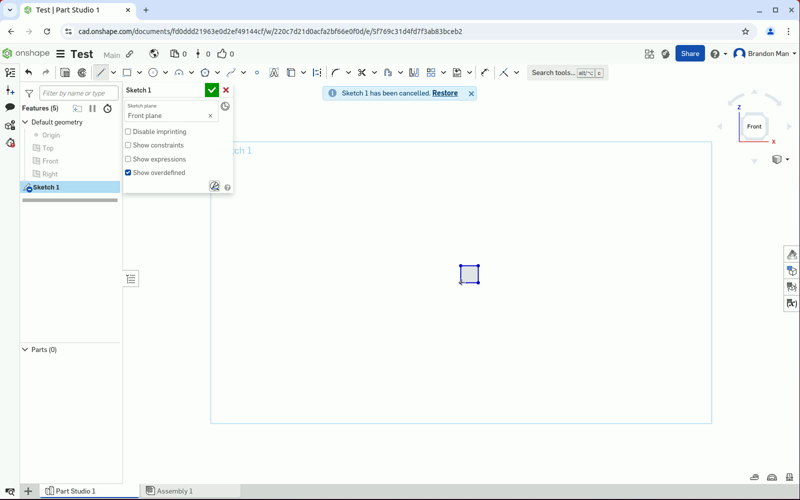
scroll(6)
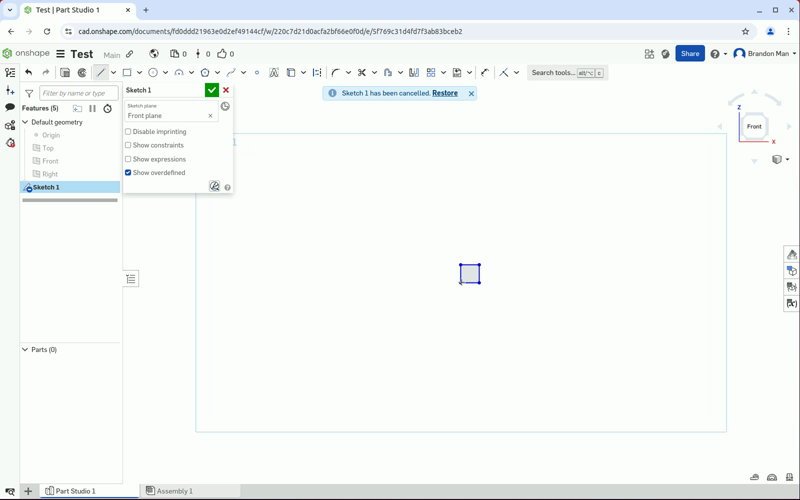
scroll(6)
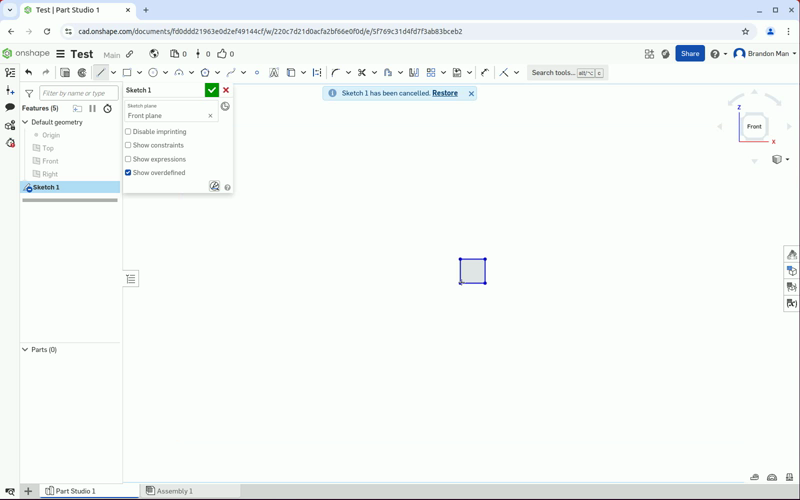
scroll(6)
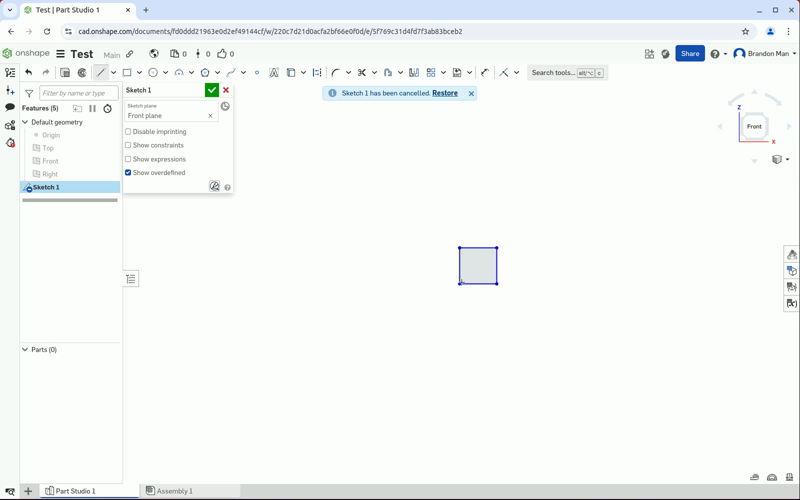
scroll(6)
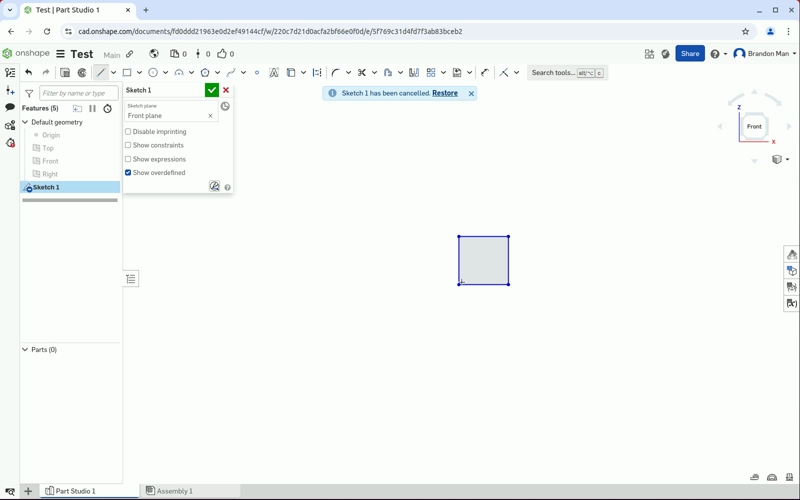
scroll(6)
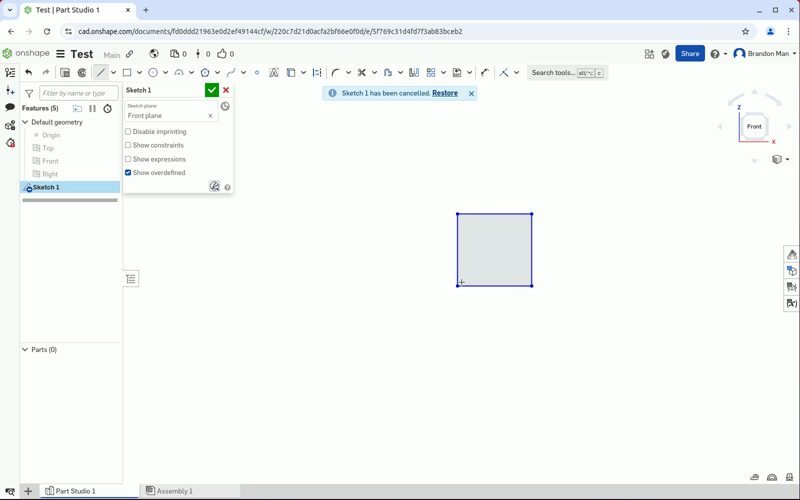
scroll(6)
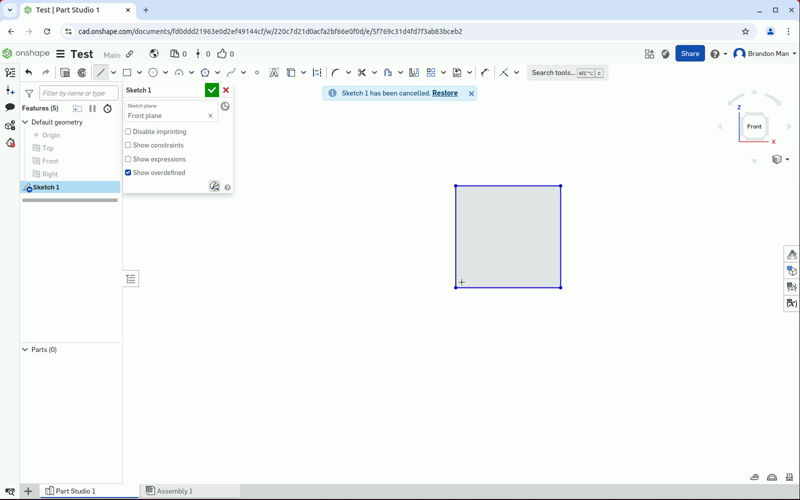
scroll(6)
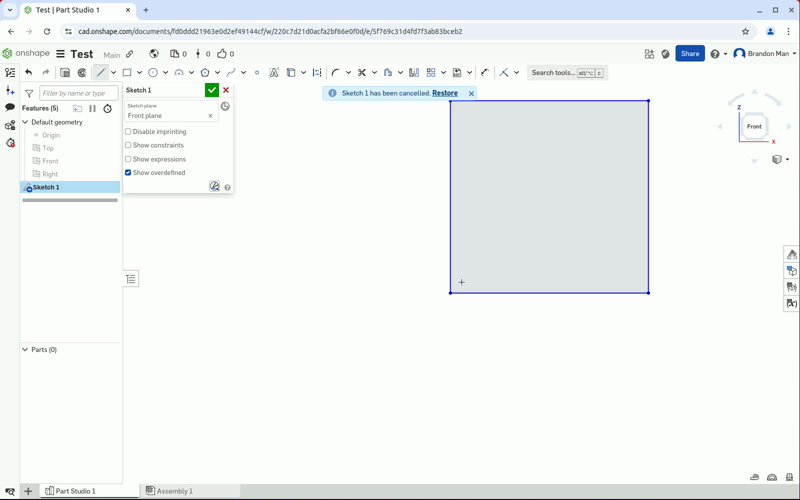
click(461, 281)
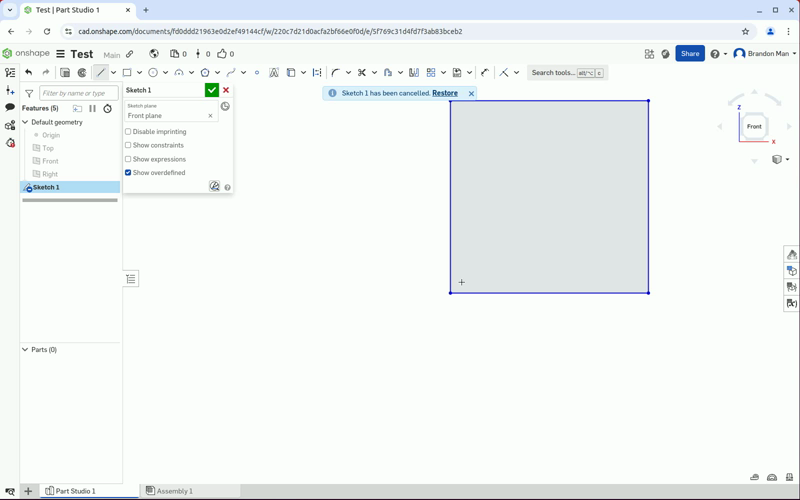
scroll(-6)
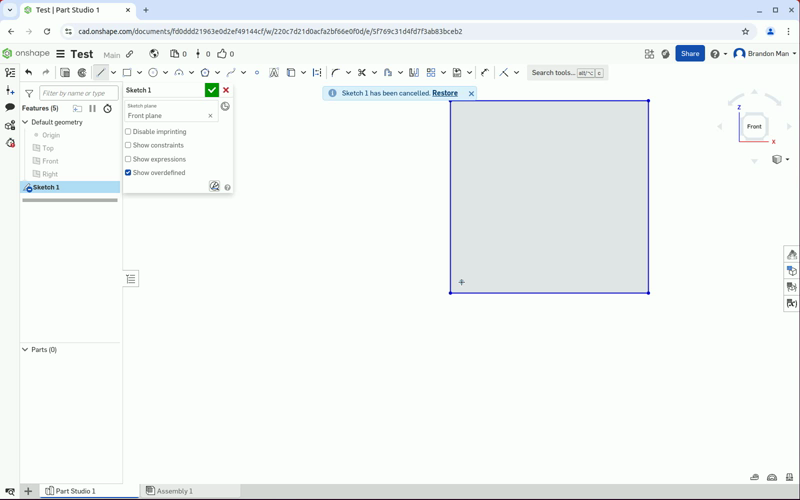
scroll(-6)
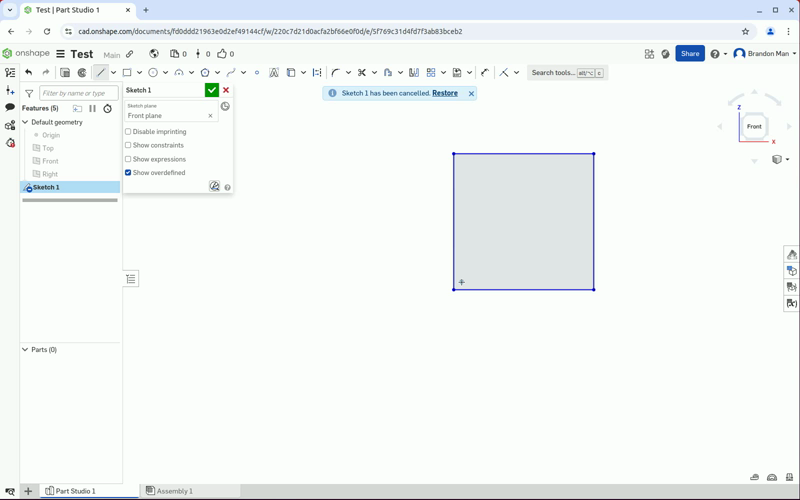
scroll(-6)
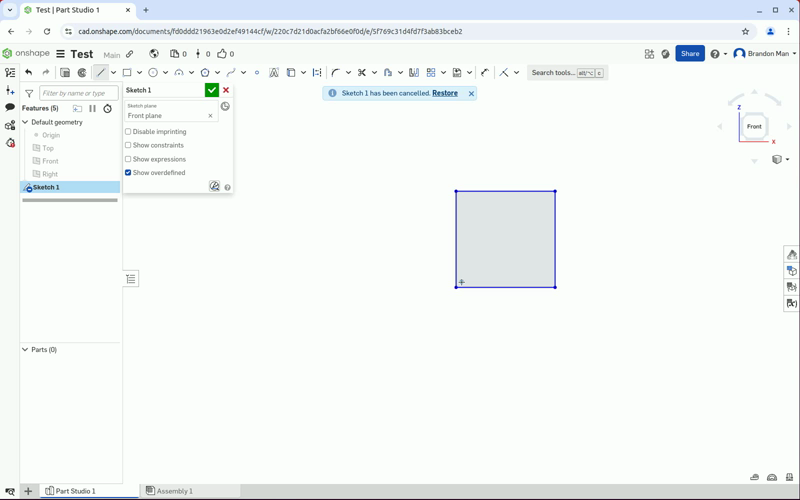
scroll(-6)
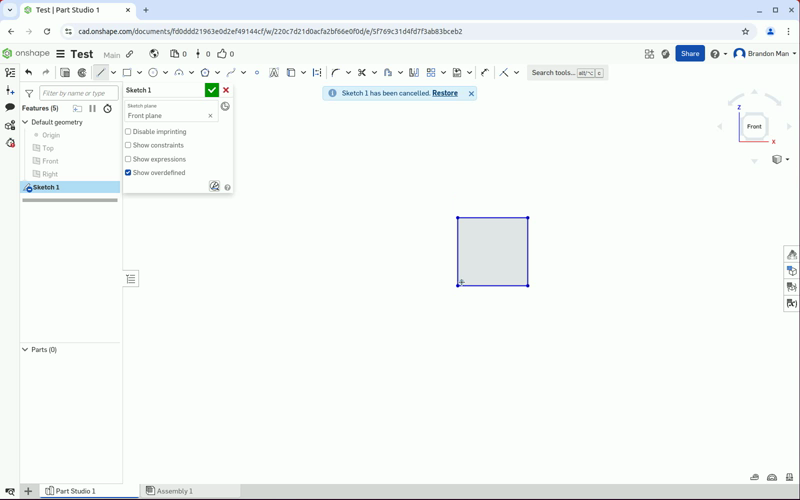
scroll(-6)
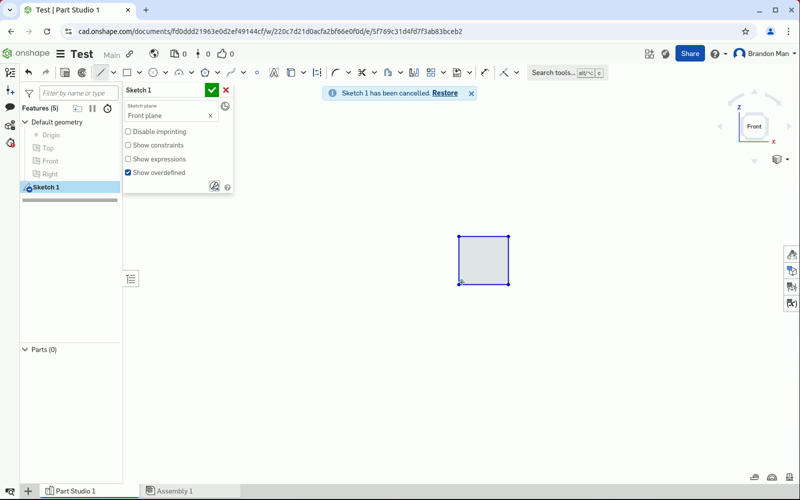
scroll(-6)
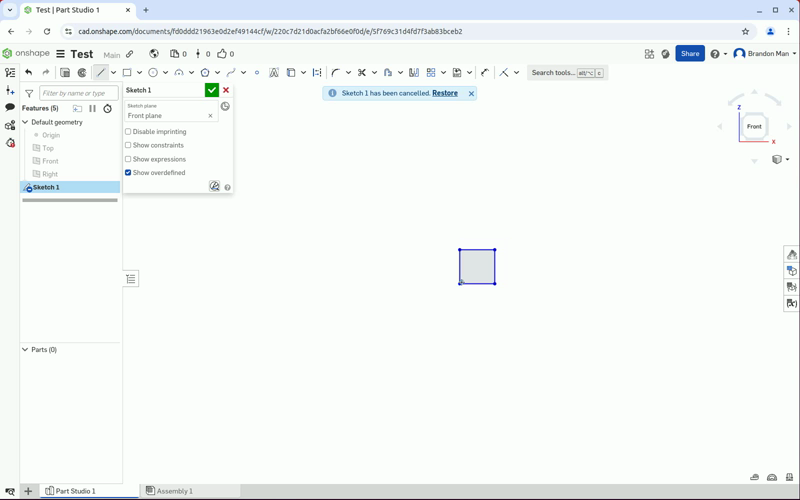
scroll(-6)
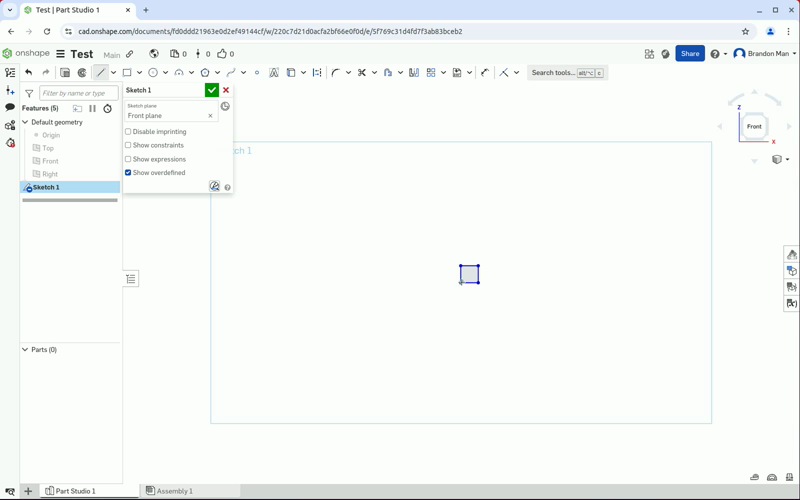
key_up(shift)
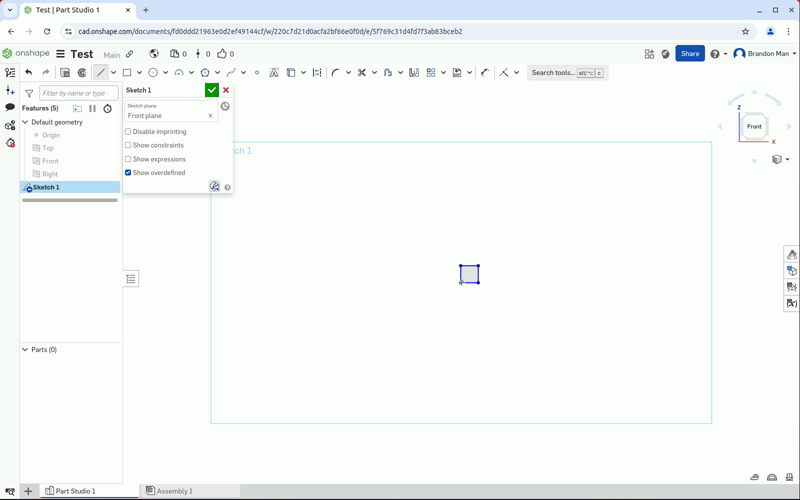
key_down(shift)
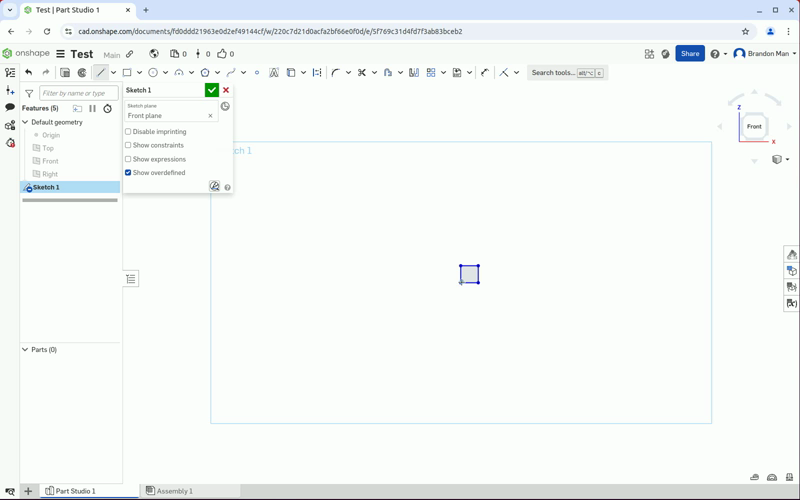
mouse_move(492, 281)
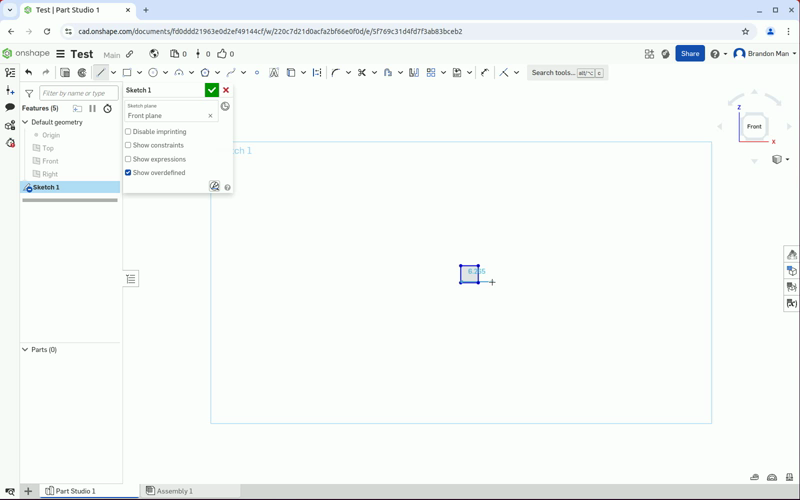
mouse_move(477, 281)
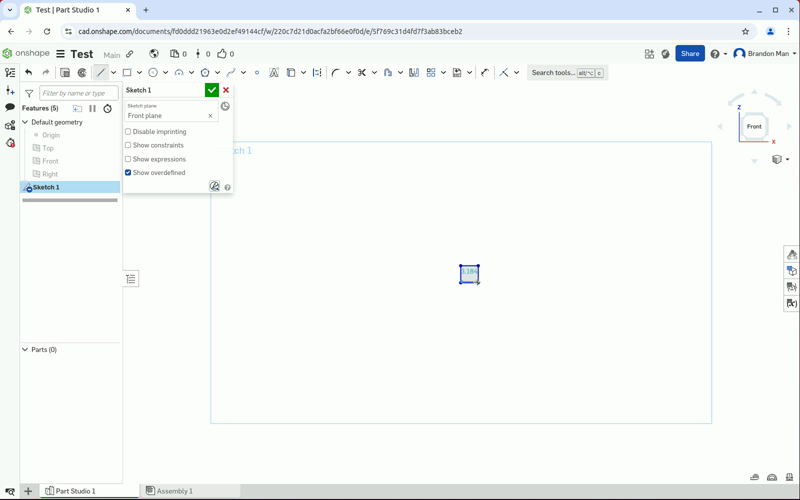
scroll(6)
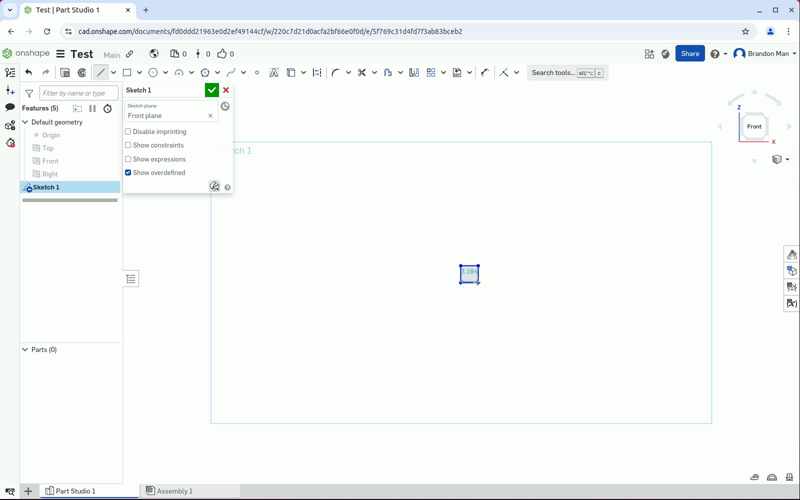
scroll(6)
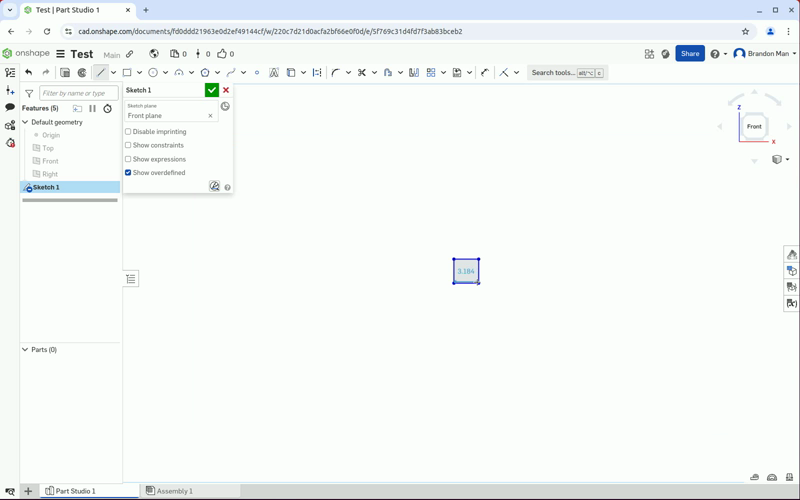
scroll(6)
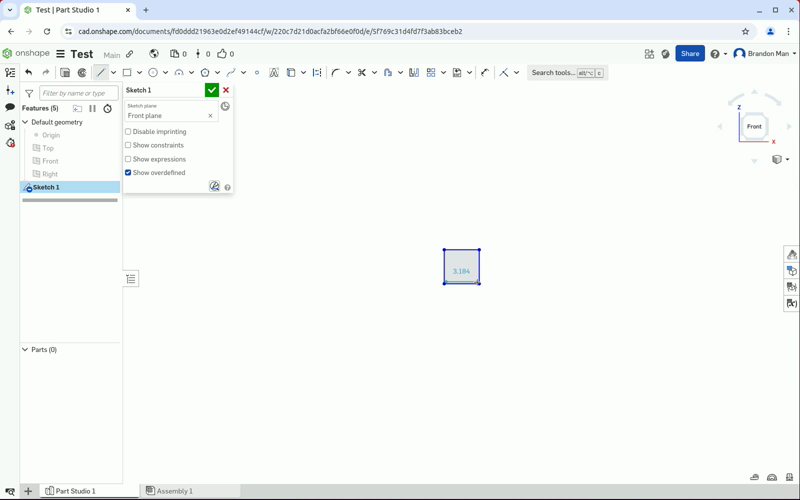
scroll(6)
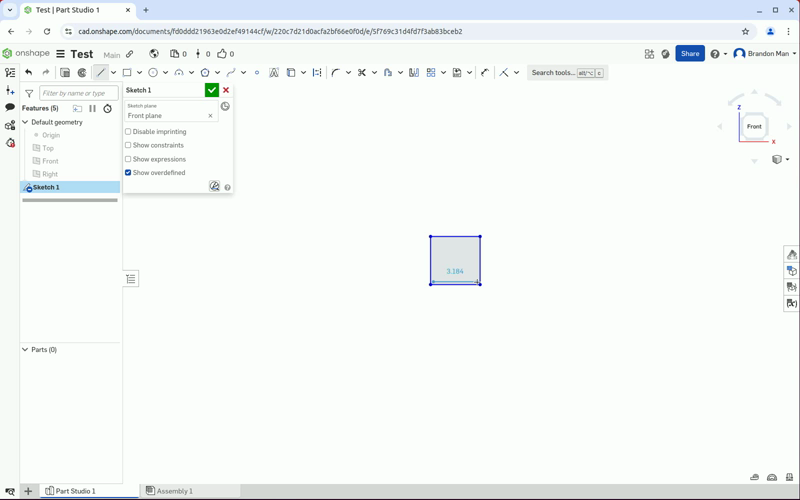
scroll(6)
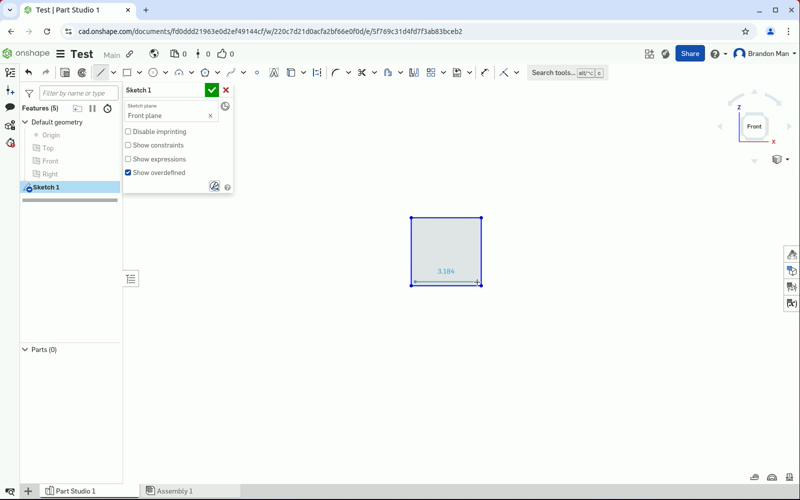
scroll(6)
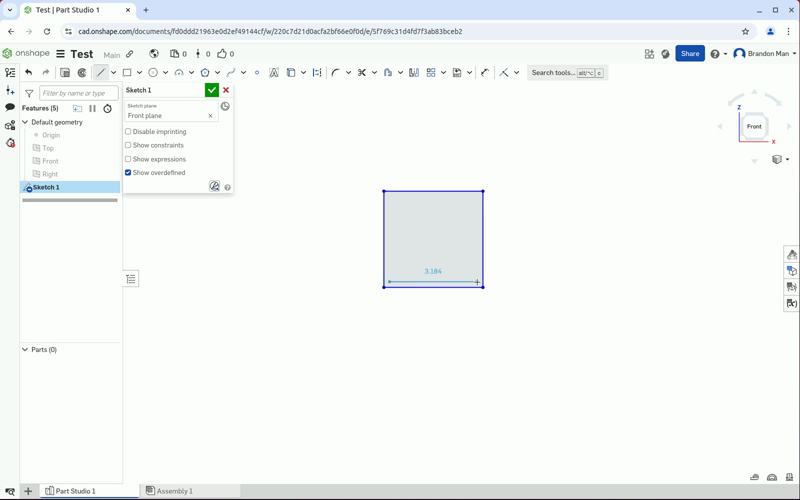
scroll(6)
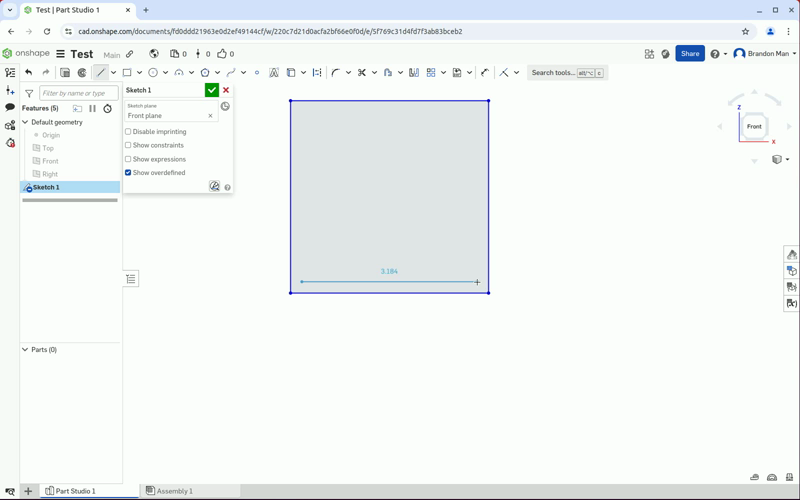
click(477, 281)
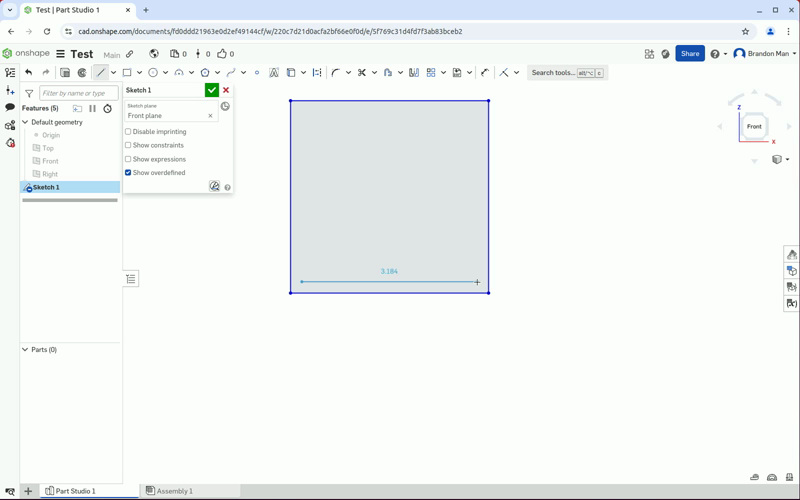
scroll(-6)
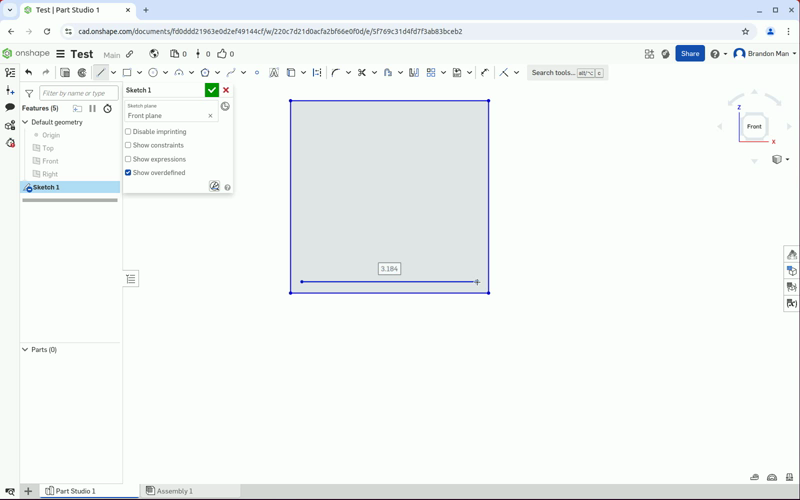
scroll(-6)
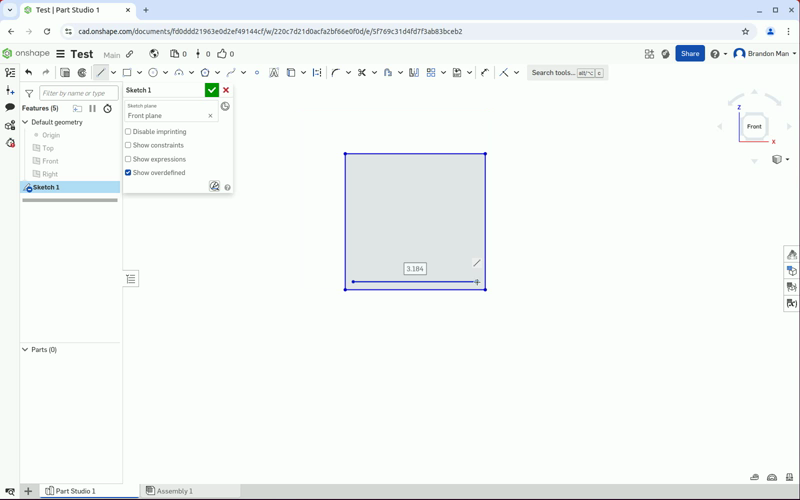
scroll(-6)
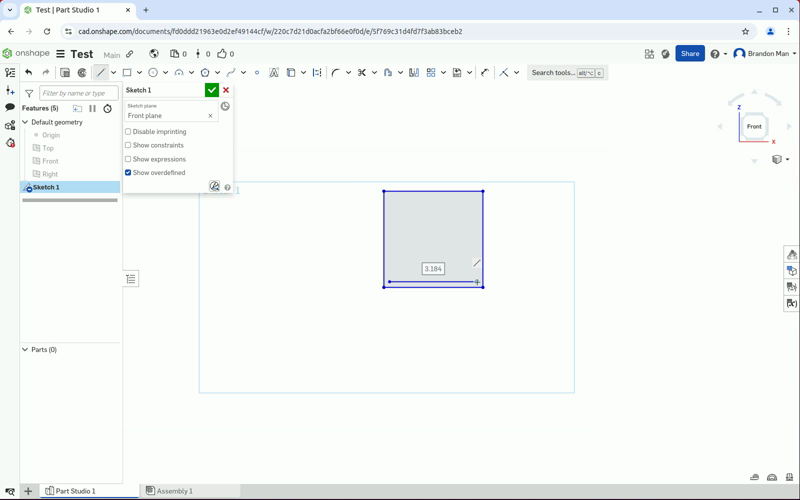
scroll(-6)
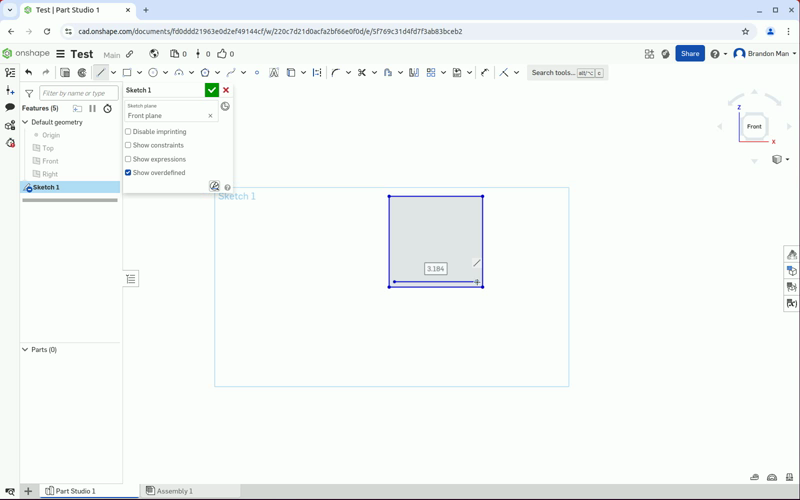
scroll(-6)
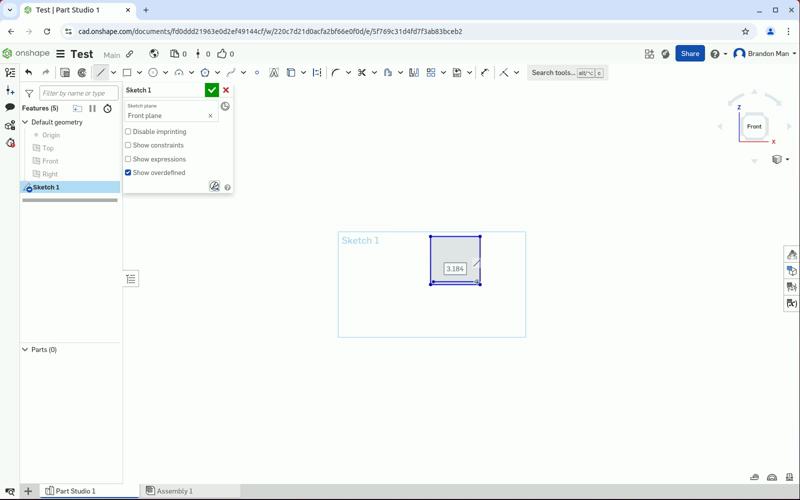
scroll(-6)
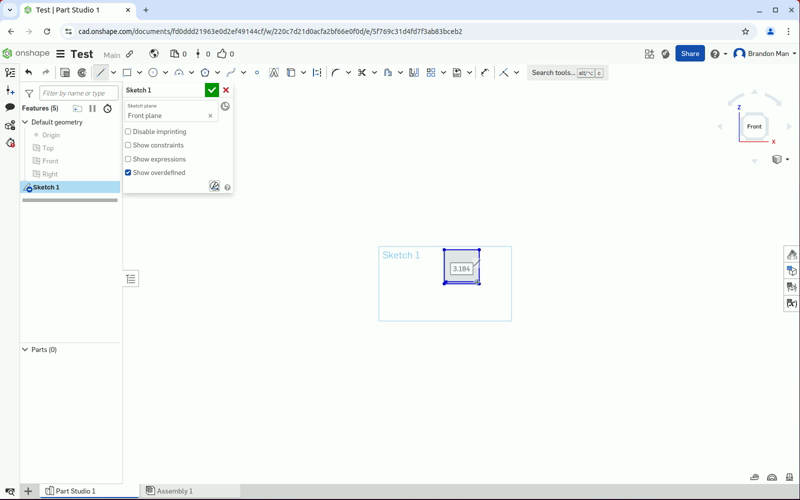
scroll(-6)
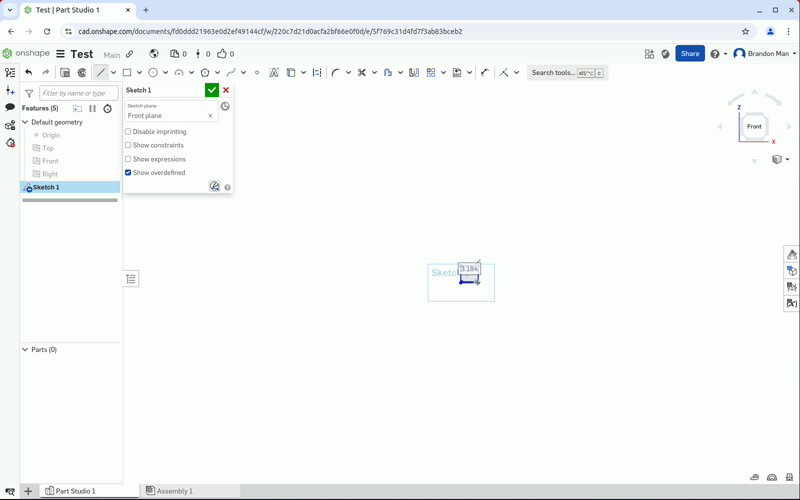
key_up(shift)
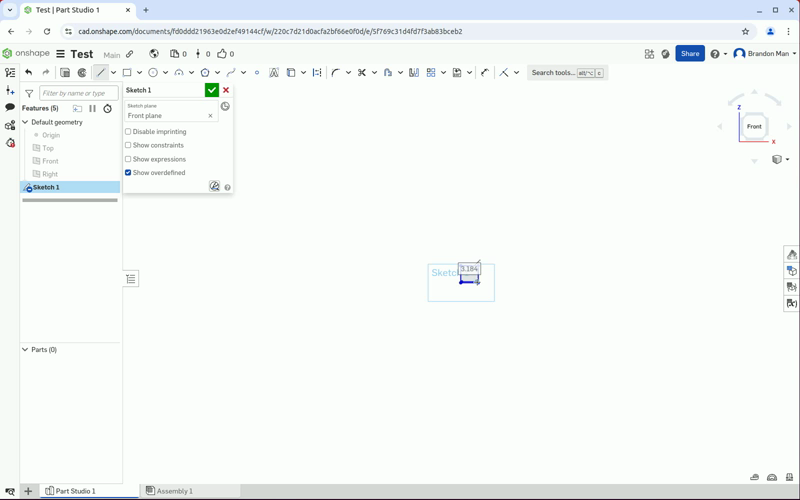
key_down(shift)
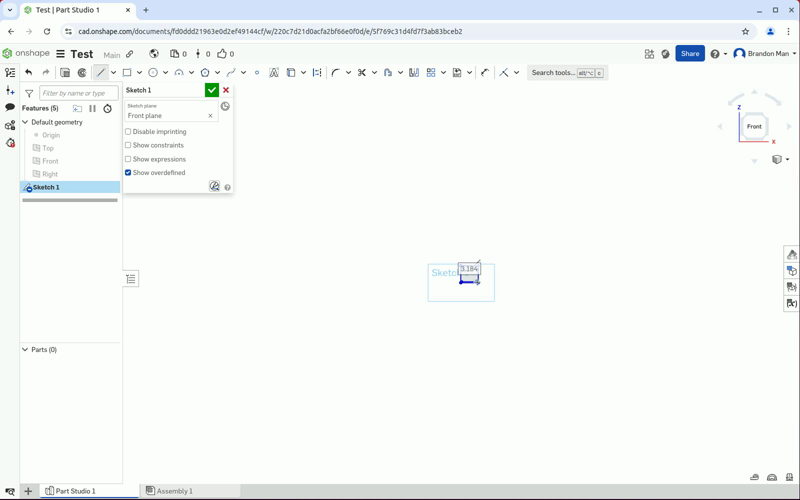
mouse_move(507, 281)
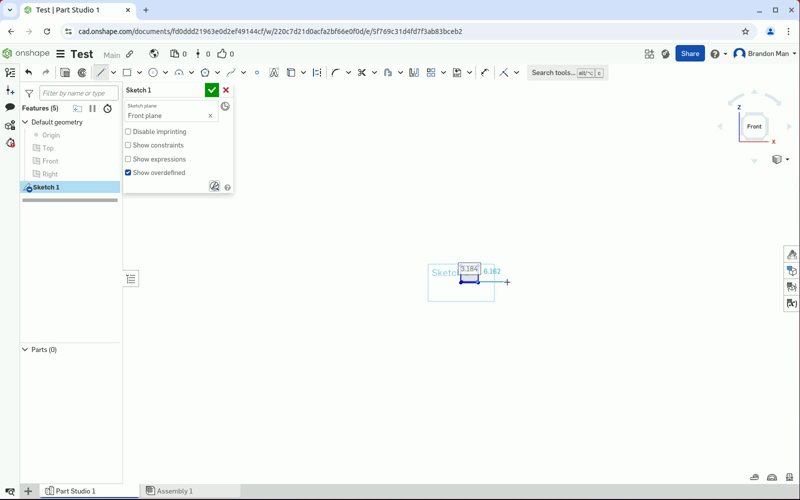
mouse_move(477, 266)
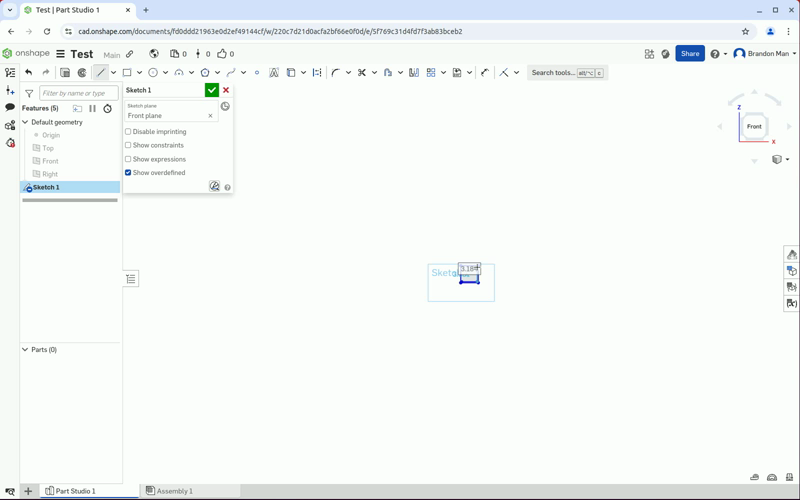
scroll(6)
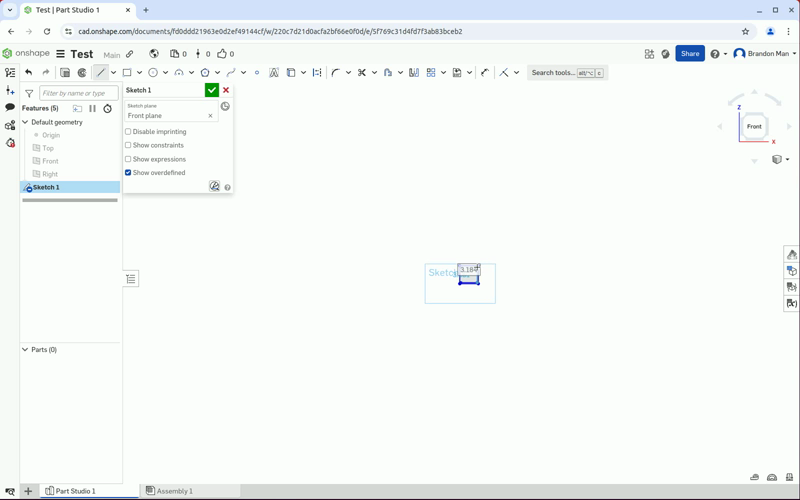
scroll(6)
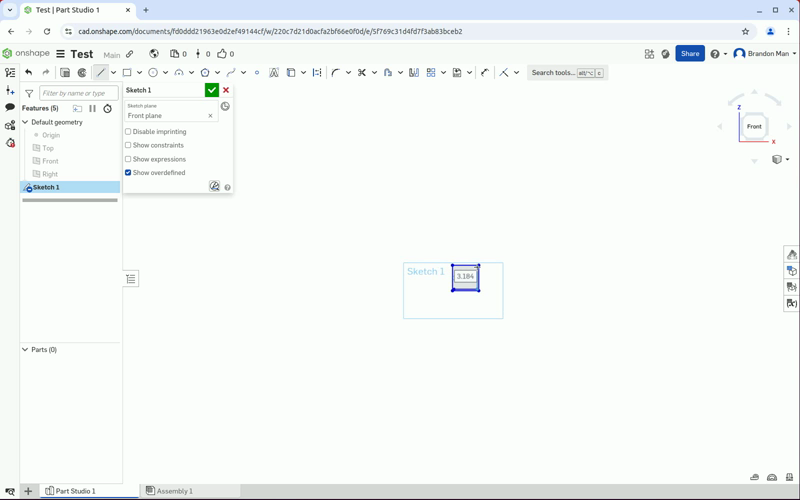
scroll(6)
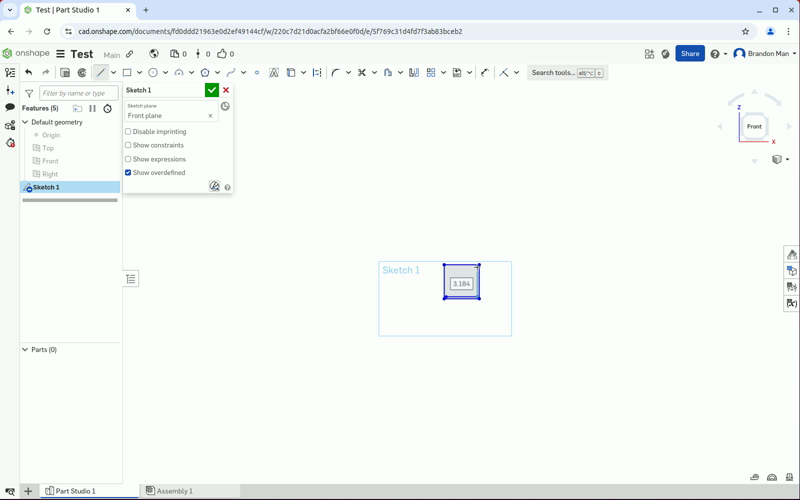
scroll(6)
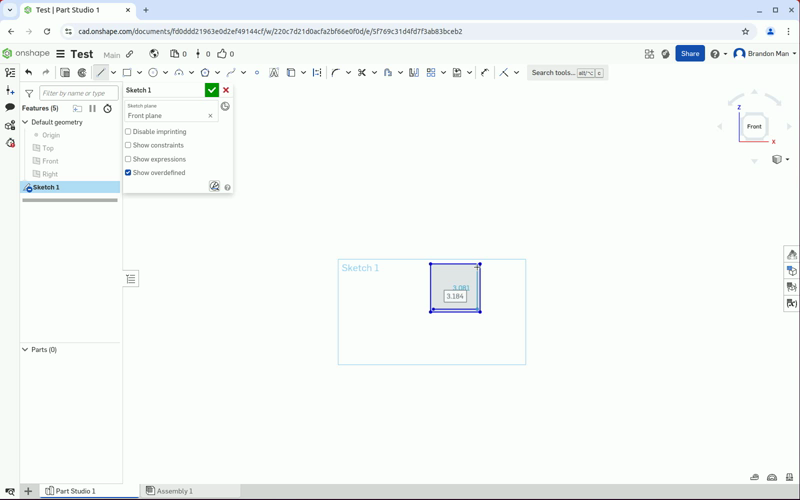
scroll(6)
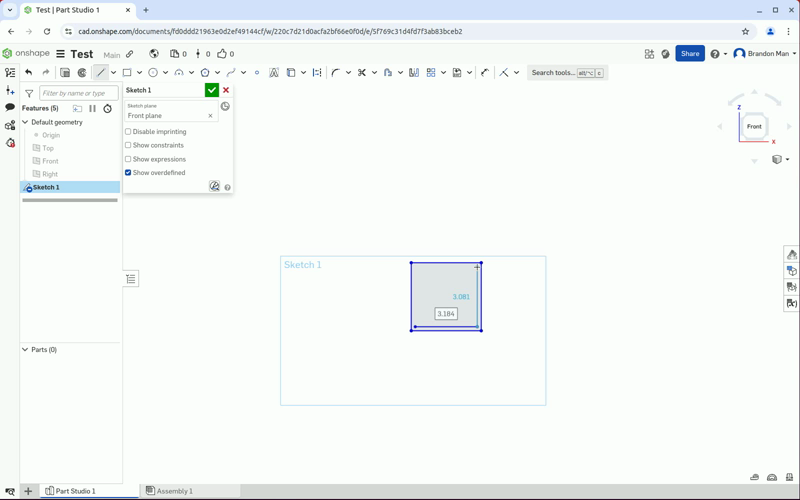
scroll(6)
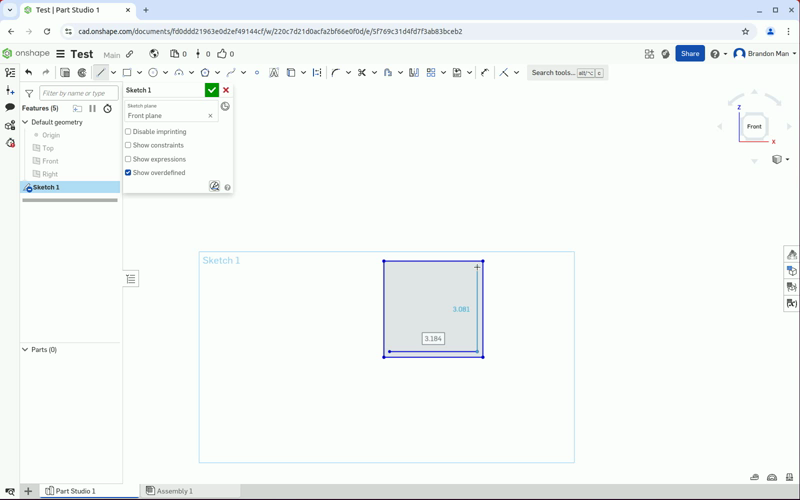
scroll(6)
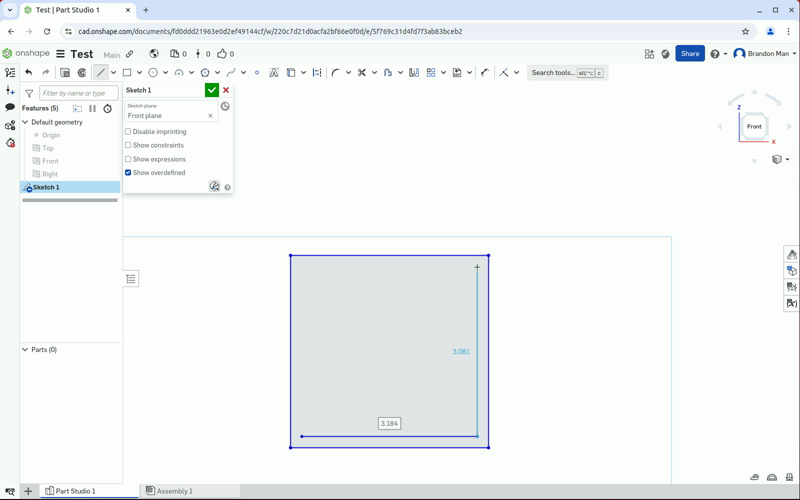
click(477, 266)
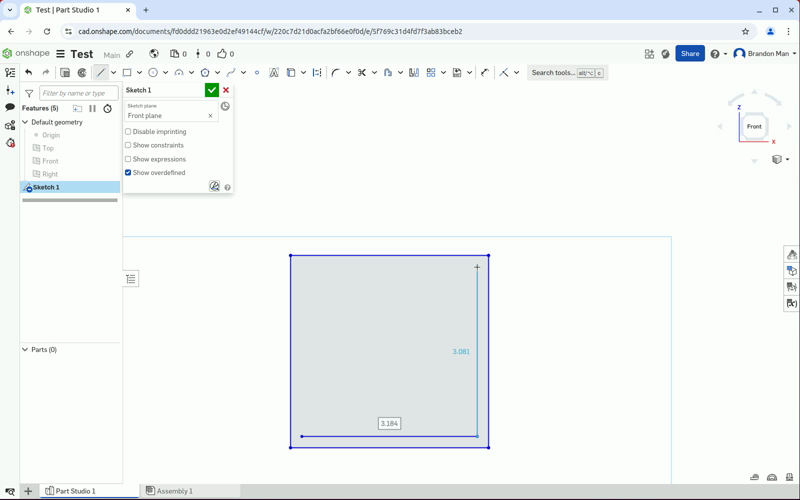
scroll(-6)
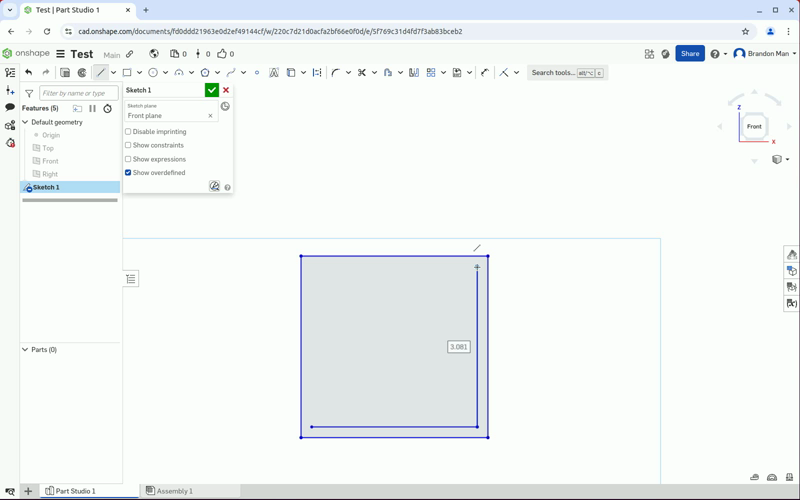
scroll(-6)
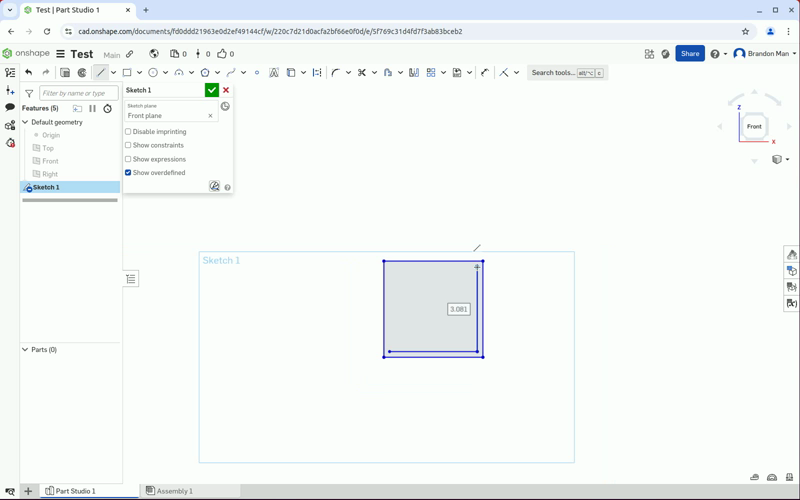
scroll(-6)
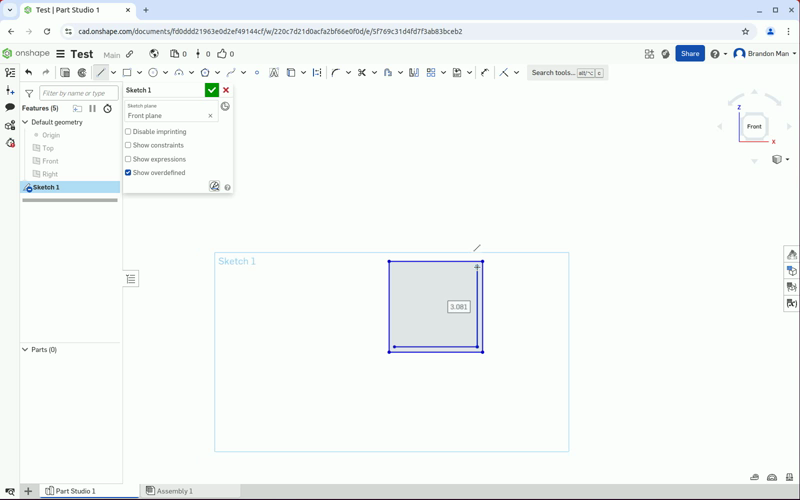
scroll(-6)
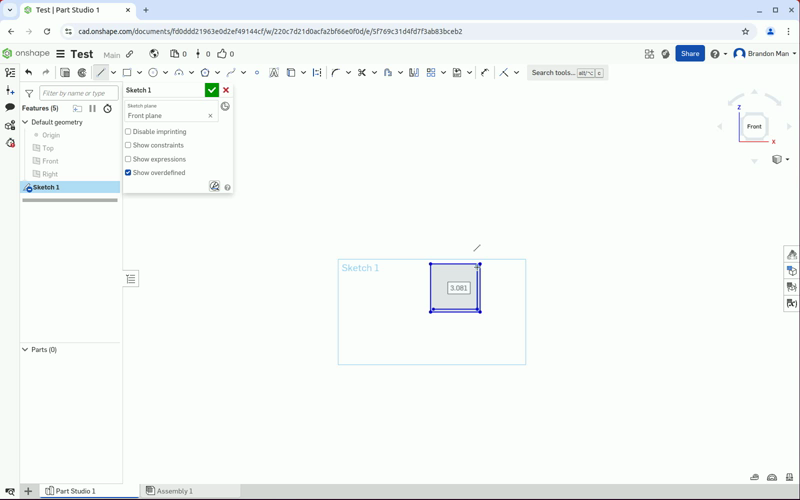
scroll(-6)
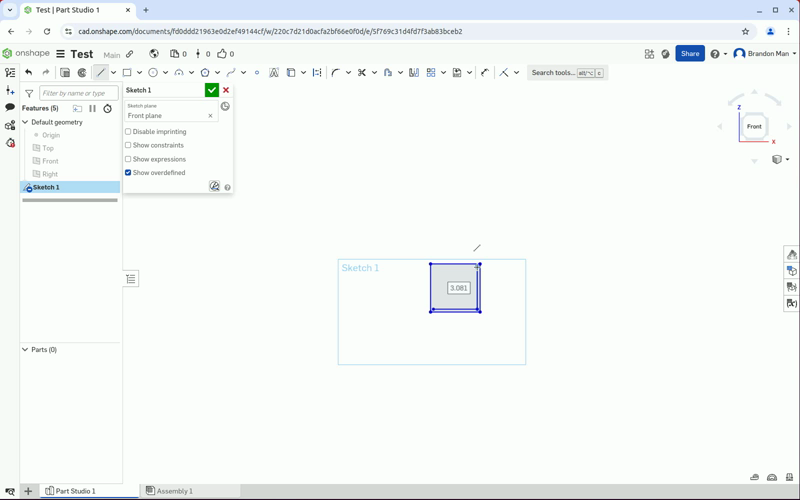
scroll(-6)
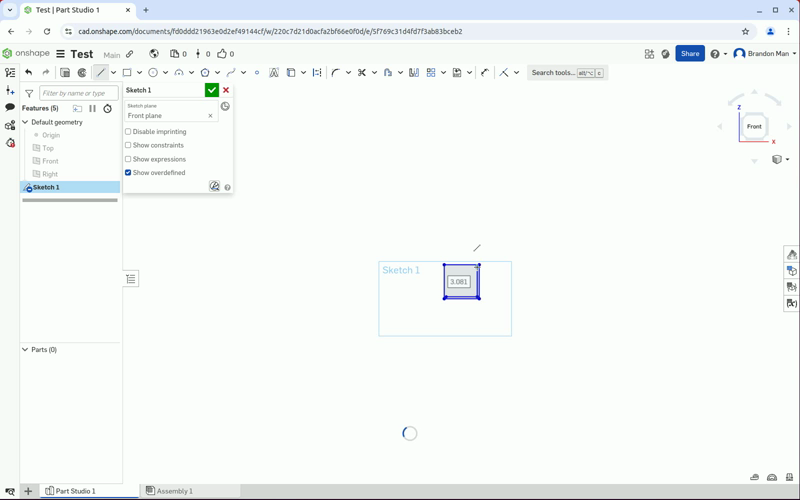
scroll(-6)
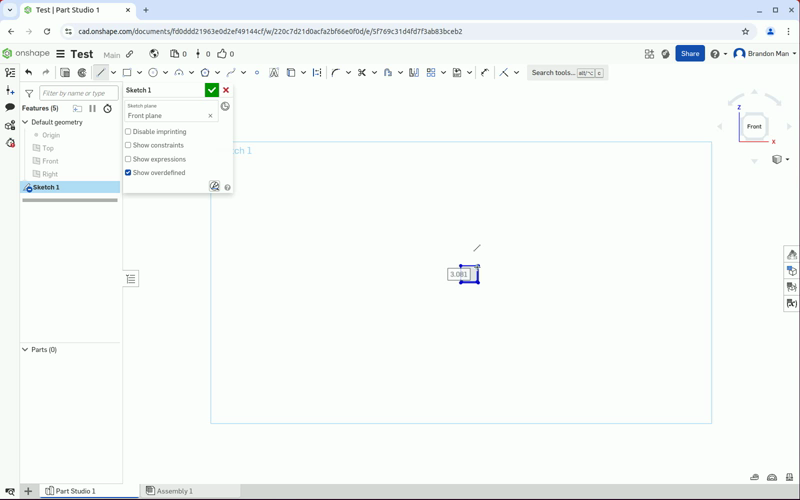
key_up(shift)
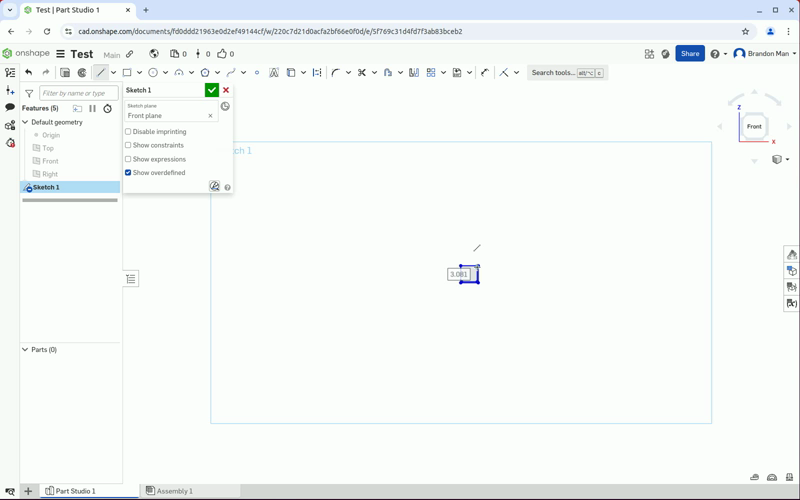
key_down(shift)
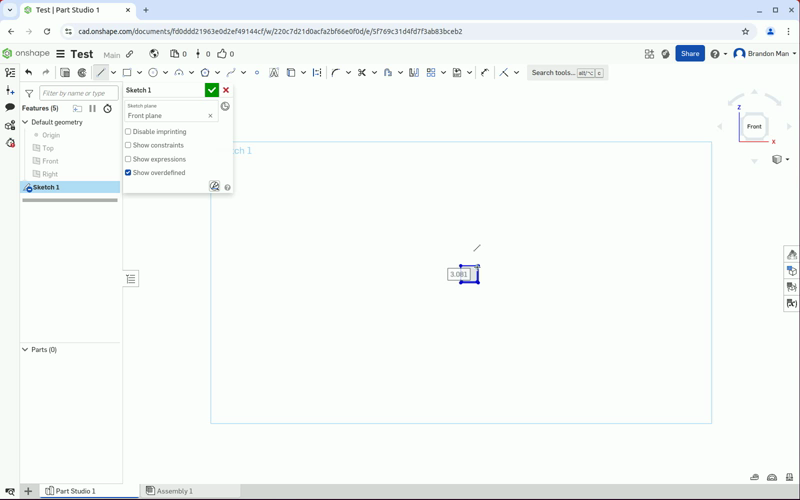
mouse_move(507, 266)
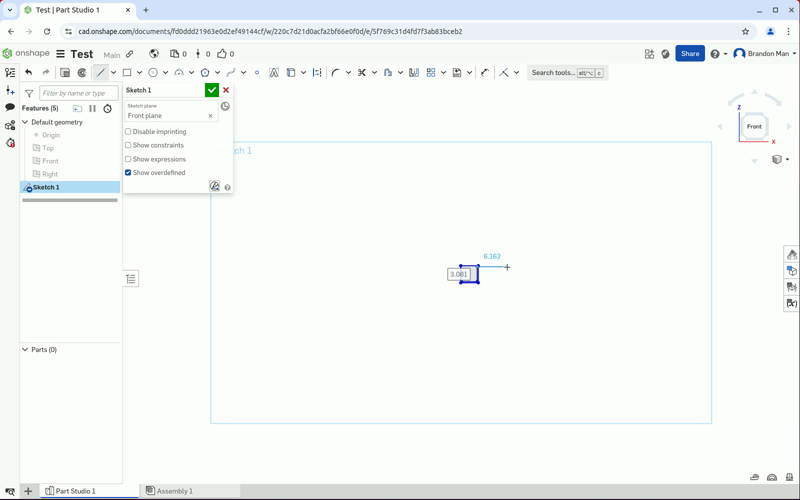
mouse_move(461, 266)
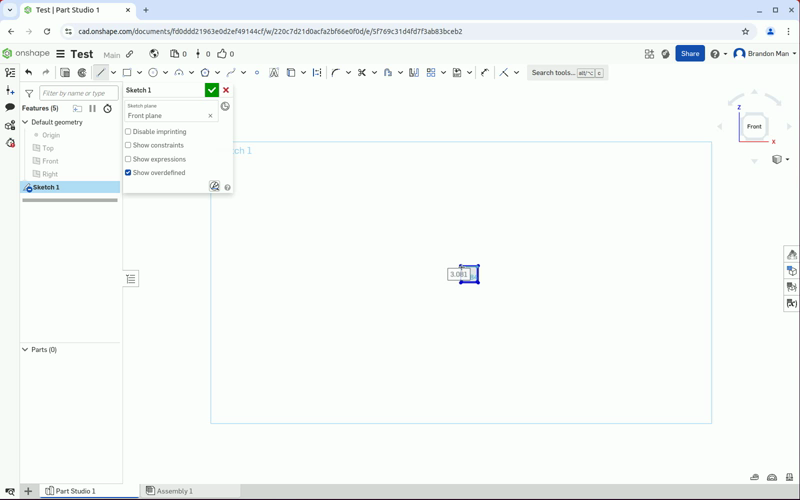
scroll(6)
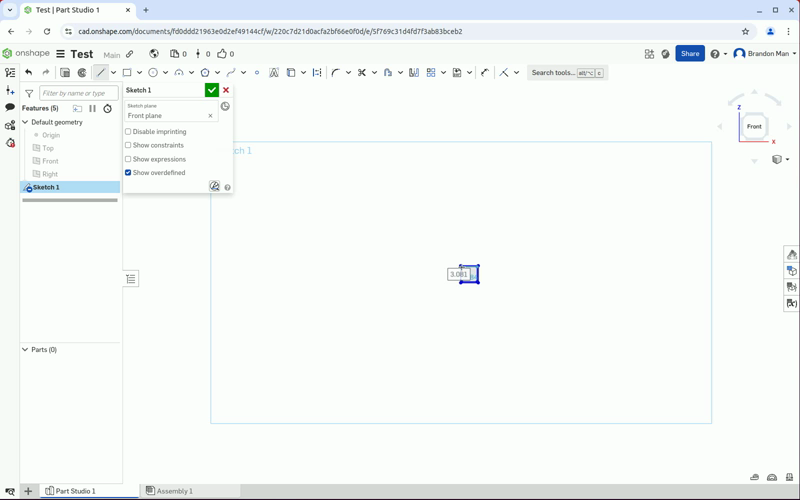
scroll(6)
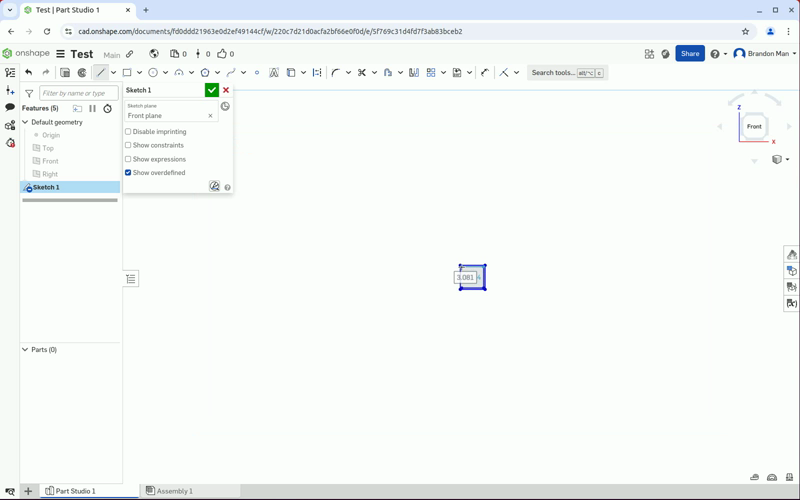
scroll(6)
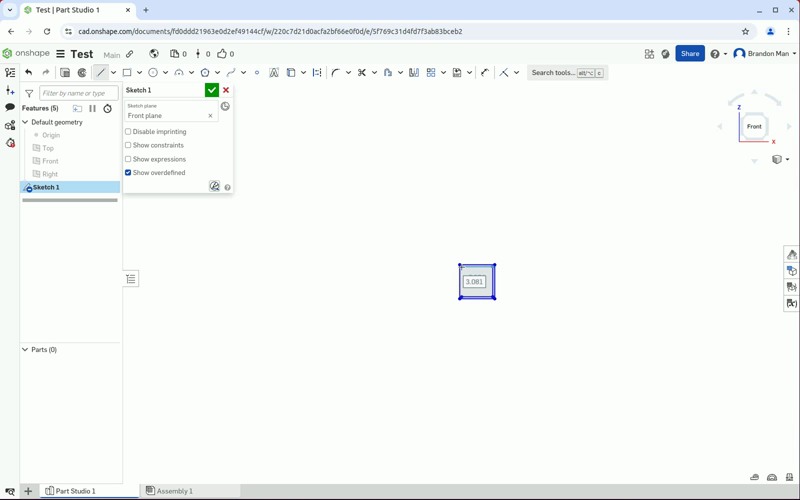
scroll(6)
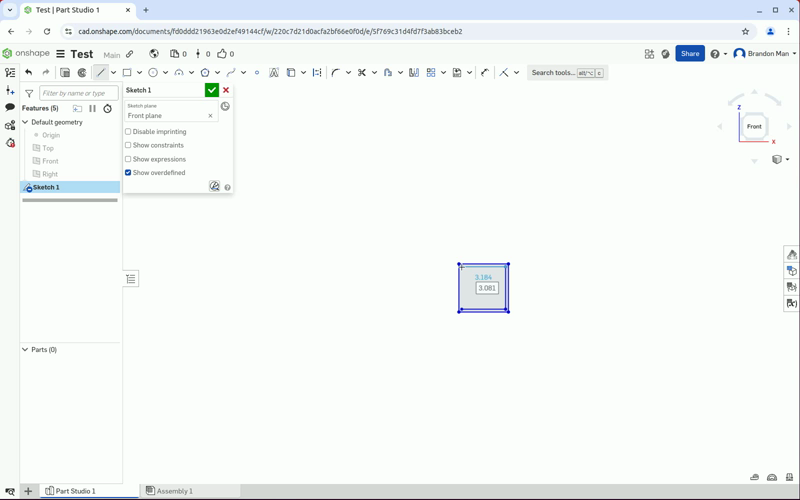
scroll(6)
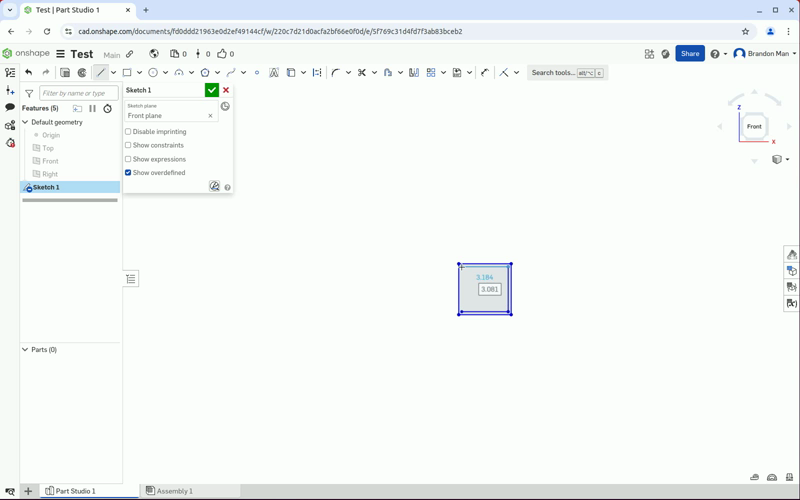
scroll(6)
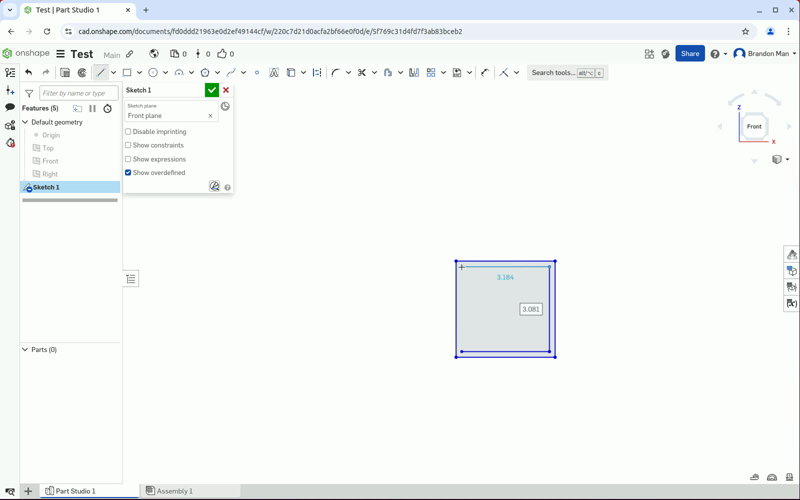
scroll(6)
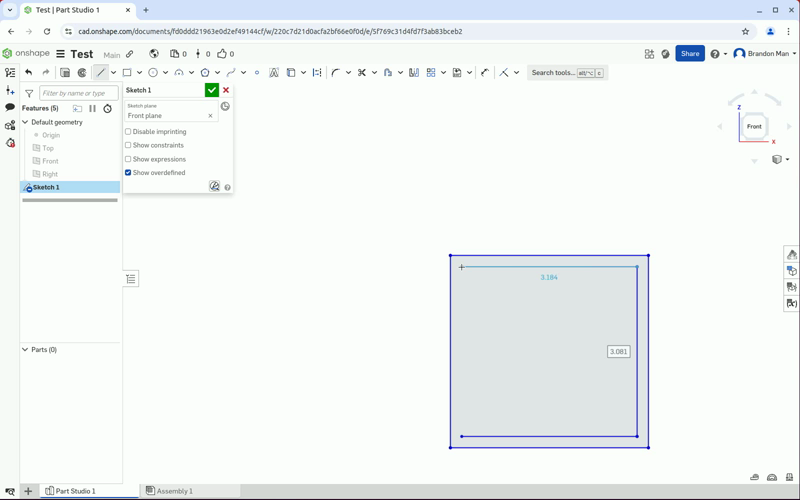
click(461, 266)
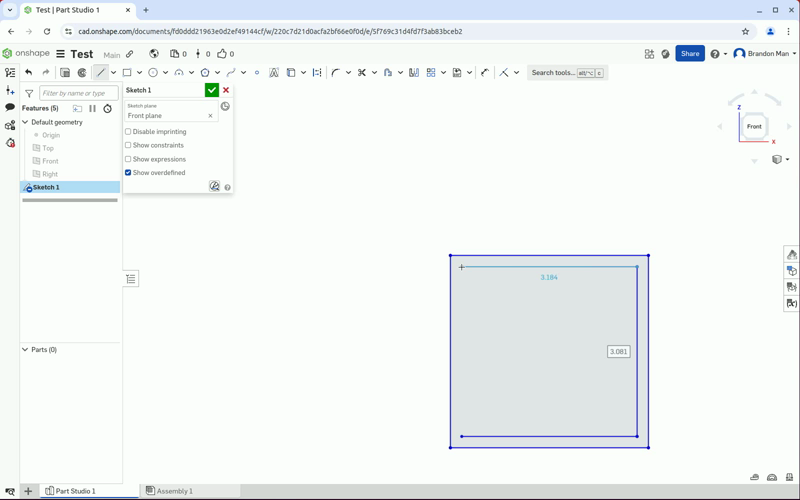
scroll(-6)
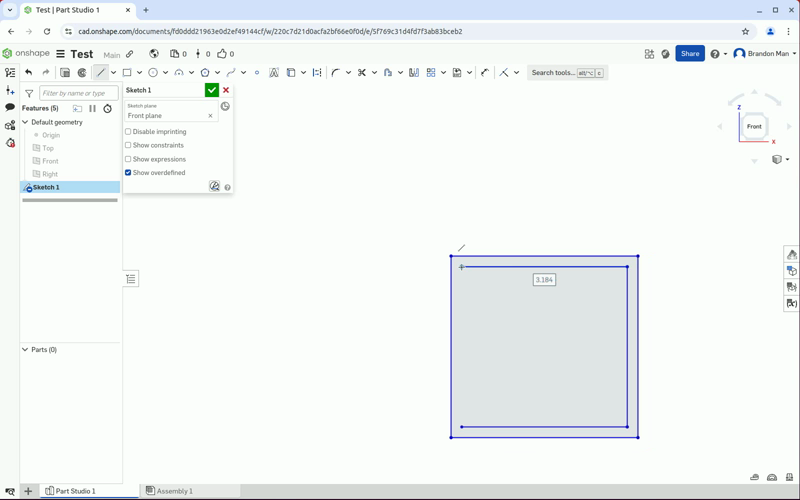
scroll(-6)
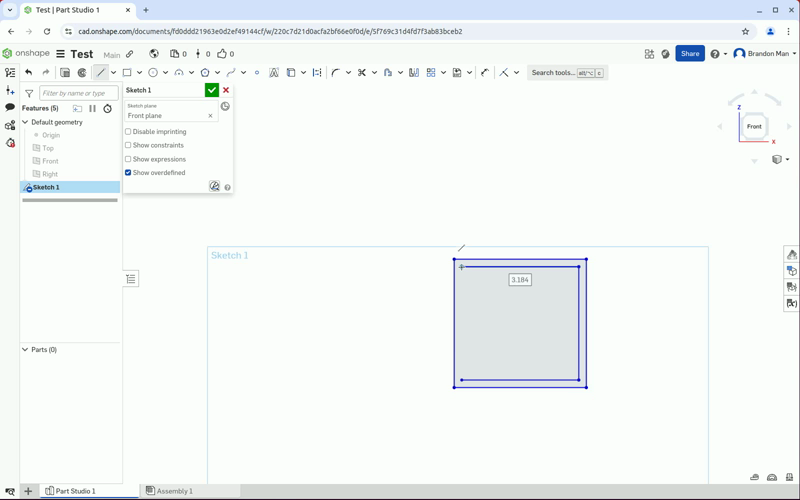
scroll(-6)
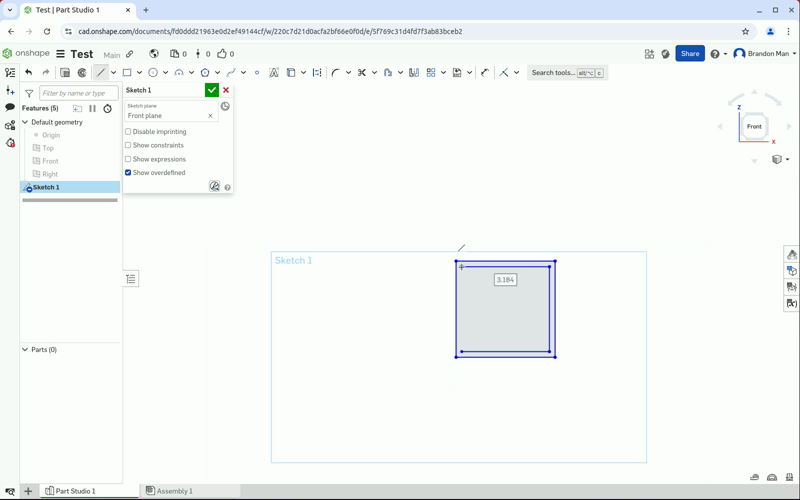
scroll(-6)
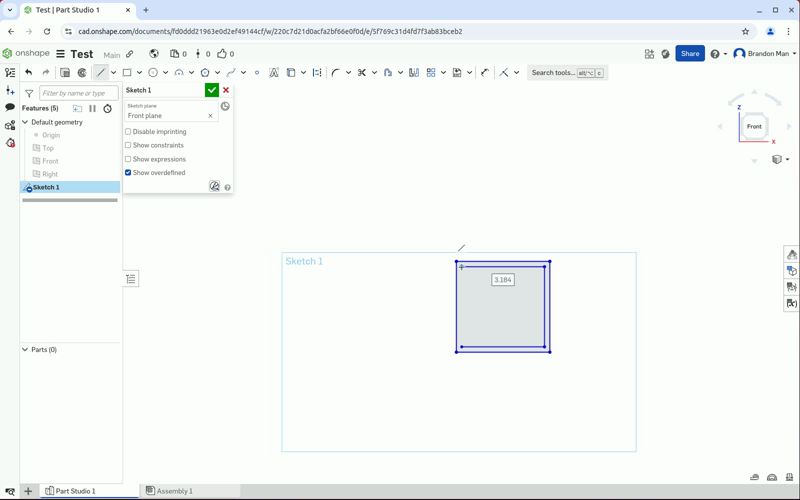
scroll(-6)
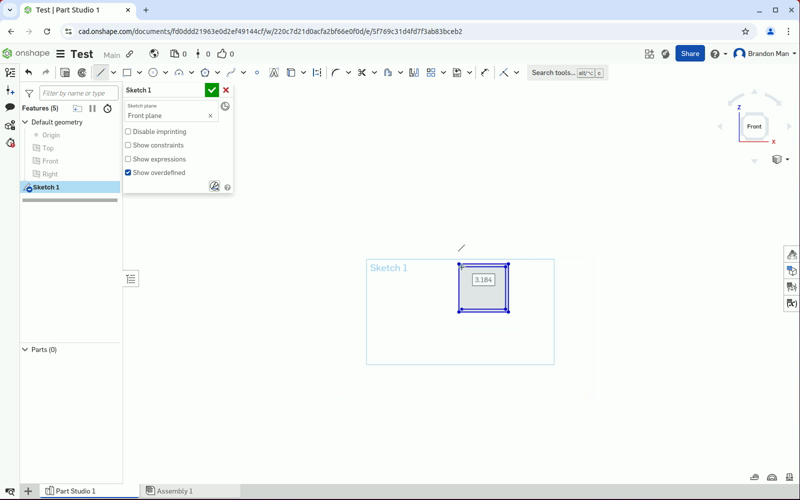
scroll(-6)
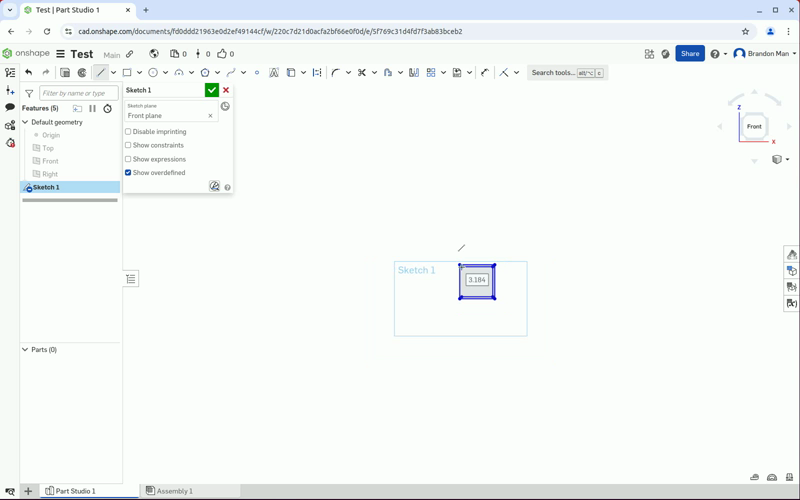
scroll(-6)
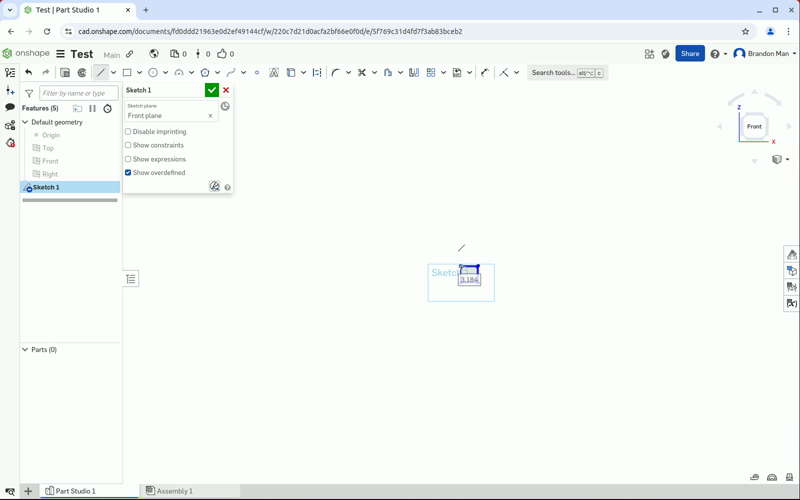
key_up(shift)
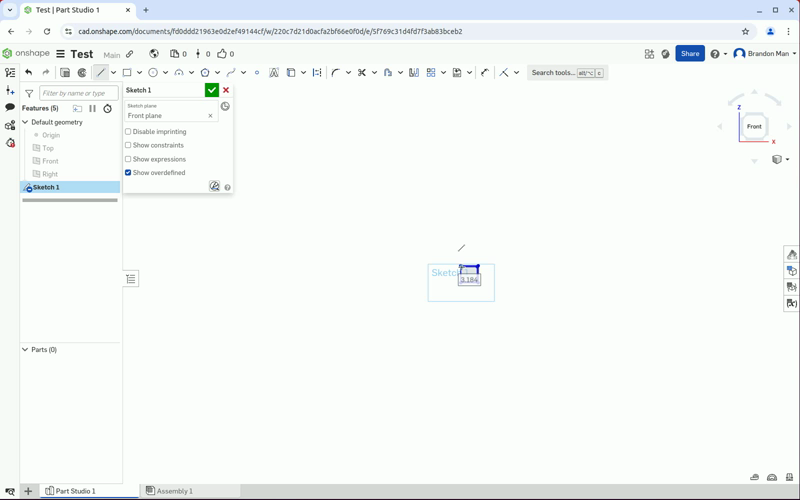
mouse_move(492, 266)
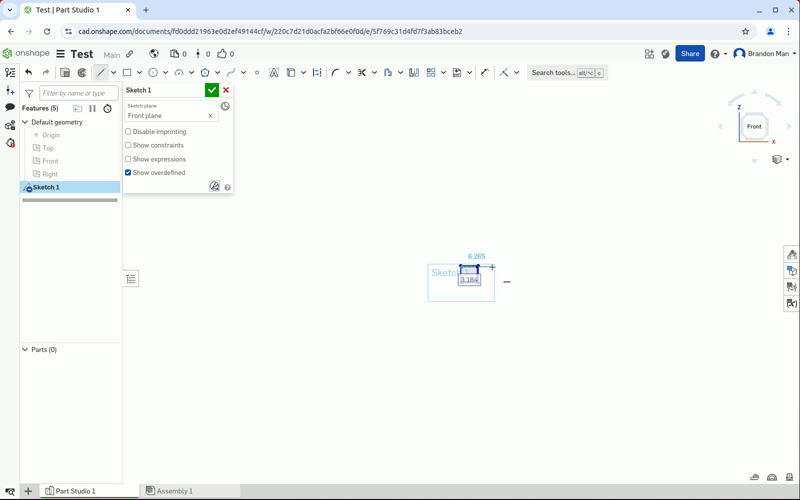
key_down(shift)
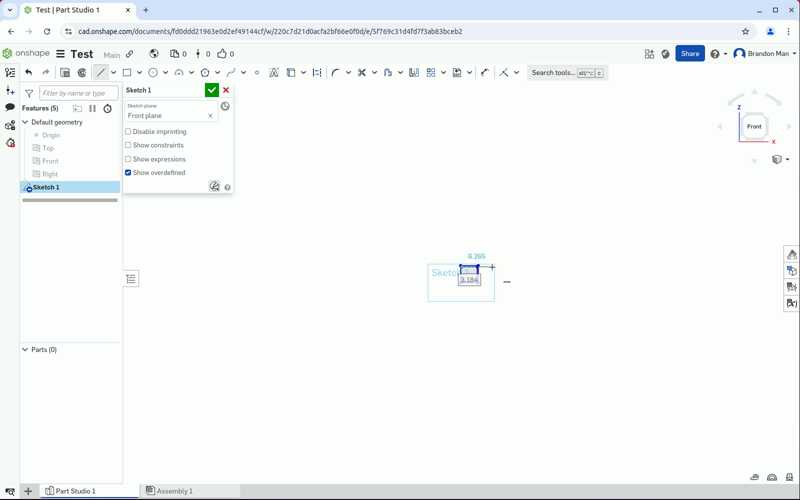
mouse_move(461, 281)
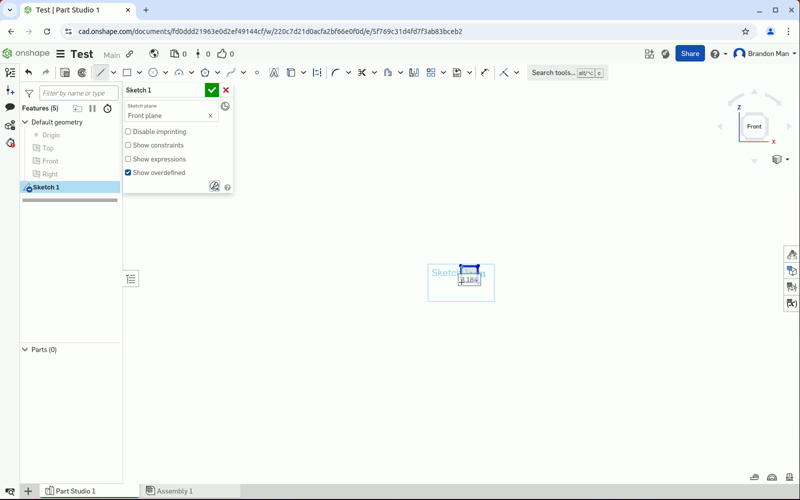
scroll(6)
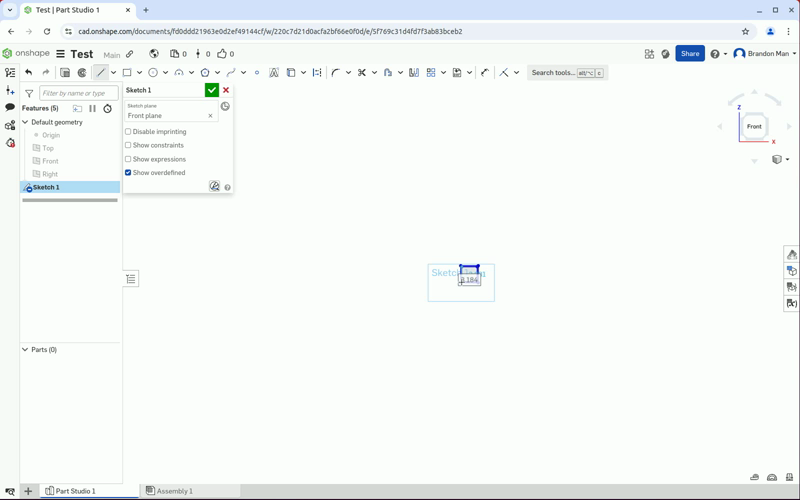
scroll(6)
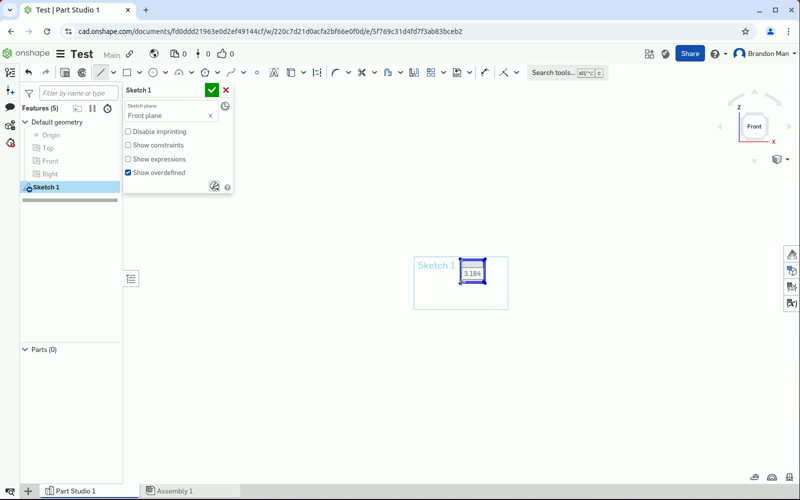
scroll(6)
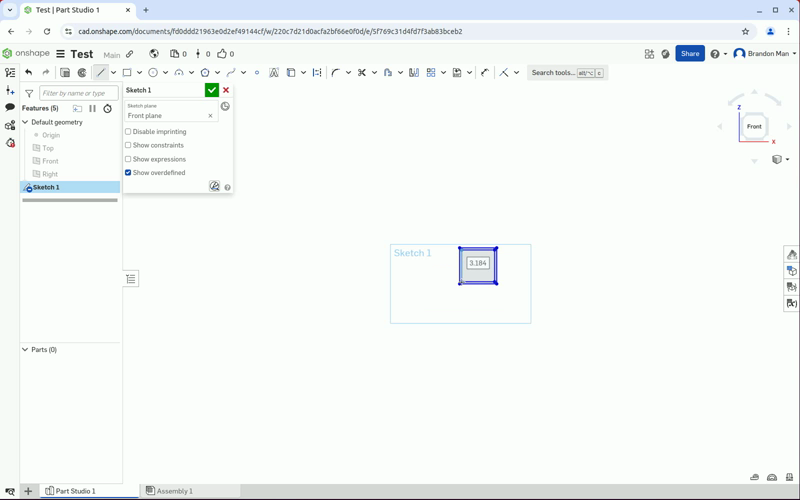
scroll(6)
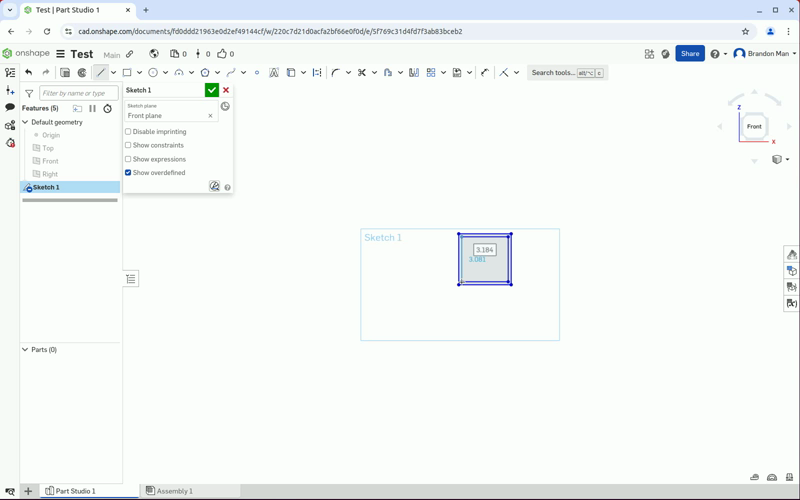
scroll(6)
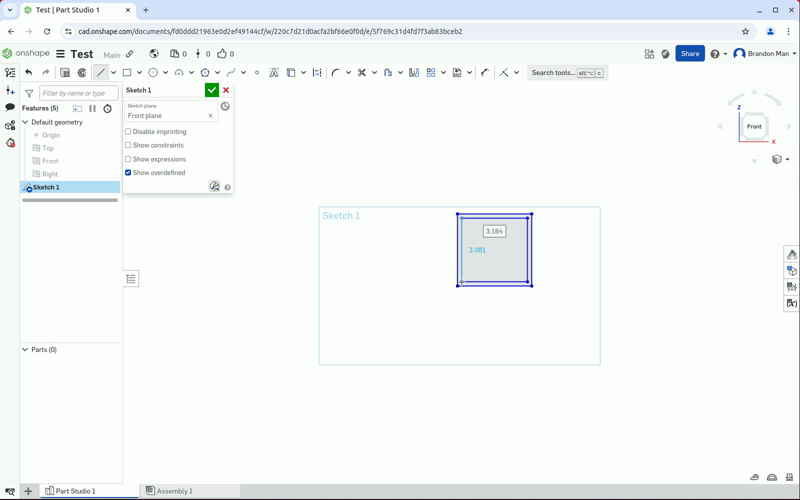
scroll(6)
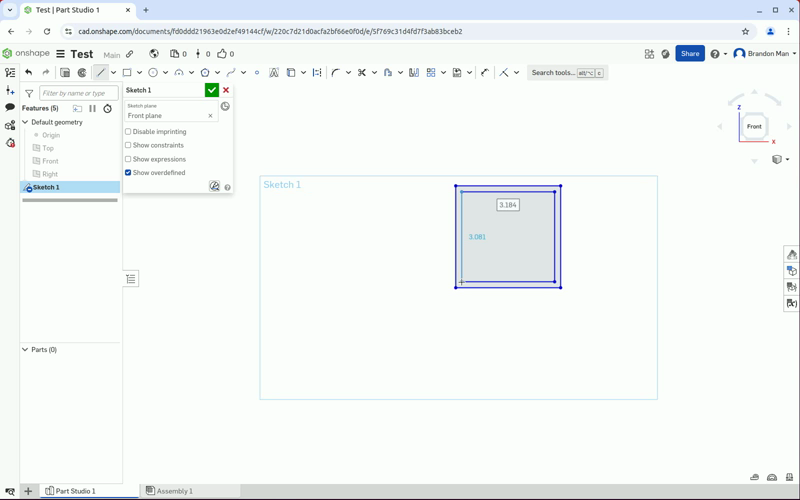
scroll(6)
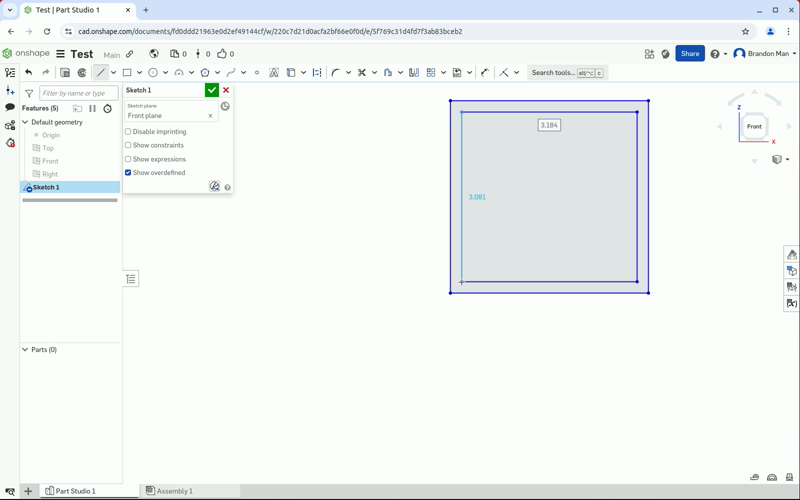
key_up(shift)
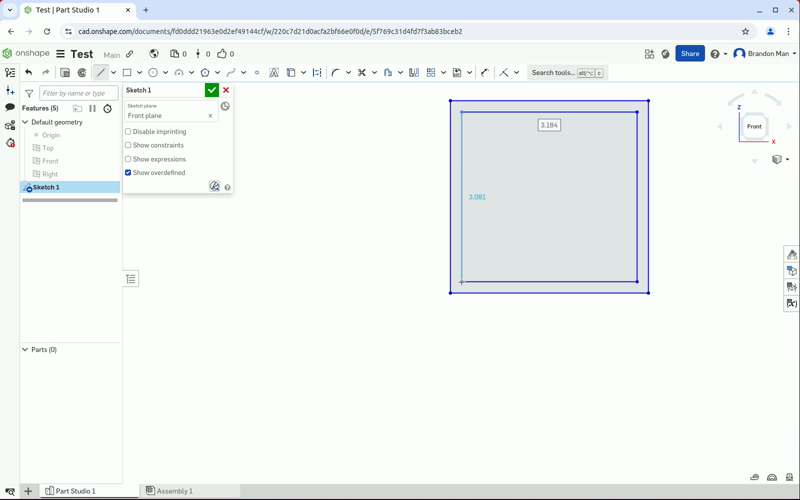
click(461, 281)
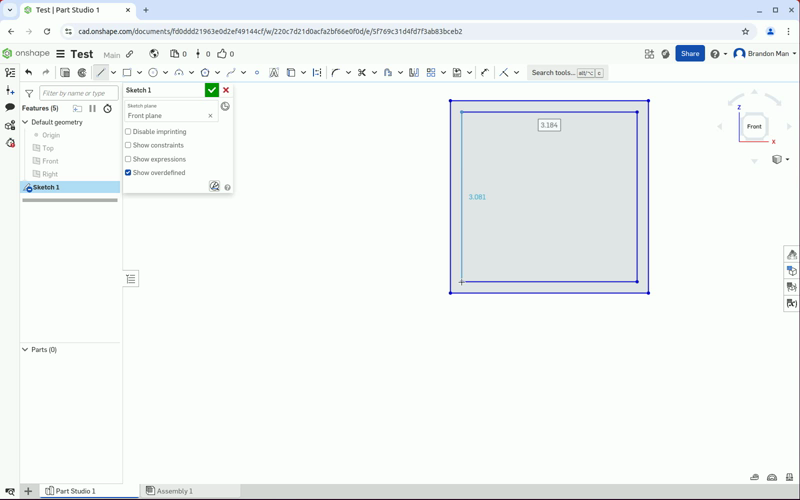
scroll(-6)
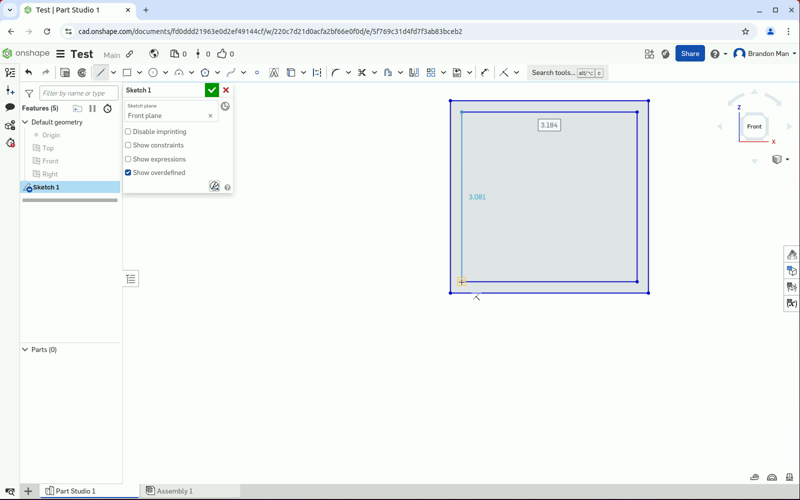
scroll(-6)
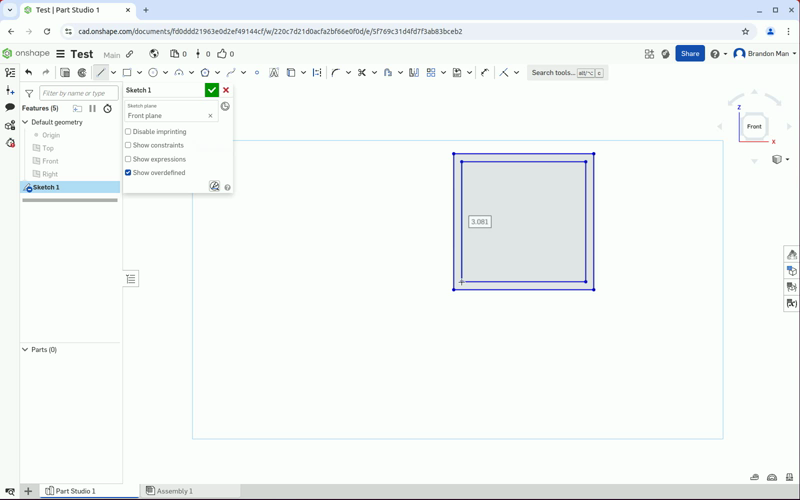
scroll(-6)
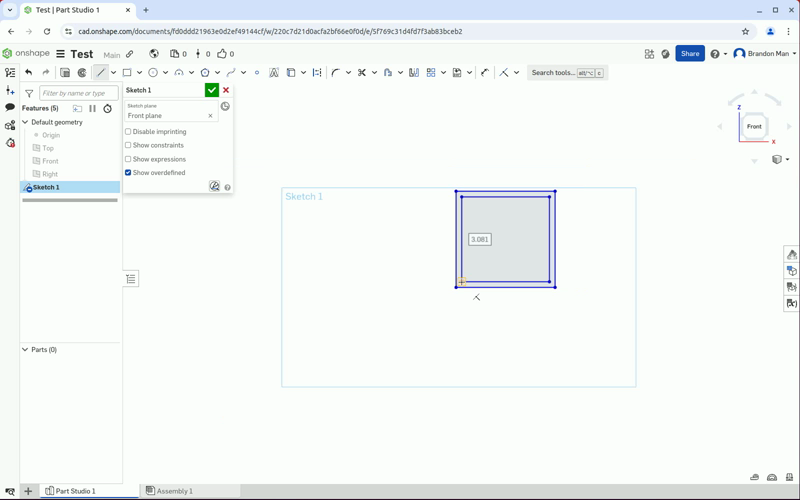
scroll(-6)
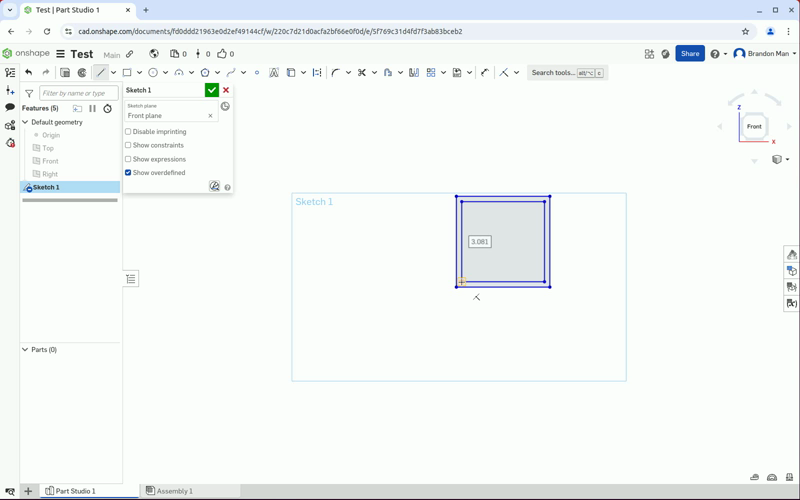
scroll(-6)
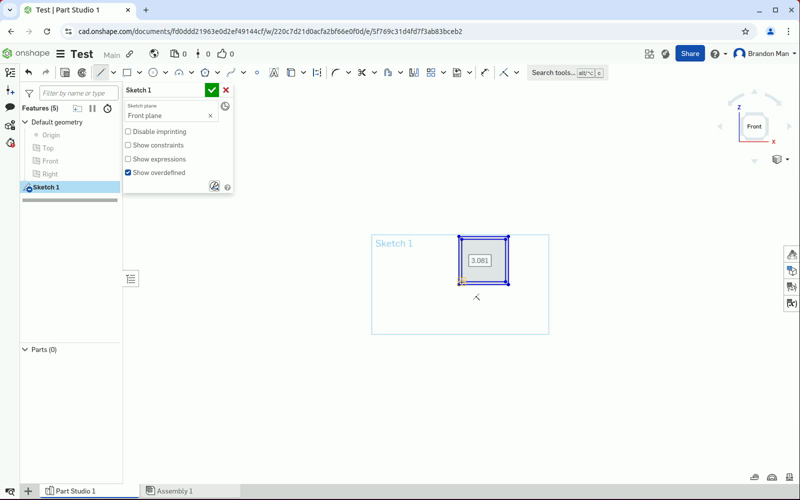
scroll(-6)
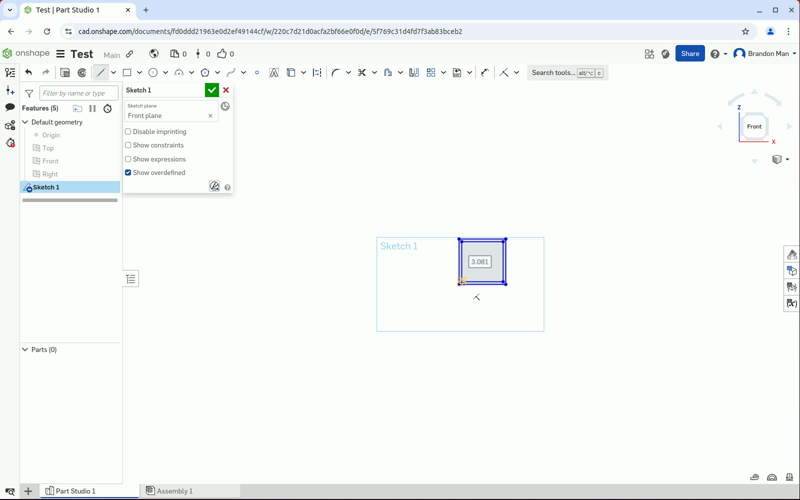
scroll(-6)
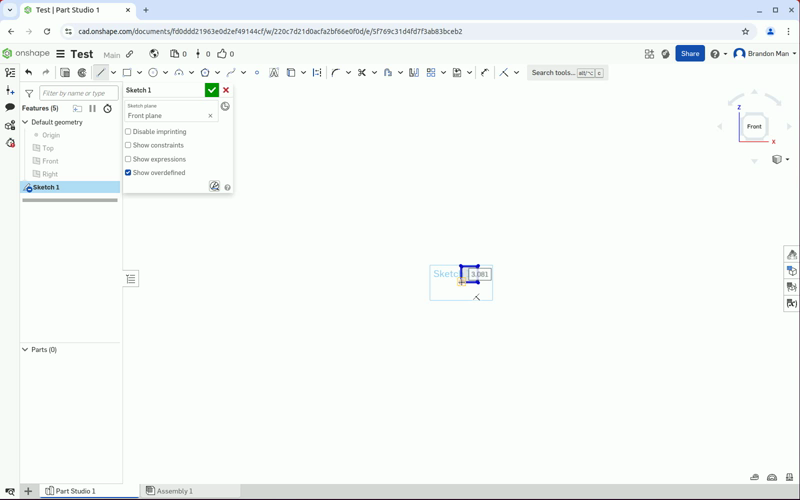
key(esc)
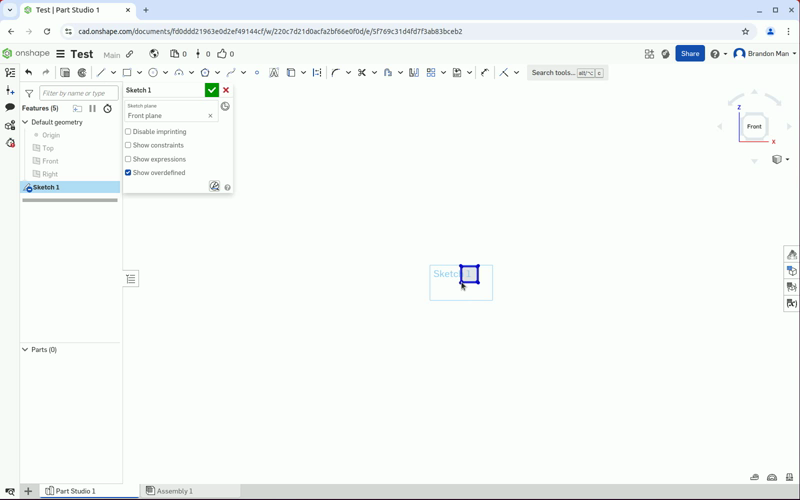
mouse_move(477, 274)
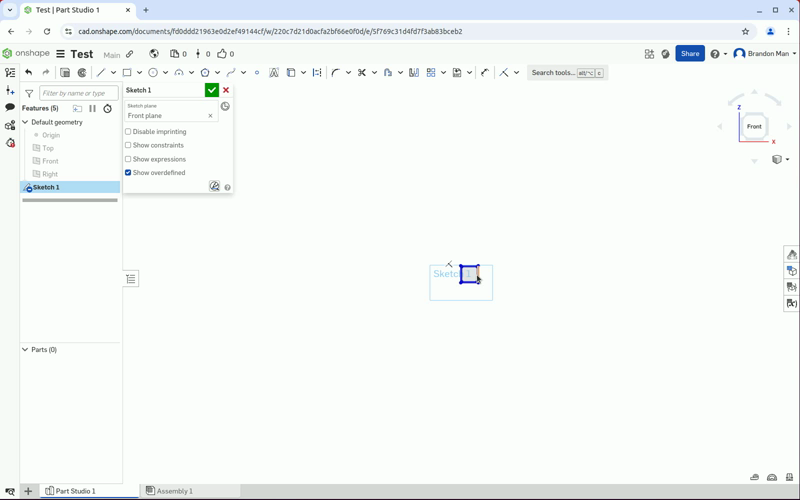
scroll(6)
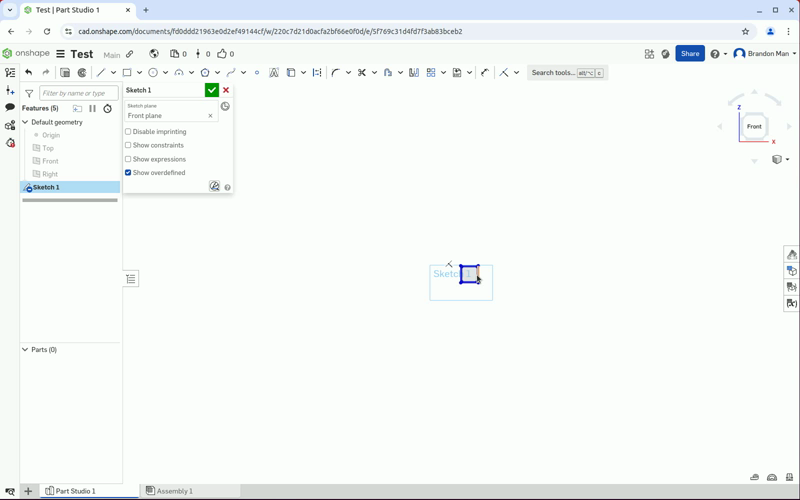
scroll(6)
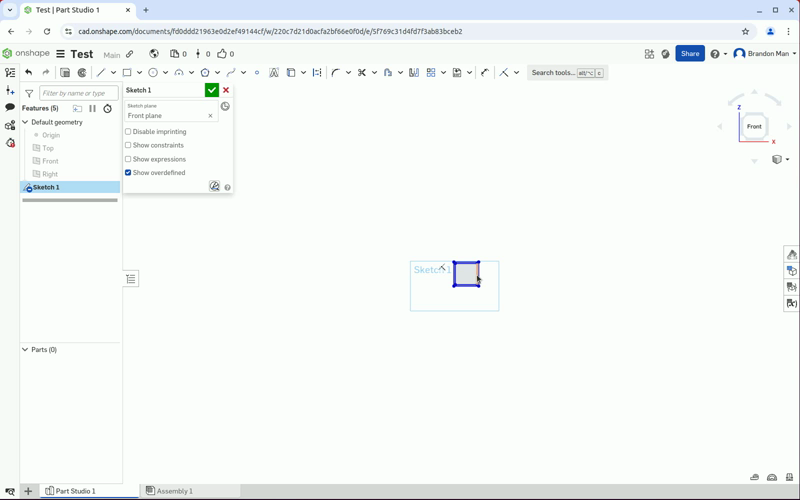
scroll(6)
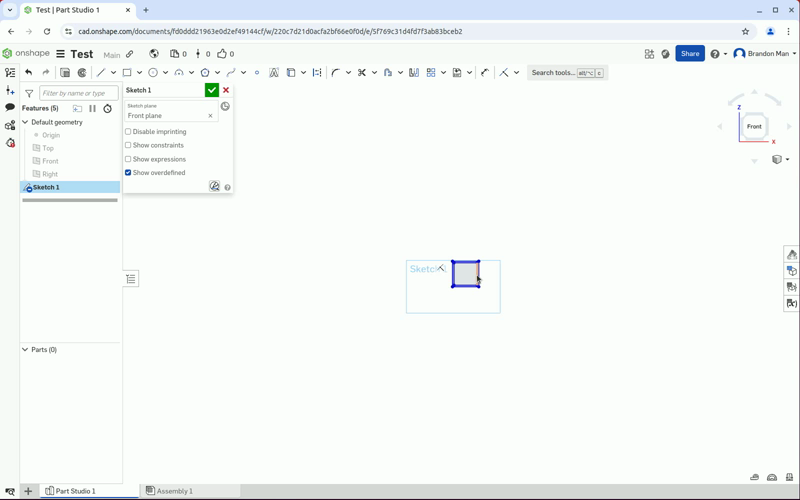
scroll(6)
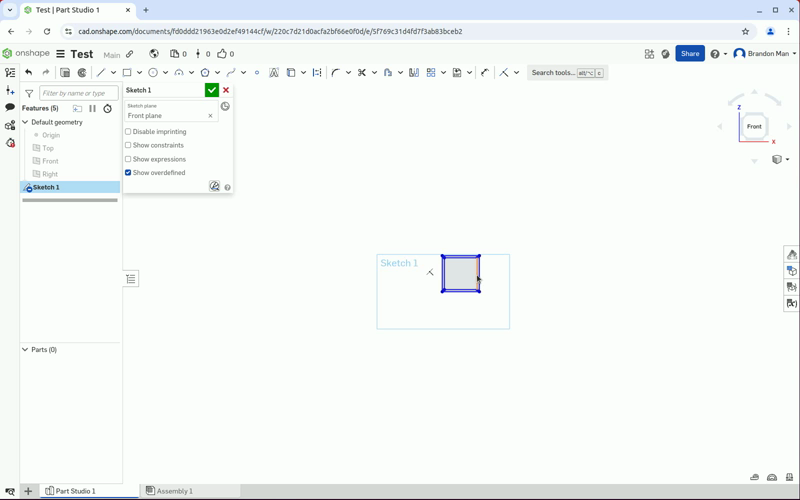
scroll(6)
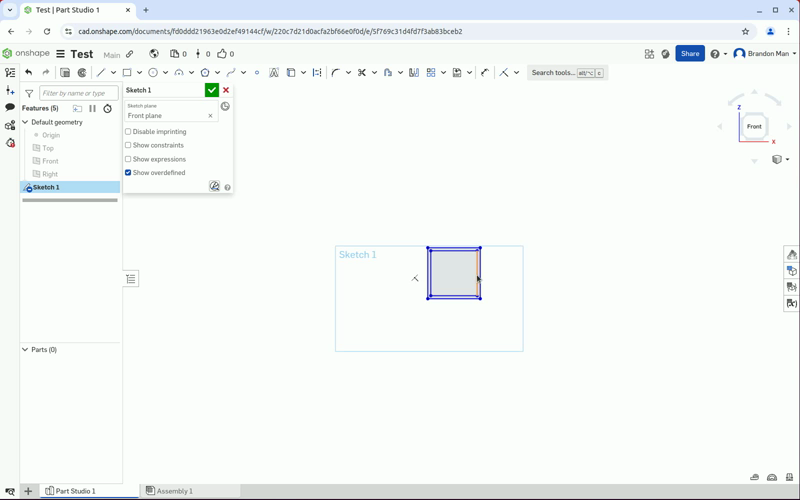
scroll(6)
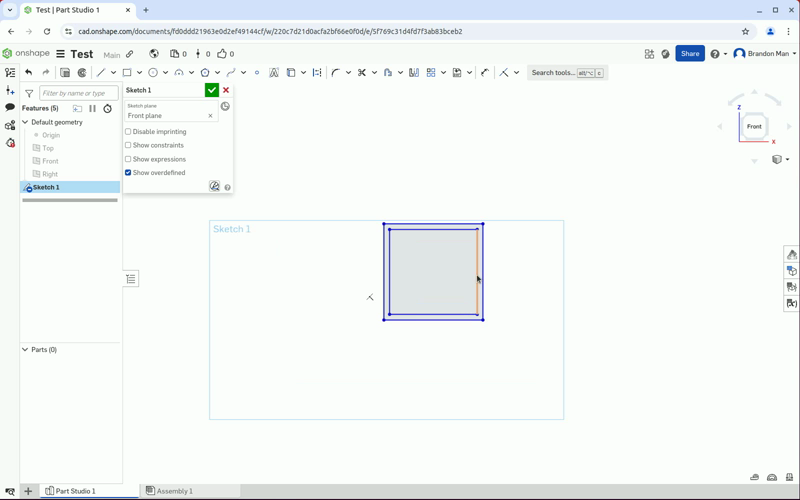
scroll(6)
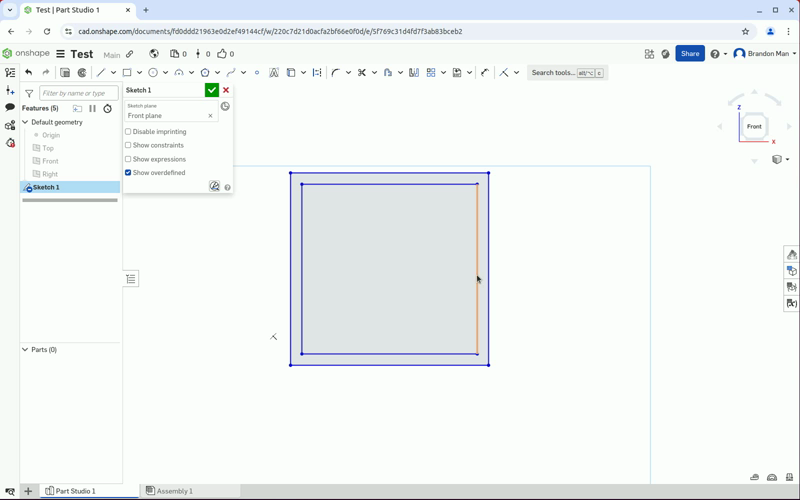
click(477, 274)
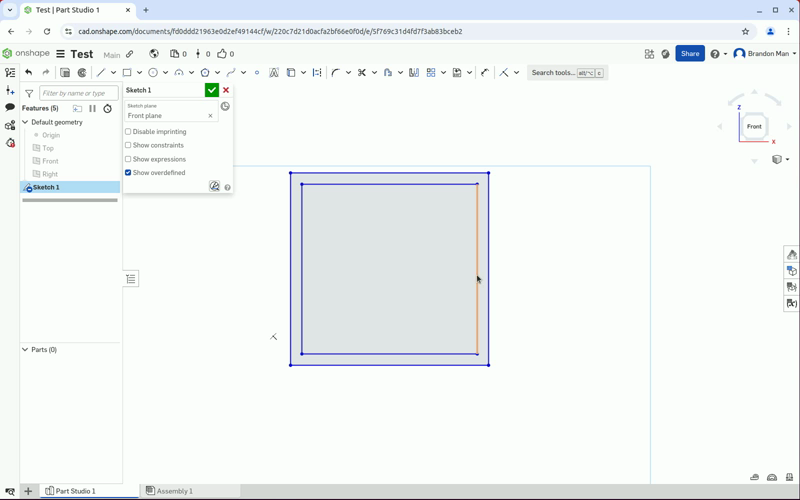
scroll(-6)
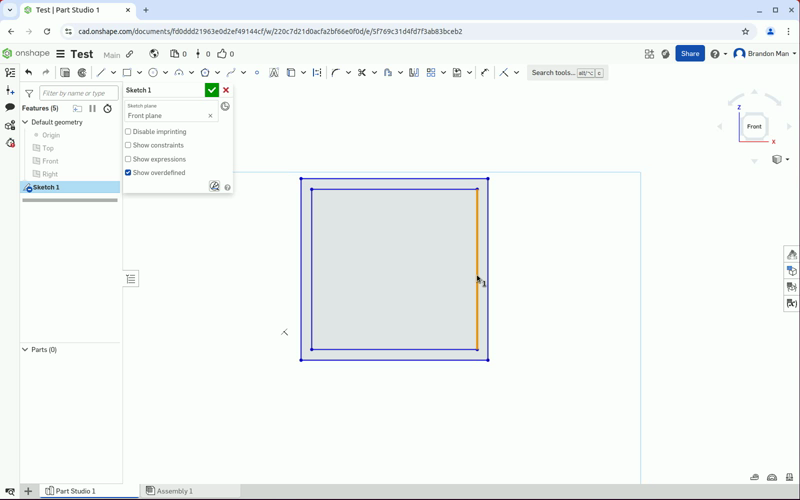
scroll(-6)
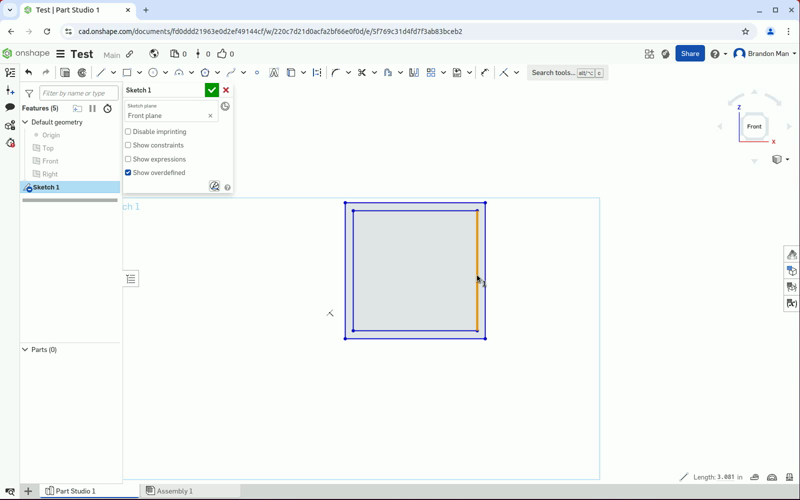
scroll(-6)
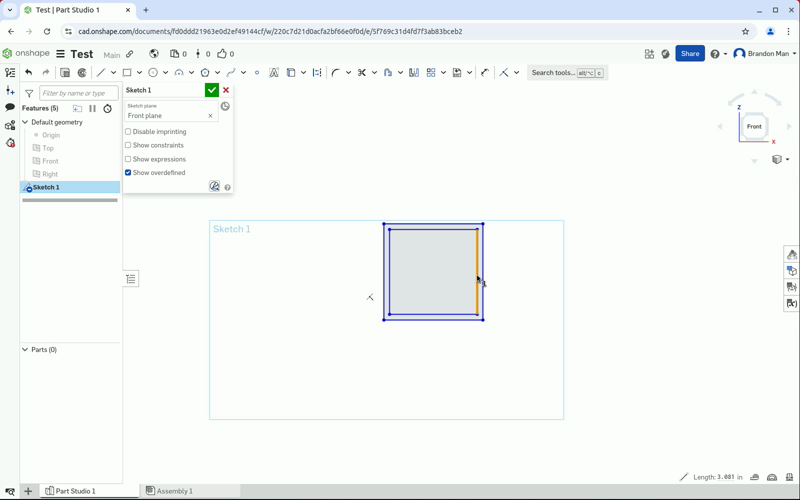
scroll(-6)
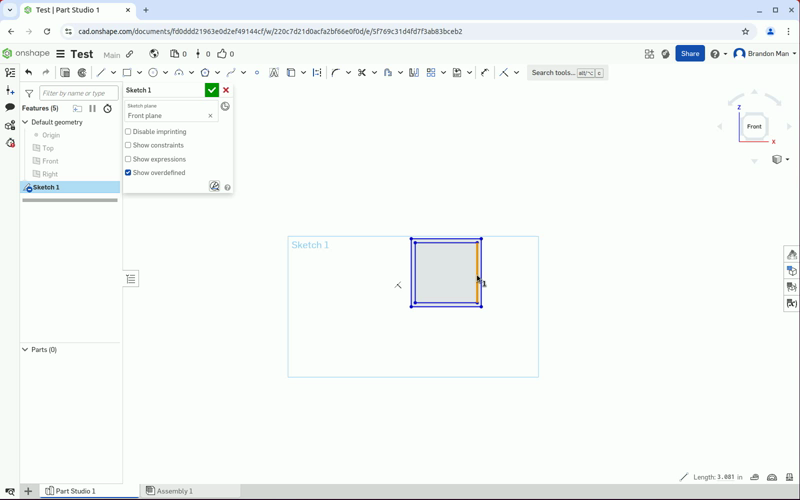
scroll(-6)
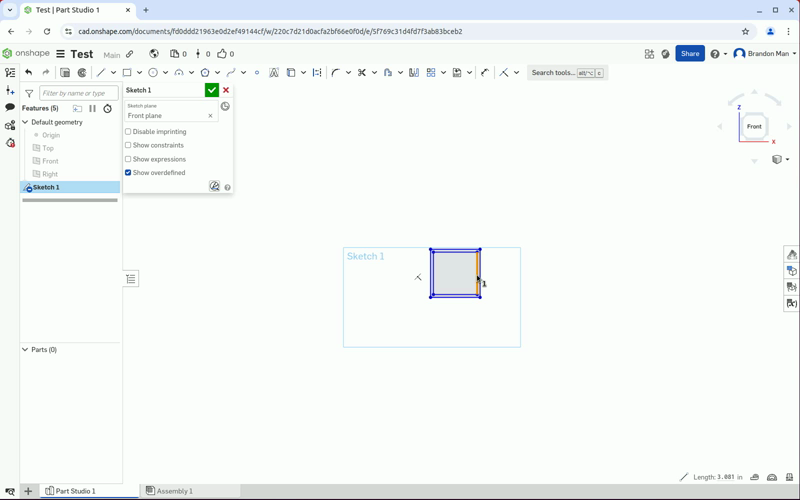
scroll(-6)
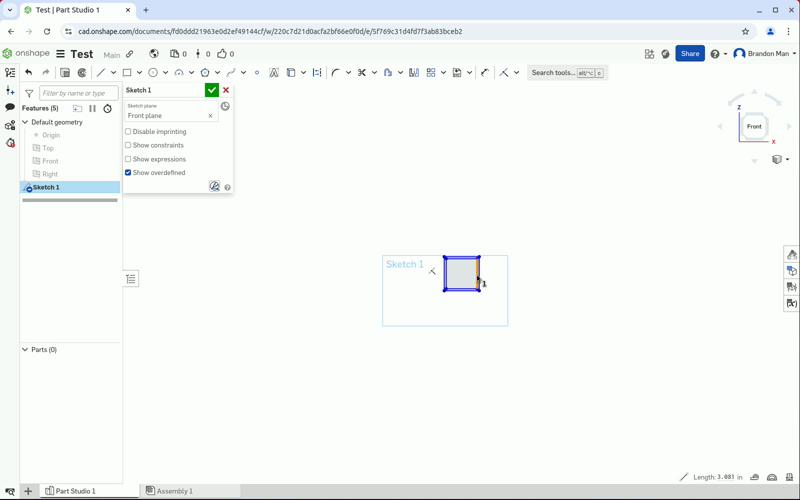
scroll(-6)
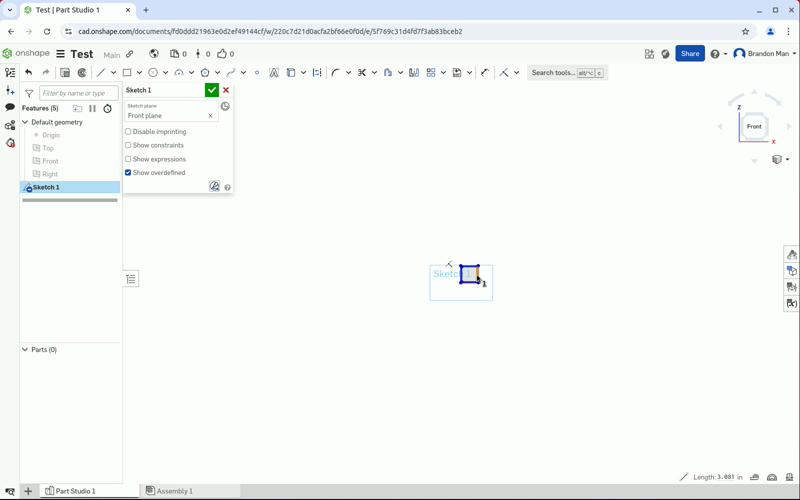
mouse_move(73, 352)
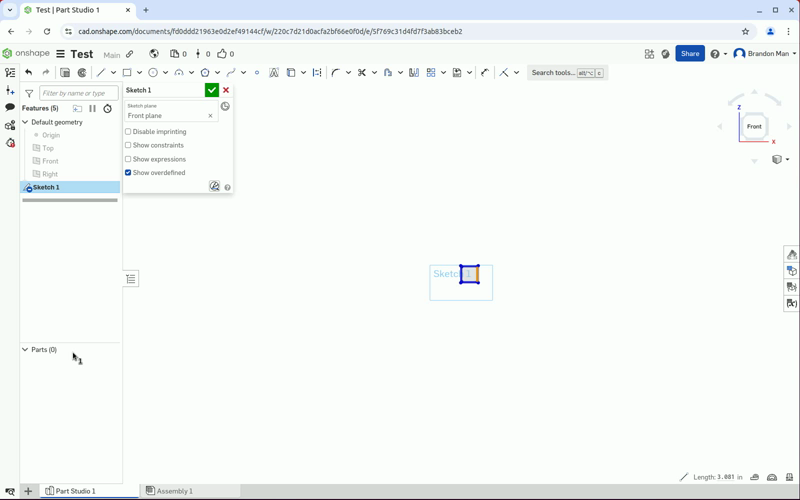
key(shift+y)
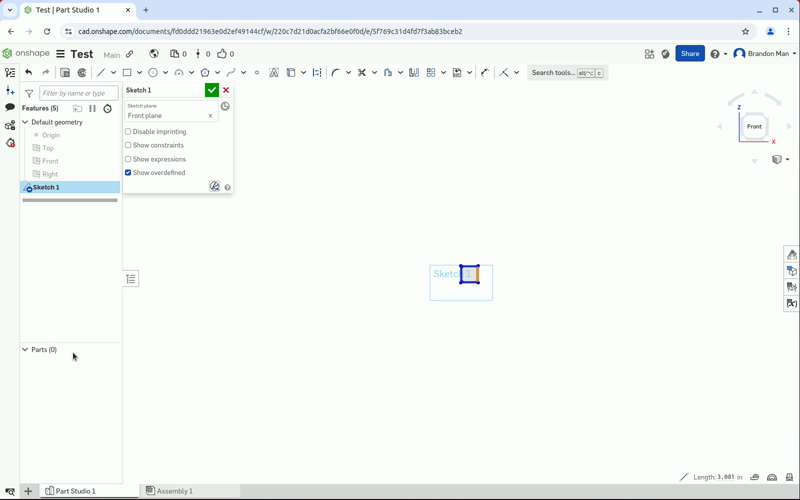
key(shift+e)
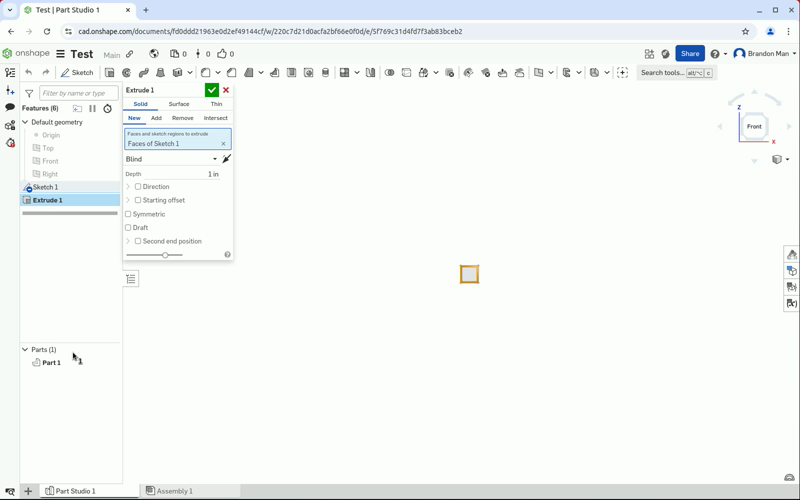
mouse_move(143, 106)
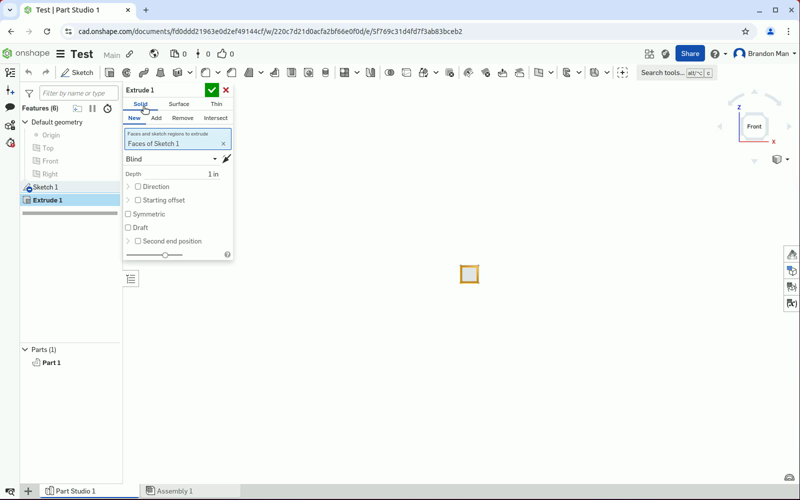
click(143, 106)
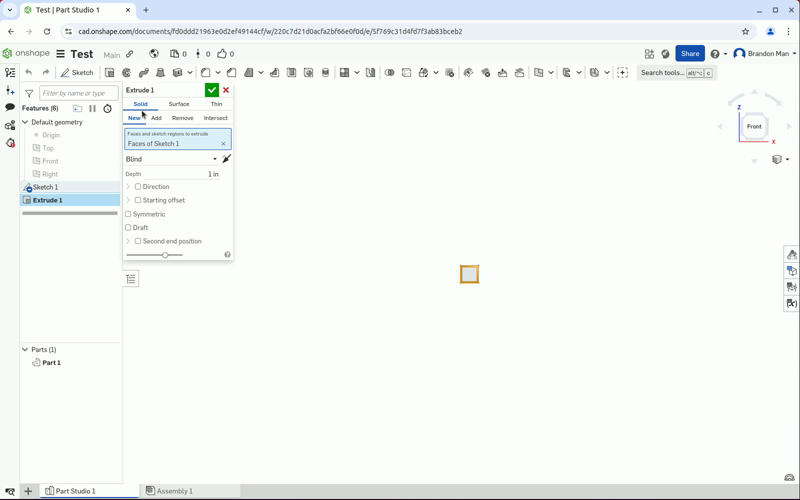
mouse_move(137, 120)
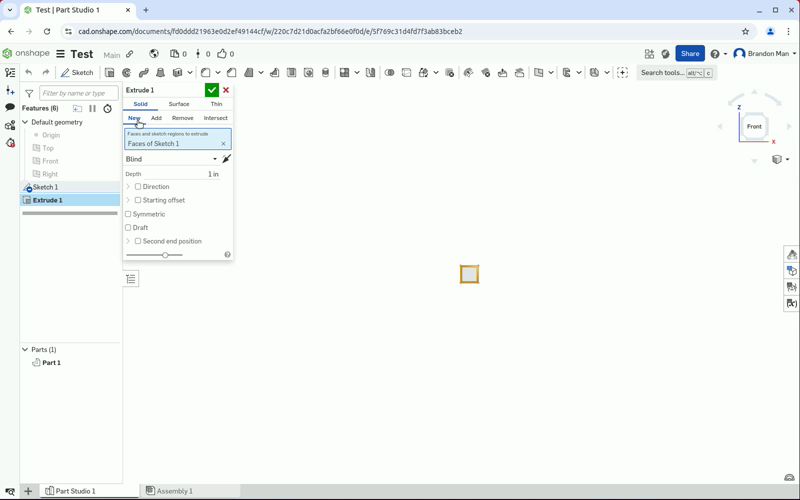
click(137, 120)
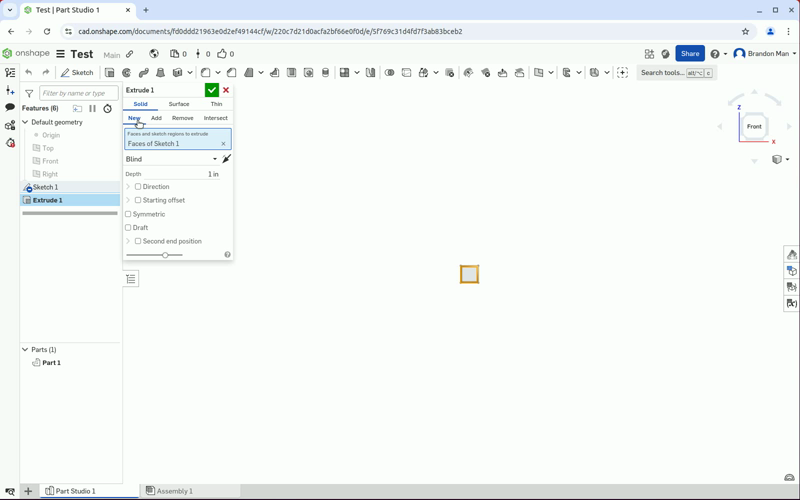
key(tab, 4)
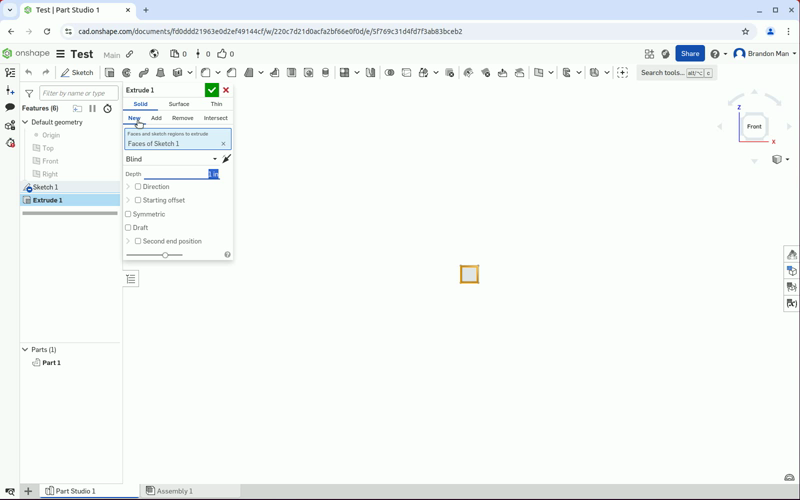
text(23.108)
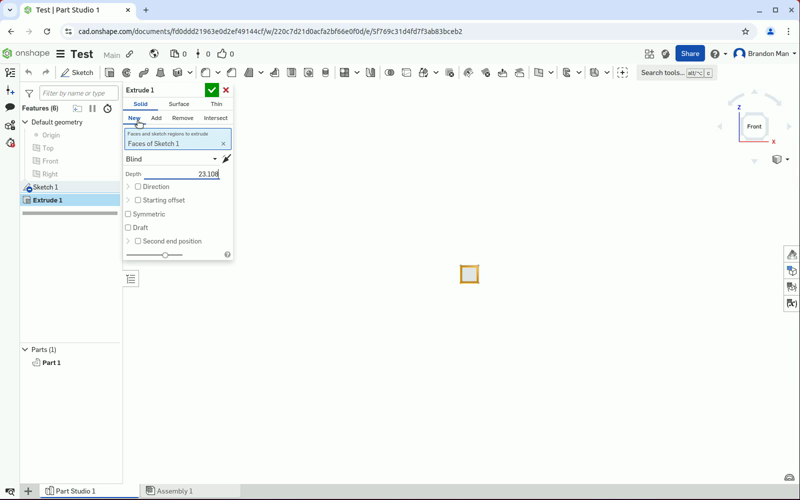
key(enter)
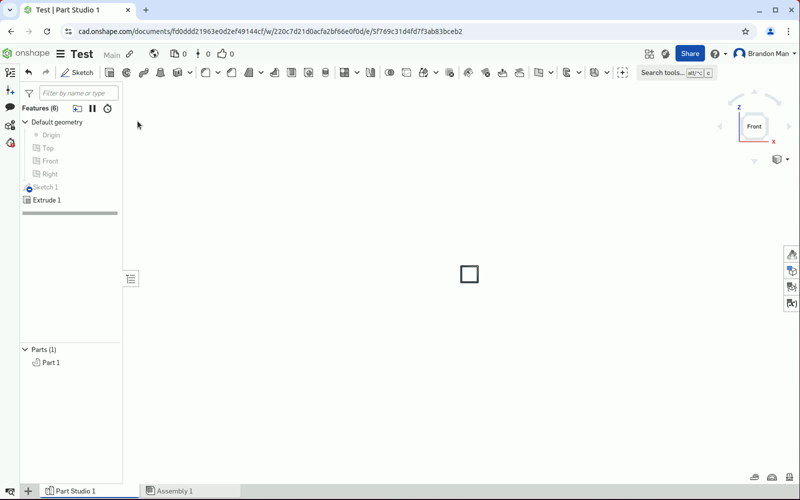
key(shift+h)
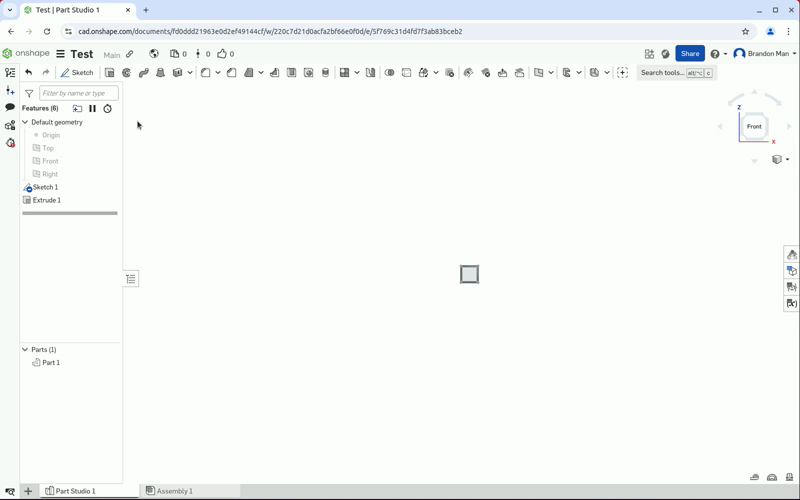
key(shift+h)
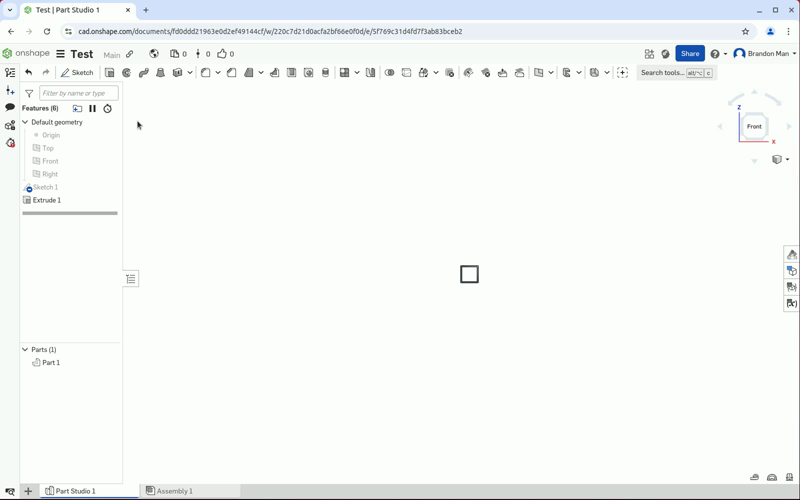
mouse_move(73, 189)
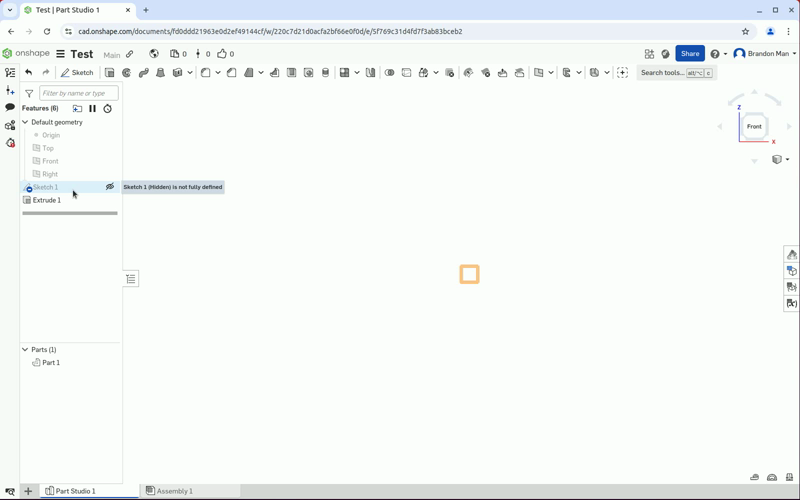
click(73, 189)
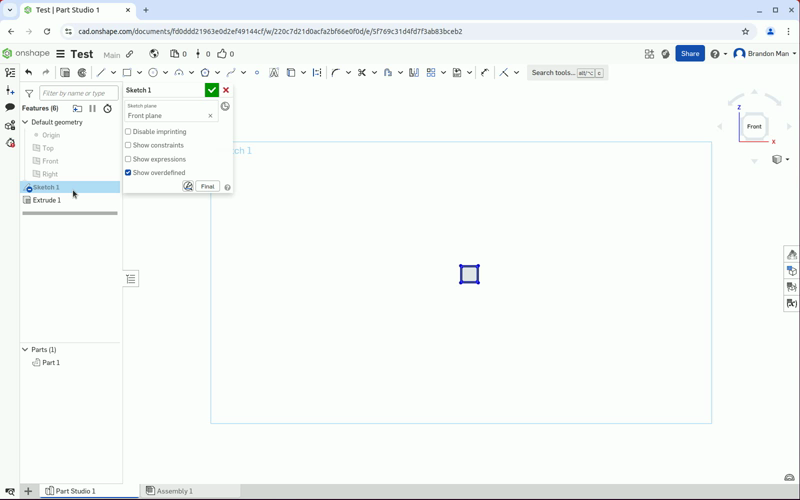
mouse_move(229, 92)
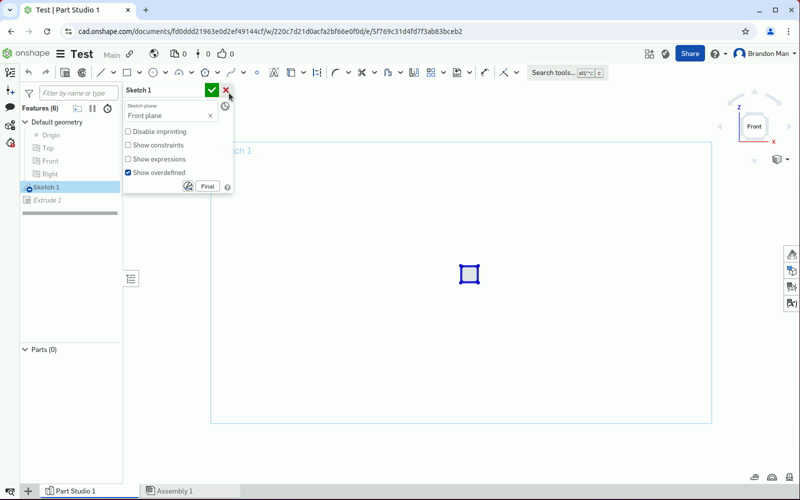
click(229, 92)
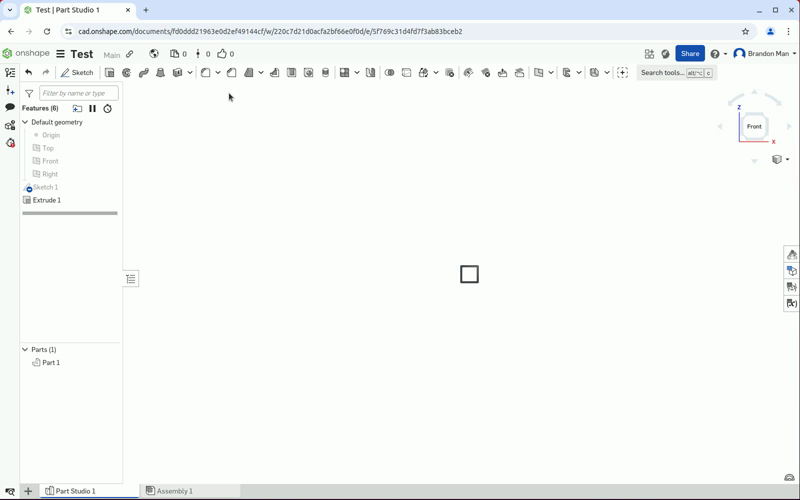
mouse_move(73, 352)
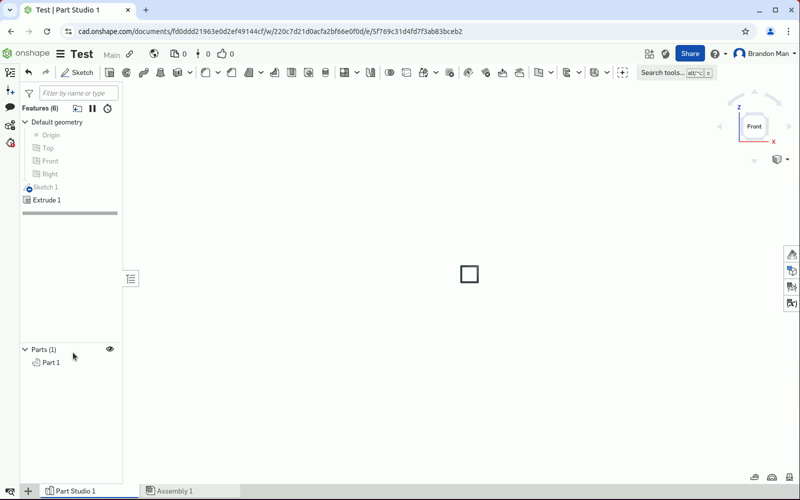
key(y)
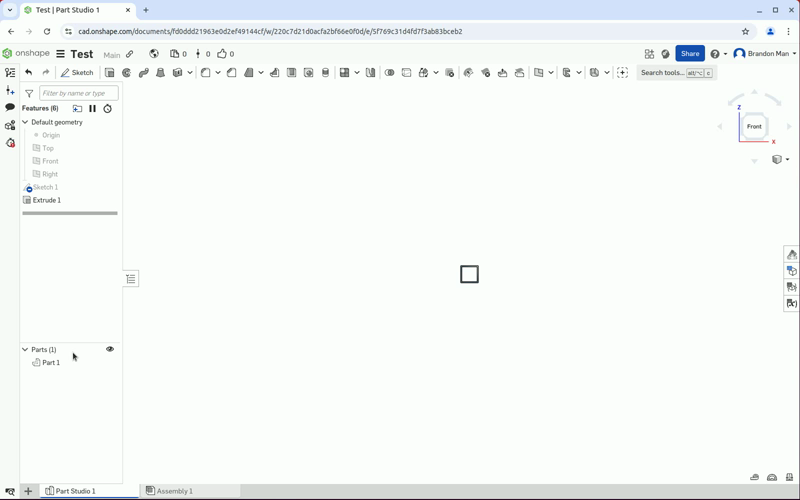
key(shift+p)
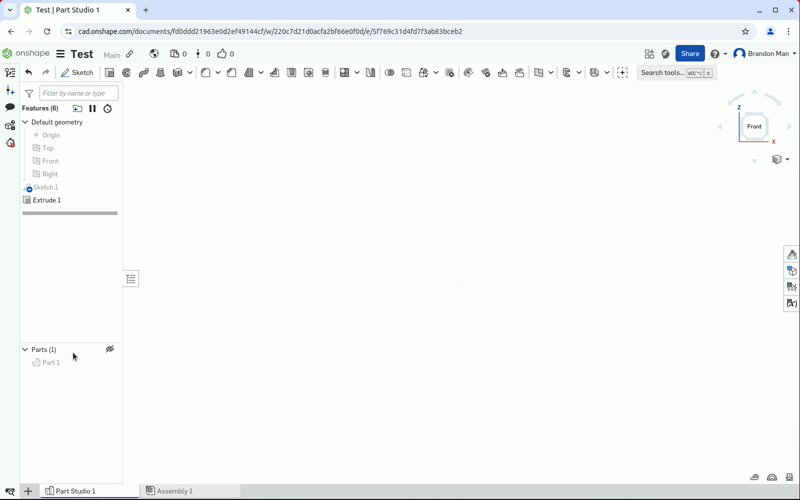
key(space)
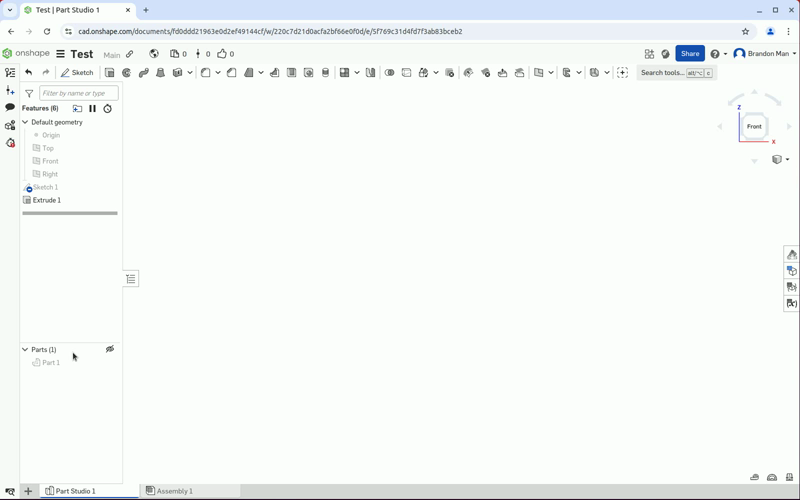
key_down(shift)
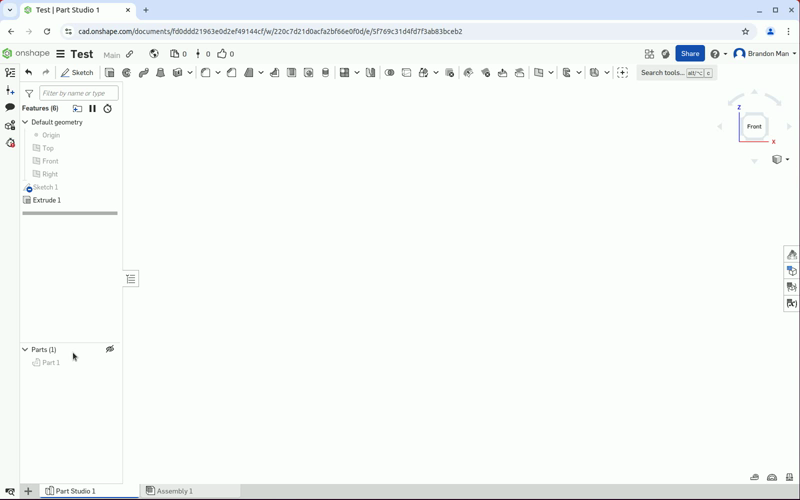
key(down)
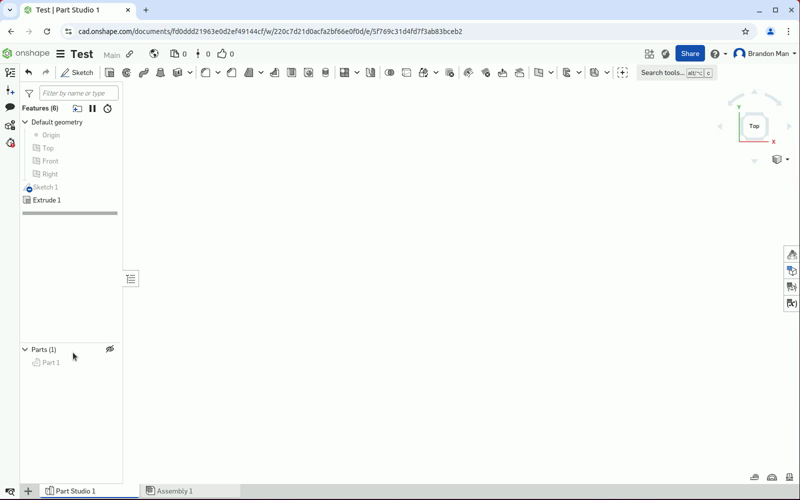
key_up(shift)
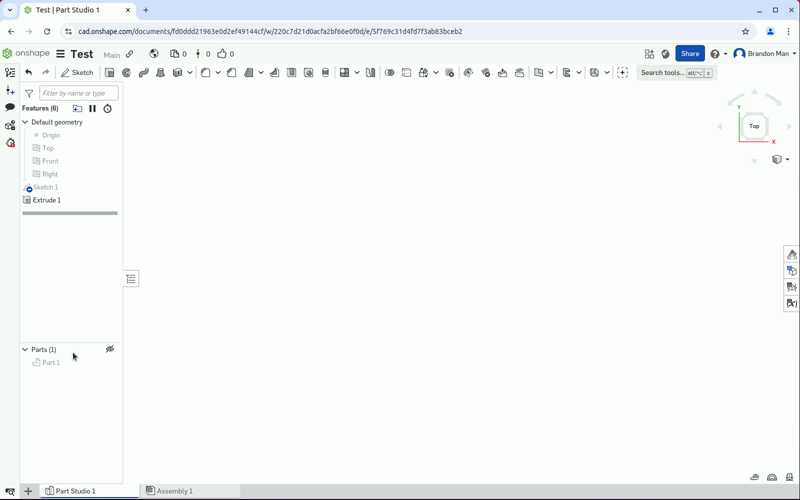
mouse_move(73, 352)
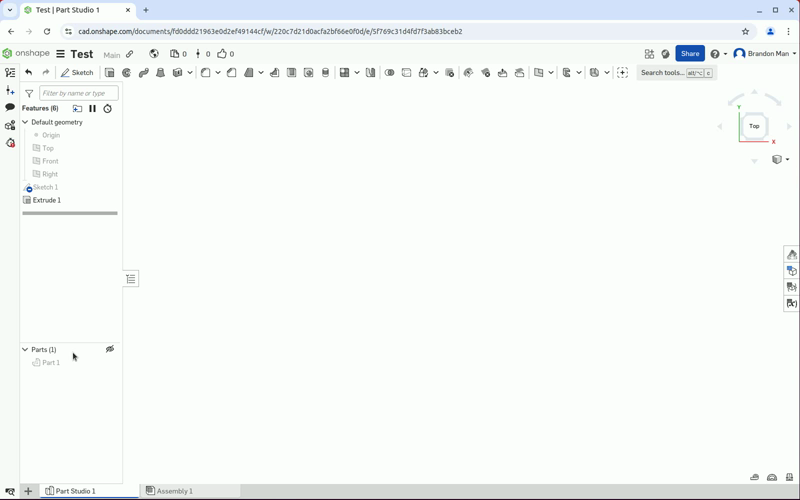
key(shift+y)
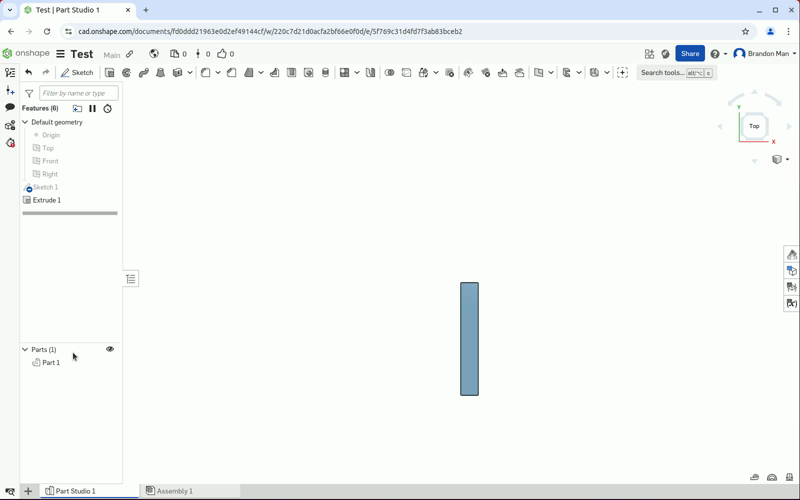
mouse_move(541, 75)
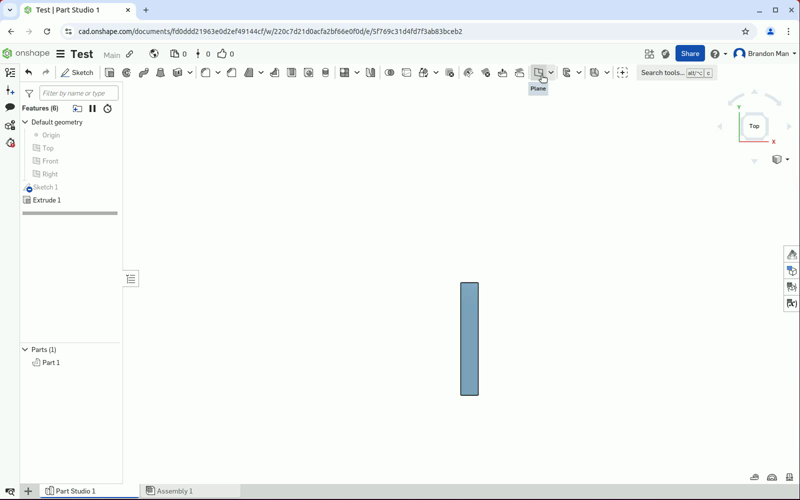
click(541, 75)
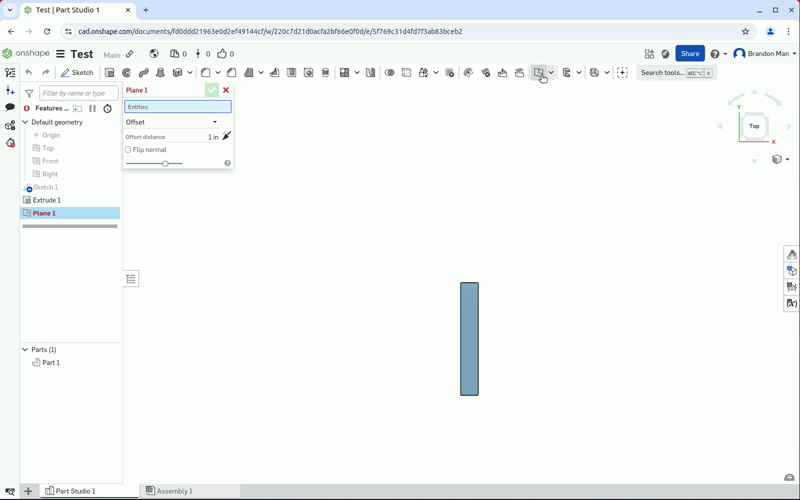
mouse_move(73, 150)
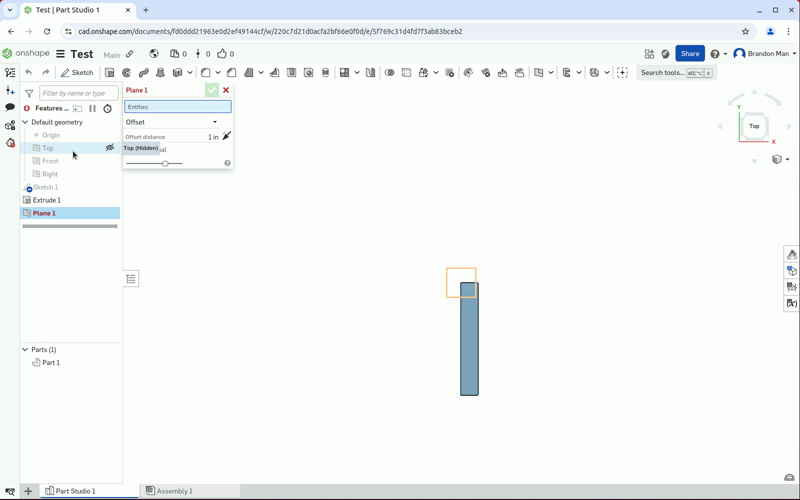
click(73, 150)
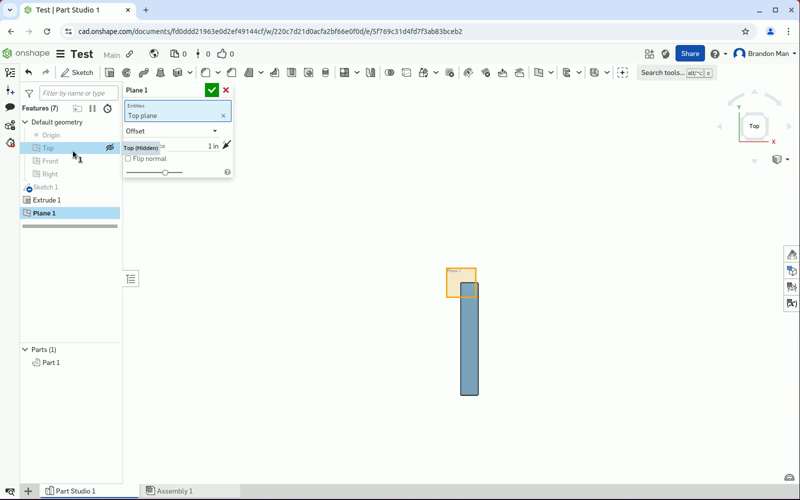
key(tab, 2)
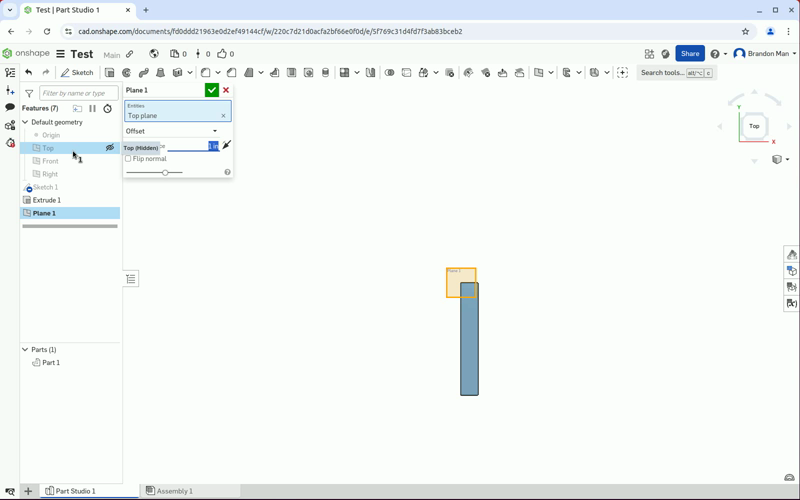
text(3.358)
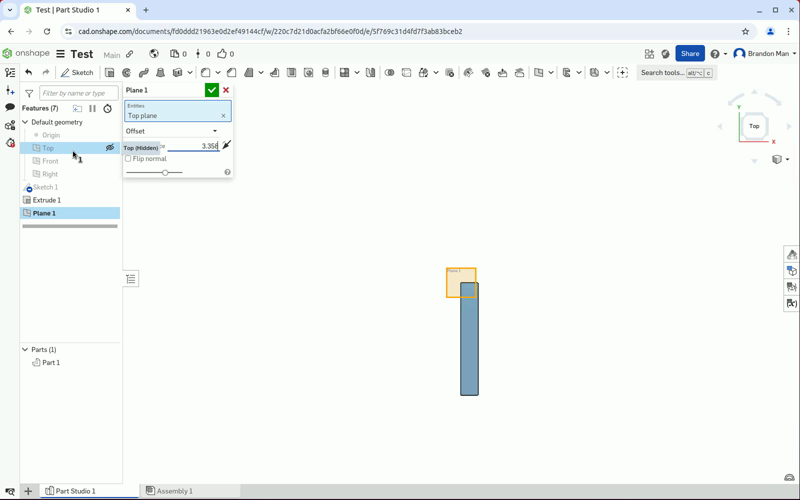
key(enter, 2)
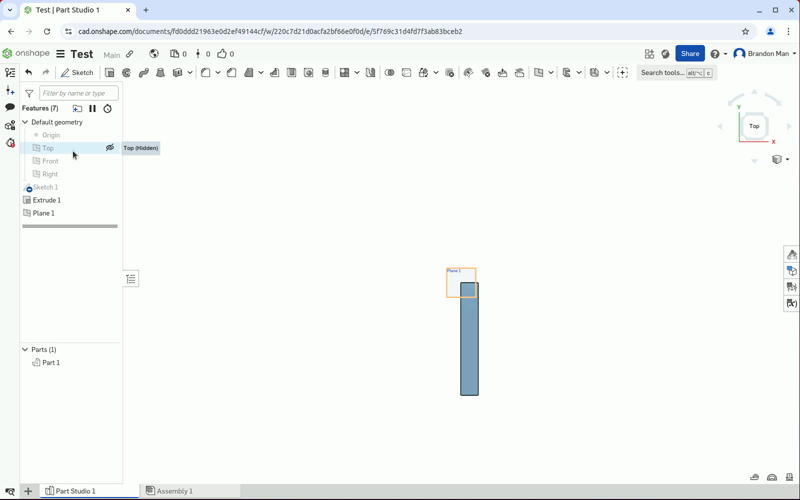
key(shift+s)
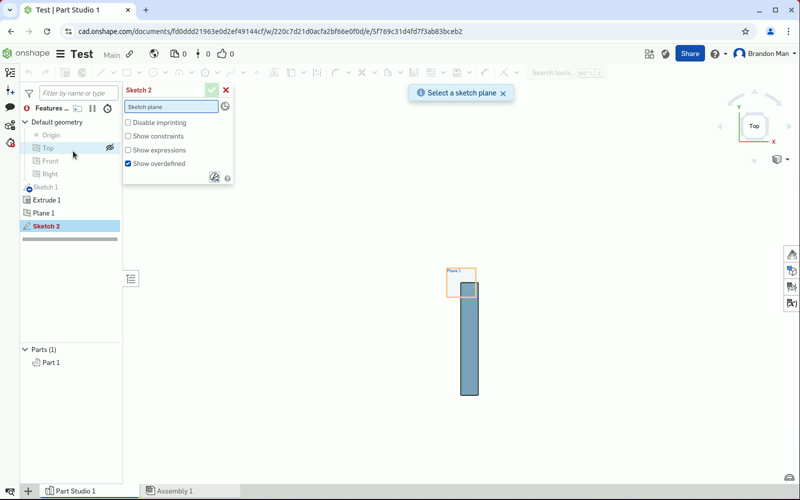
mouse_move(73, 215)
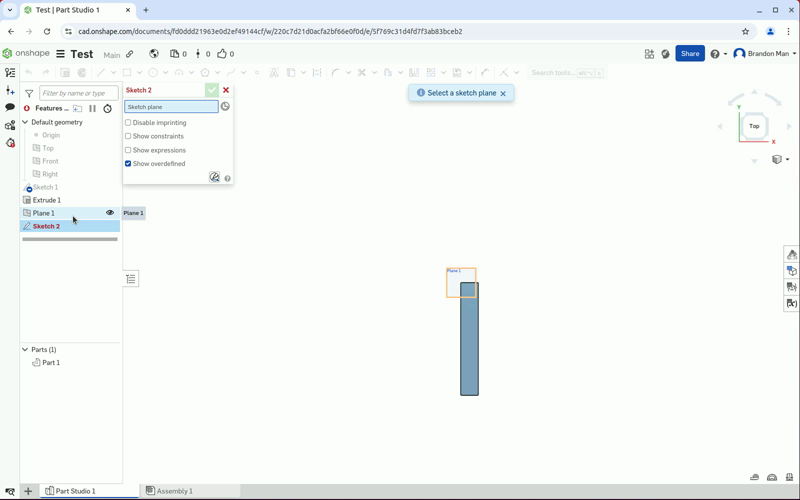
click(73, 215)
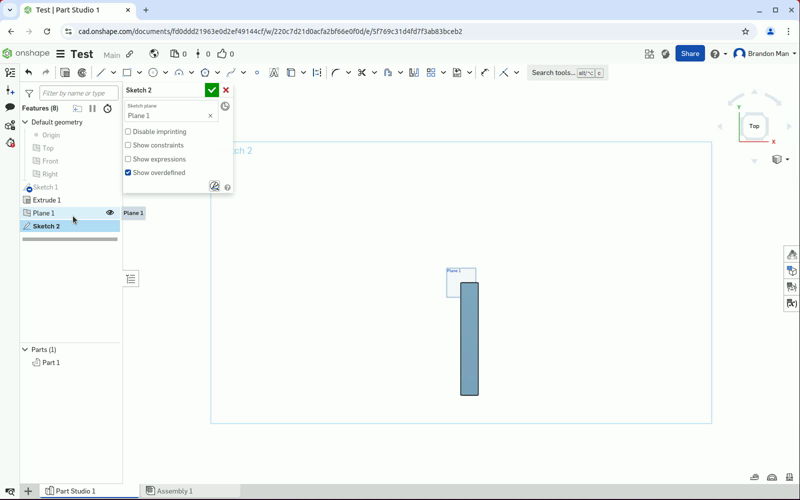
mouse_move(73, 352)
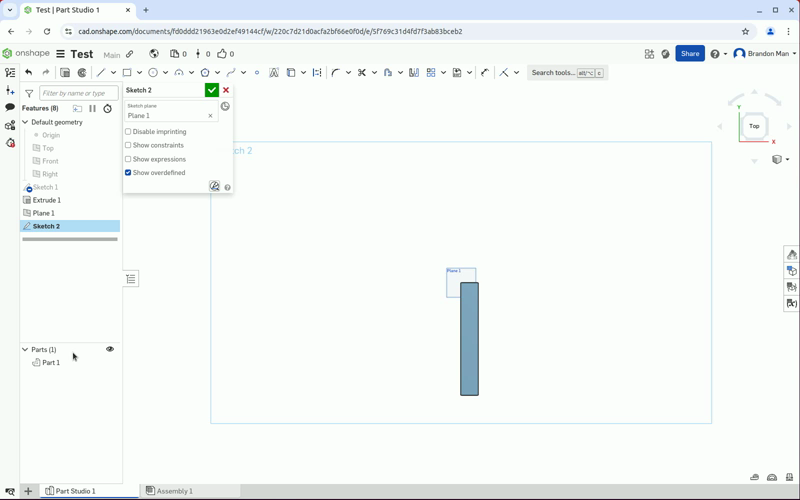
key(y)
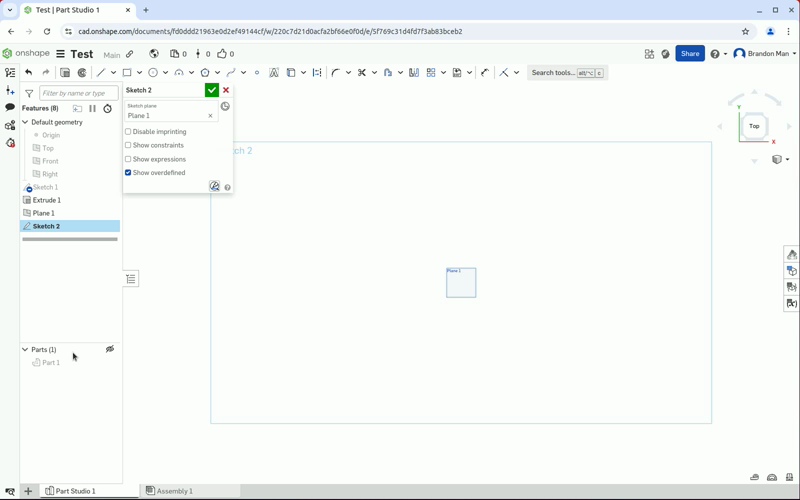
key(c)
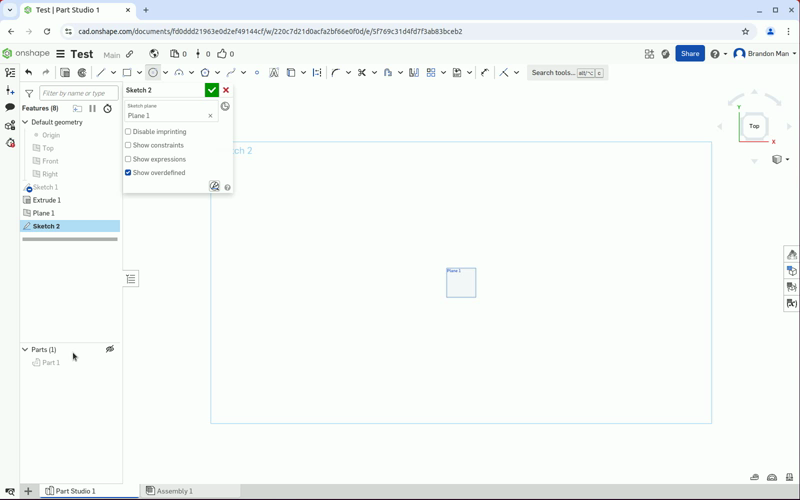
key_down(shift)
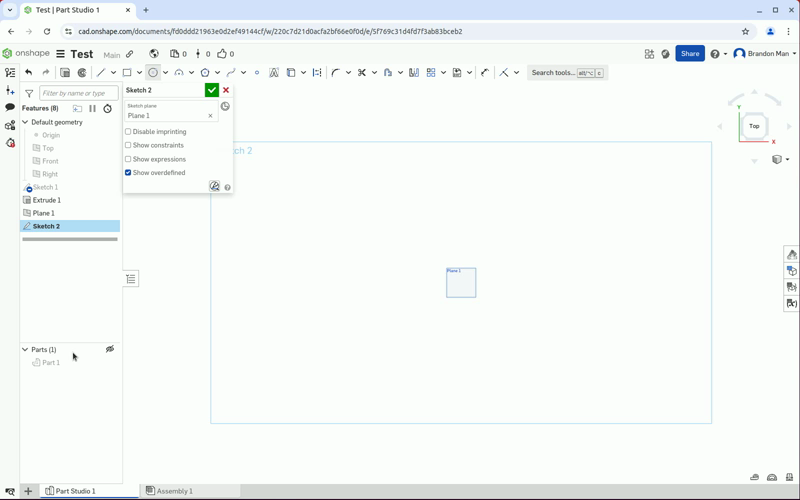
mouse_move(470, 294)
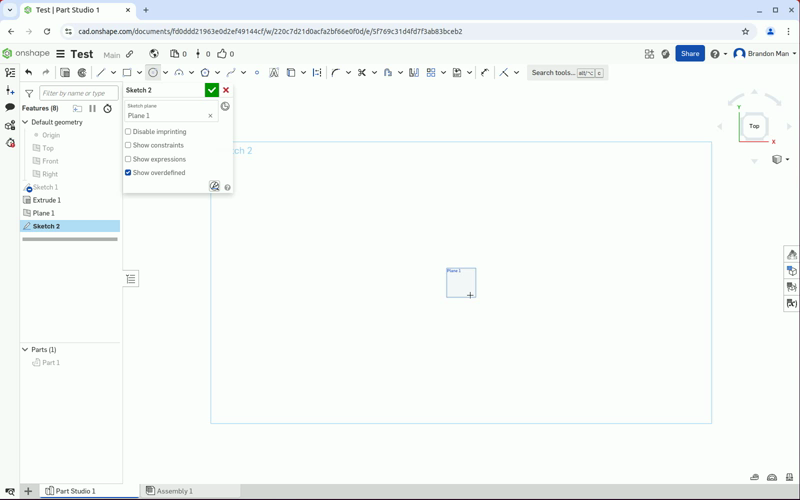
click(470, 294)
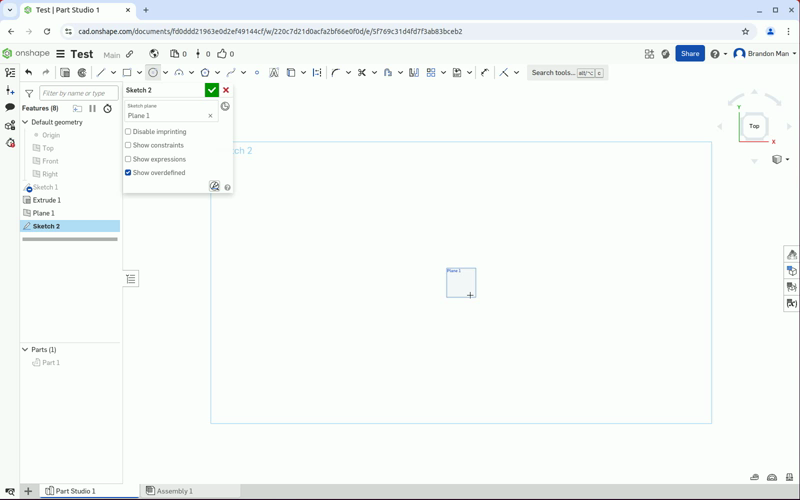
key_up(shift)
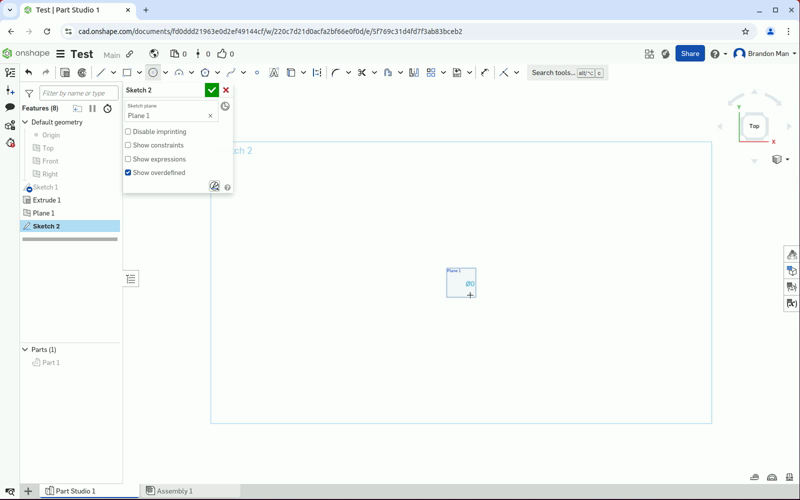
mouse_move(472, 294)
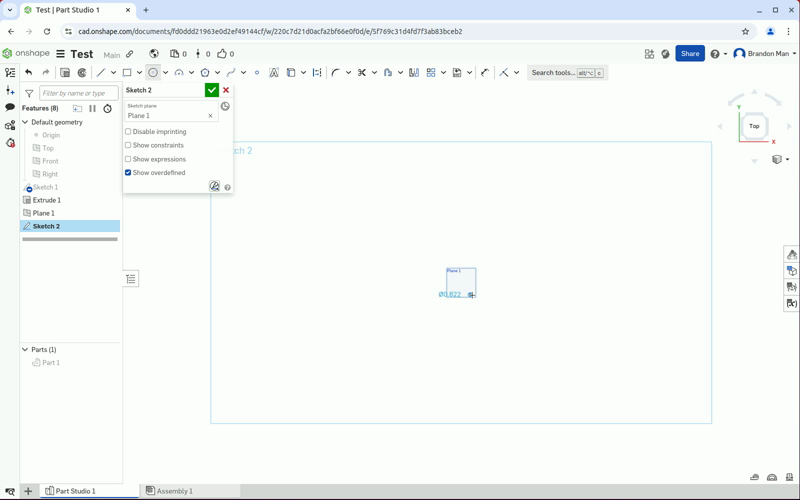
scroll(6)
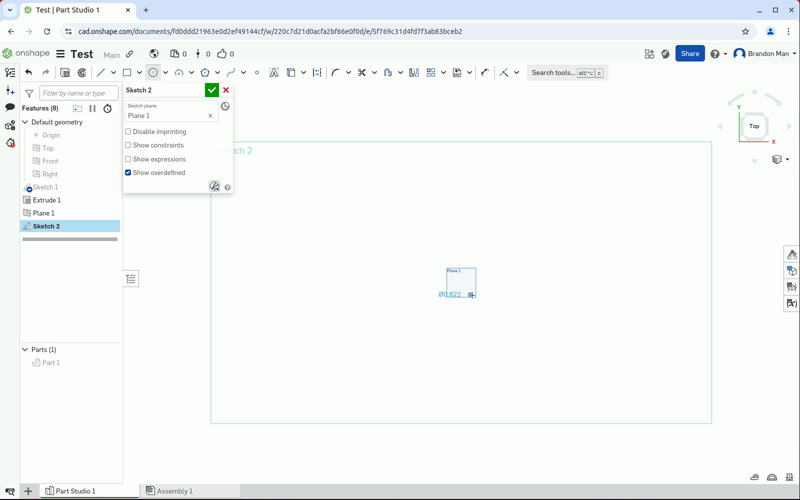
scroll(6)
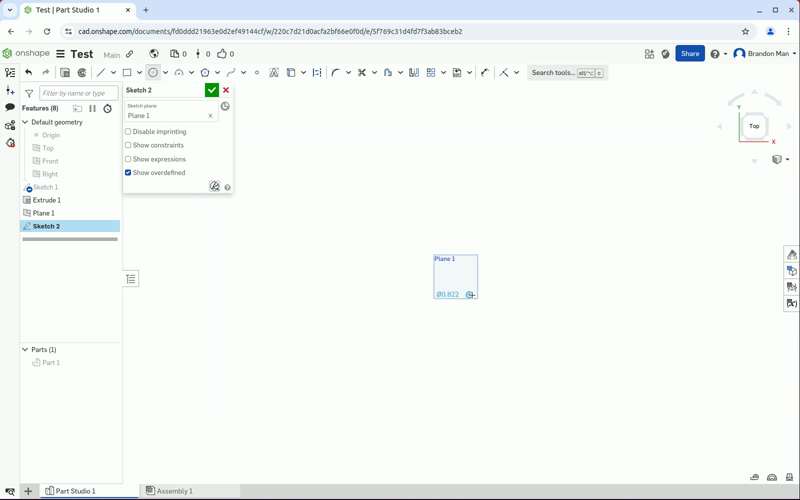
scroll(6)
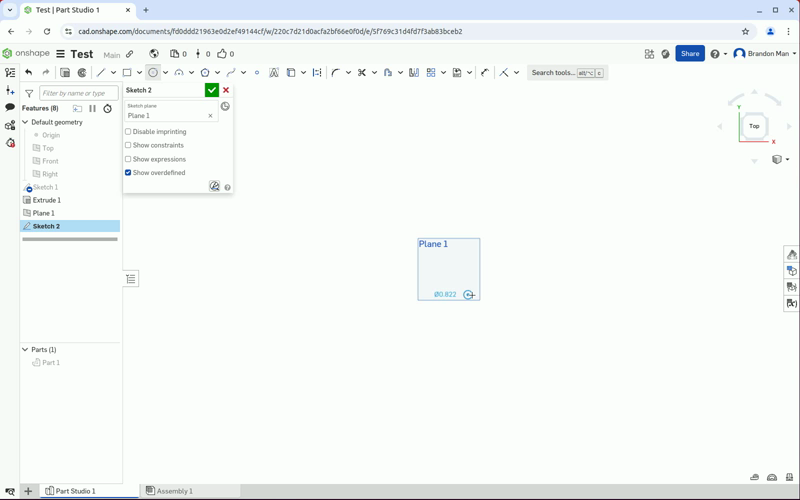
scroll(6)
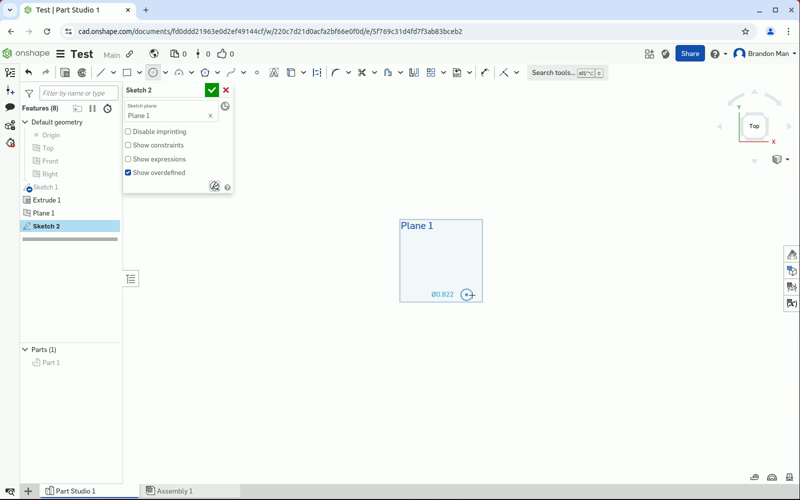
scroll(6)
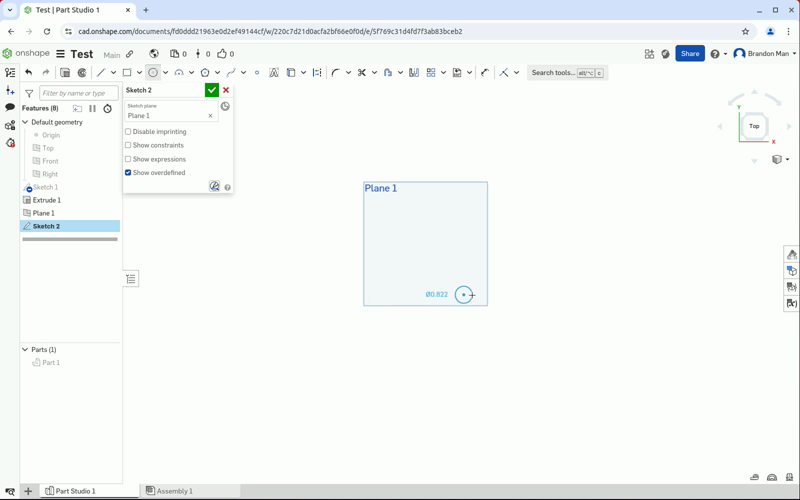
scroll(6)
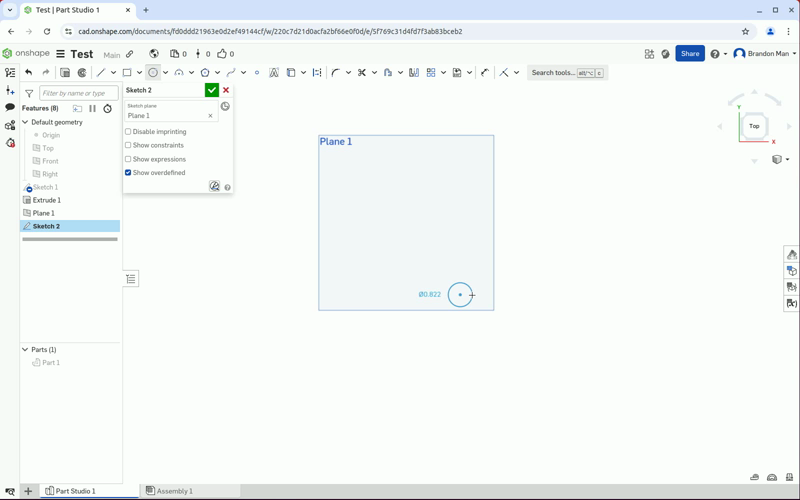
scroll(6)
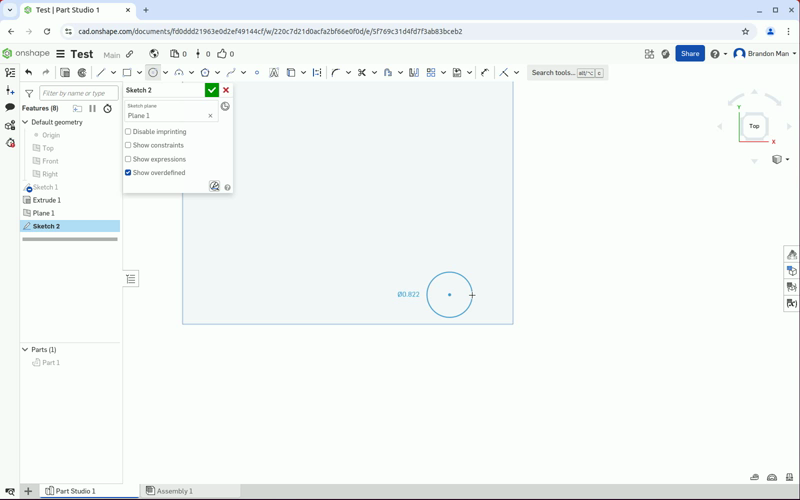
click(472, 294)
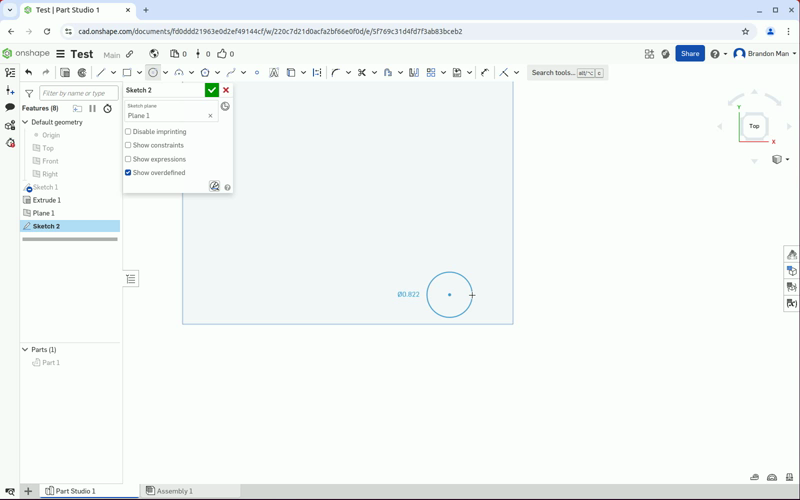
scroll(-6)
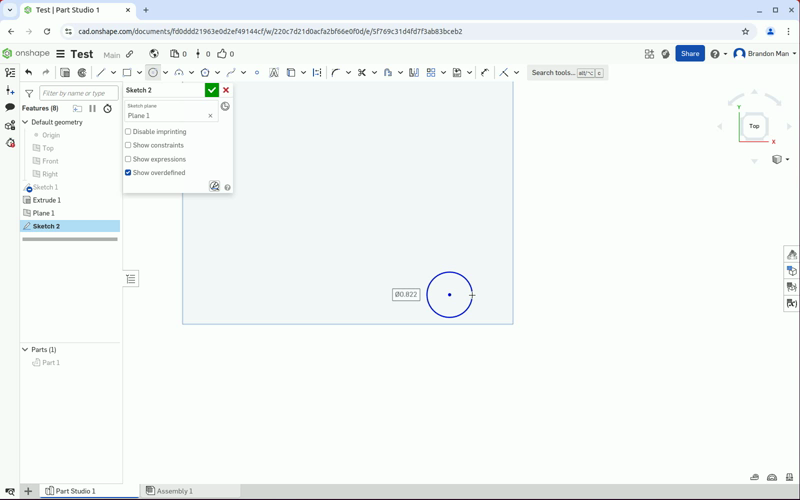
scroll(-6)
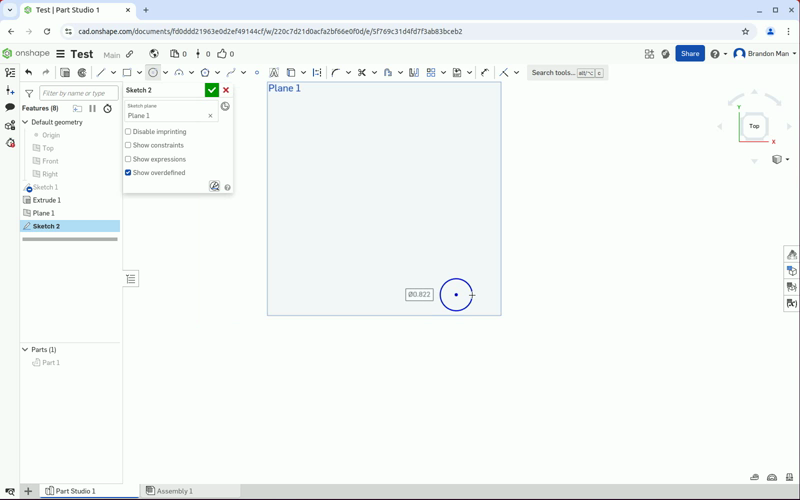
scroll(-6)
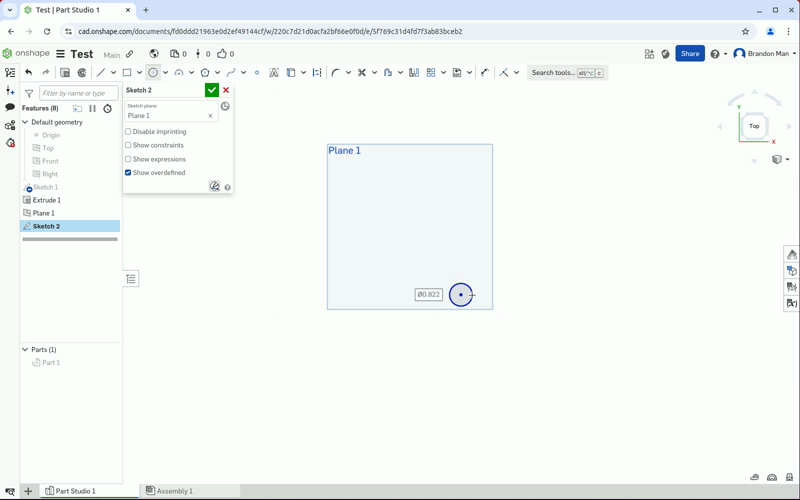
scroll(-6)
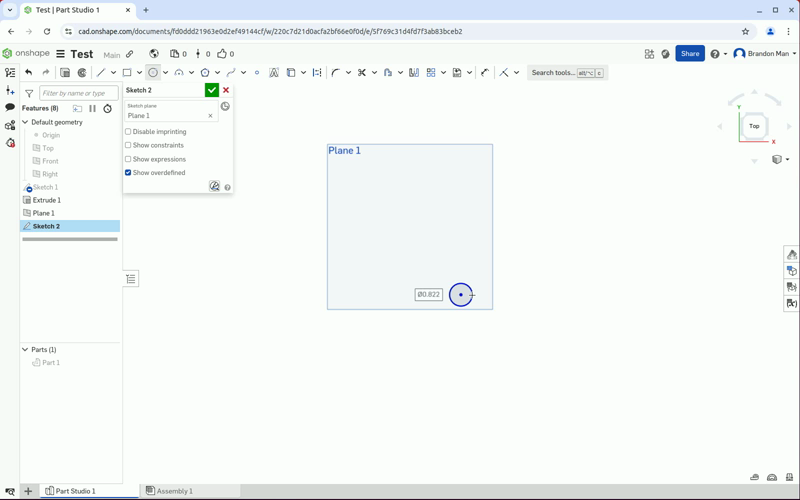
scroll(-6)
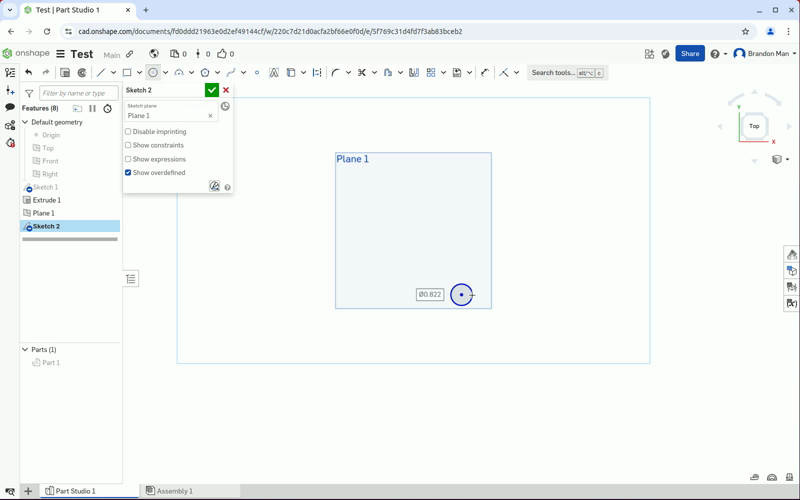
scroll(-6)
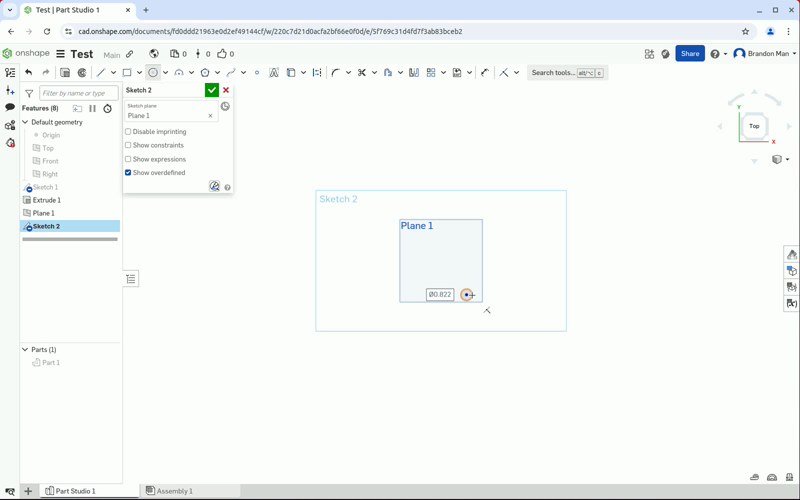
scroll(-6)
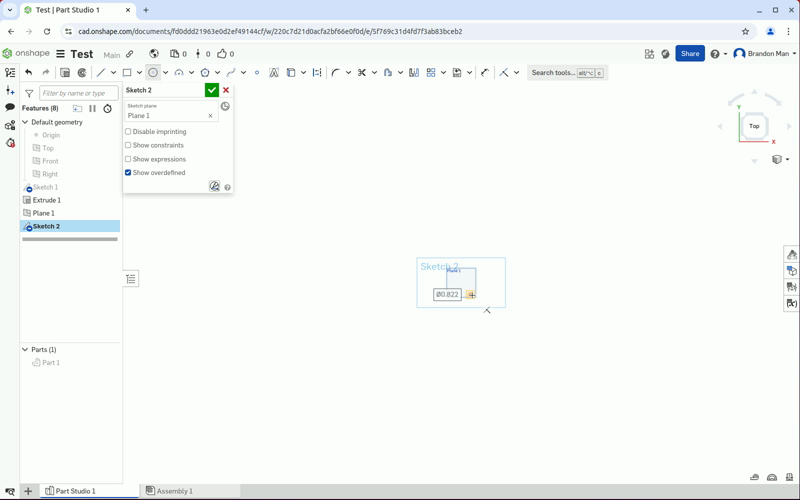
key(esc)
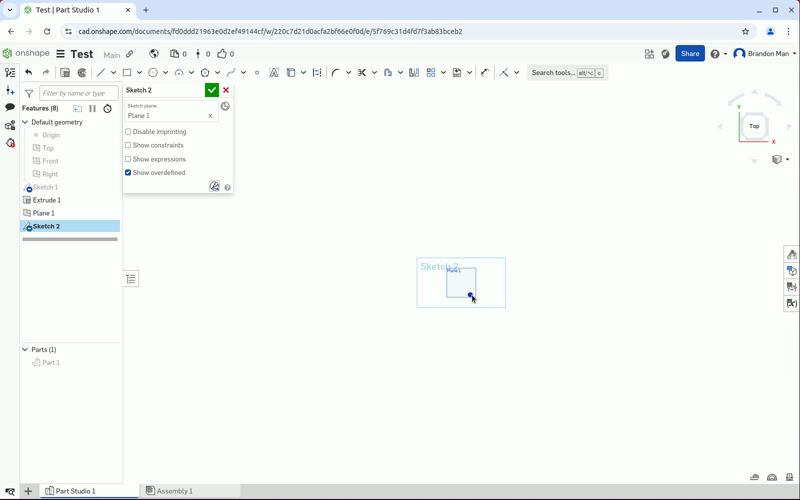
mouse_move(468, 295)
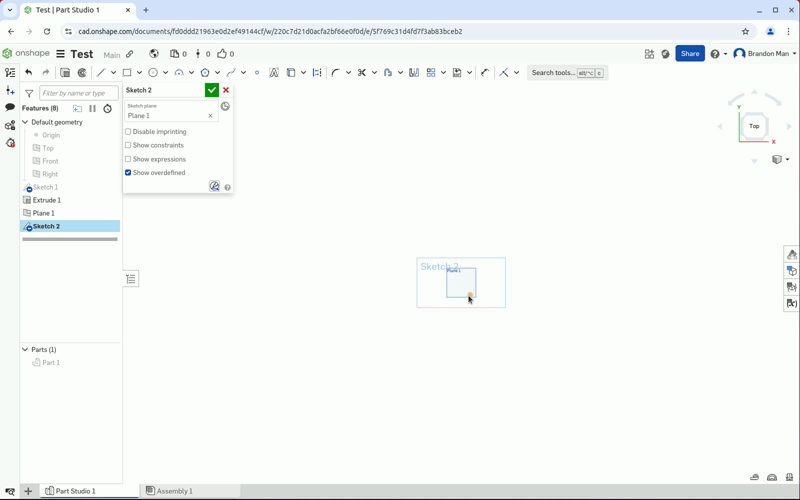
scroll(6)
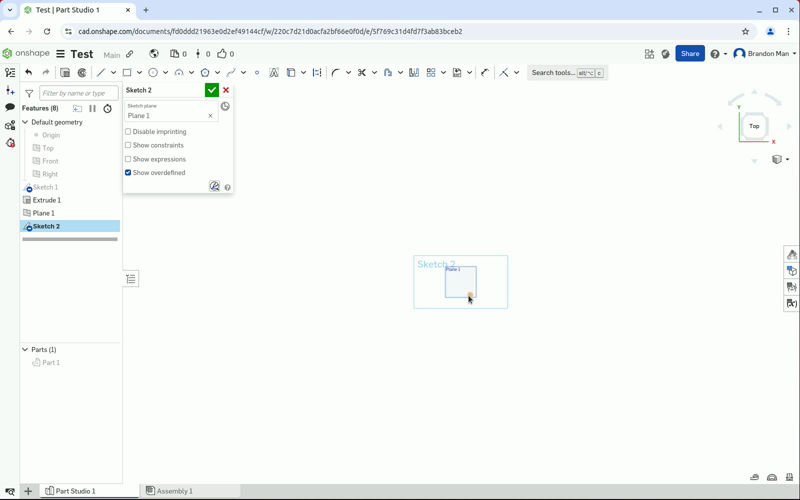
scroll(6)
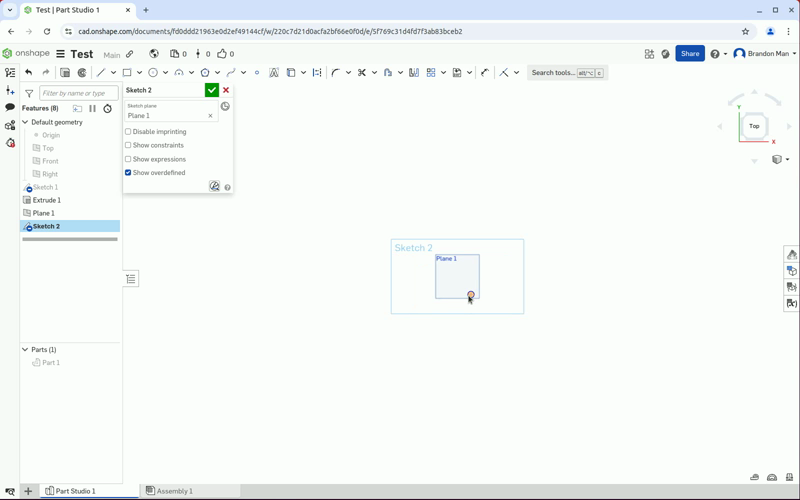
scroll(6)
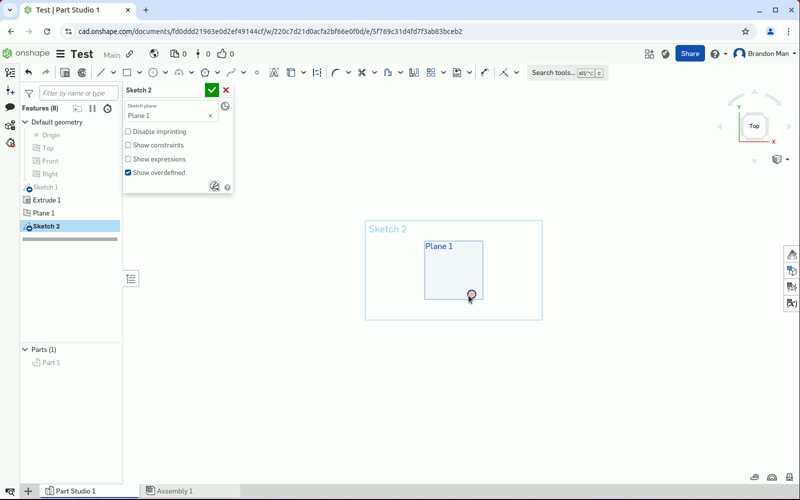
scroll(6)
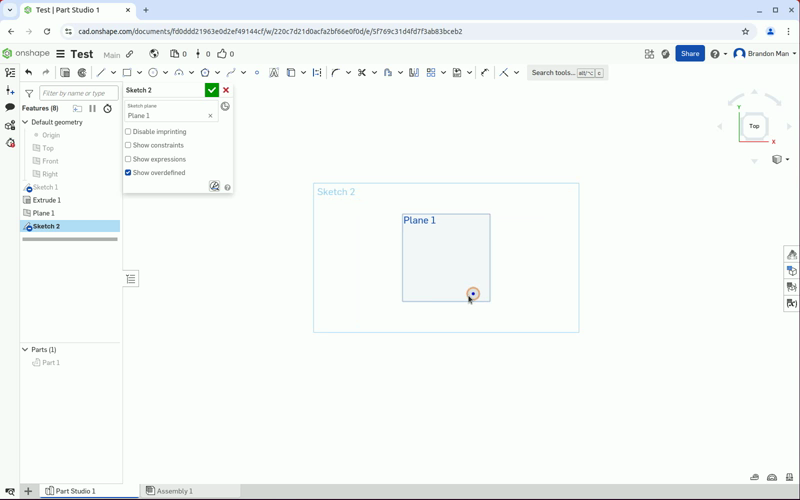
scroll(6)
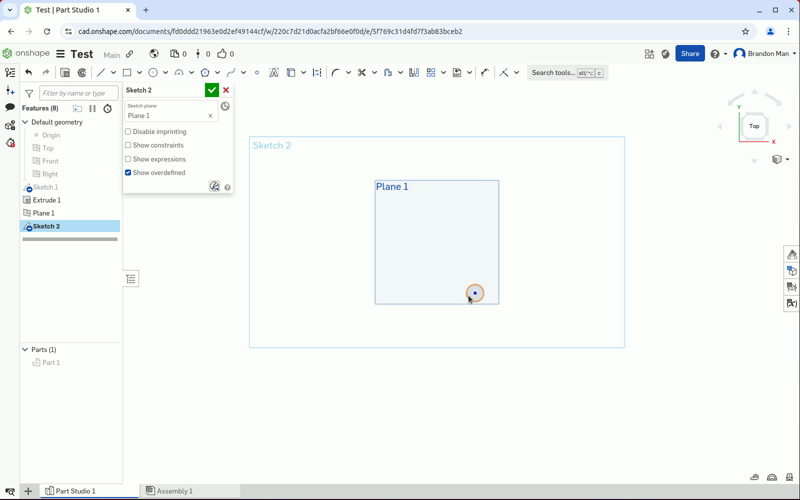
scroll(6)
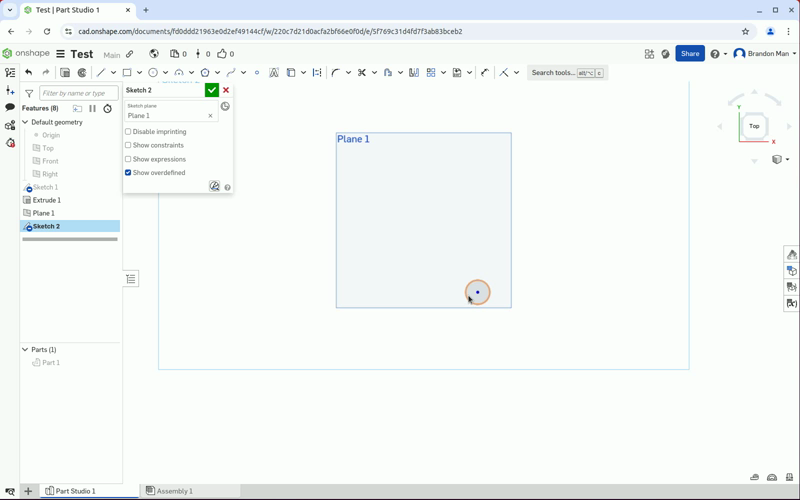
scroll(6)
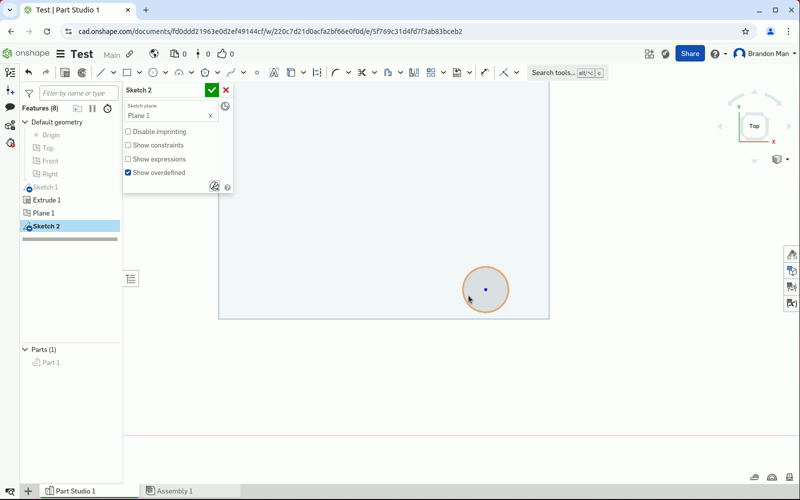
click(468, 295)
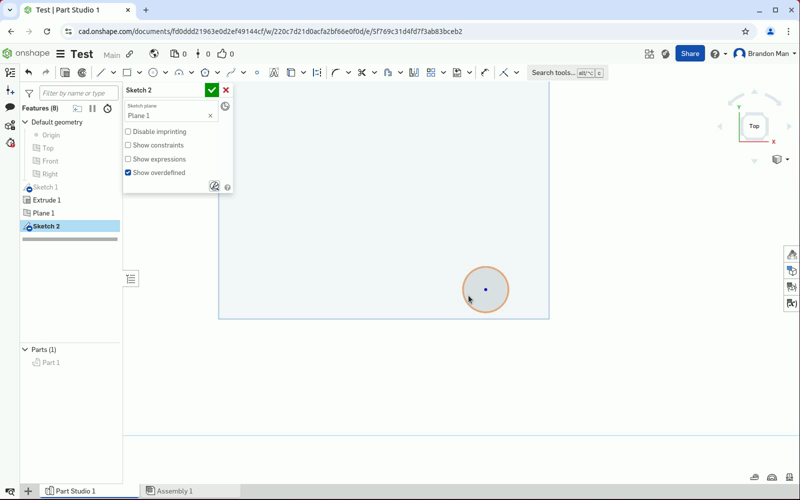
scroll(-6)
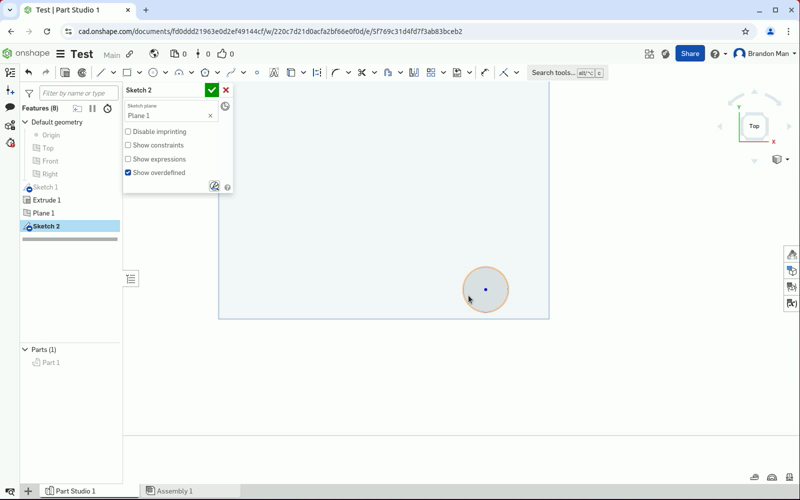
scroll(-6)
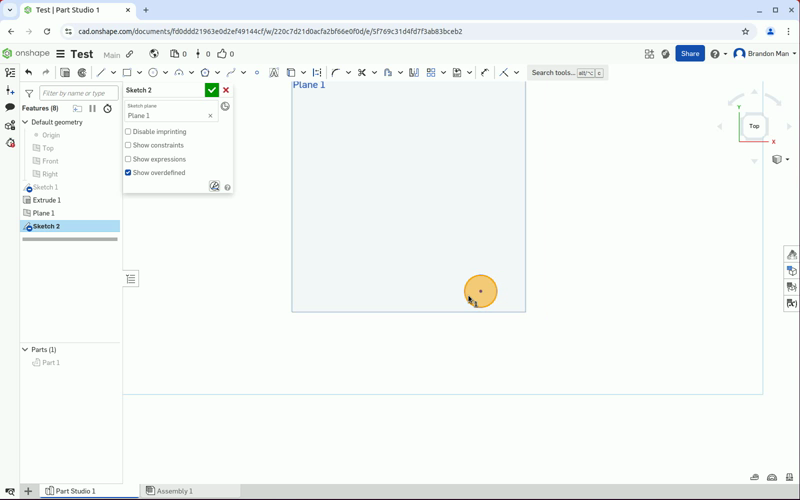
scroll(-6)
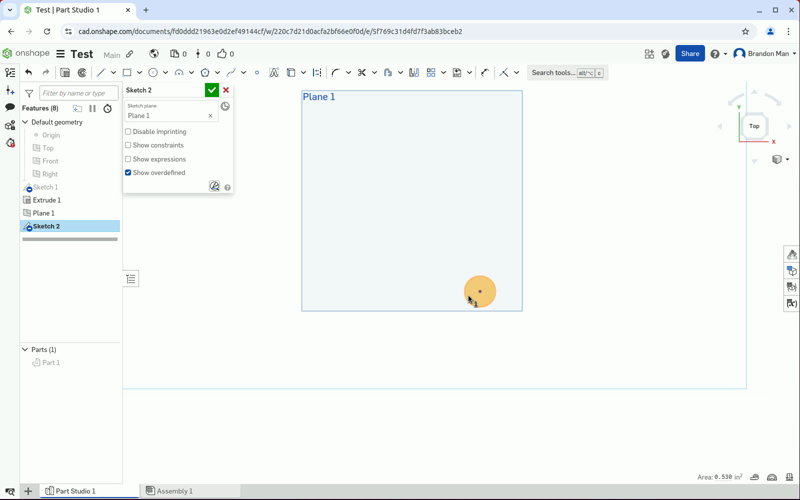
scroll(-6)
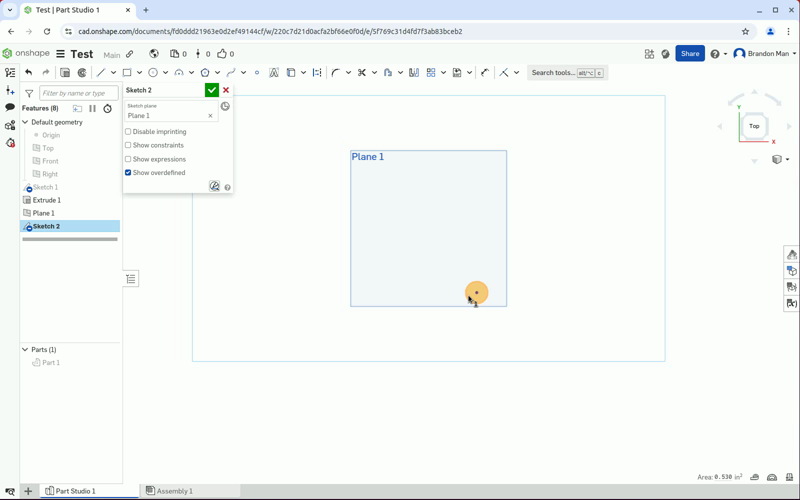
scroll(-6)
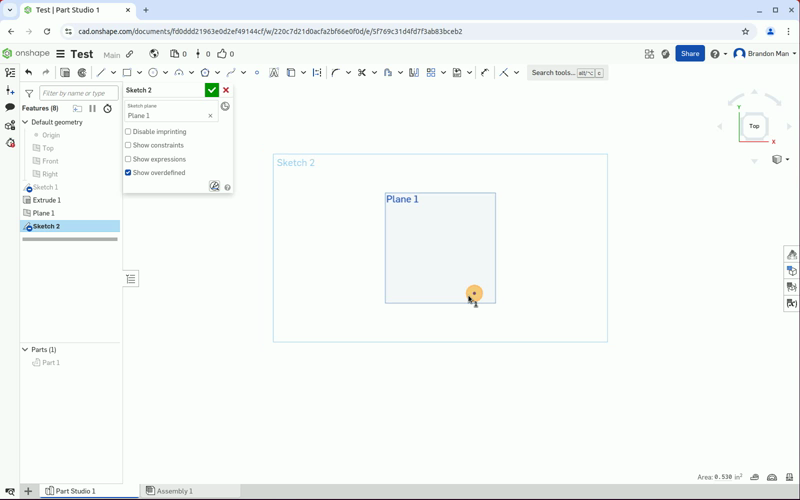
scroll(-6)
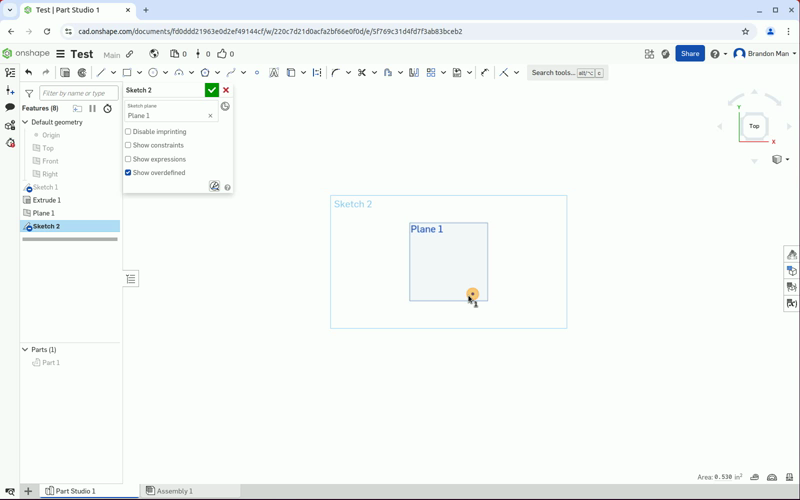
scroll(-6)
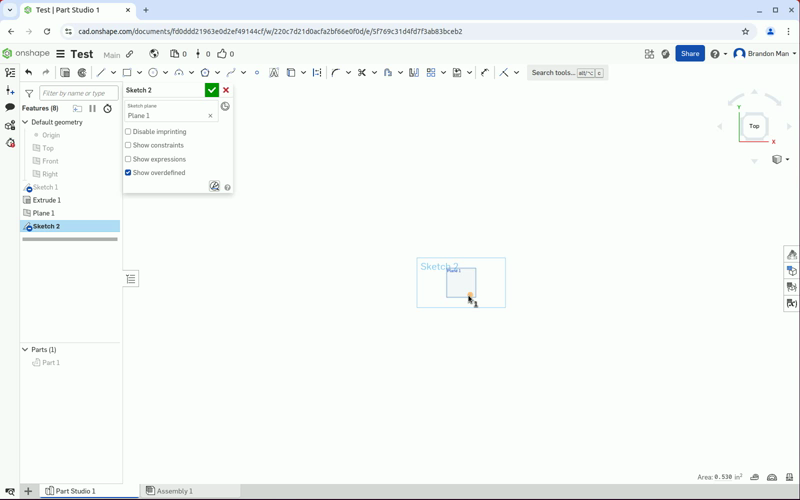
mouse_move(73, 352)
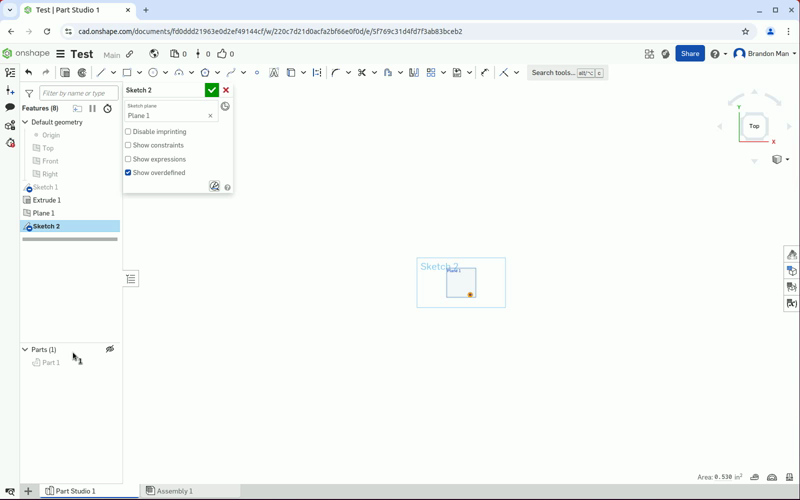
key(shift+y)
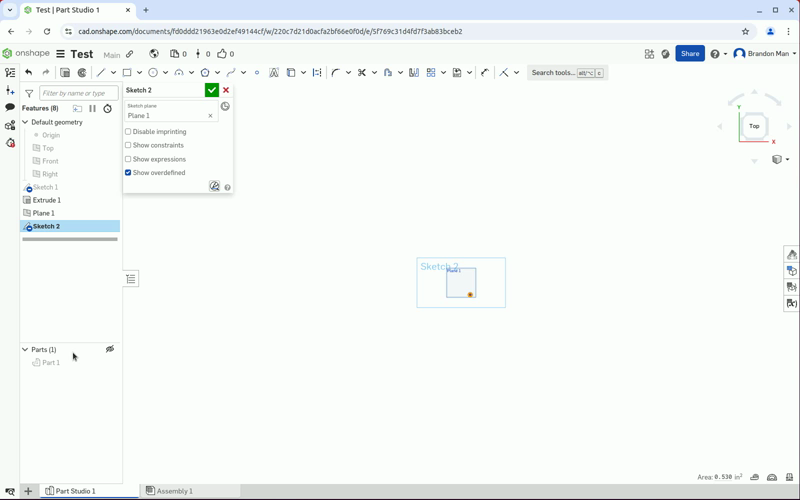
key(shift+e)
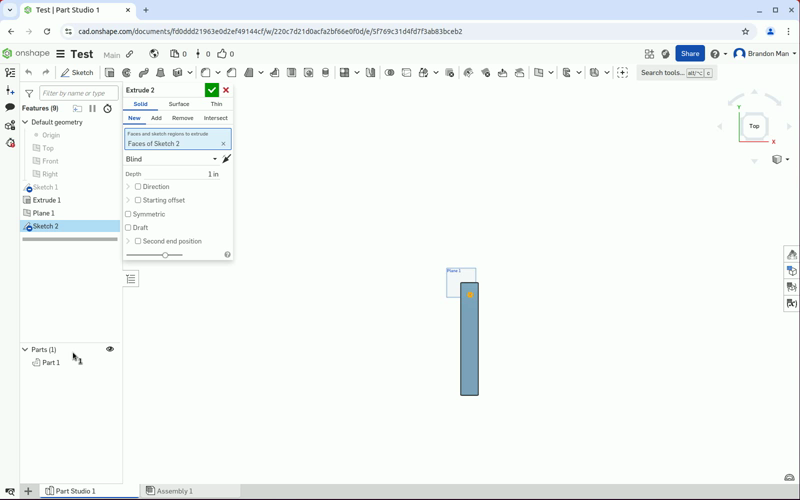
mouse_move(143, 106)
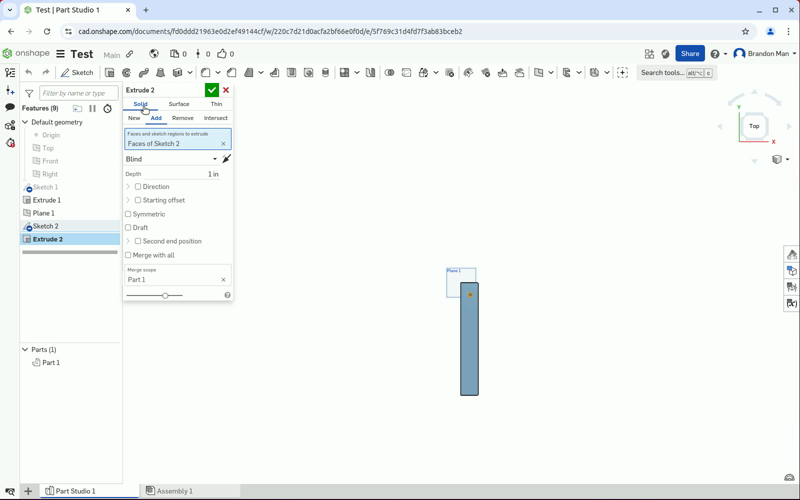
click(143, 106)
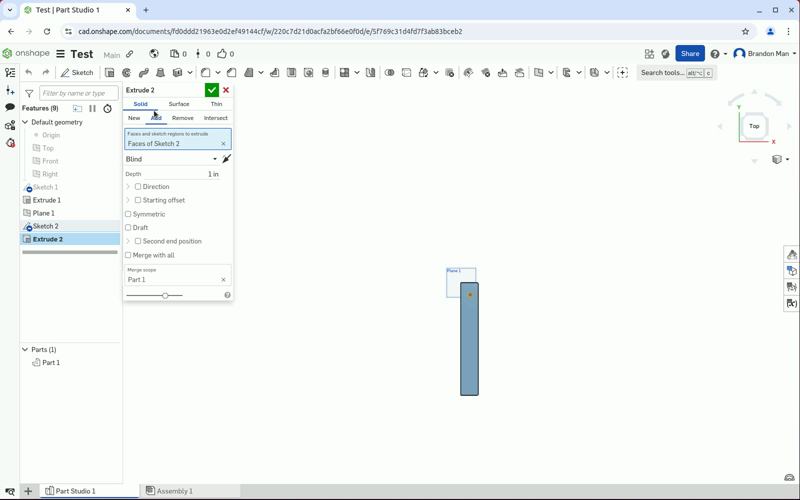
mouse_move(186, 120)
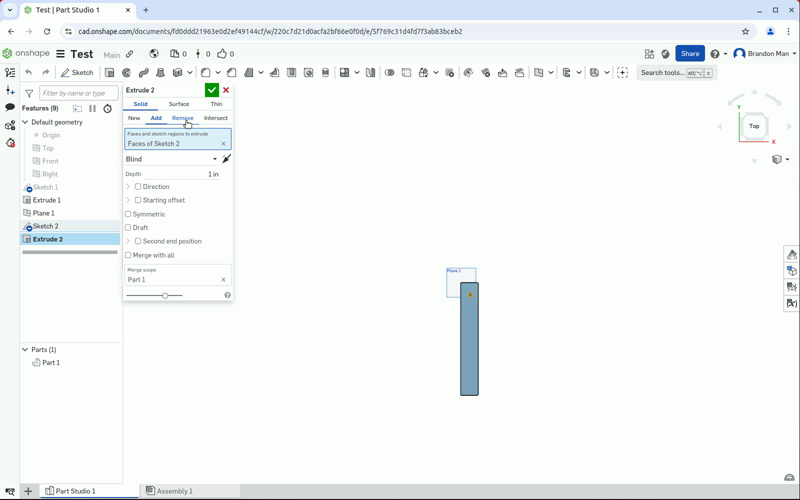
click(186, 120)
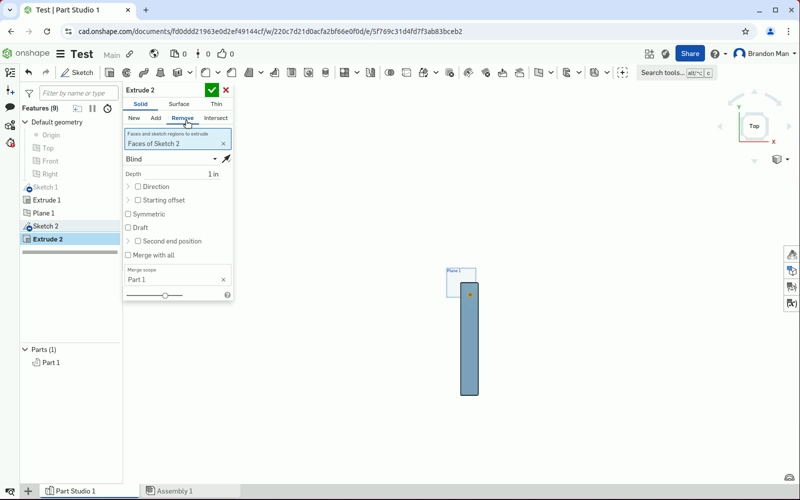
key(tab, 4)
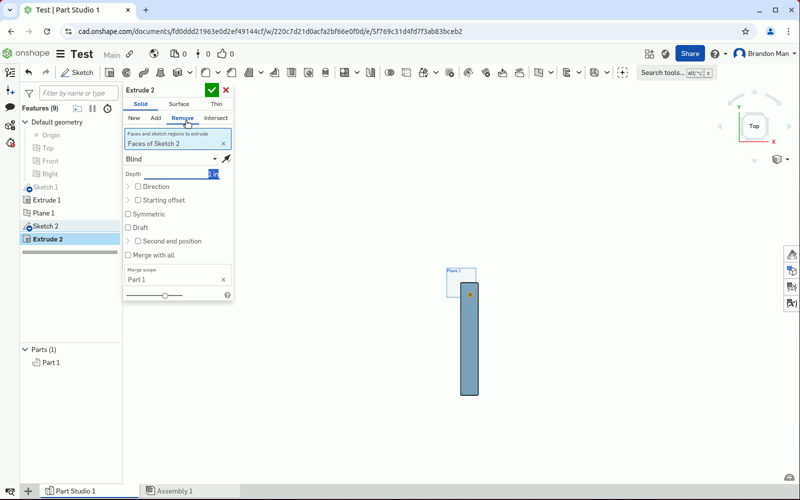
text(4.092)
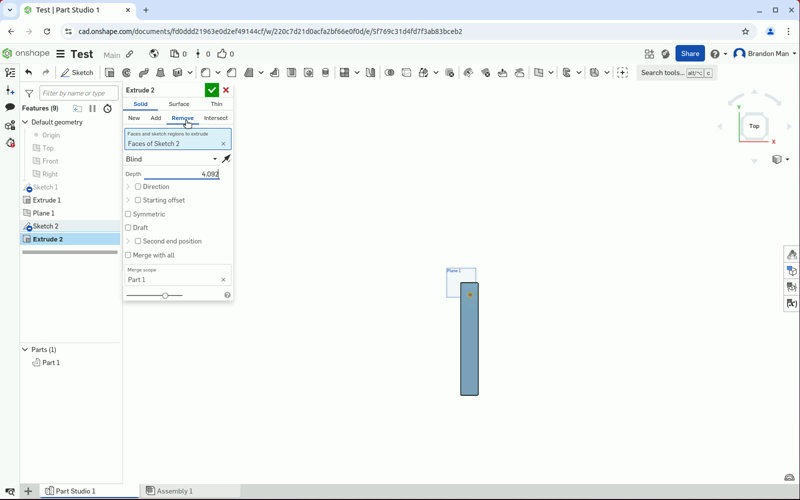
key(tab, 6)
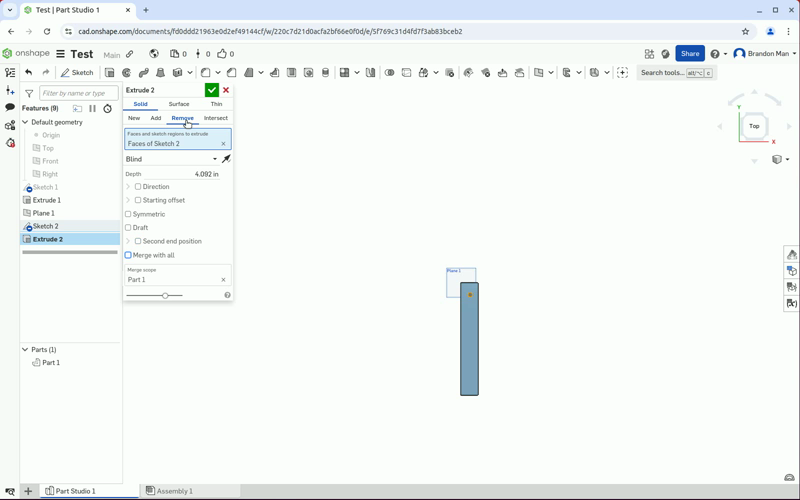
key(space)
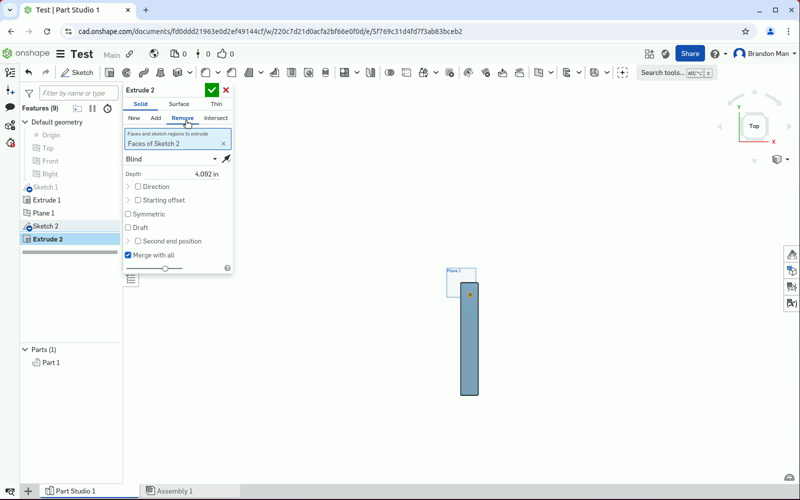
key(enter)
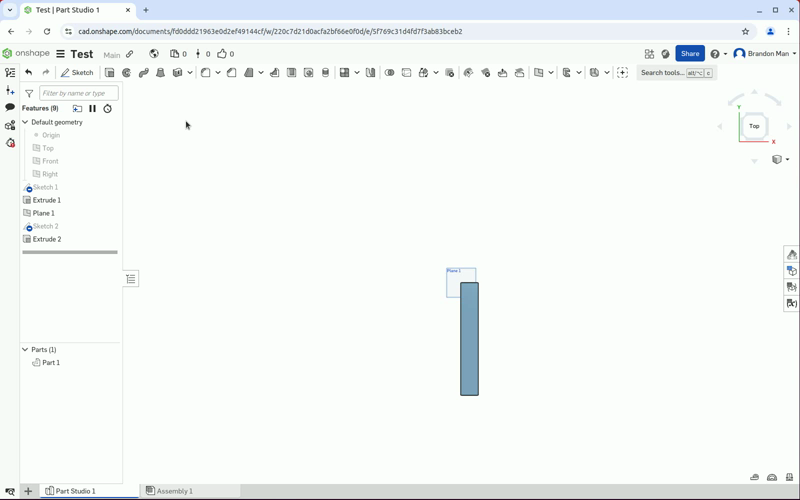
key(shift+h)
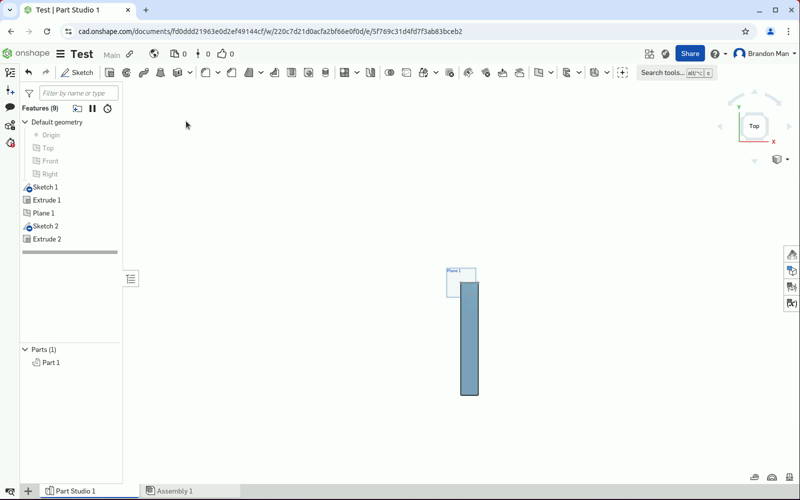
key(shift+h)
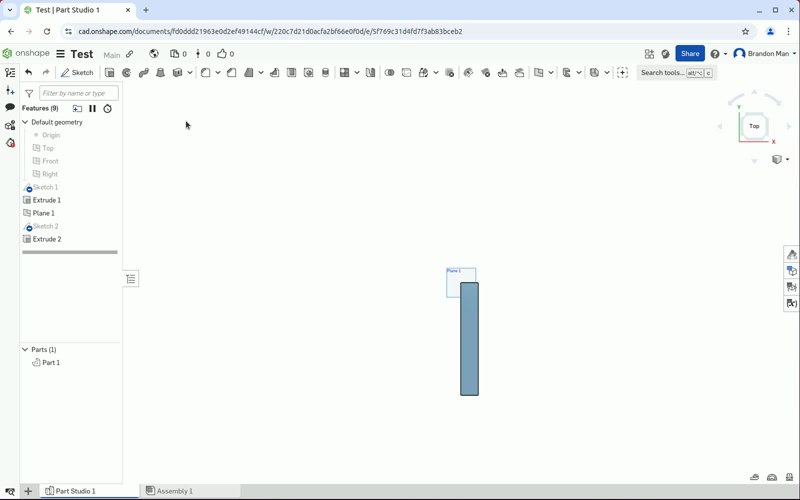
mouse_move(73, 189)
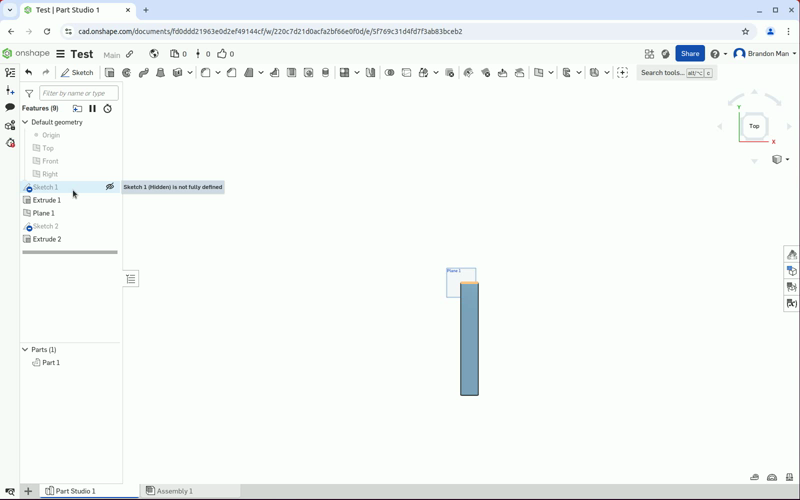
click(73, 189)
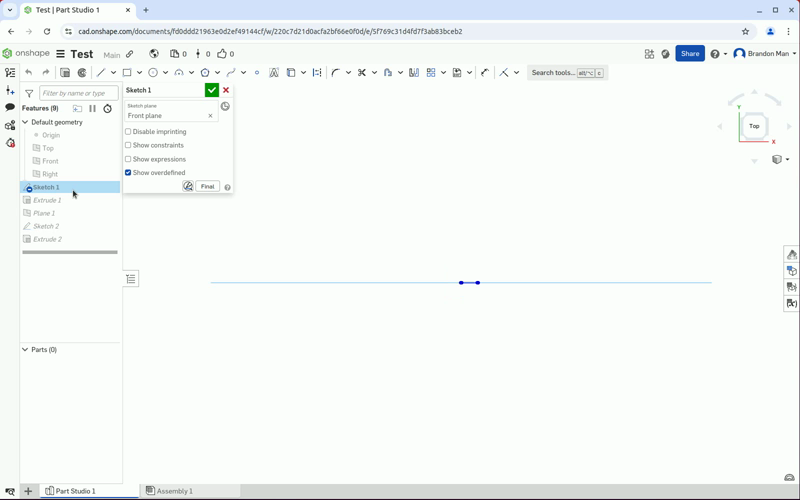
mouse_move(229, 92)
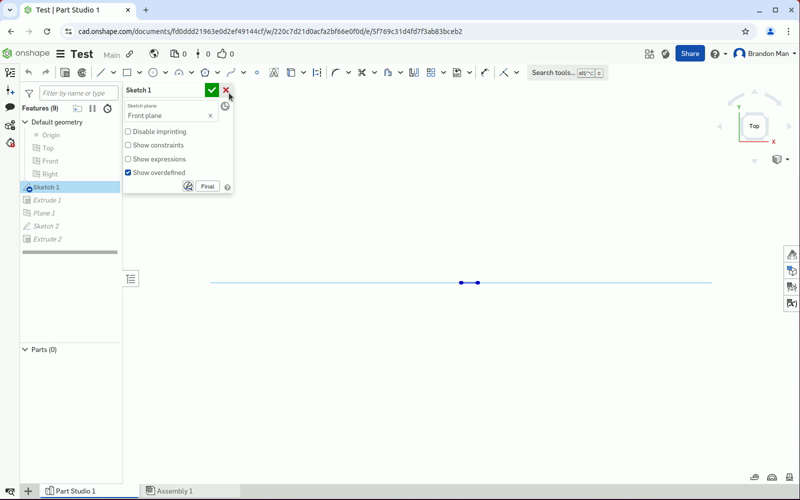
click(229, 92)
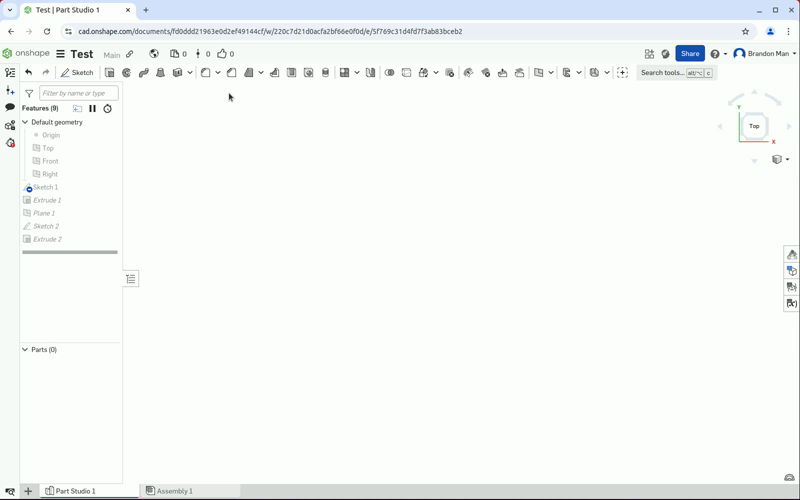
key(shift+s)
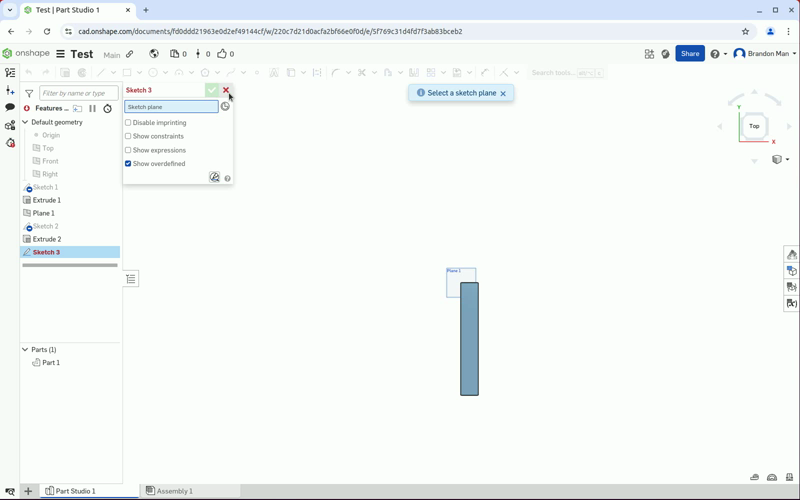
mouse_move(73, 215)
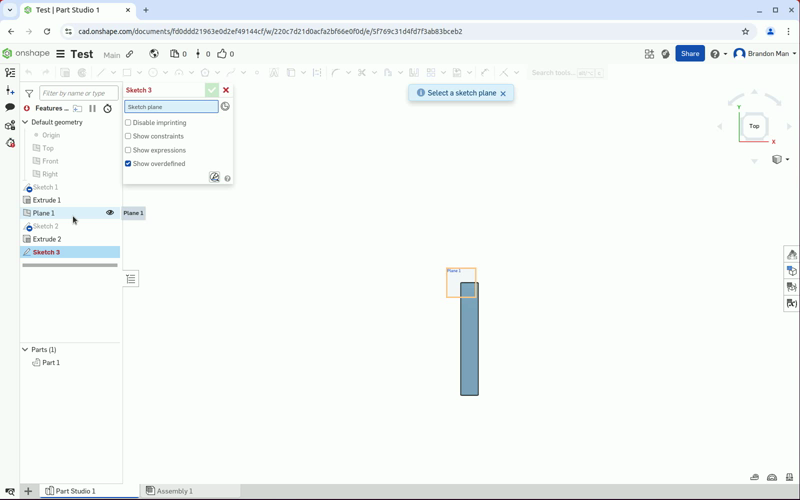
click(73, 215)
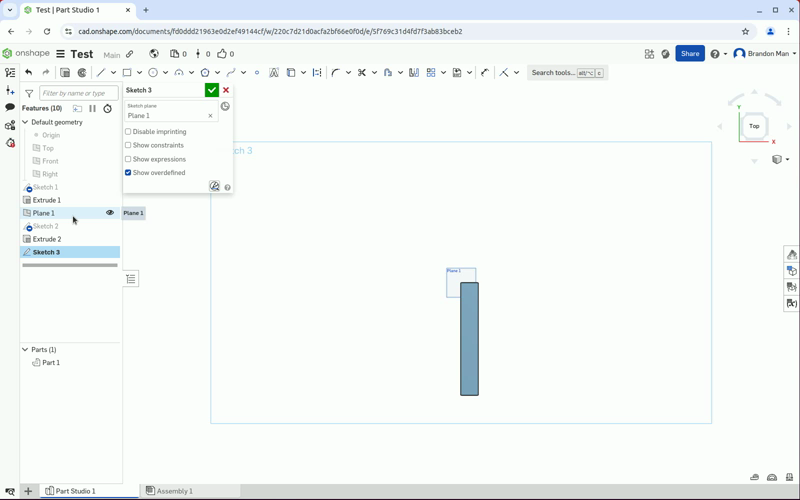
mouse_move(73, 352)
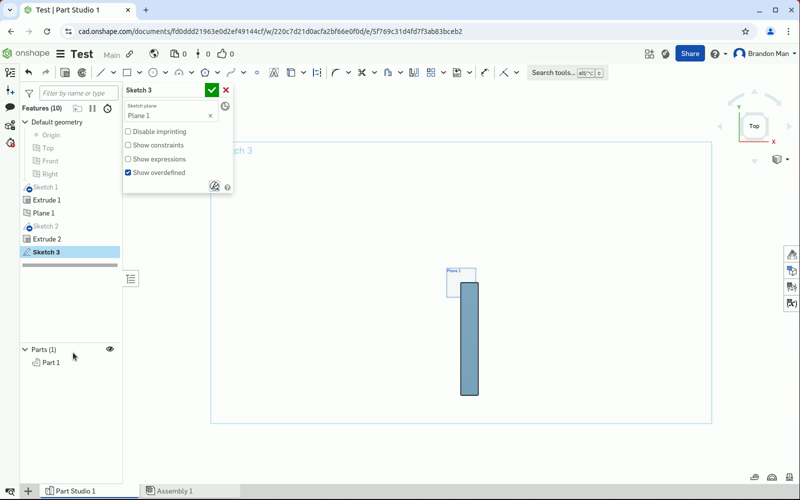
key(y)
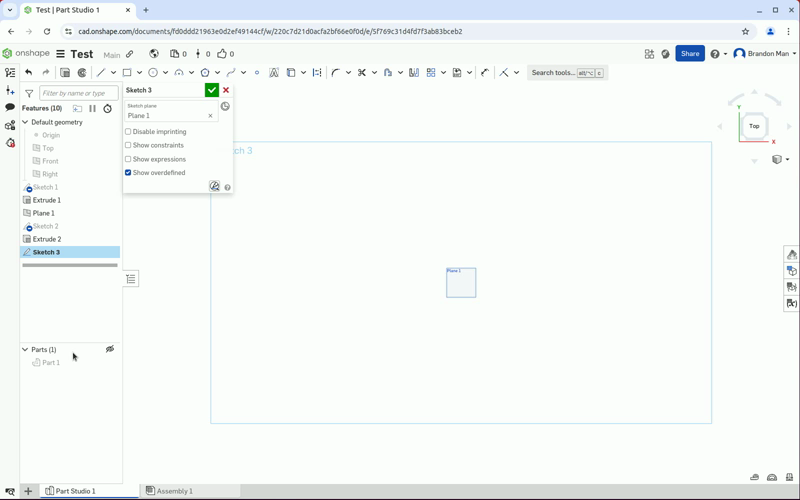
key(c)
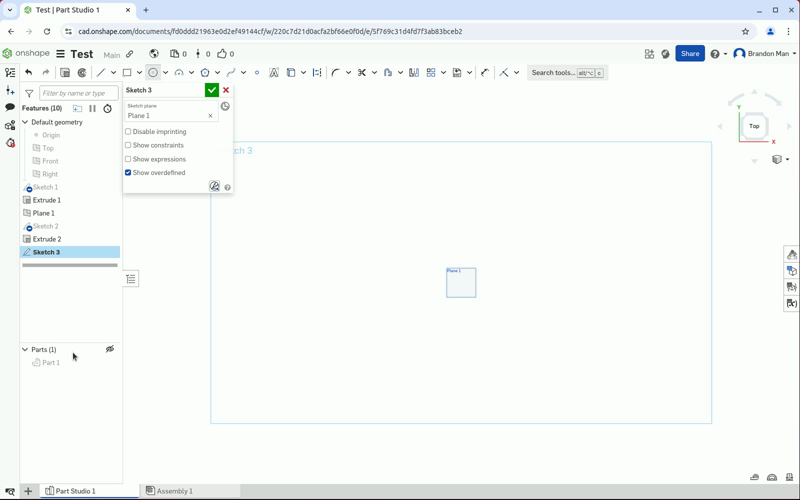
key_down(shift)
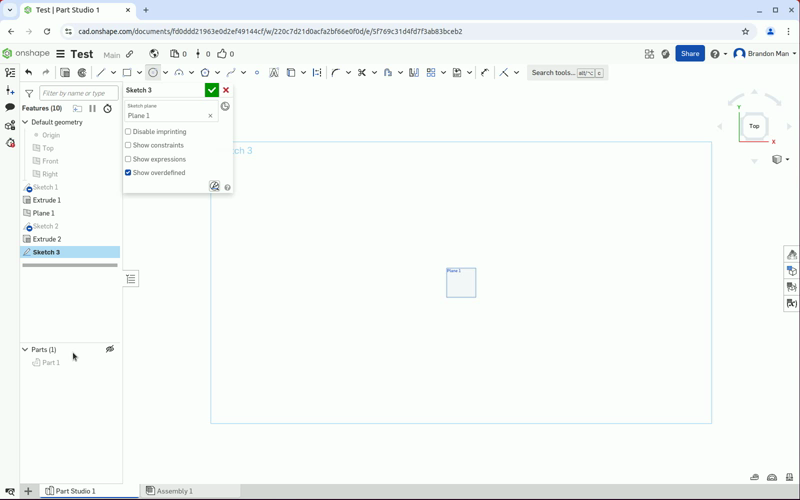
mouse_move(470, 339)
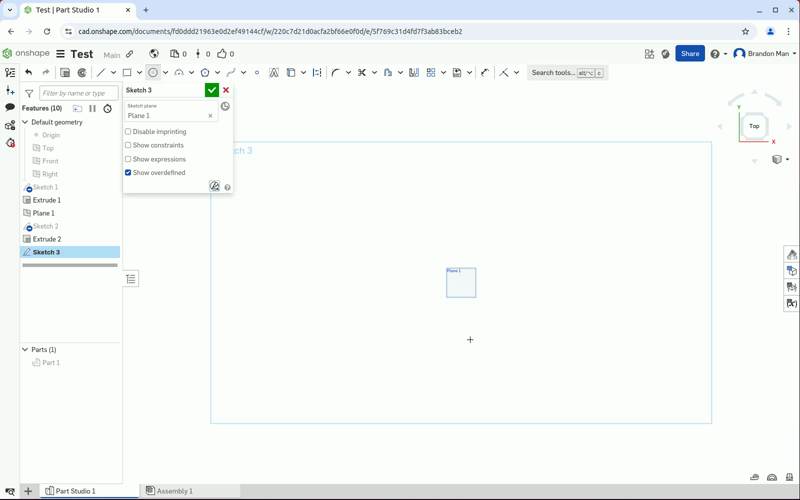
click(470, 339)
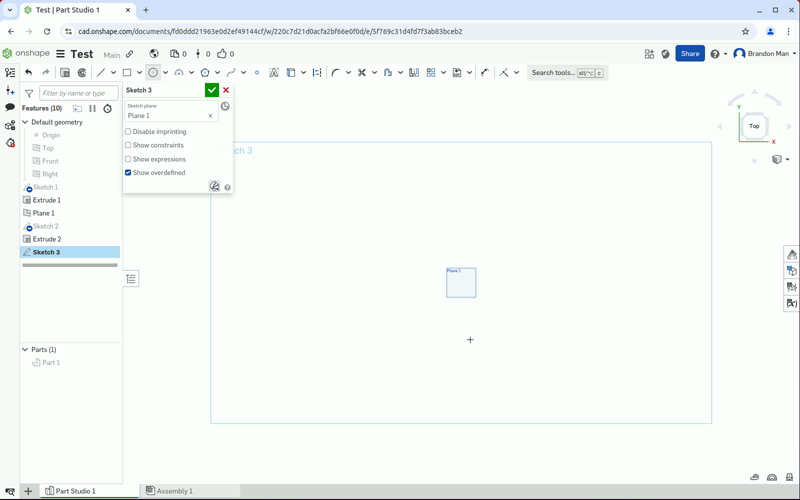
key_up(shift)
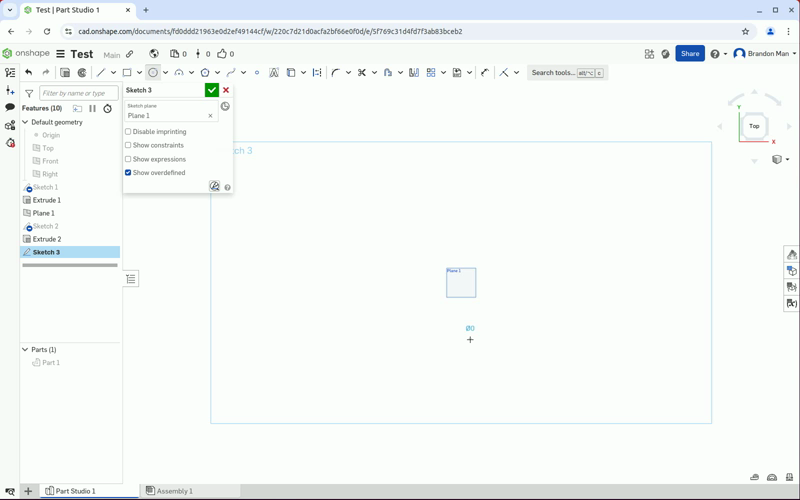
mouse_move(472, 339)
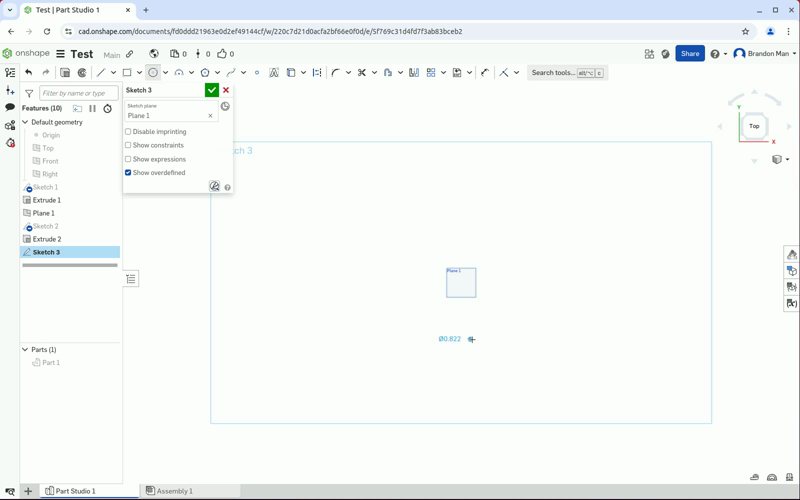
scroll(6)
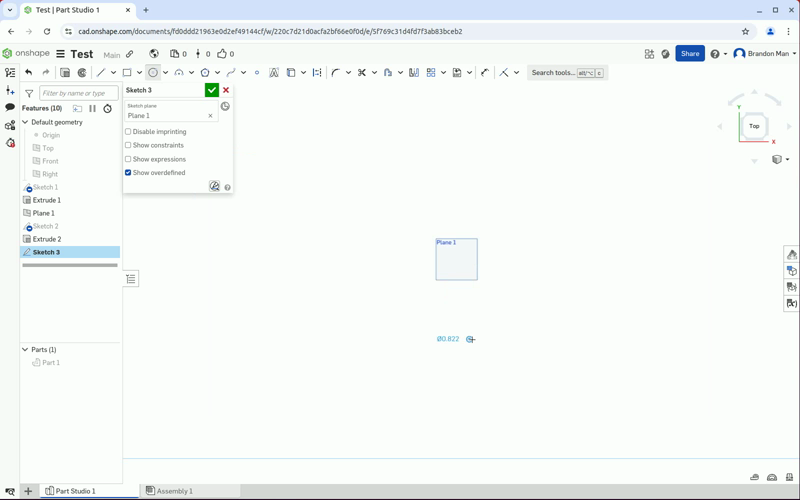
scroll(6)
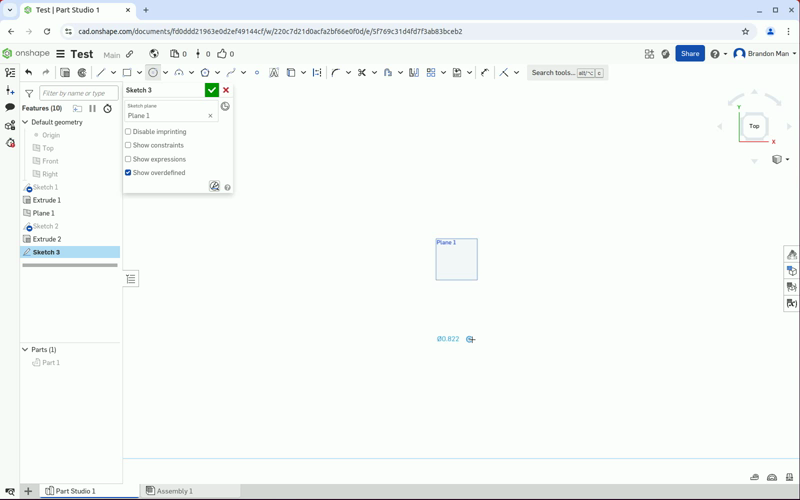
scroll(6)
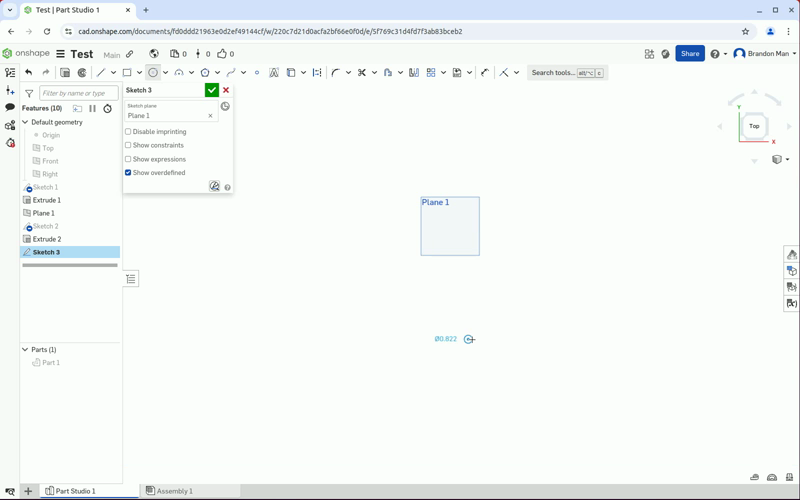
scroll(6)
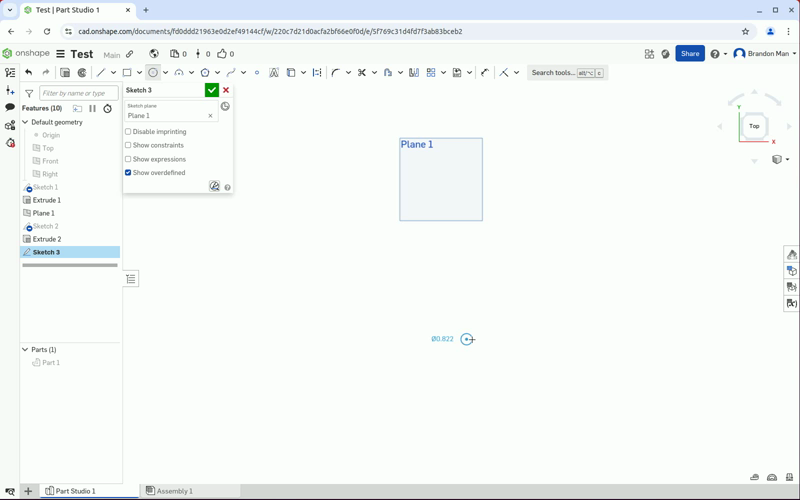
scroll(6)
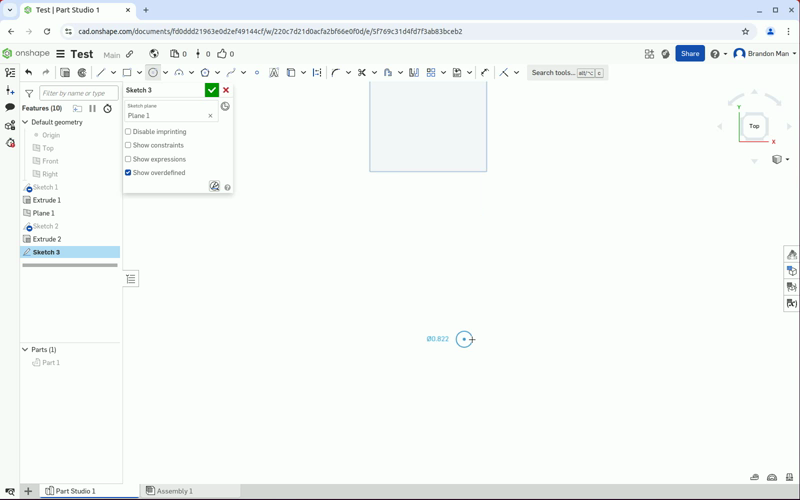
scroll(6)
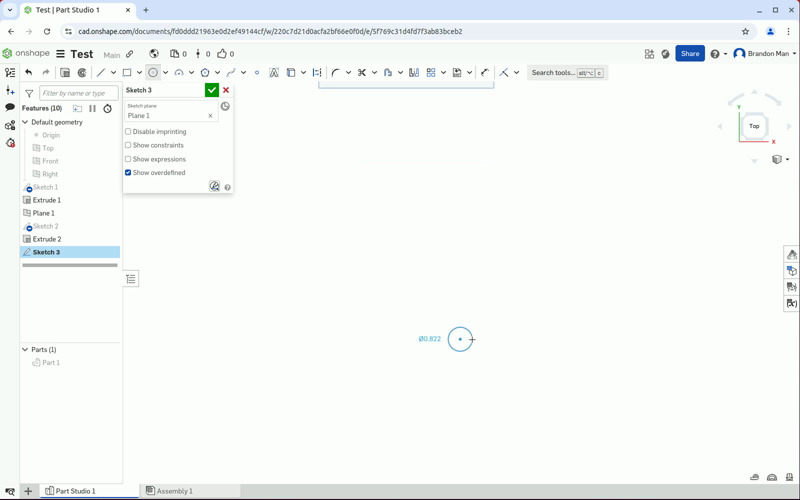
scroll(6)
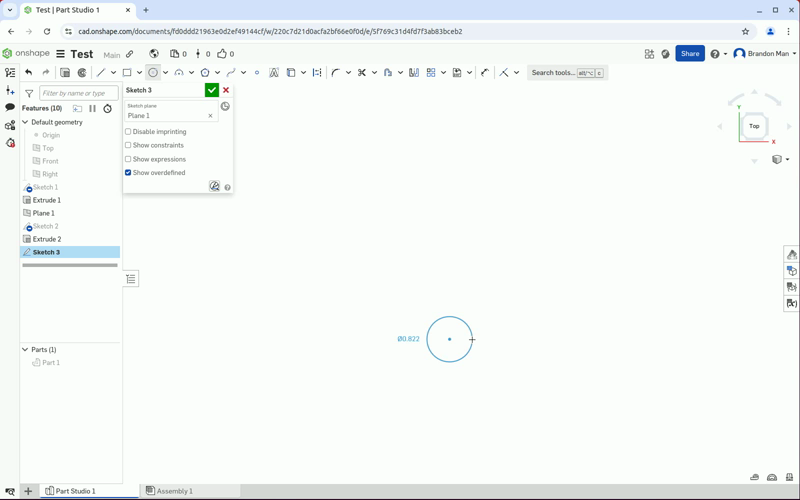
click(472, 339)
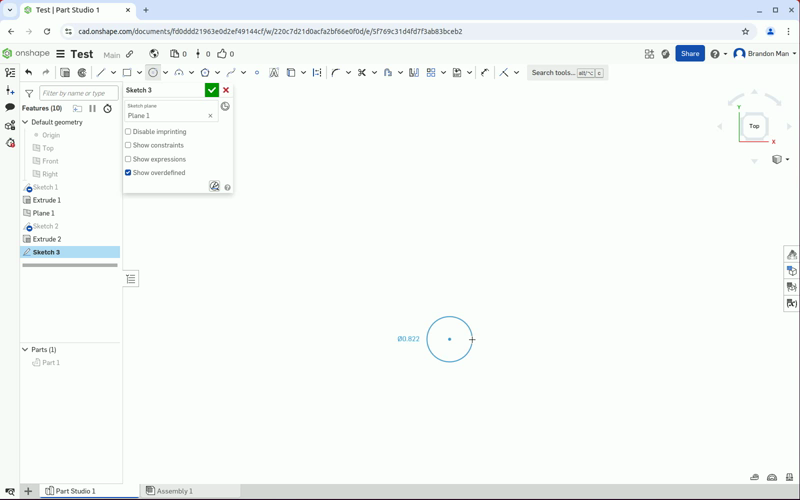
scroll(-6)
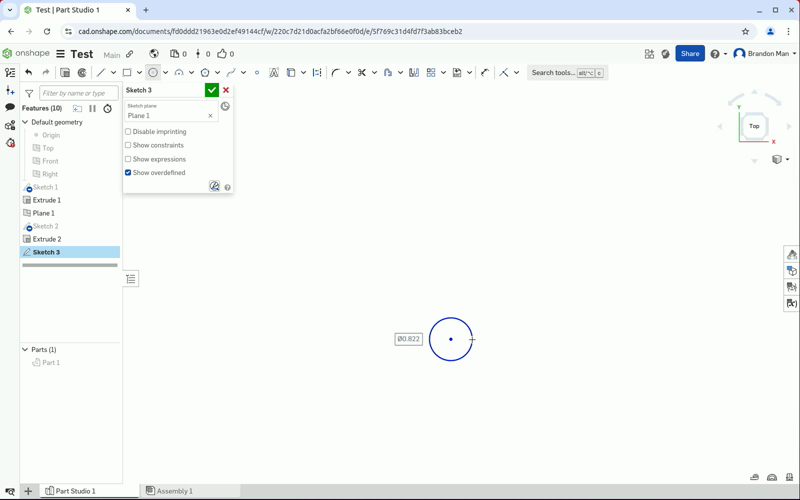
scroll(-6)
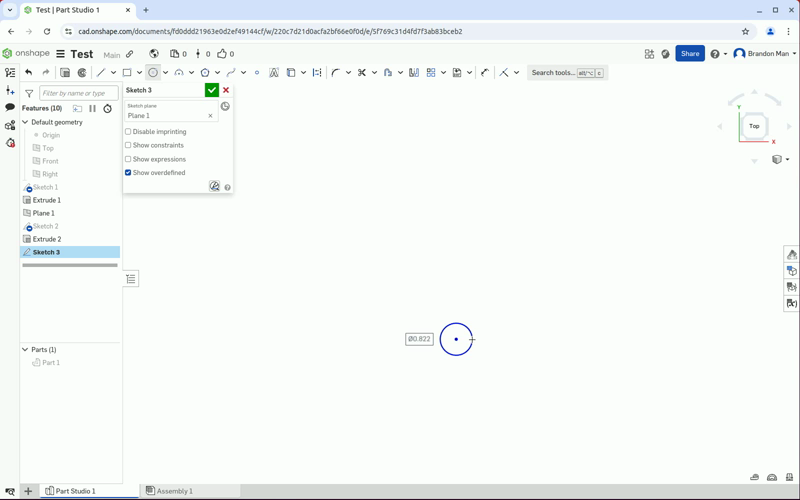
scroll(-6)
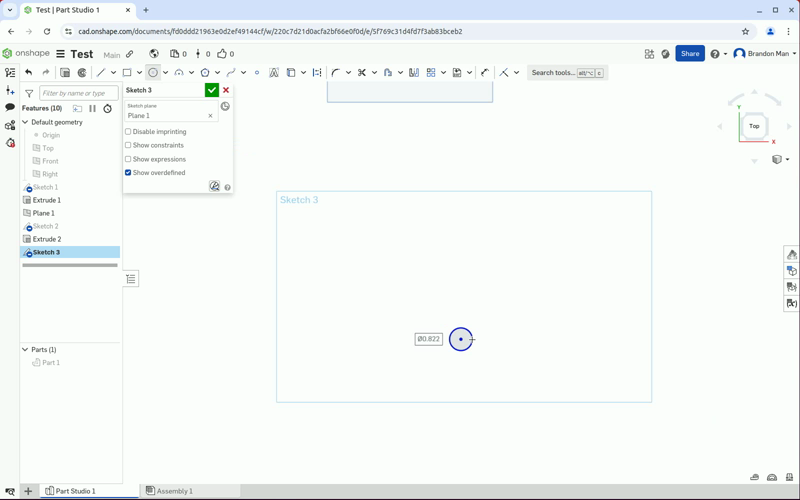
scroll(-6)
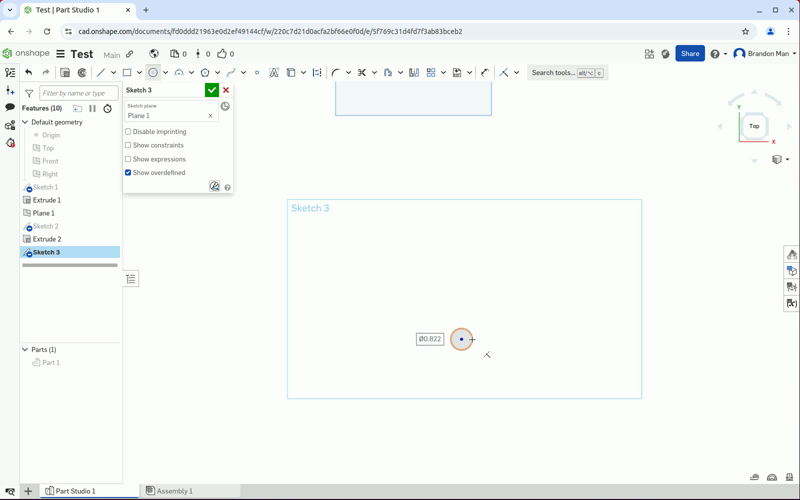
scroll(-6)
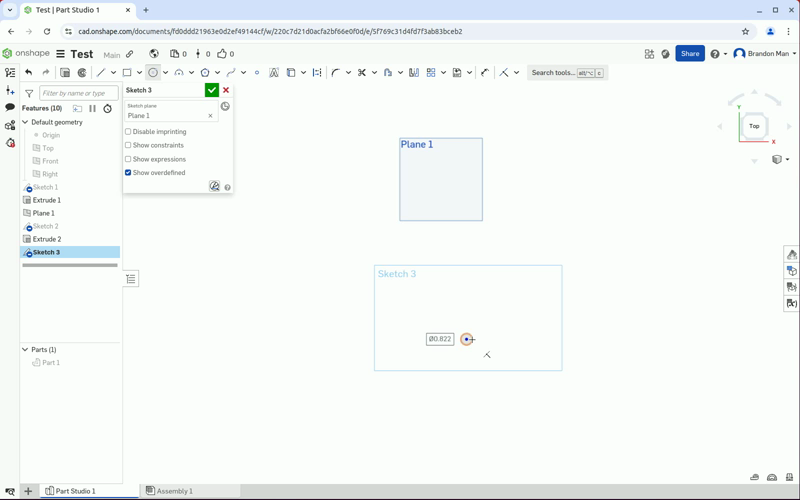
scroll(-6)
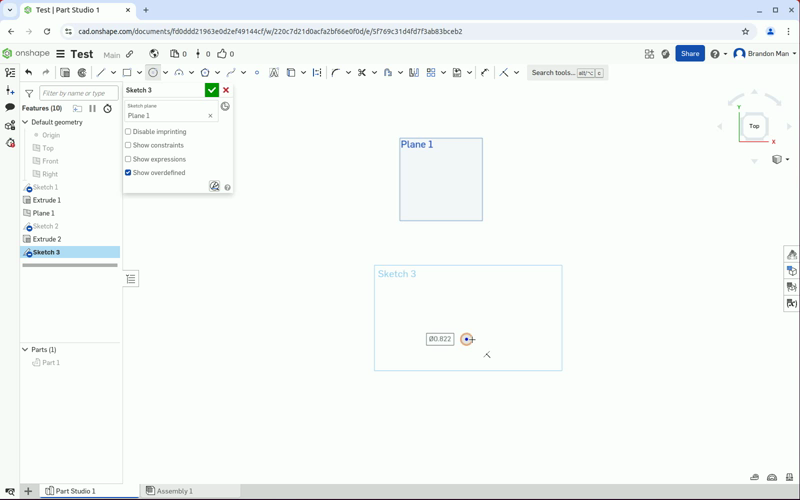
scroll(-6)
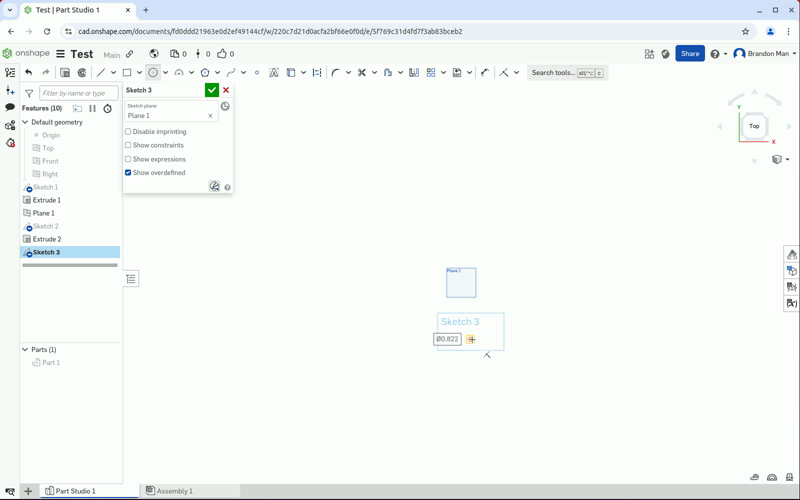
key(esc)
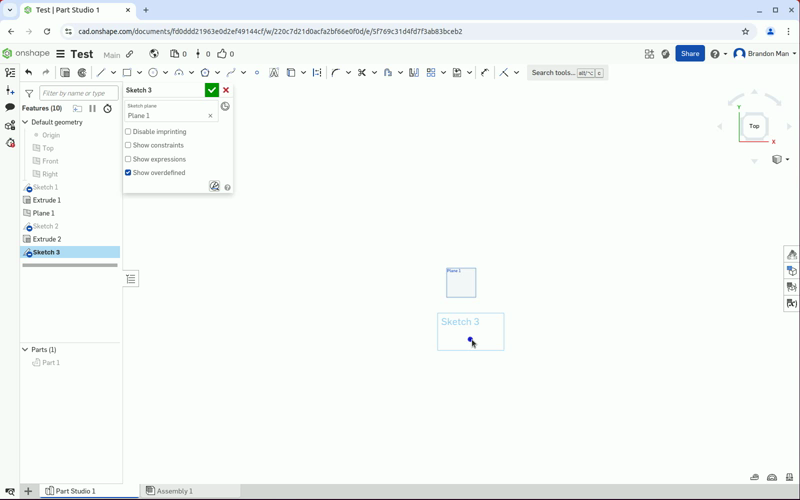
mouse_move(471, 339)
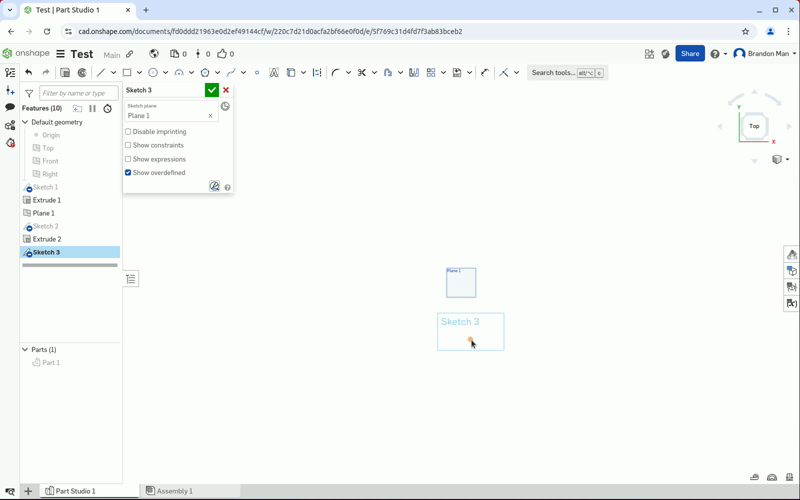
scroll(6)
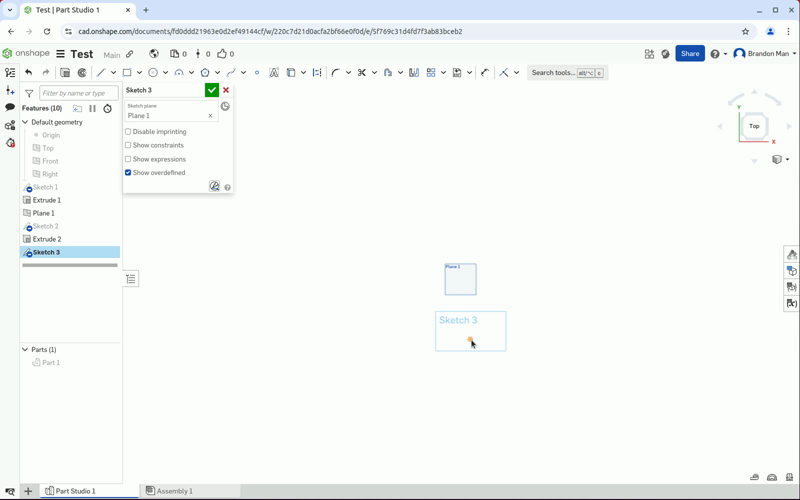
scroll(6)
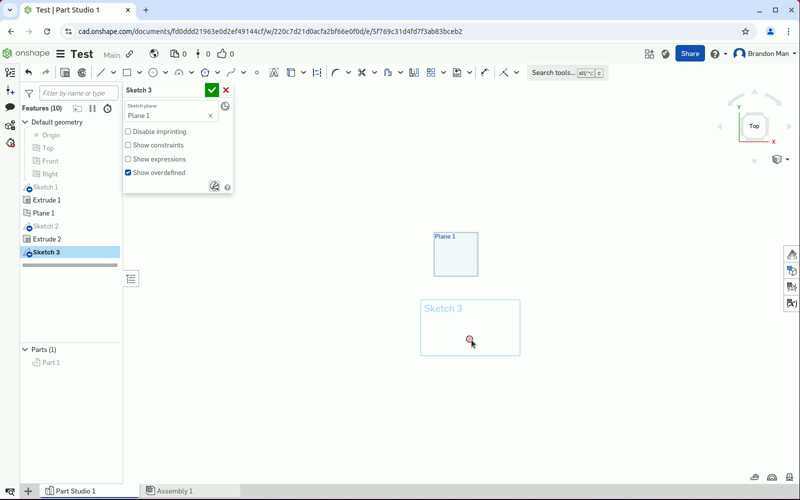
scroll(6)
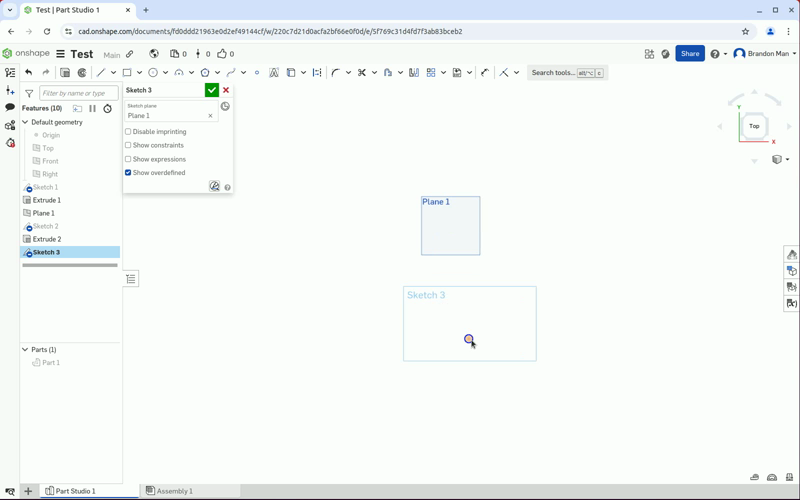
scroll(6)
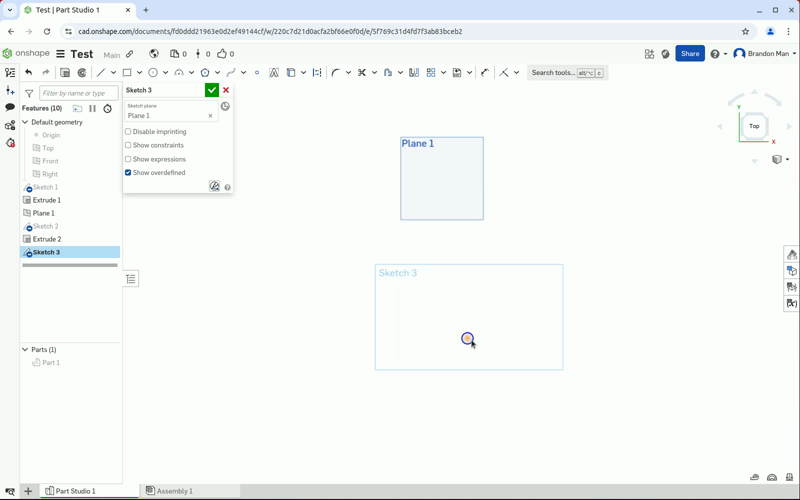
scroll(6)
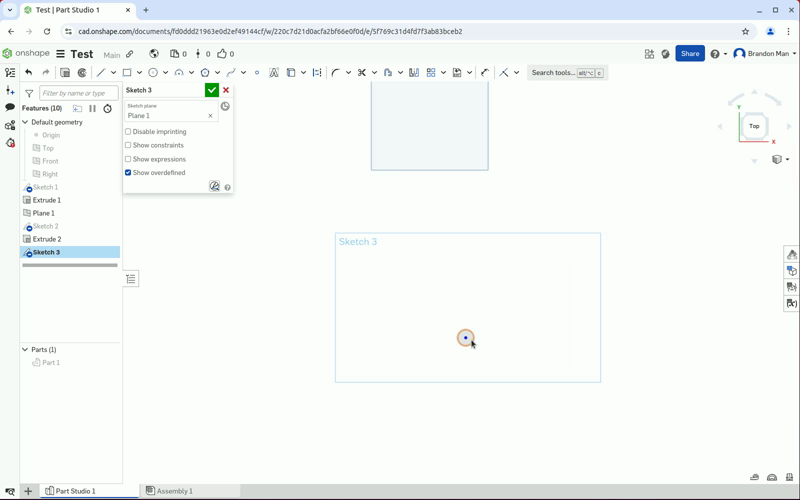
scroll(6)
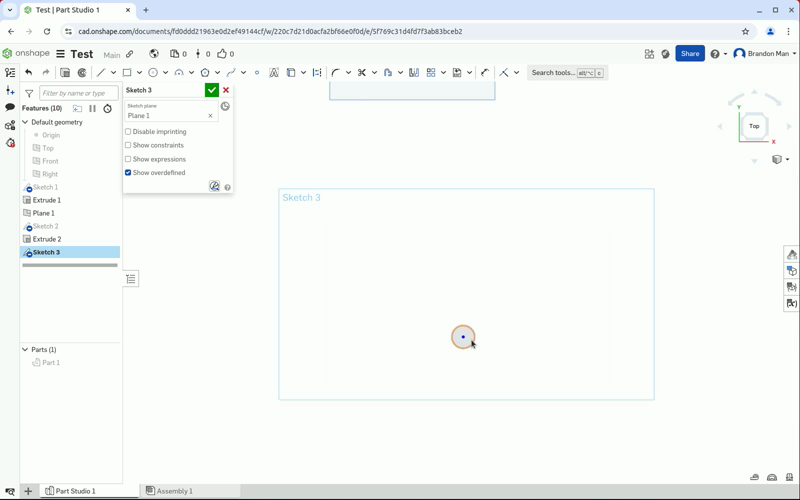
scroll(6)
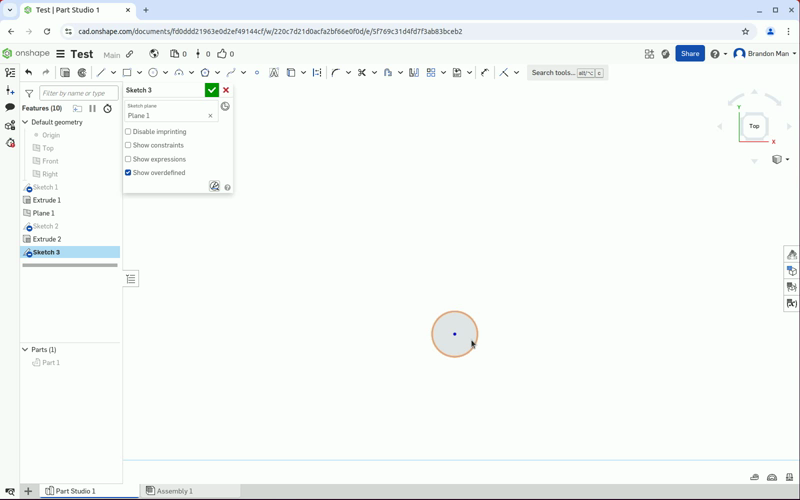
click(471, 339)
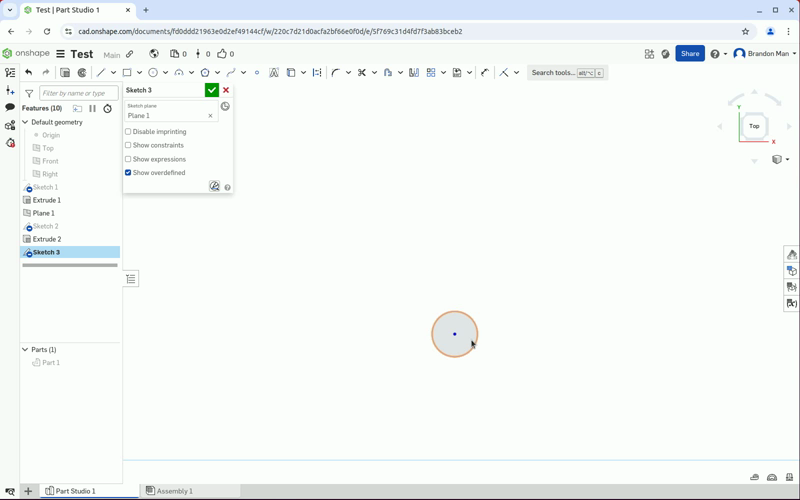
scroll(-6)
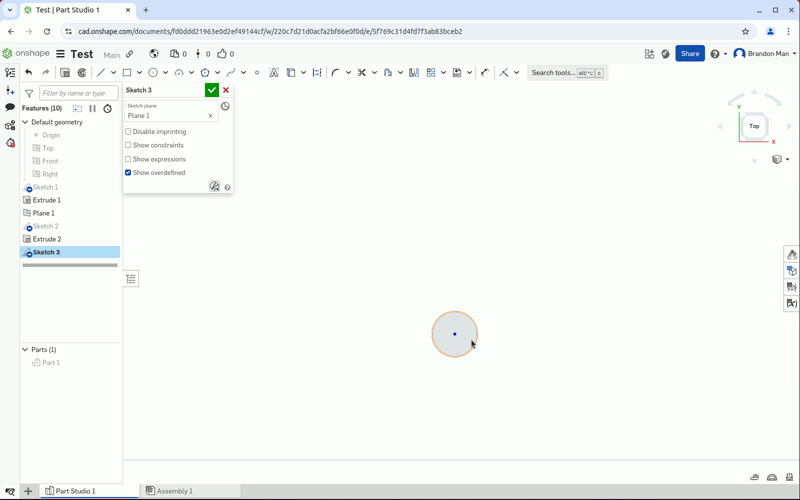
scroll(-6)
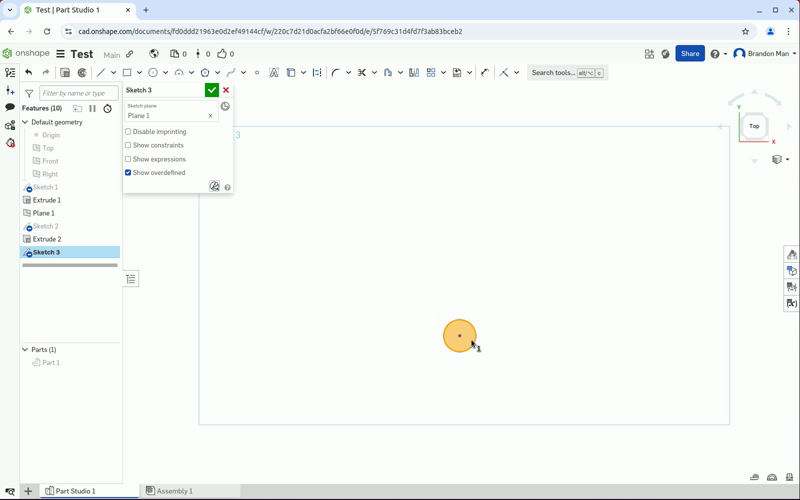
scroll(-6)
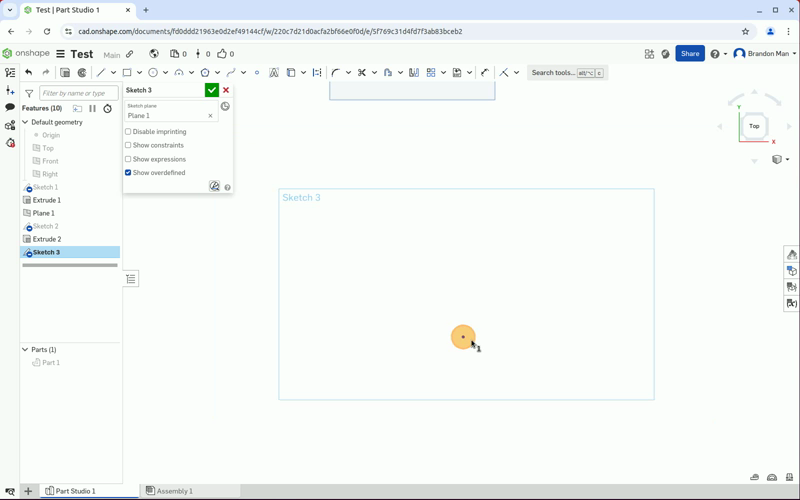
scroll(-6)
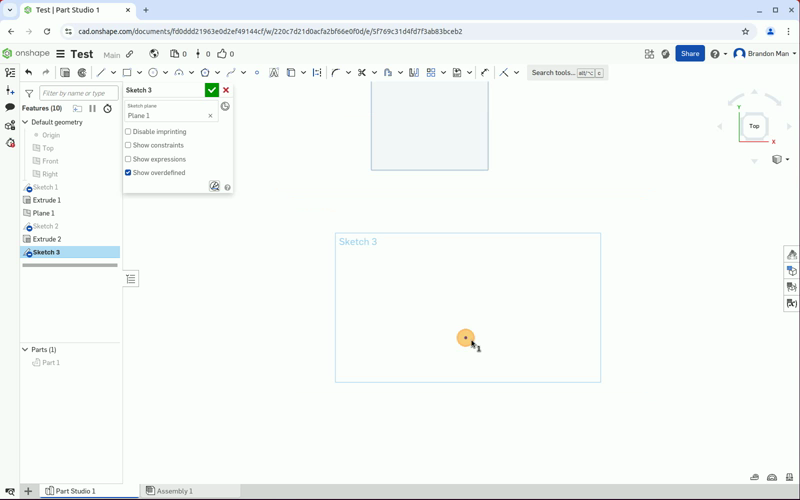
scroll(-6)
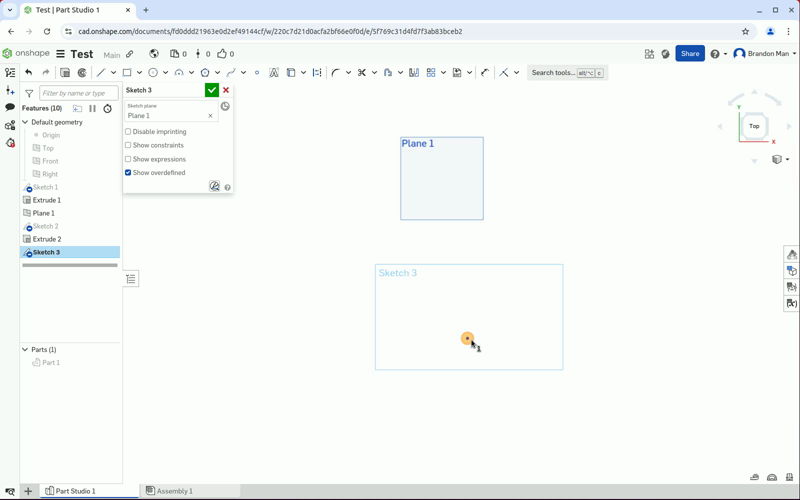
scroll(-6)
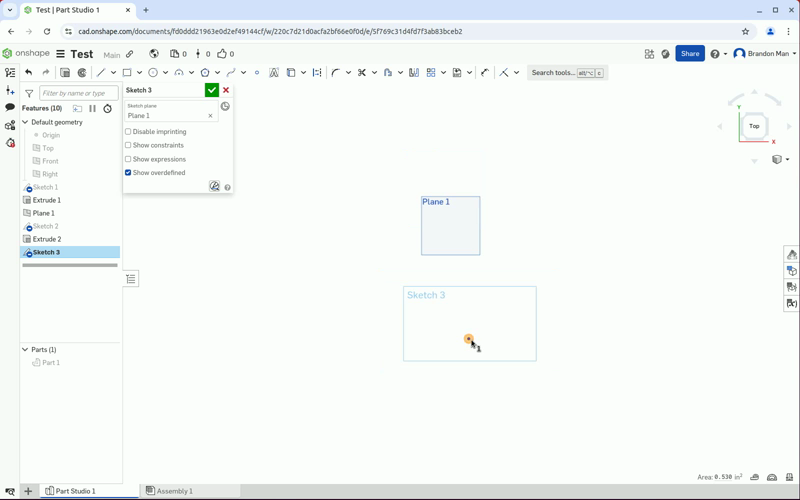
scroll(-6)
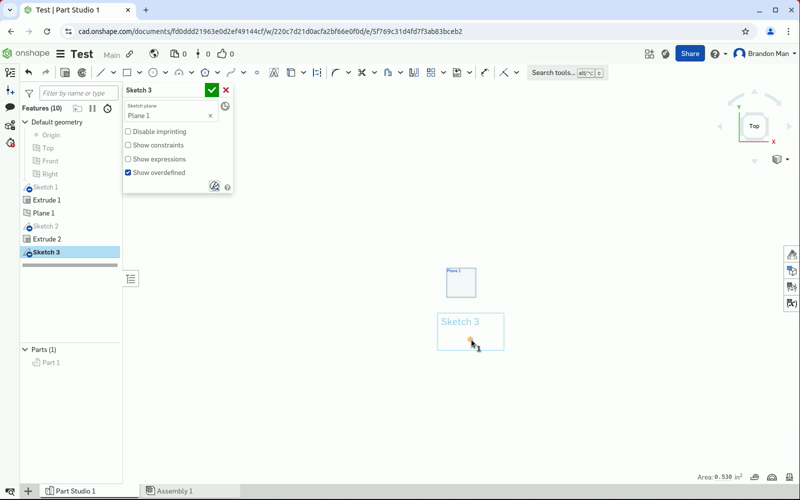
mouse_move(73, 352)
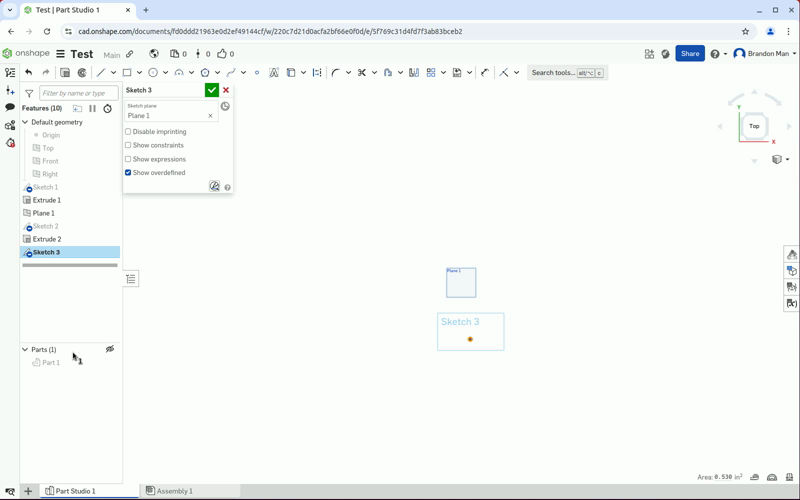
key(shift+y)
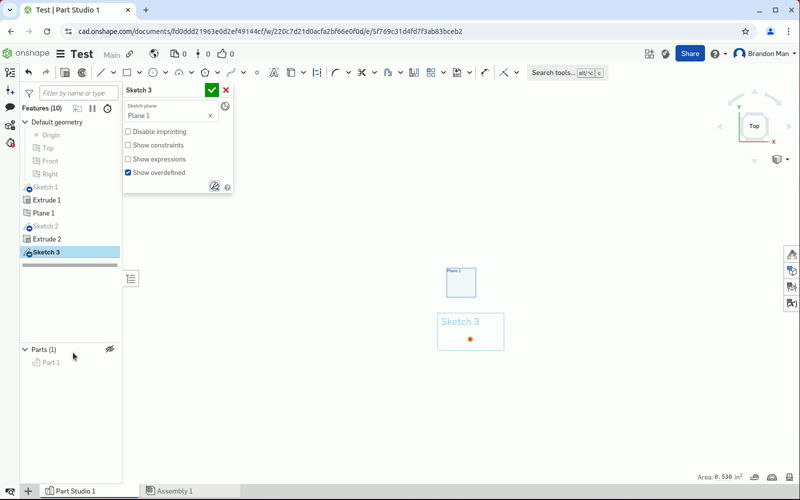
key(shift+e)
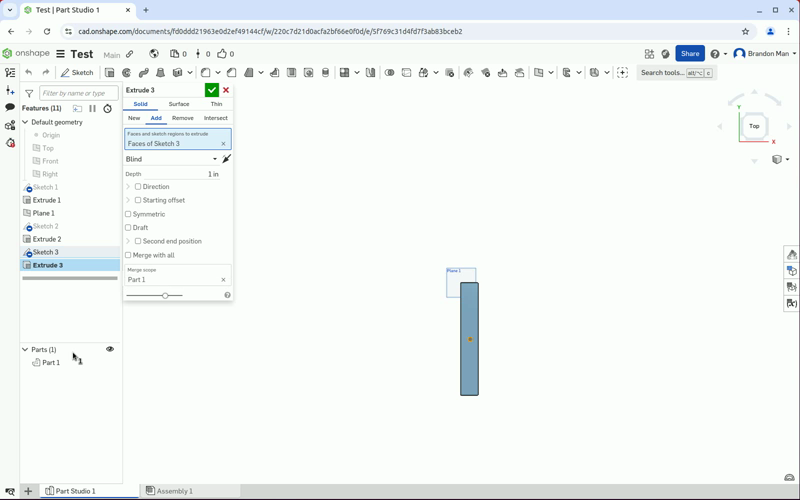
mouse_move(143, 106)
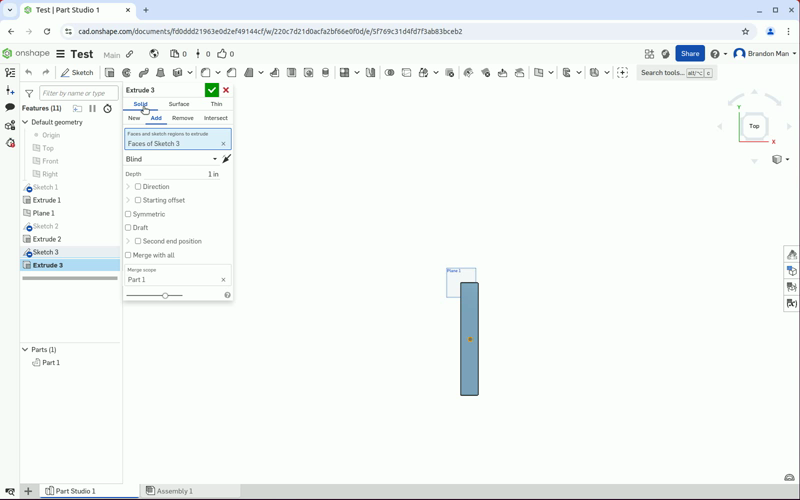
click(143, 106)
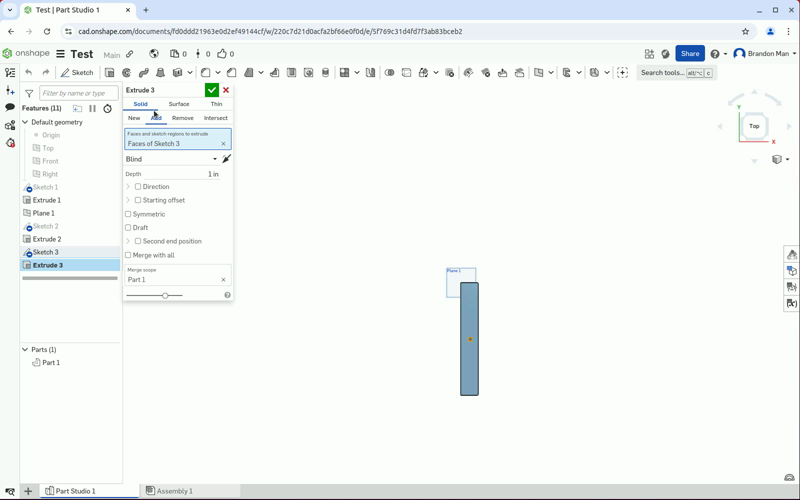
mouse_move(186, 120)
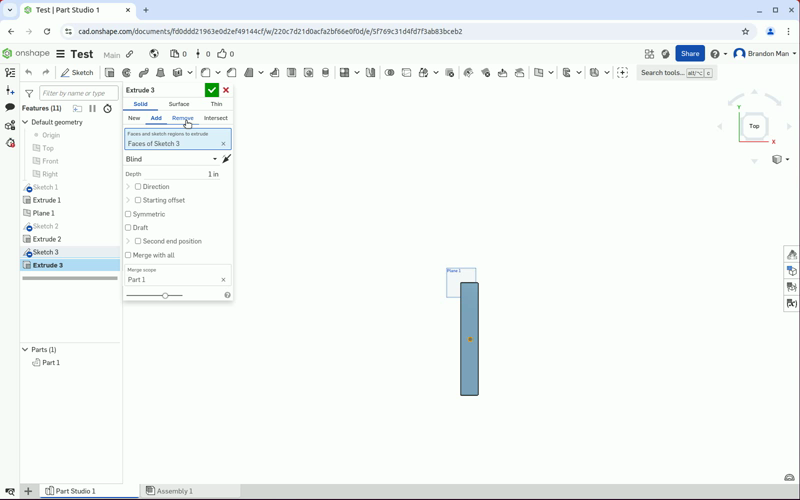
click(186, 120)
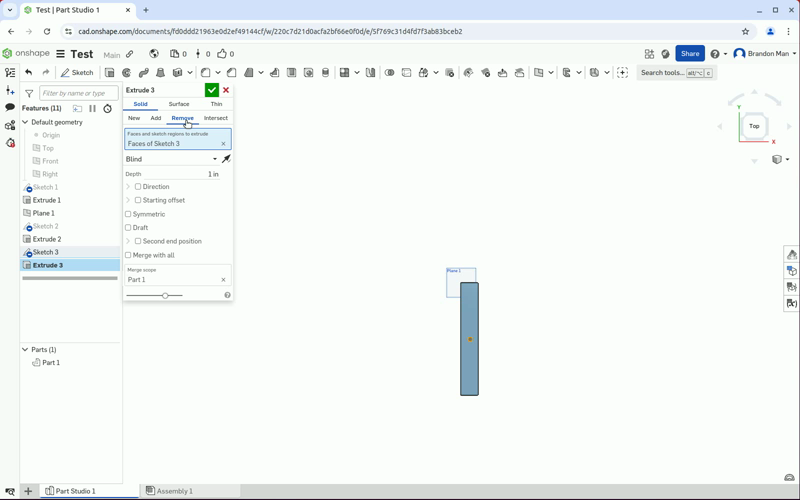
key(tab, 4)
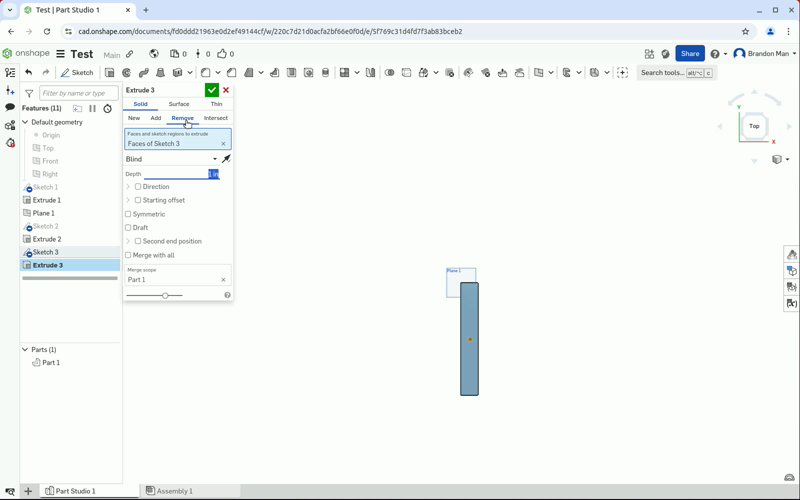
text(4.092)
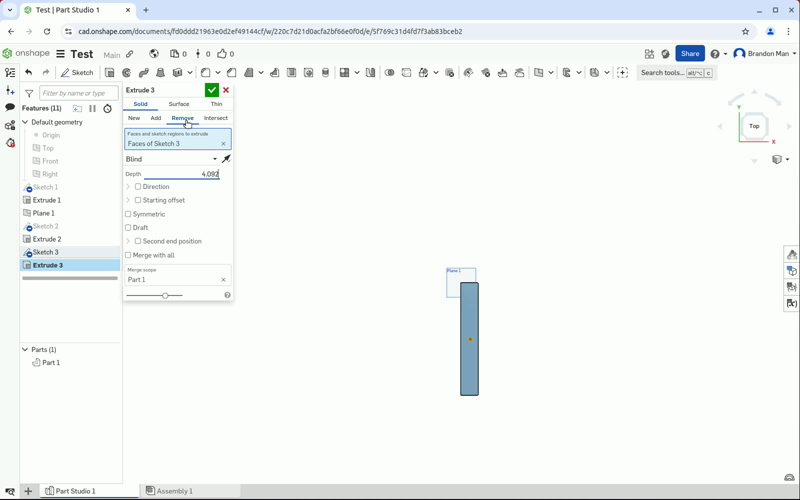
key(tab, 6)
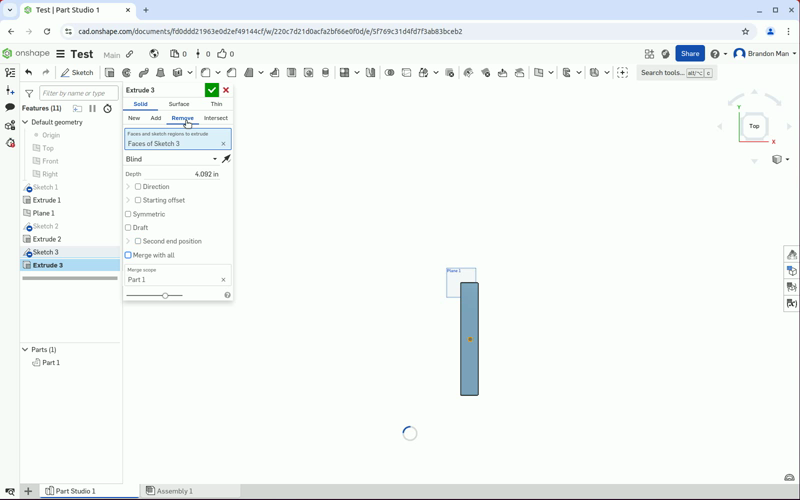
key(space)
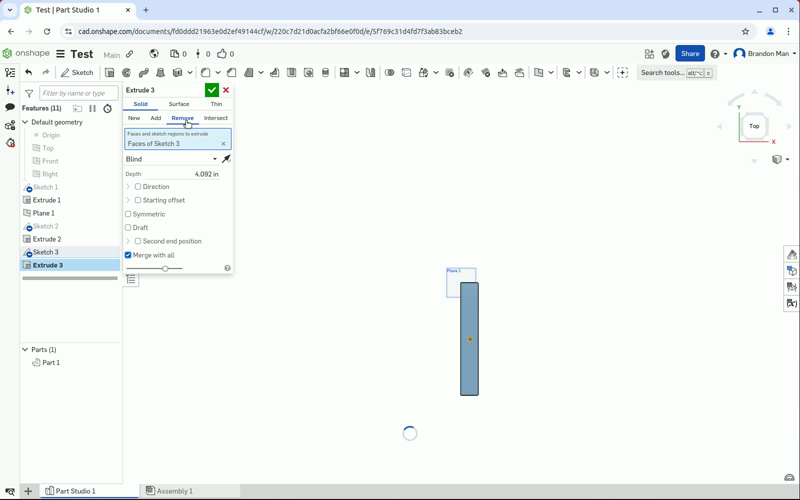
key(enter)
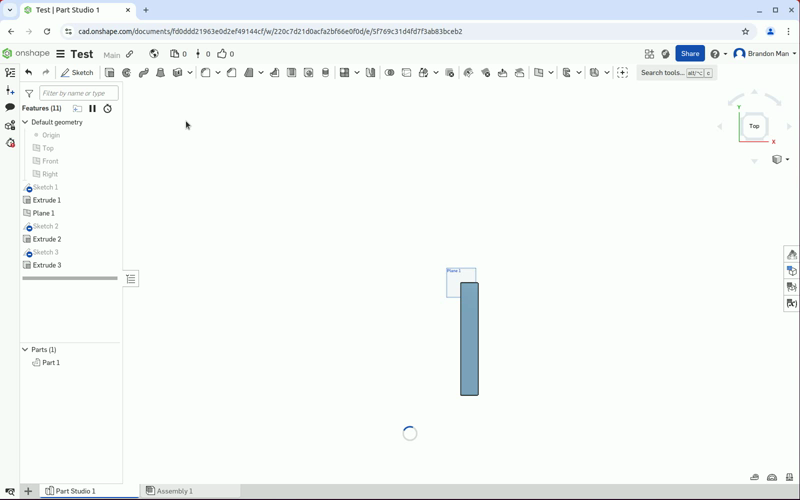
key(shift+h)
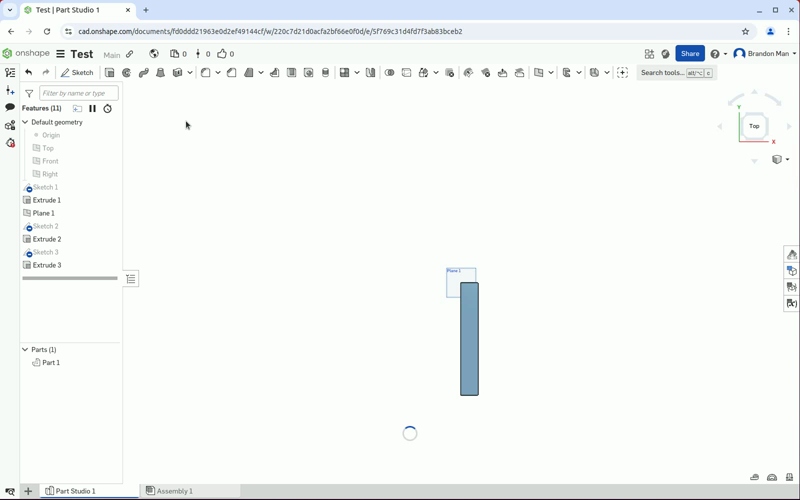
key(shift+h)
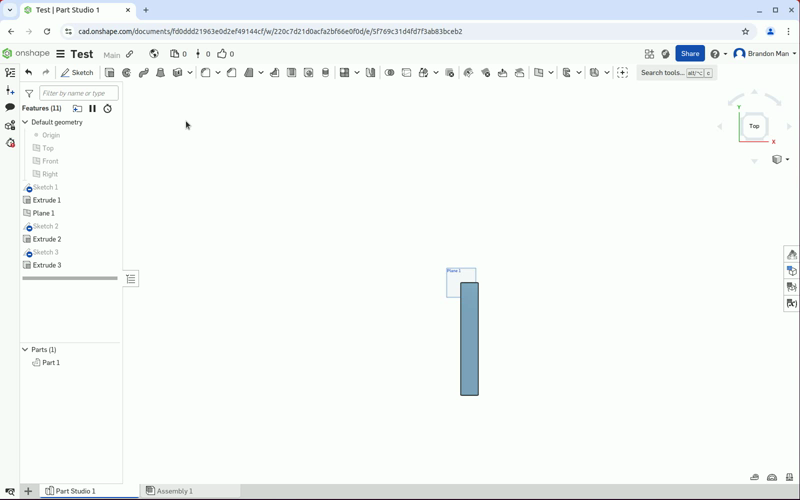
mouse_move(73, 189)
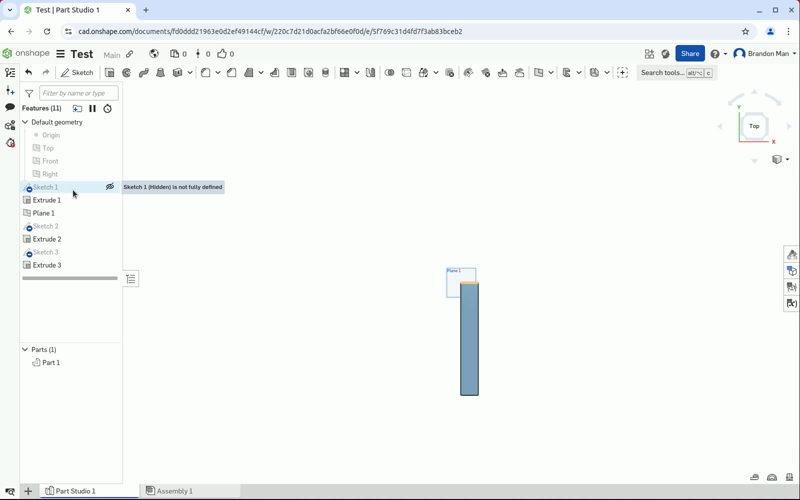
click(73, 189)
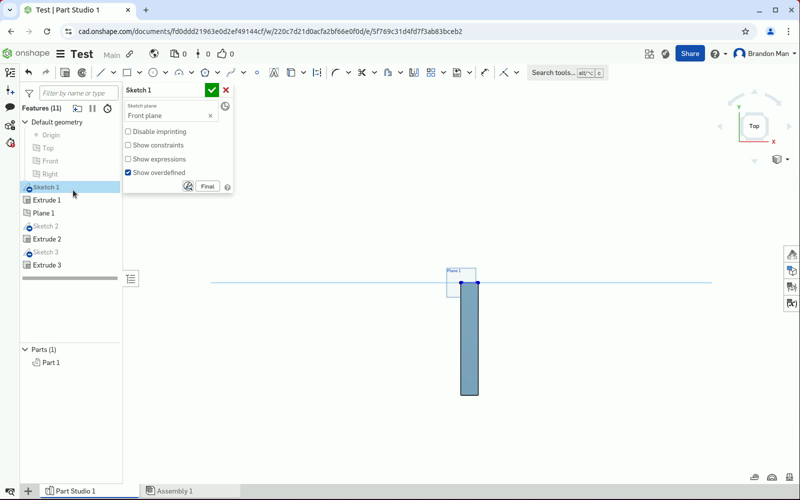
mouse_move(229, 92)
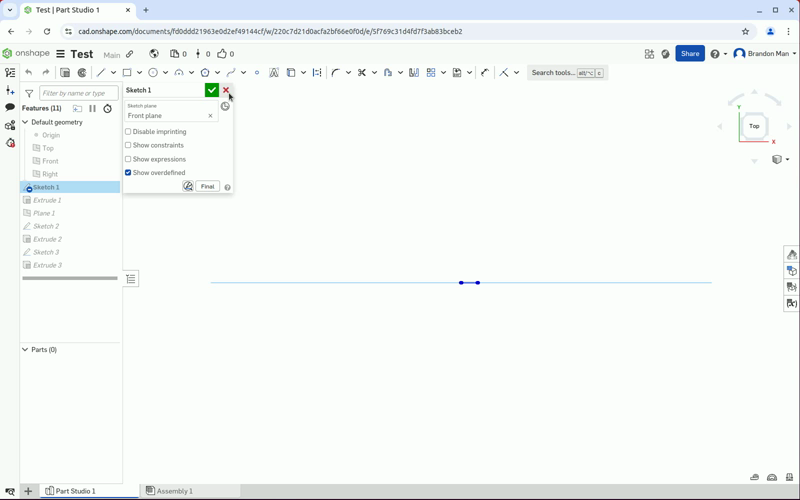
click(229, 92)
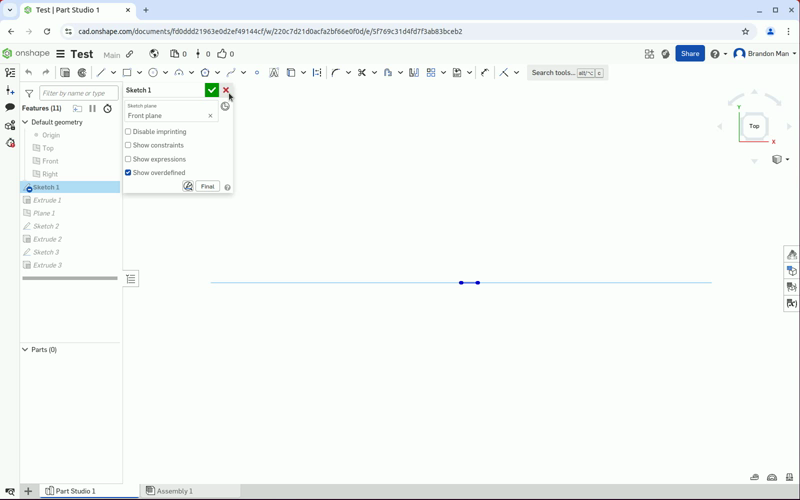
key(shift+s)
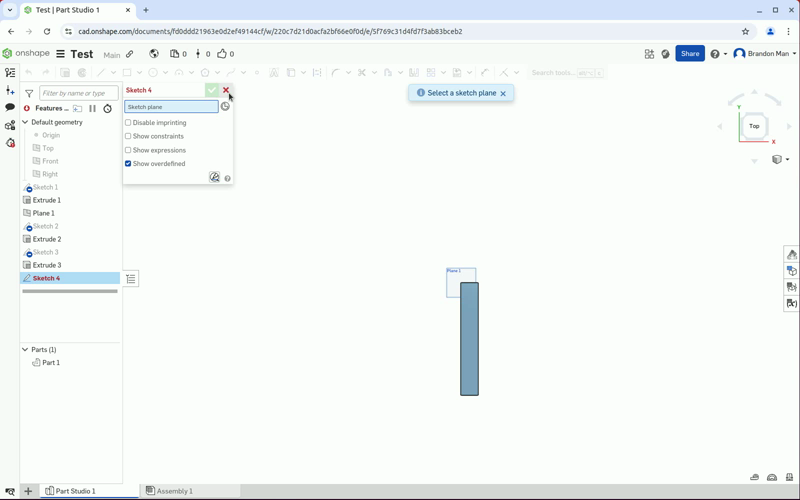
mouse_move(73, 215)
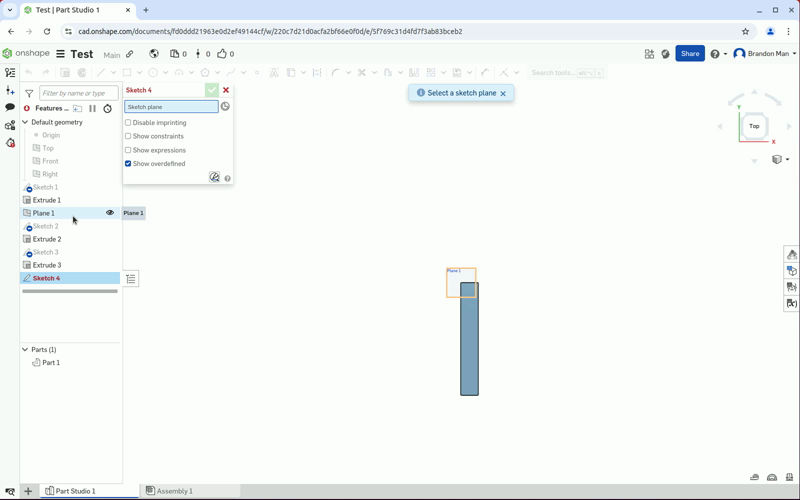
click(73, 215)
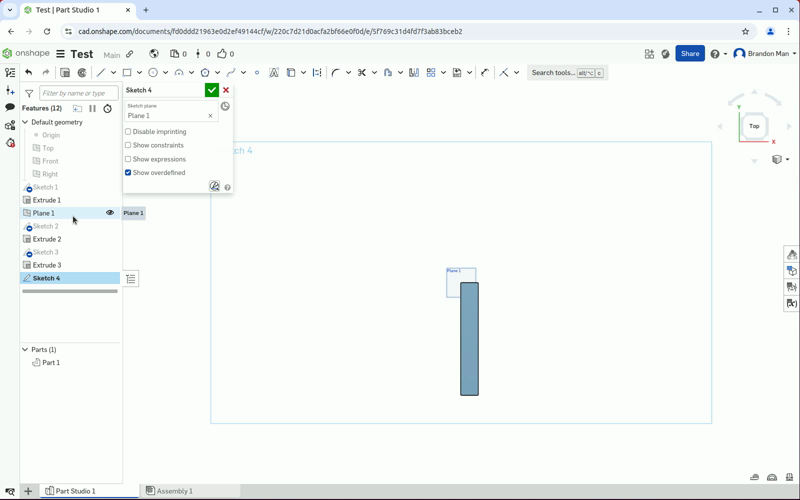
mouse_move(73, 352)
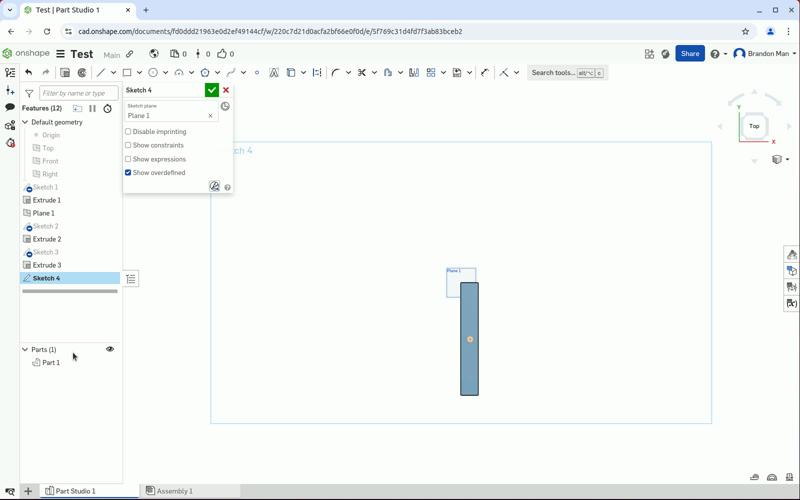
key(y)
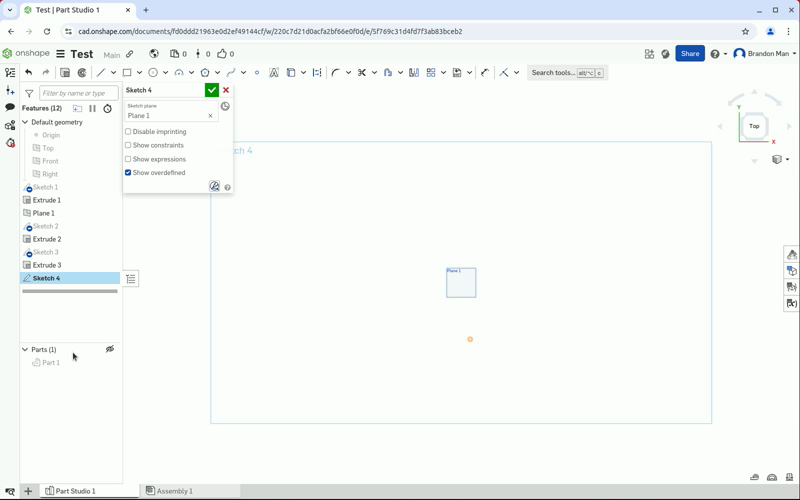
key(c)
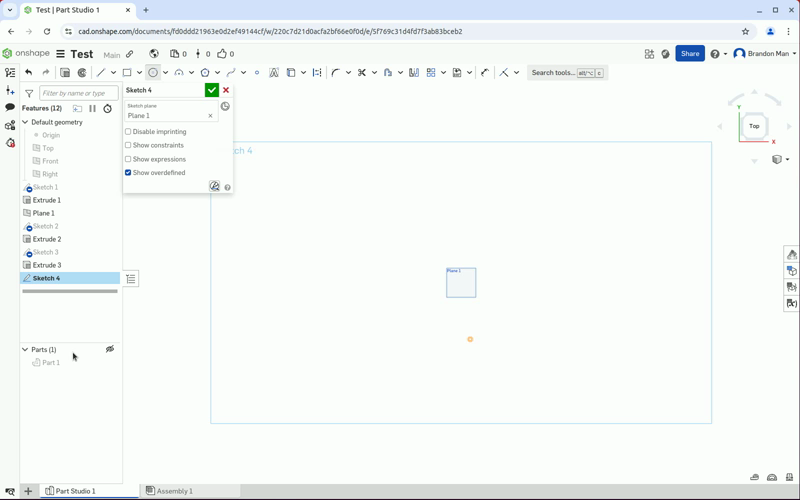
key_down(shift)
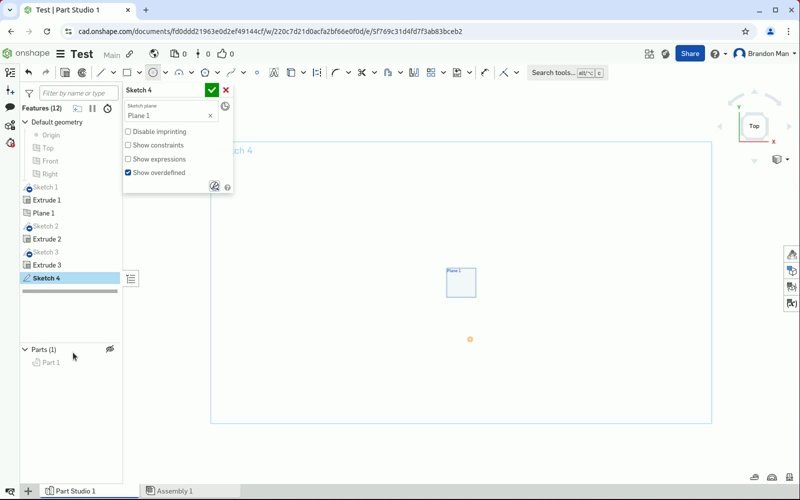
mouse_move(470, 383)
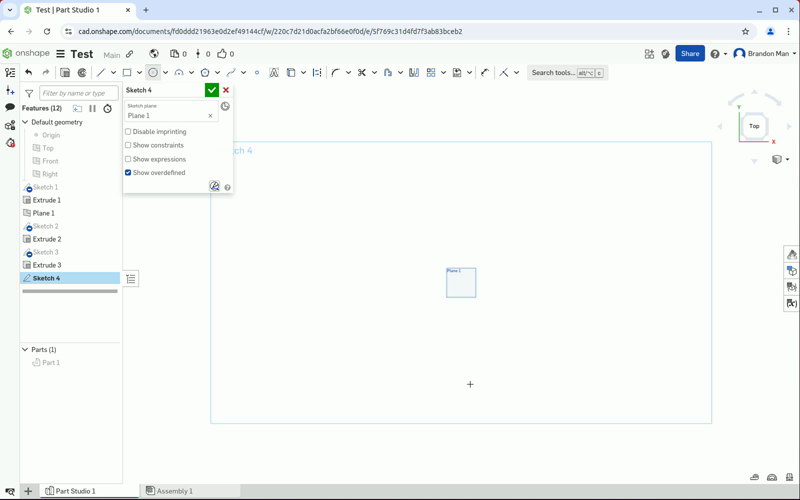
click(470, 383)
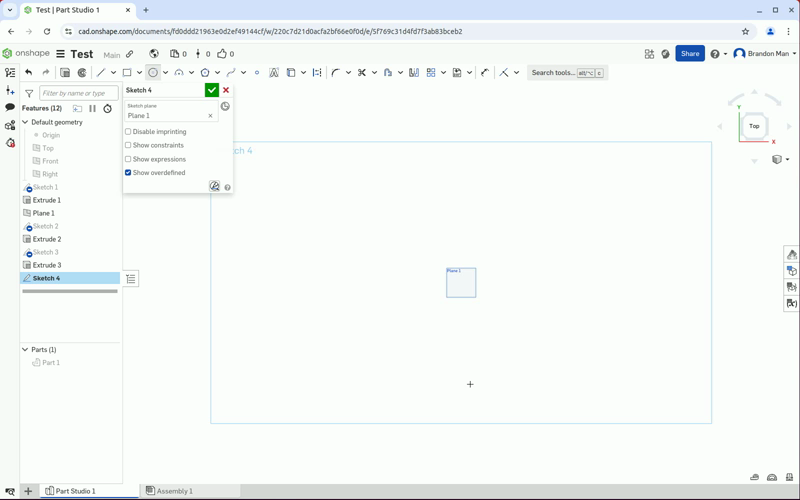
key_up(shift)
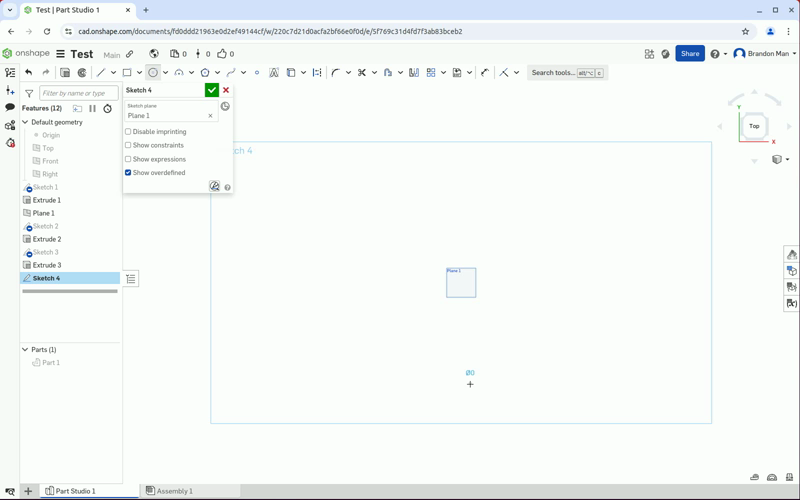
mouse_move(472, 383)
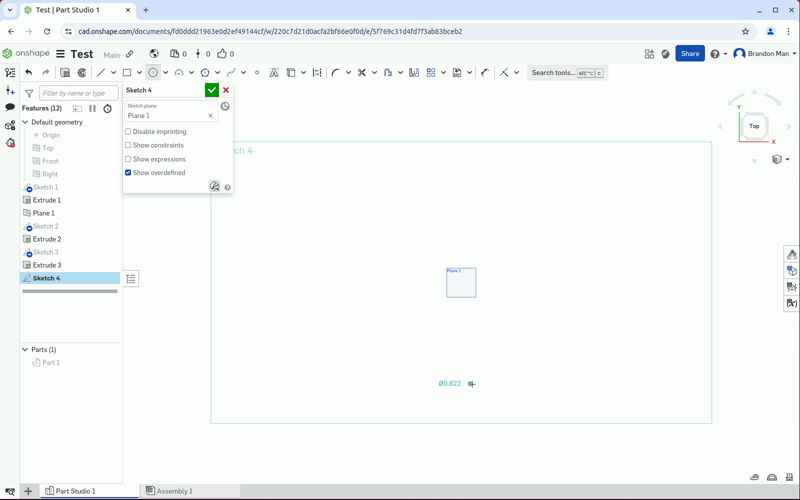
scroll(6)
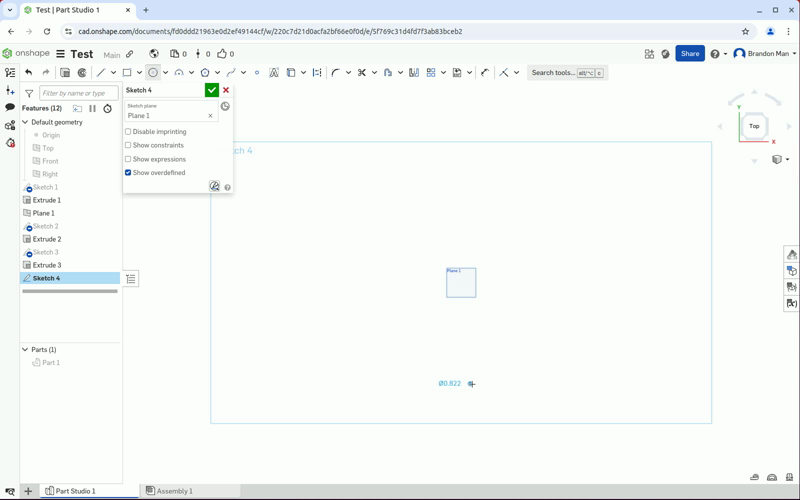
scroll(6)
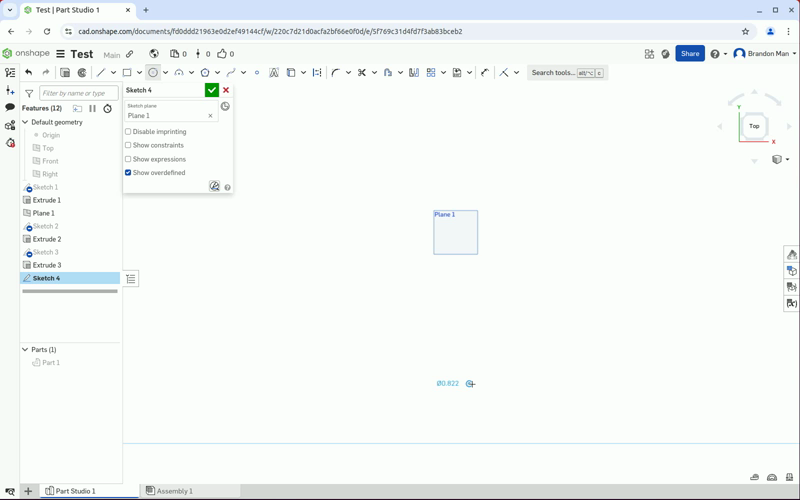
scroll(6)
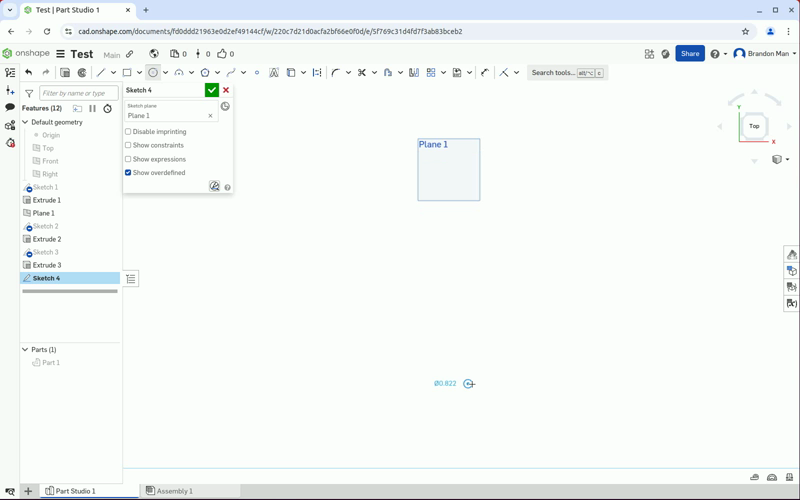
scroll(6)
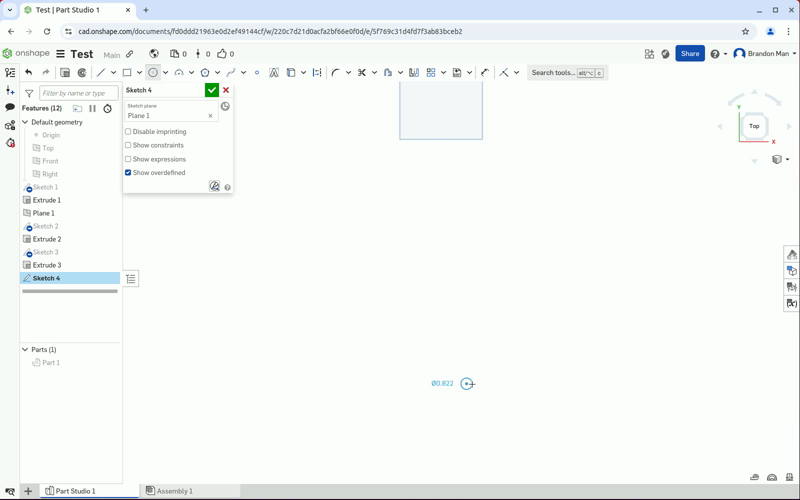
scroll(6)
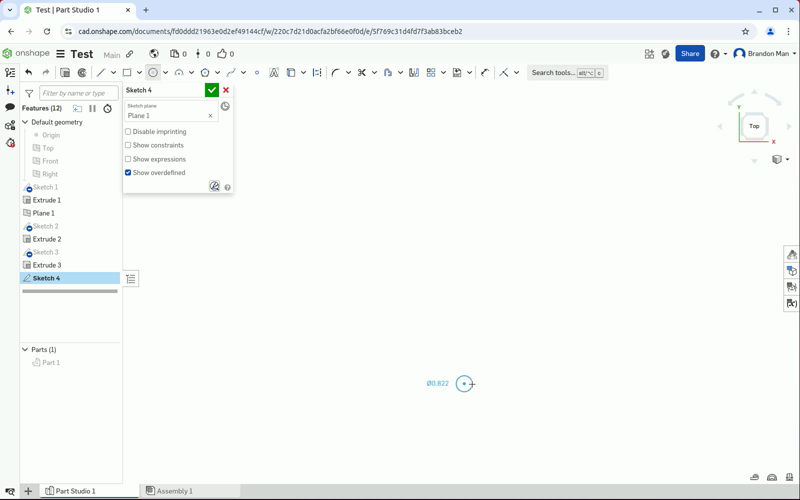
scroll(6)
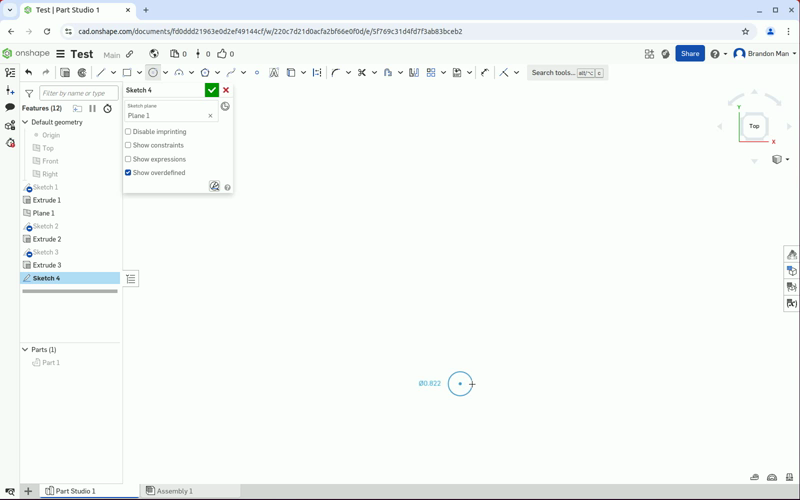
scroll(6)
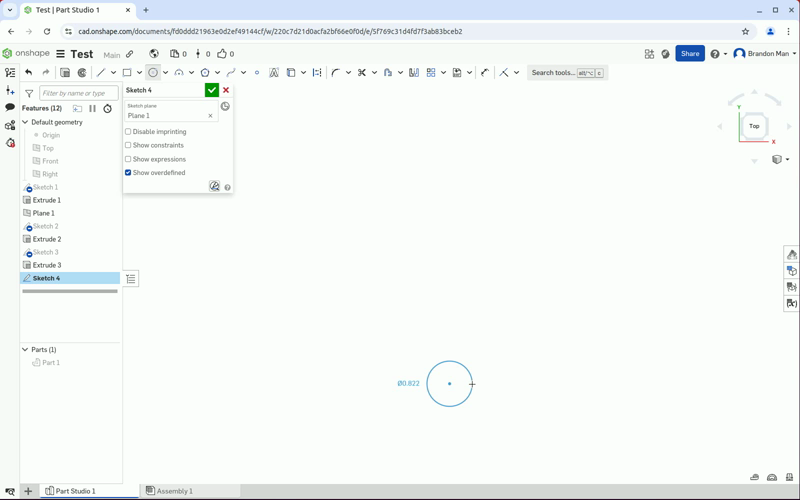
click(472, 383)
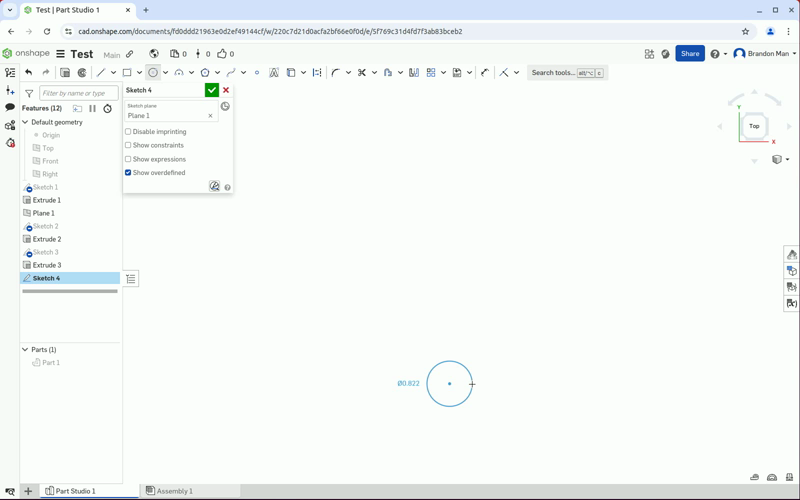
scroll(-6)
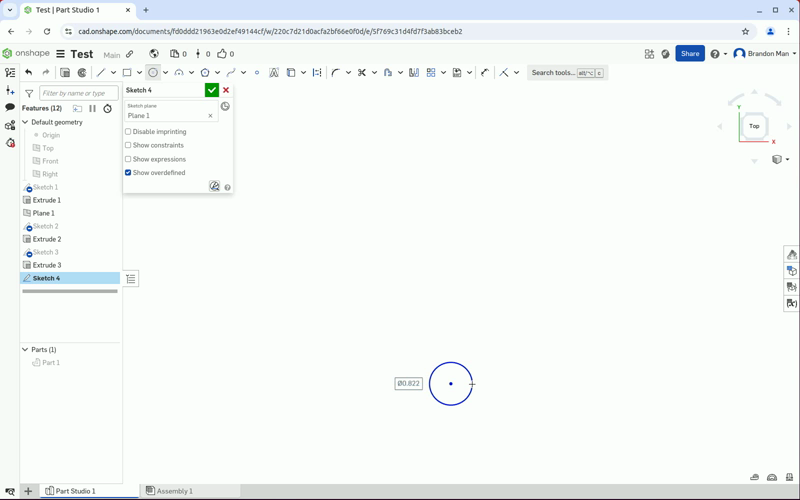
scroll(-6)
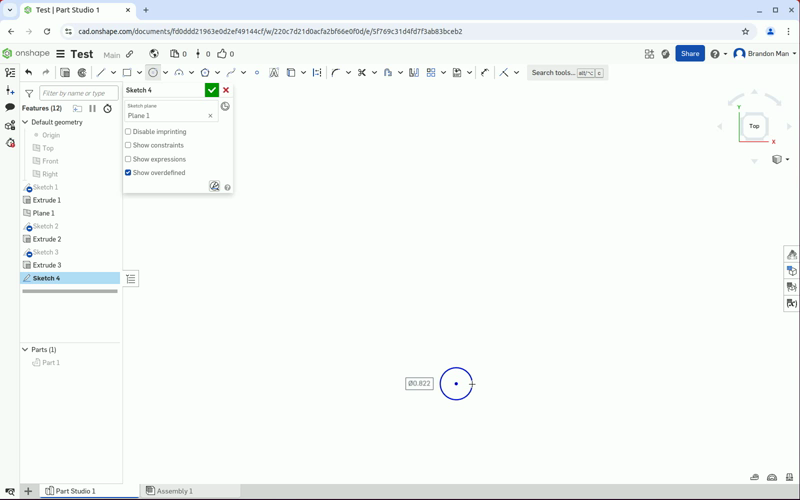
scroll(-6)
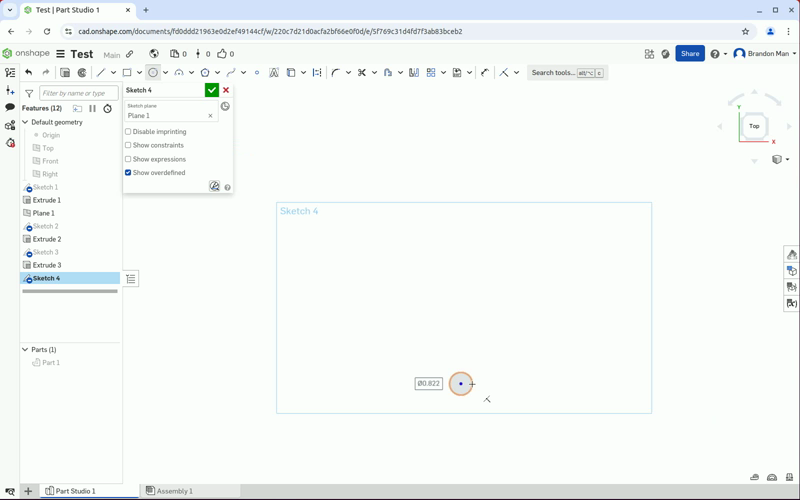
scroll(-6)
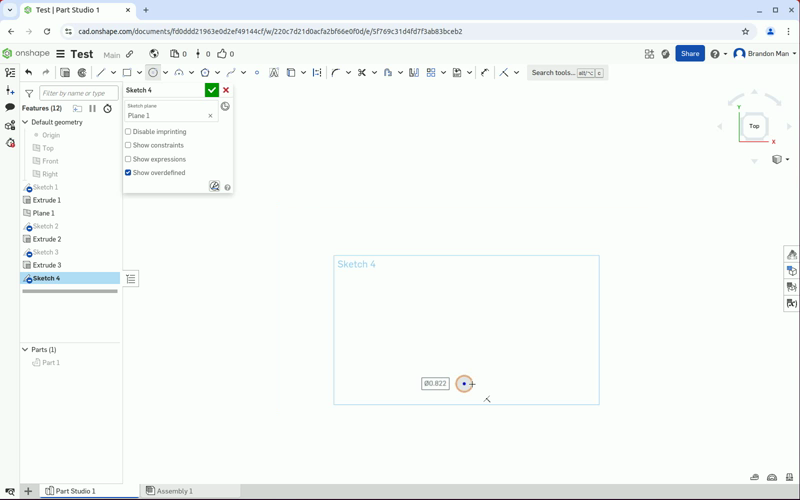
scroll(-6)
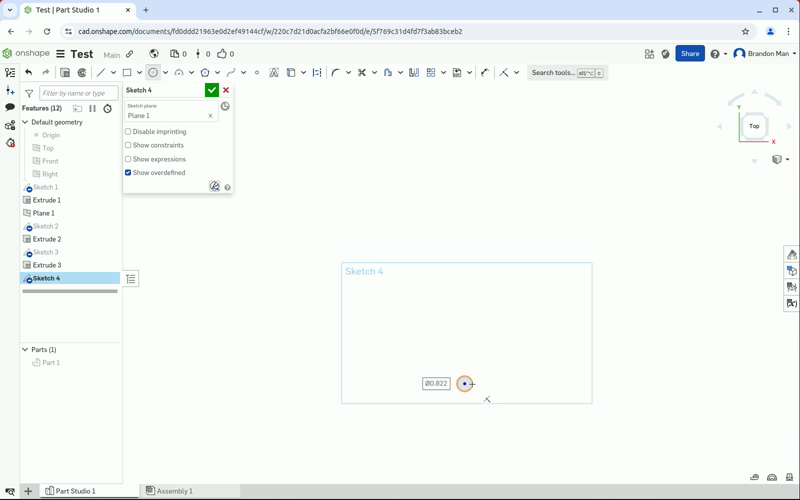
scroll(-6)
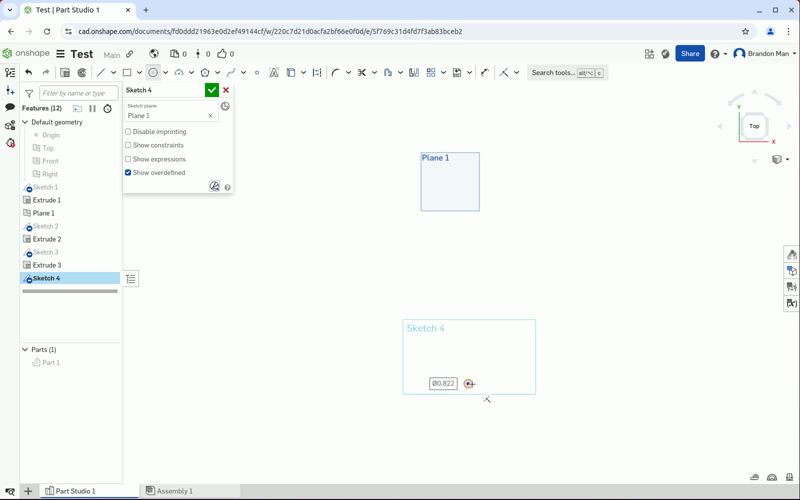
scroll(-6)
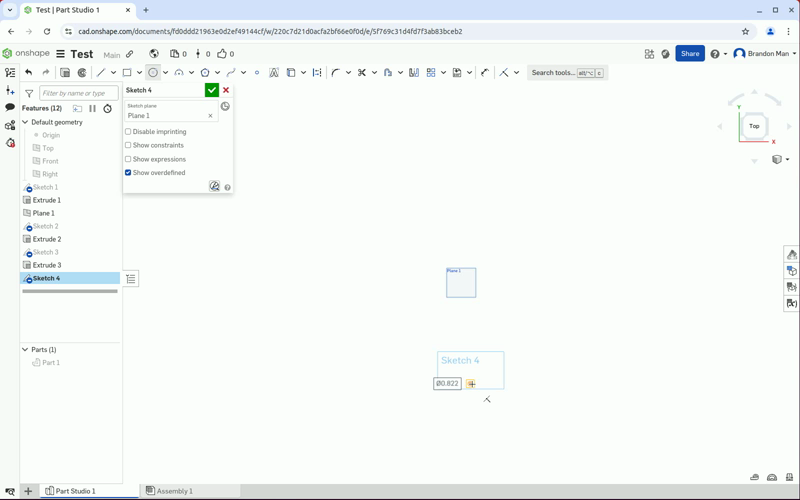
key(esc)
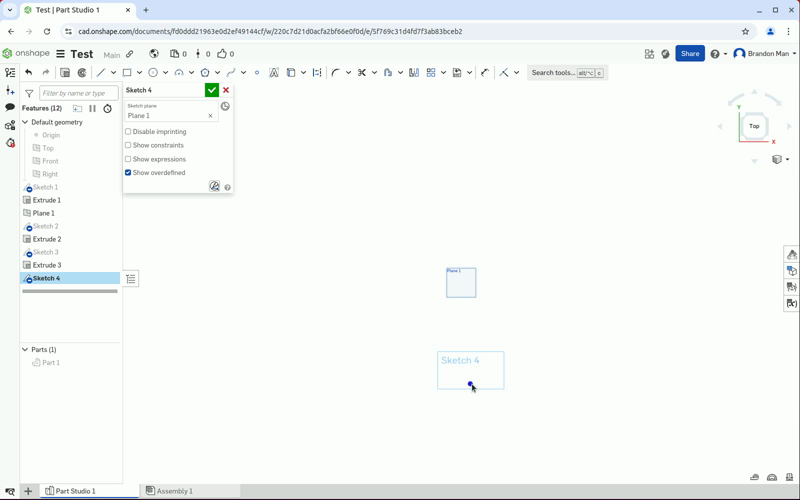
mouse_move(468, 384)
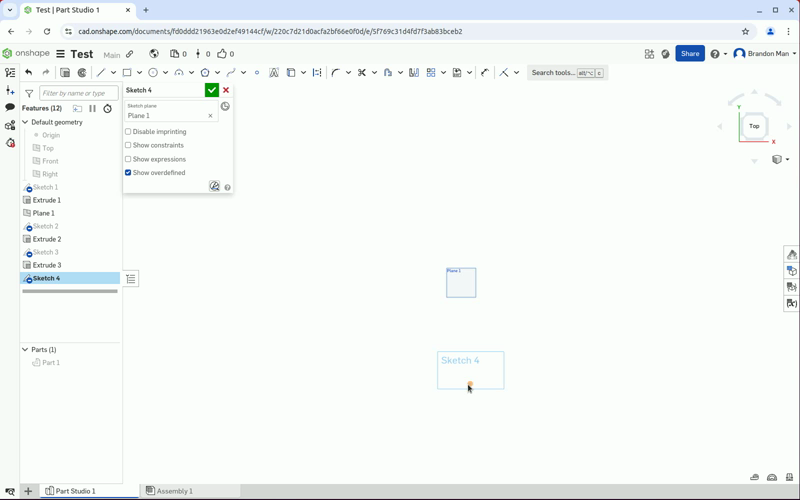
scroll(6)
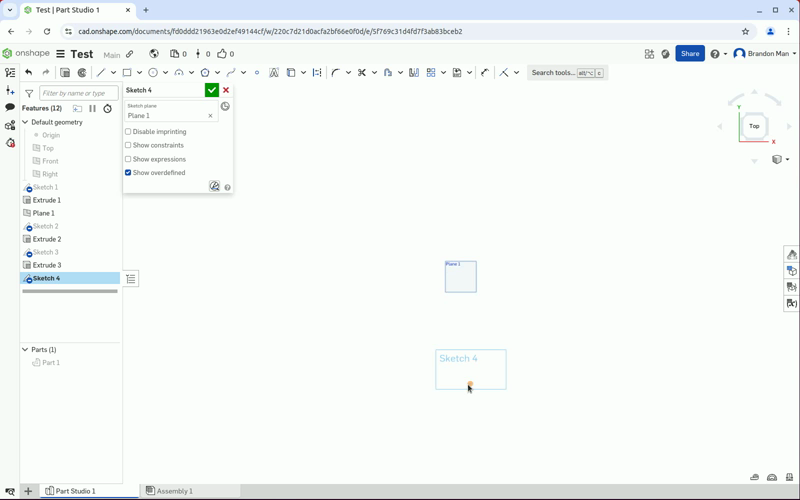
scroll(6)
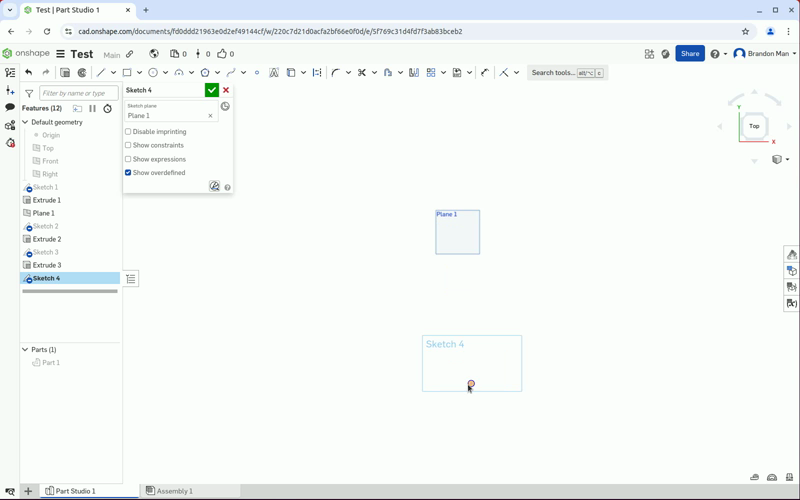
scroll(6)
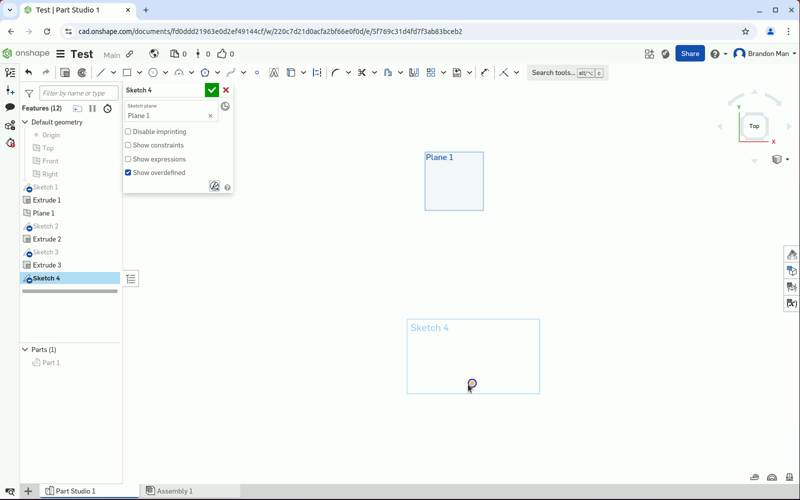
scroll(6)
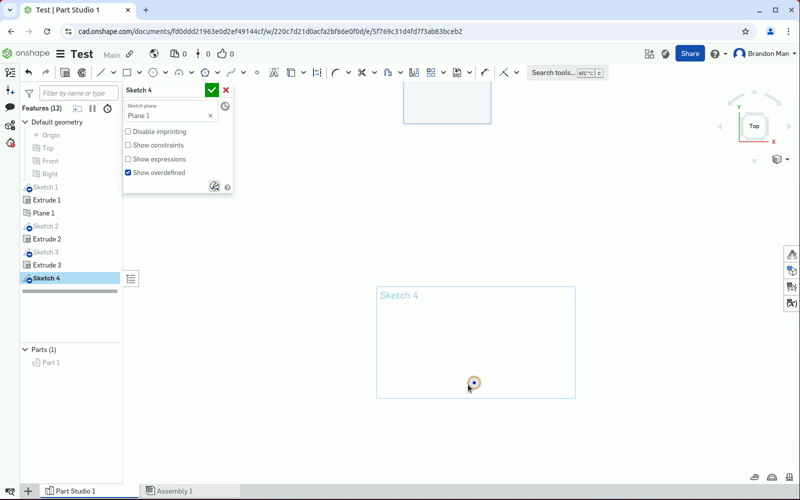
scroll(6)
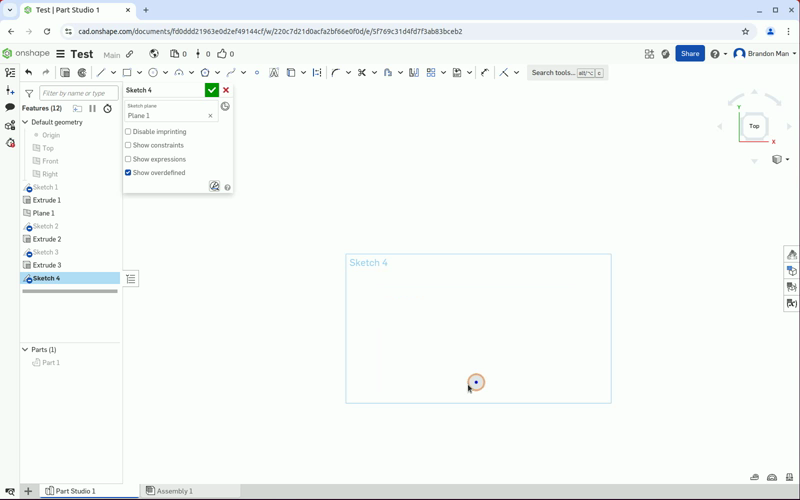
scroll(6)
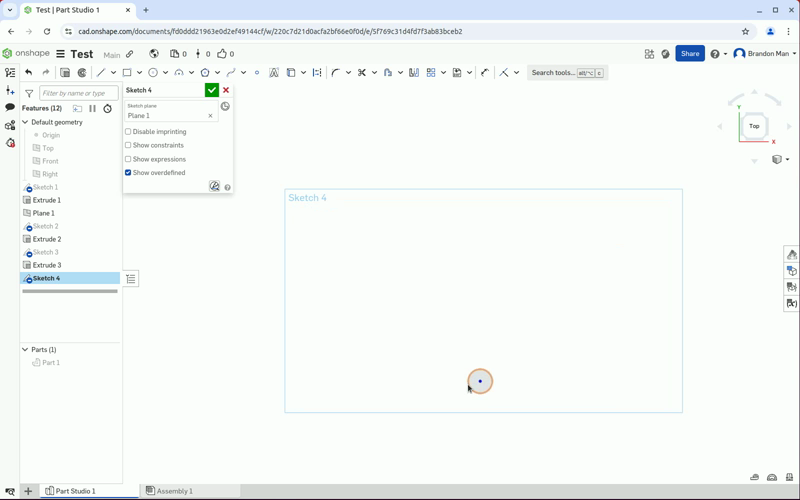
scroll(6)
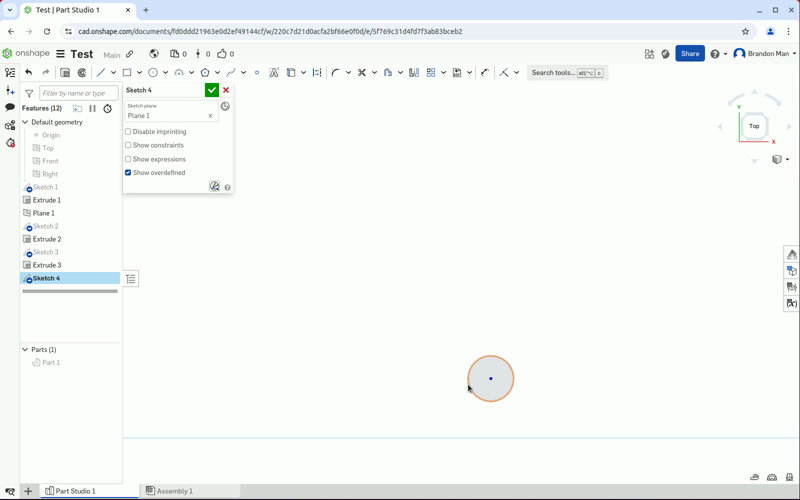
click(468, 384)
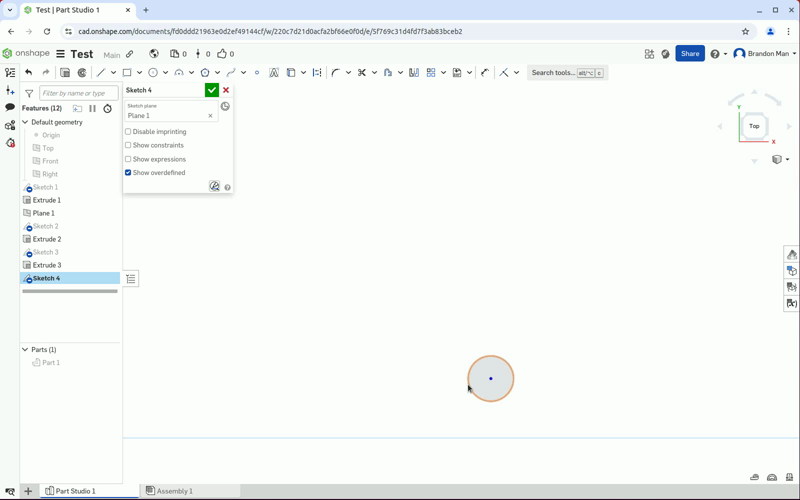
scroll(-6)
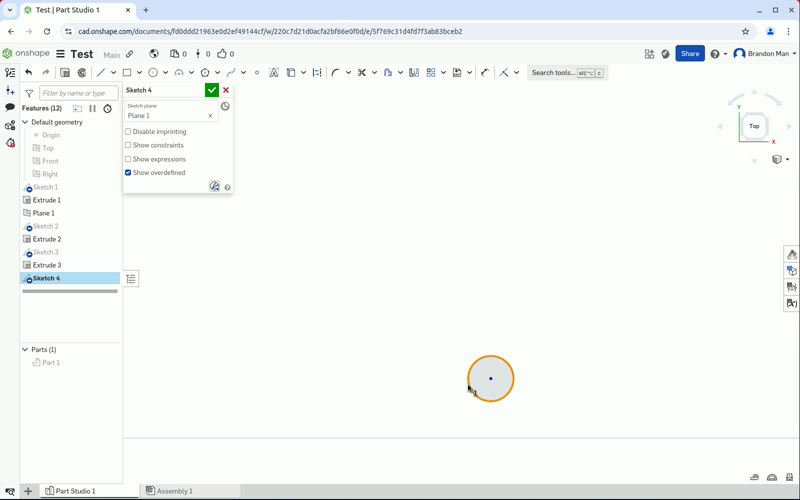
scroll(-6)
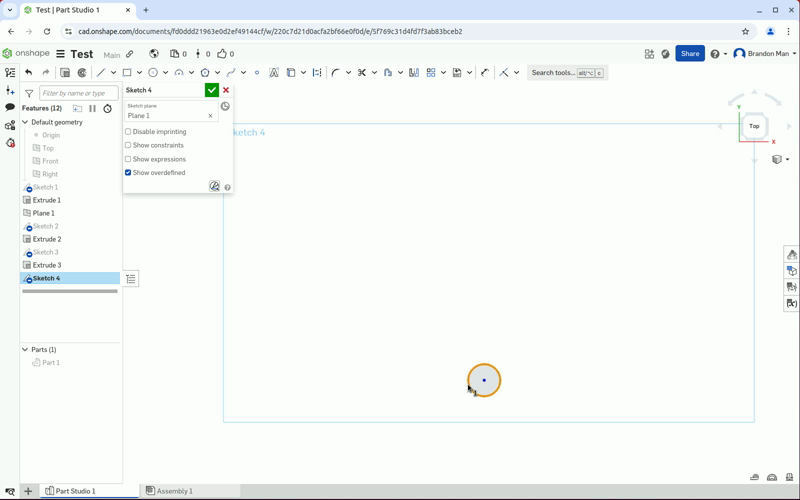
scroll(-6)
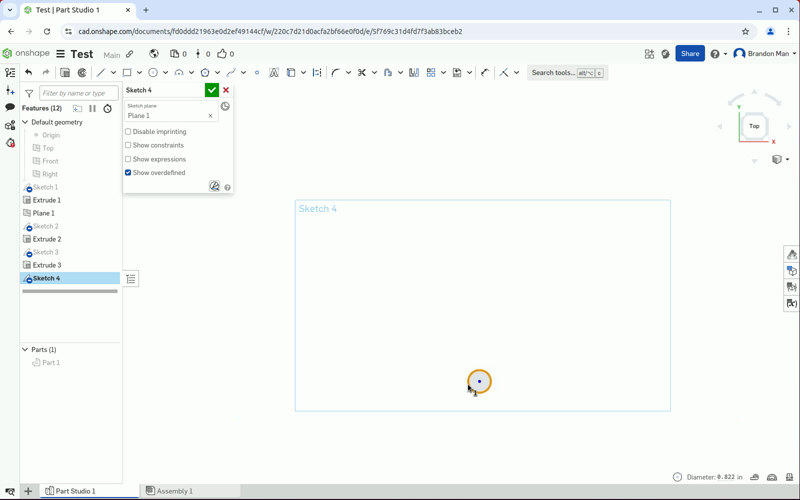
scroll(-6)
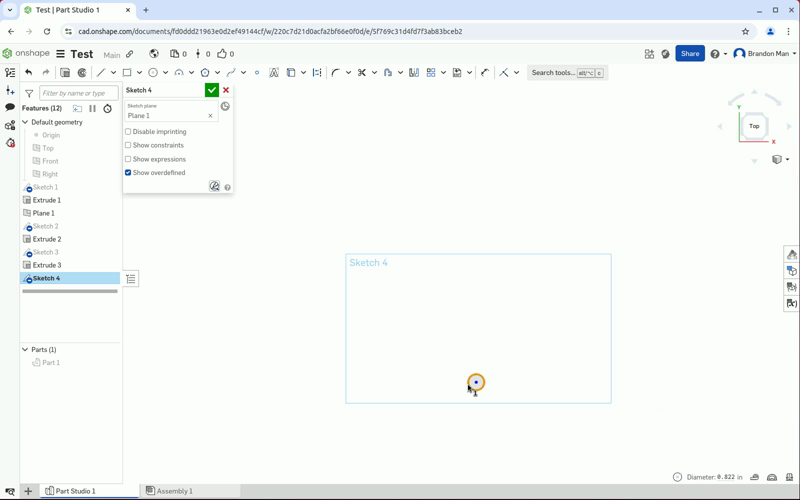
scroll(-6)
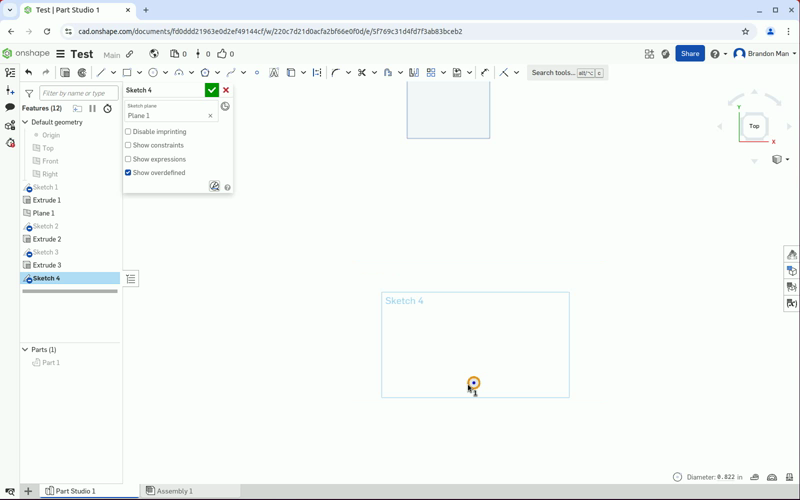
scroll(-6)
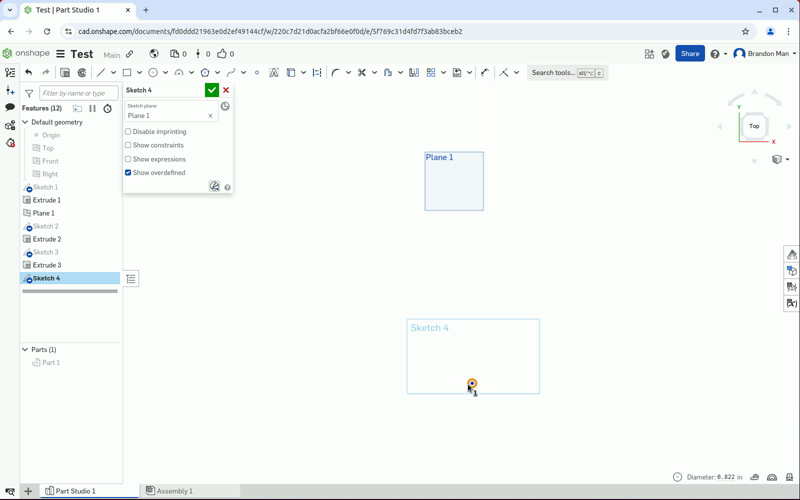
scroll(-6)
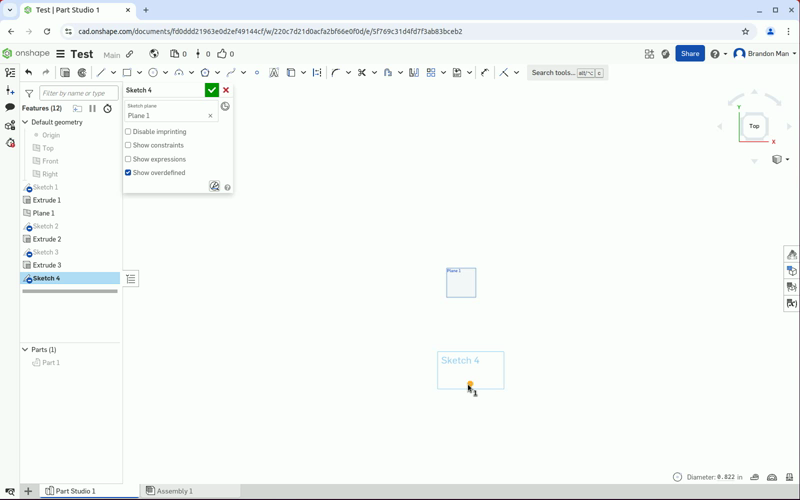
mouse_move(73, 352)
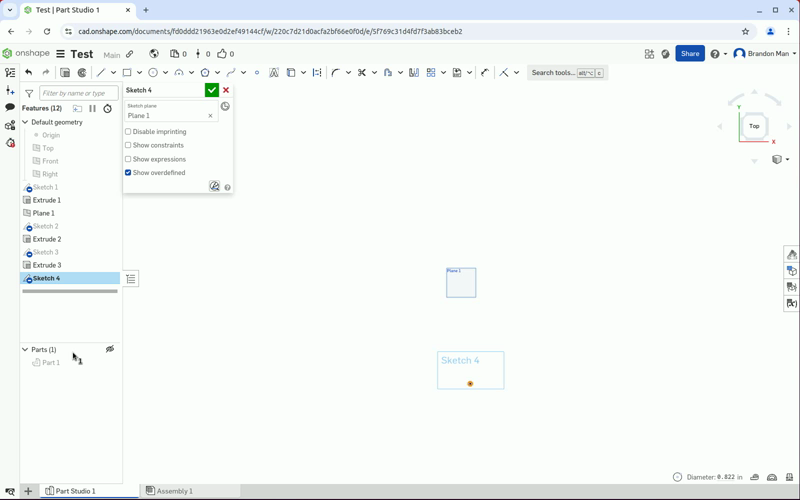
key(shift+y)
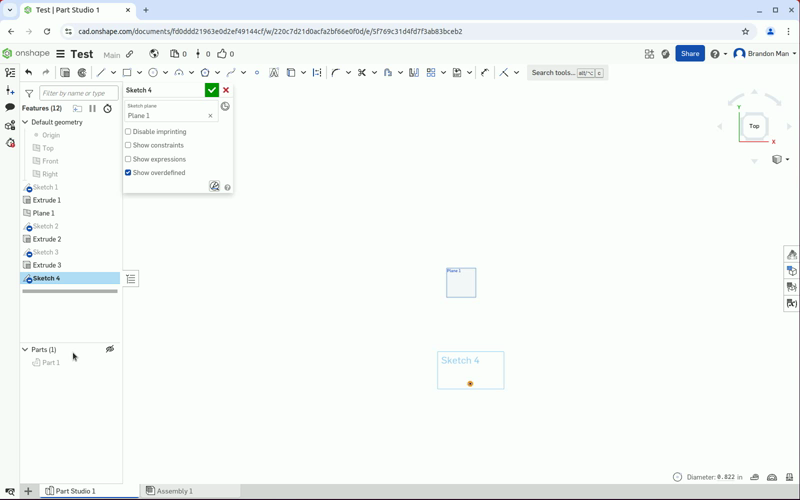
key(shift+e)
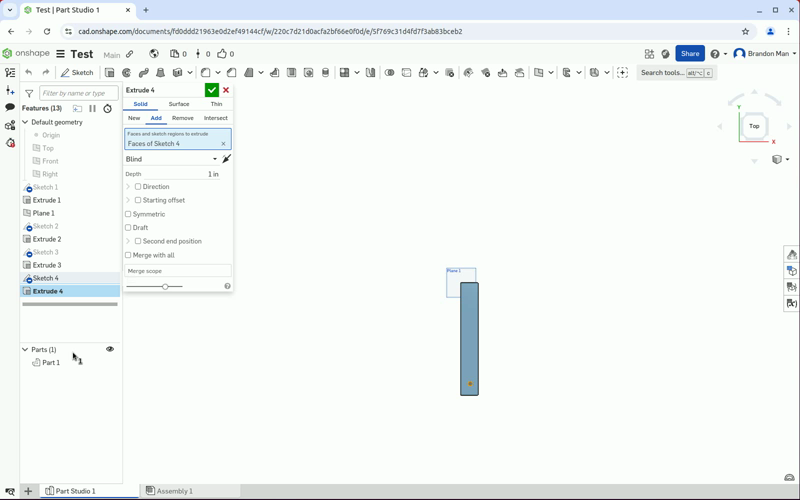
mouse_move(143, 106)
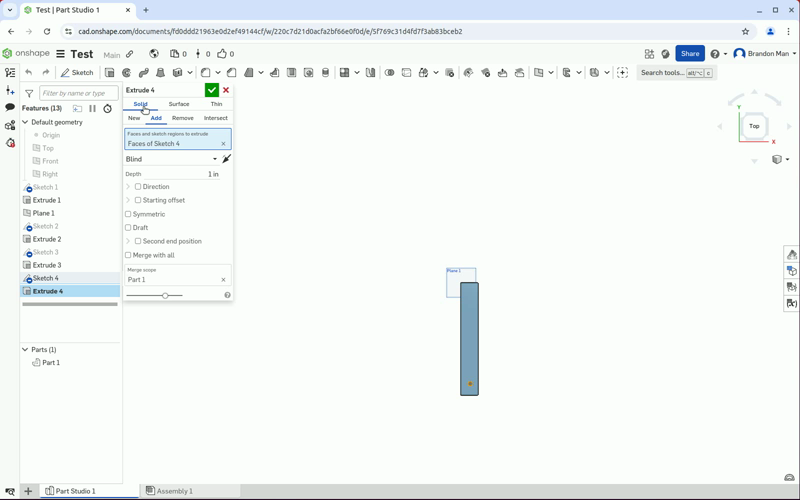
click(143, 106)
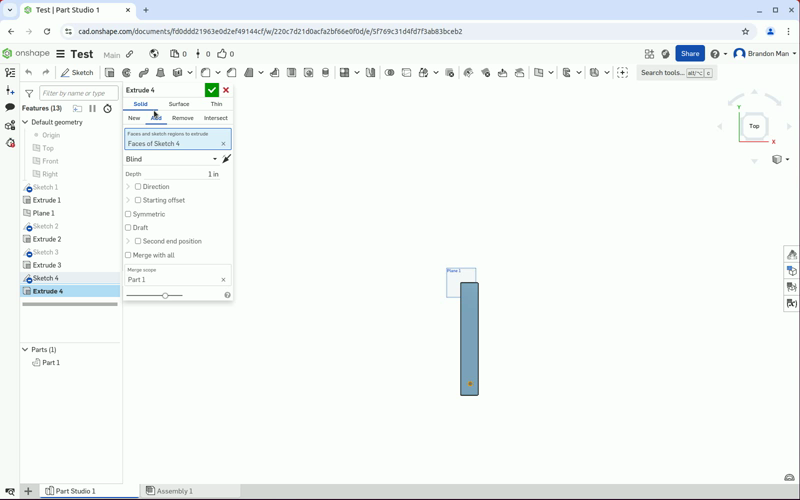
mouse_move(186, 120)
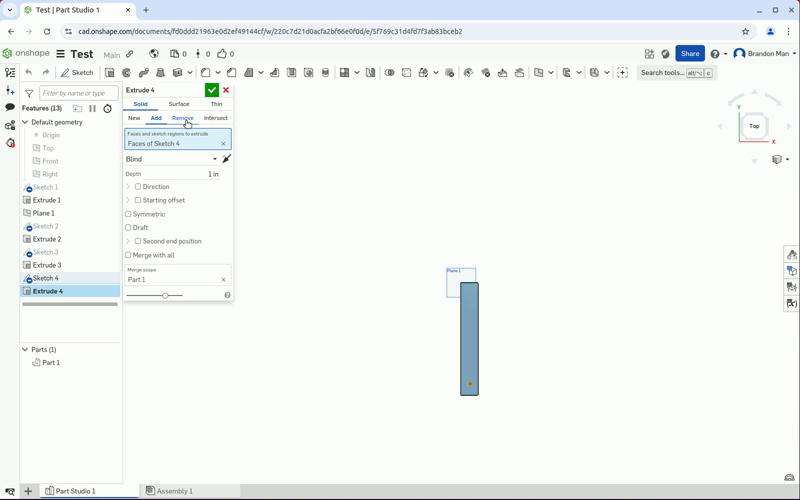
click(186, 120)
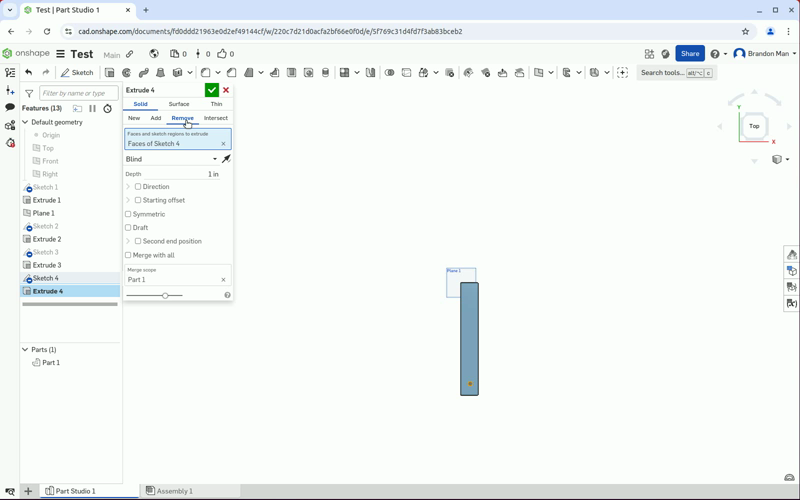
key(tab, 4)
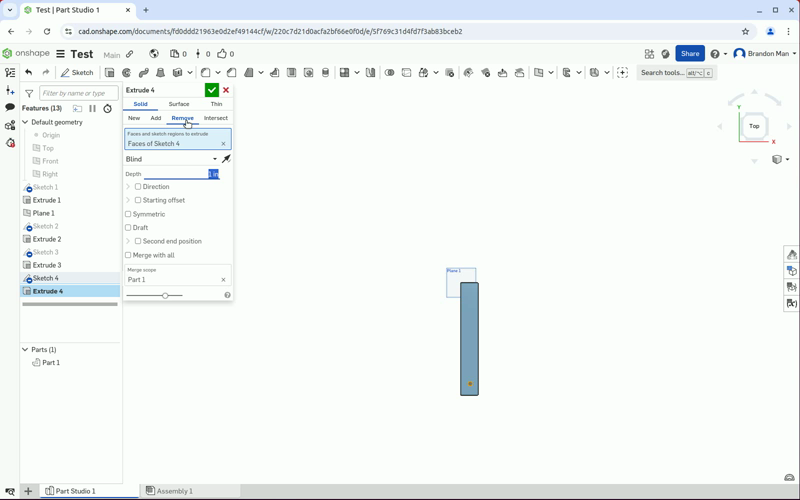
text(4.092)
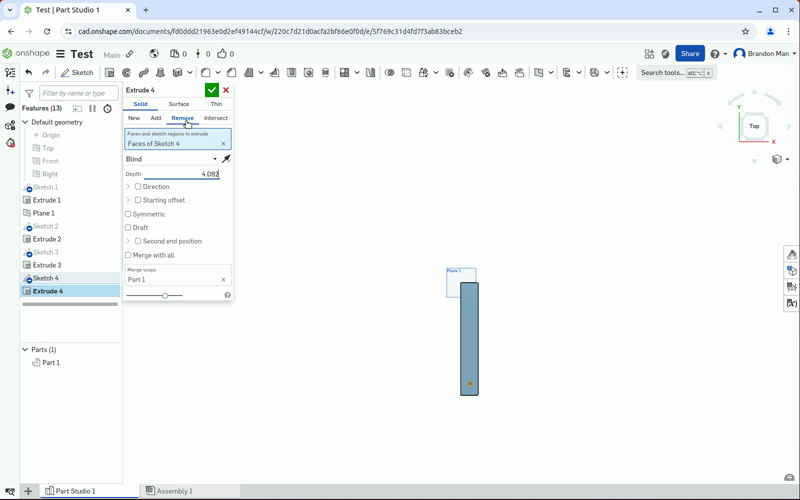
key(tab, 6)
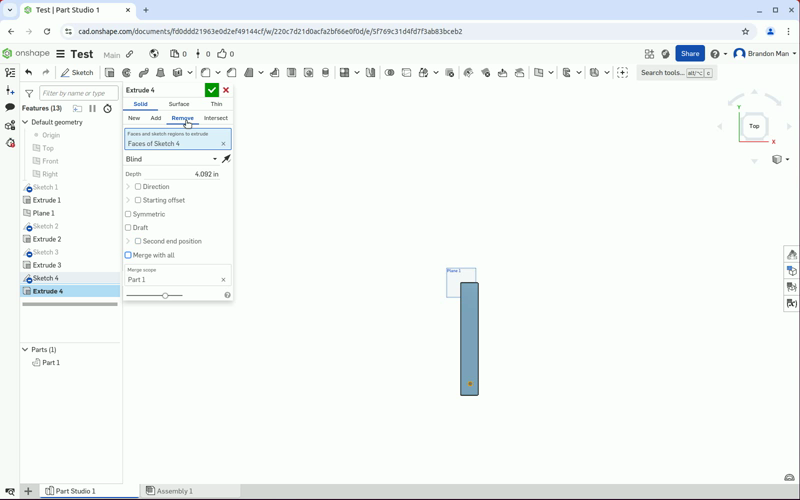
key(space)
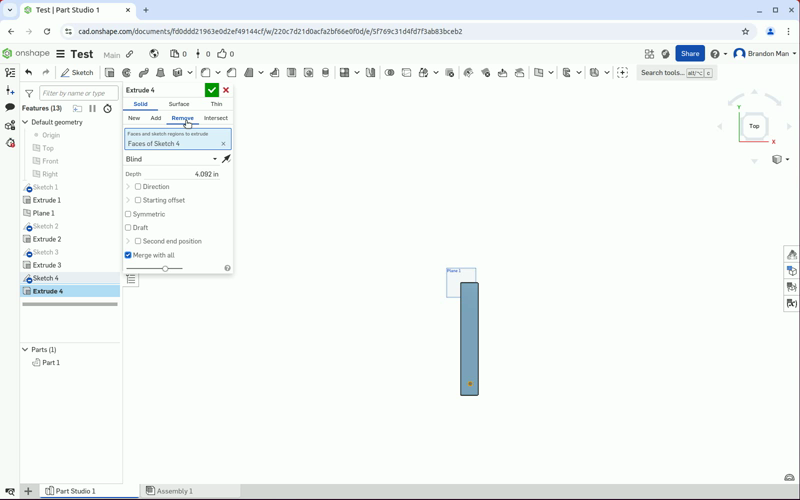
key(enter)
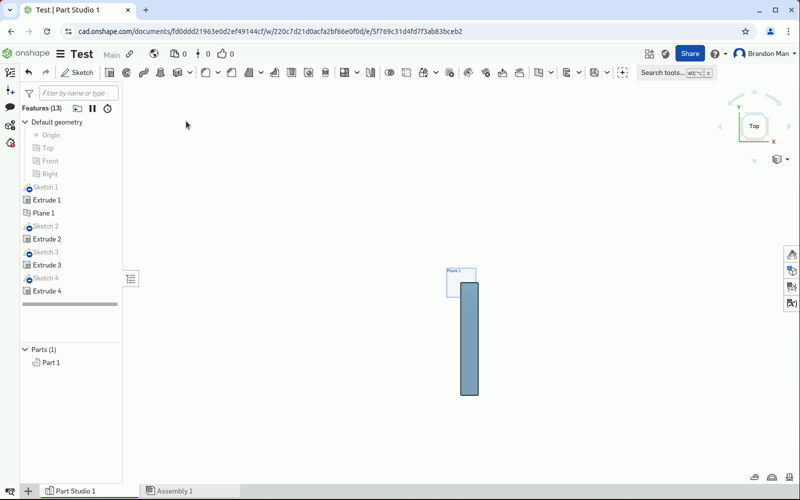
key(shift+h)
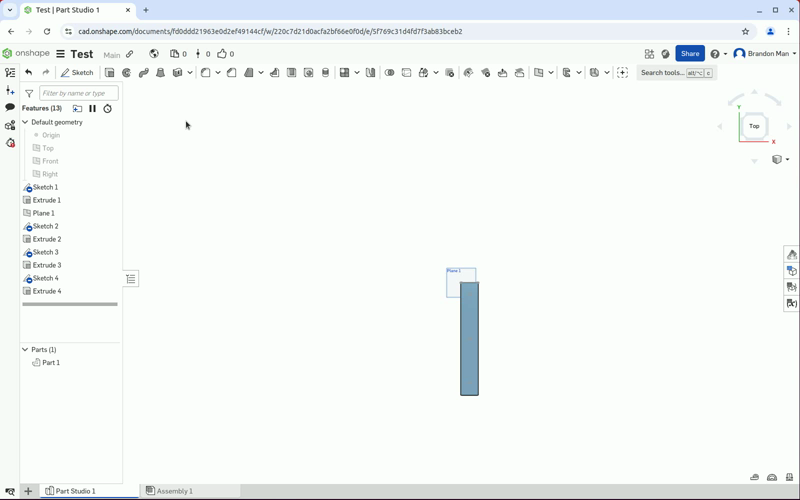
key(shift+h)
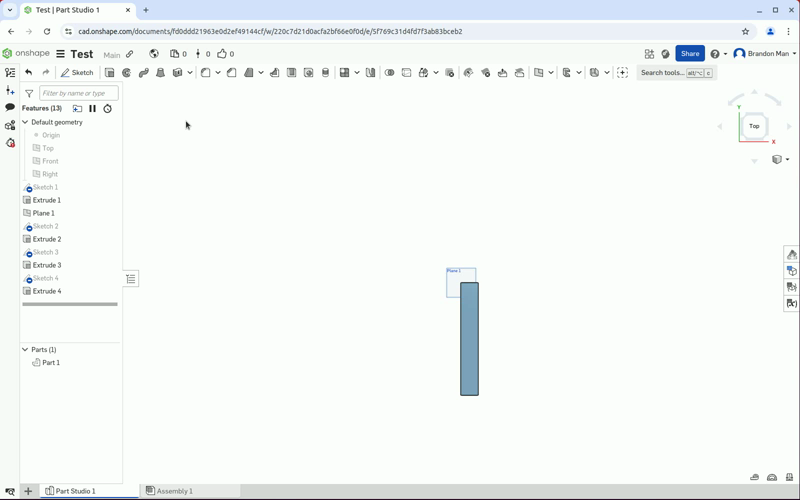
mouse_move(73, 189)
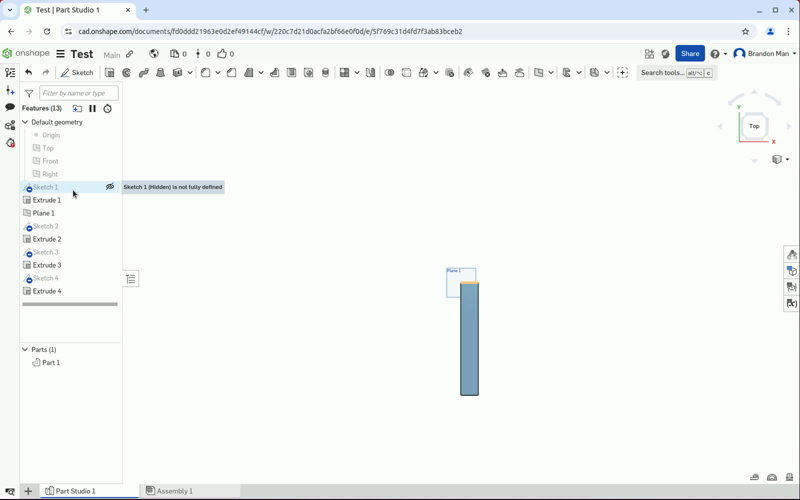
click(73, 189)
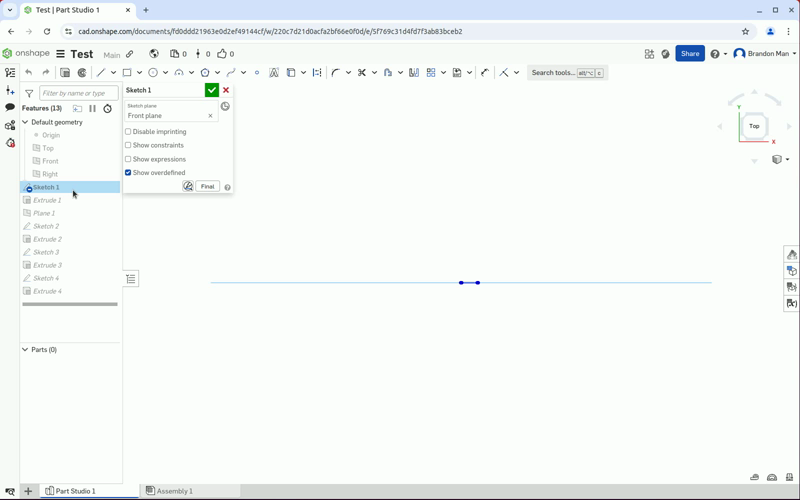
mouse_move(229, 92)
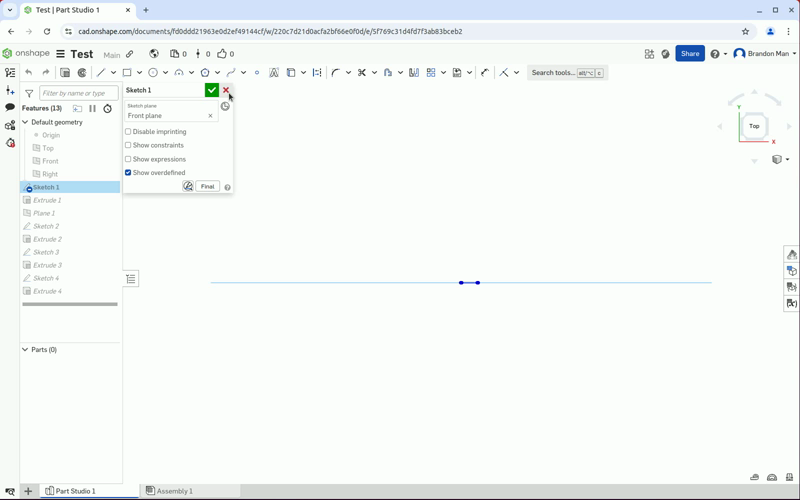
click(229, 92)
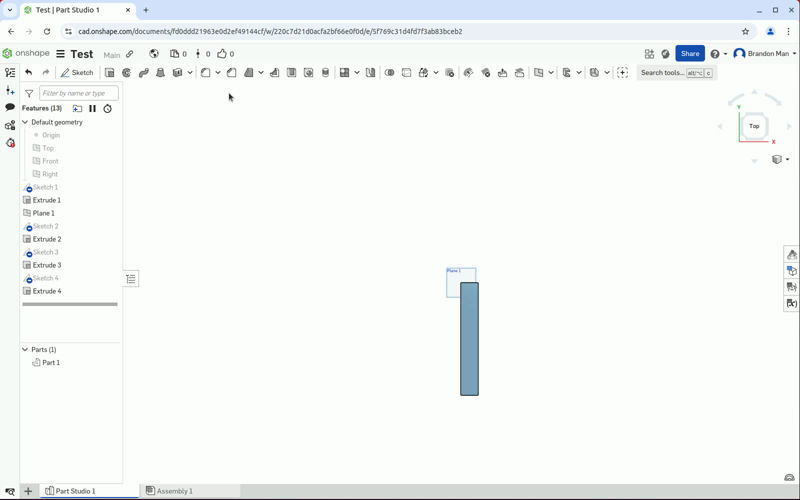
mouse_move(73, 352)
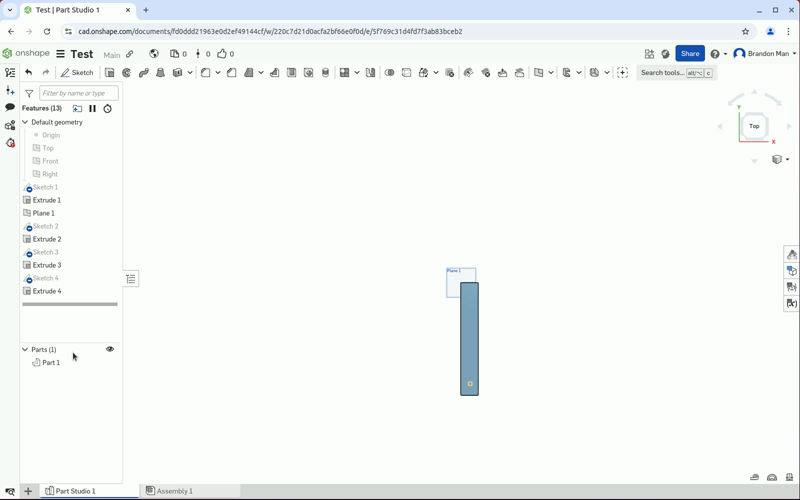
key(y)
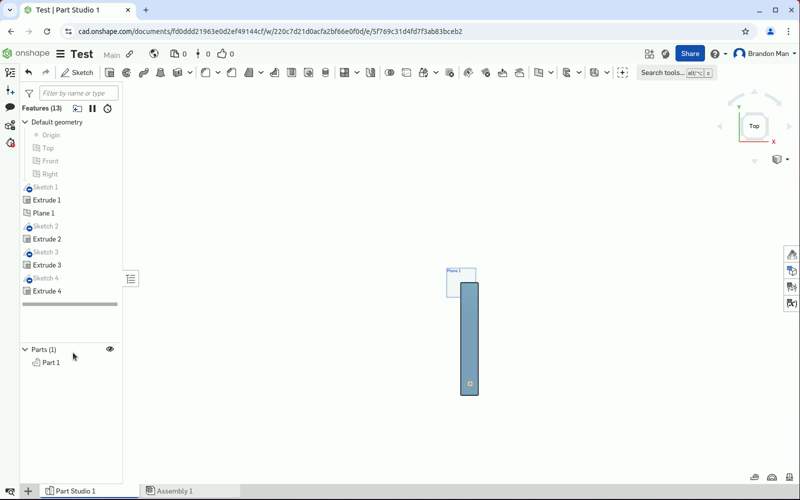
key(shift+p)
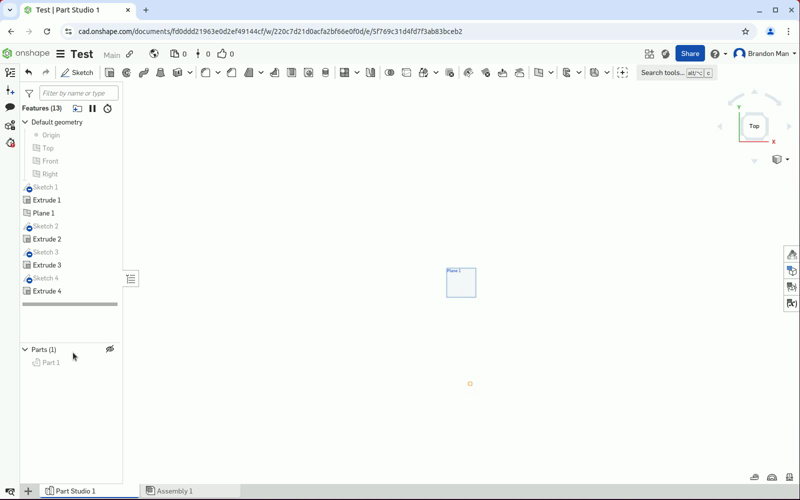
key(space)
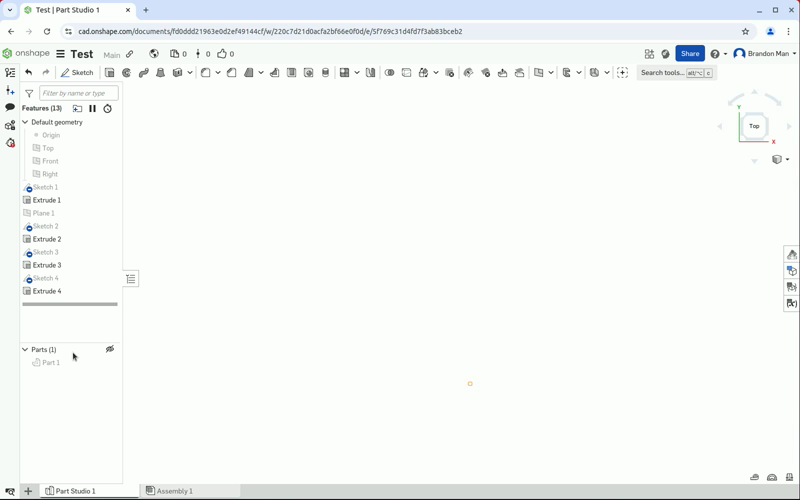
key_down(shift)
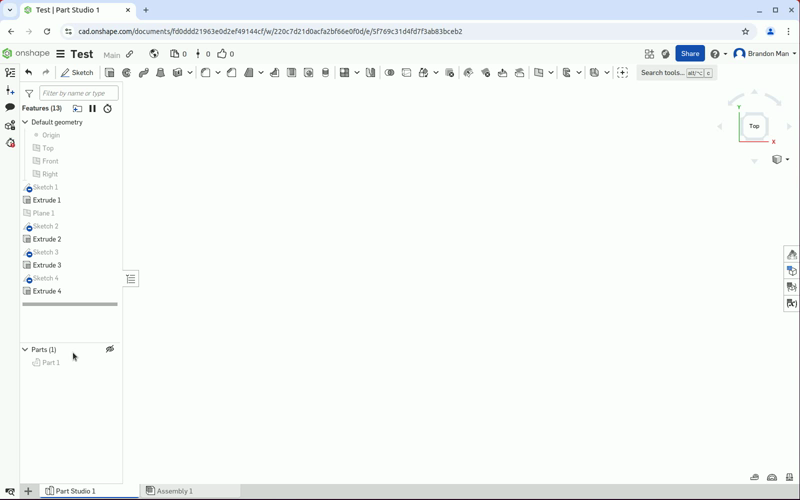
key(up)
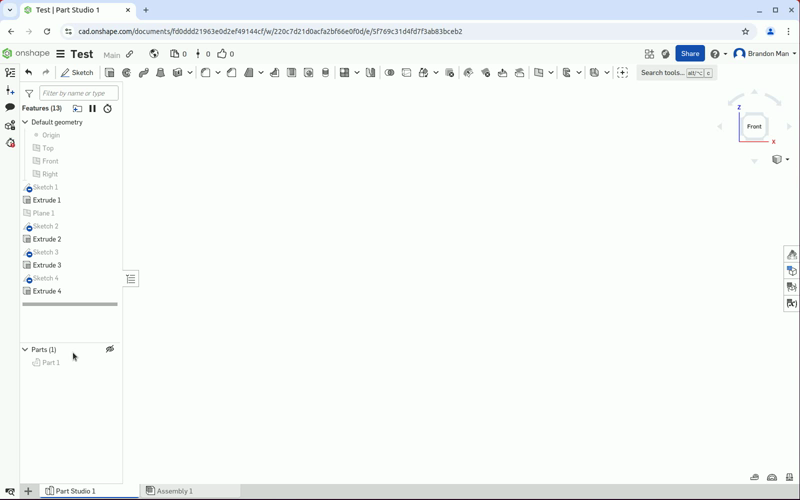
key_up(shift)
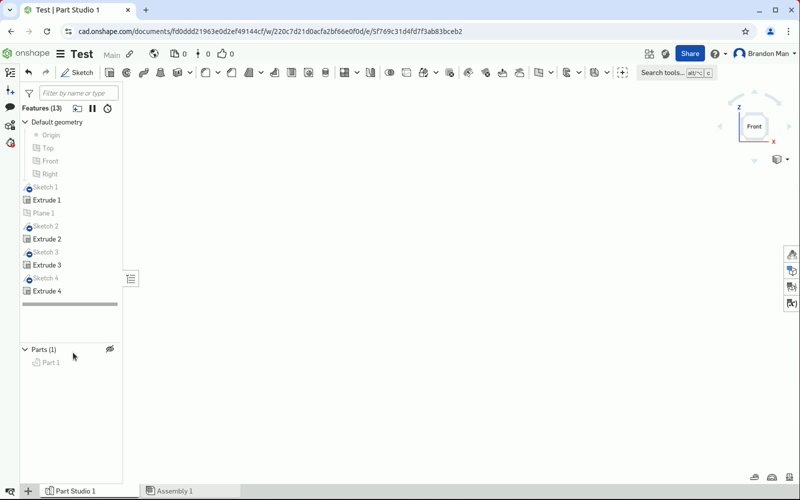
key(space)
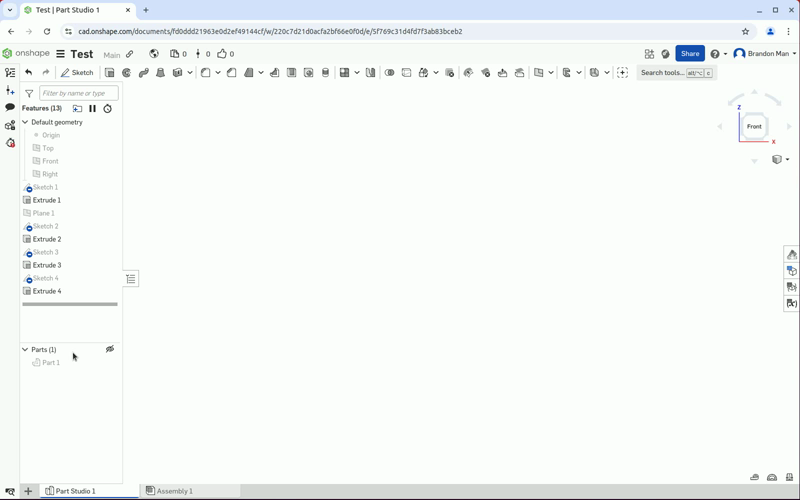
key_down(shift)
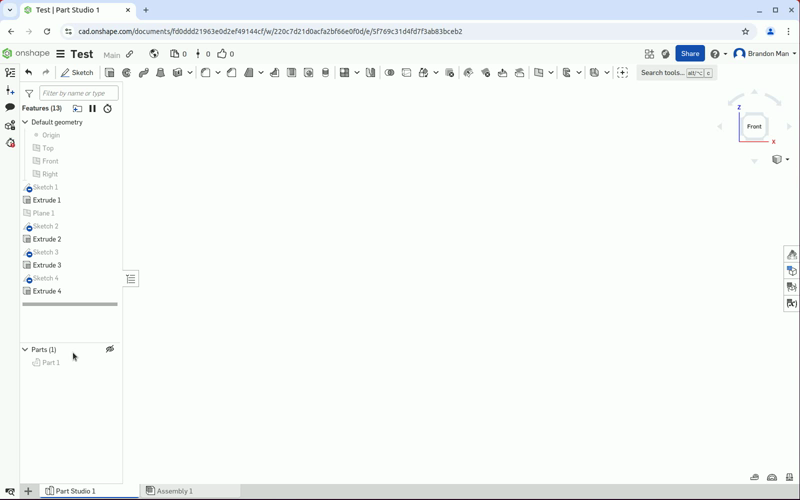
key(left)
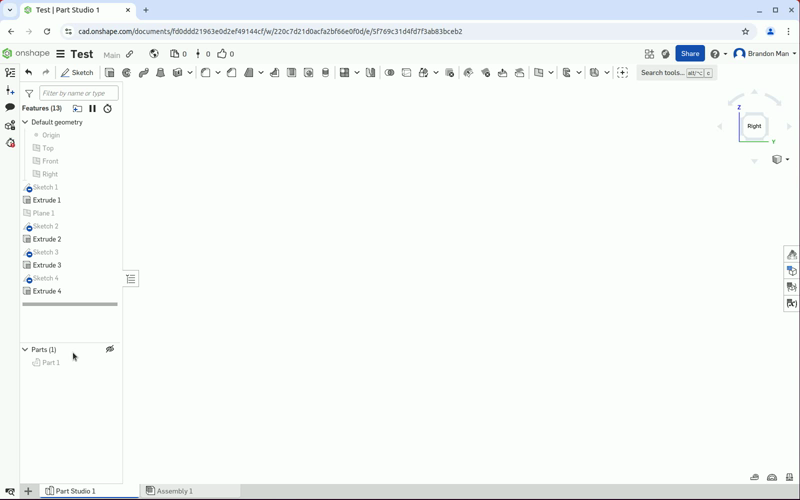
key_up(shift)
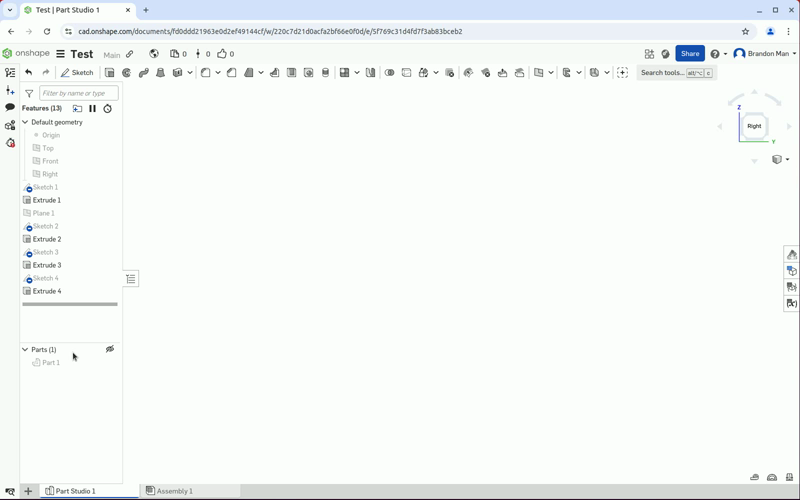
mouse_move(73, 352)
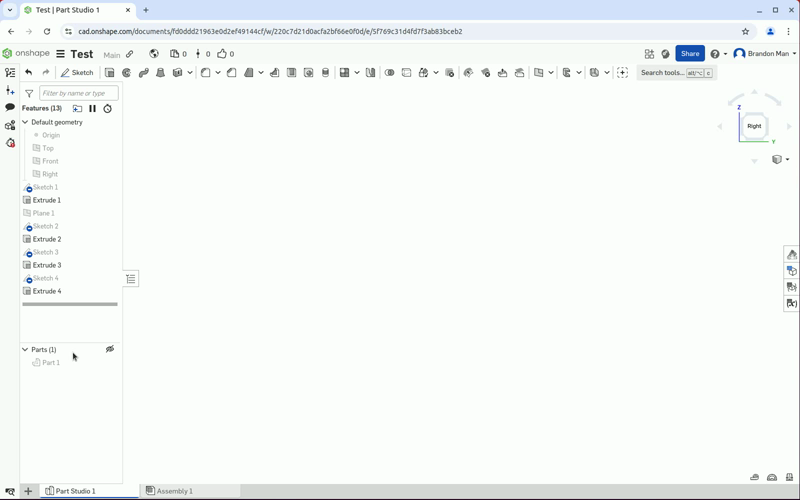
key(shift+y)
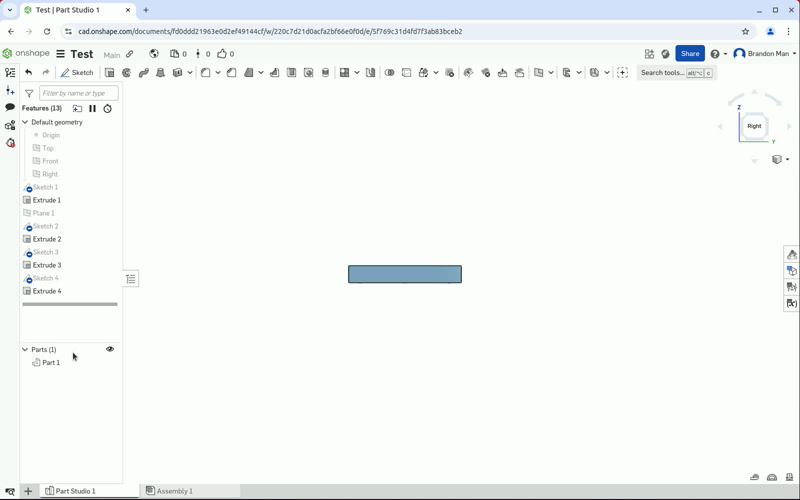
mouse_move(541, 75)
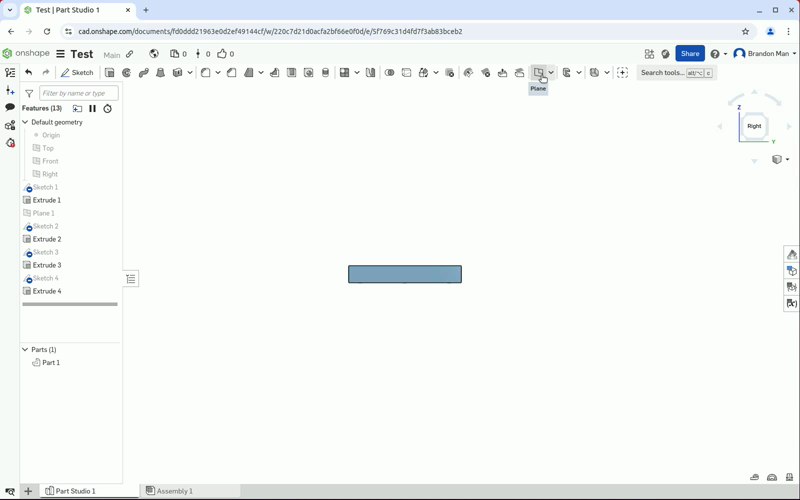
click(541, 75)
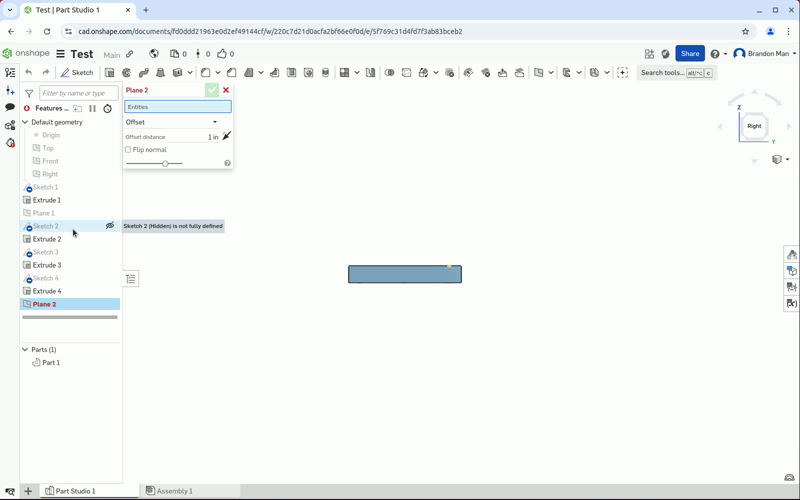
scroll(3)
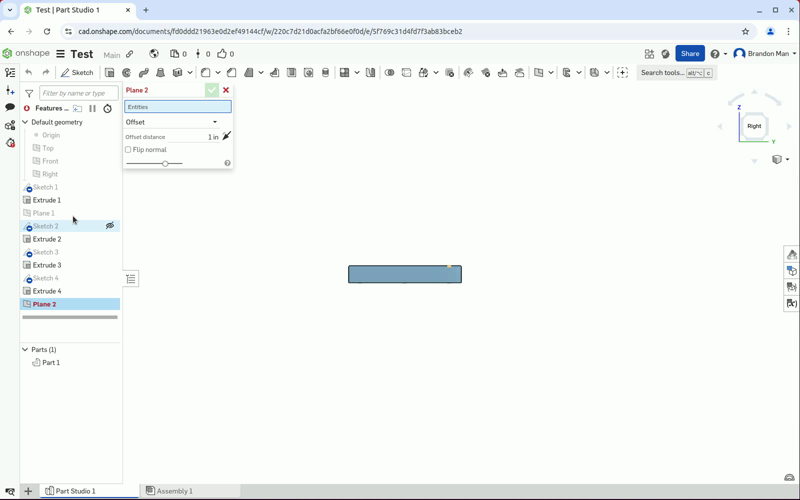
mouse_move(73, 176)
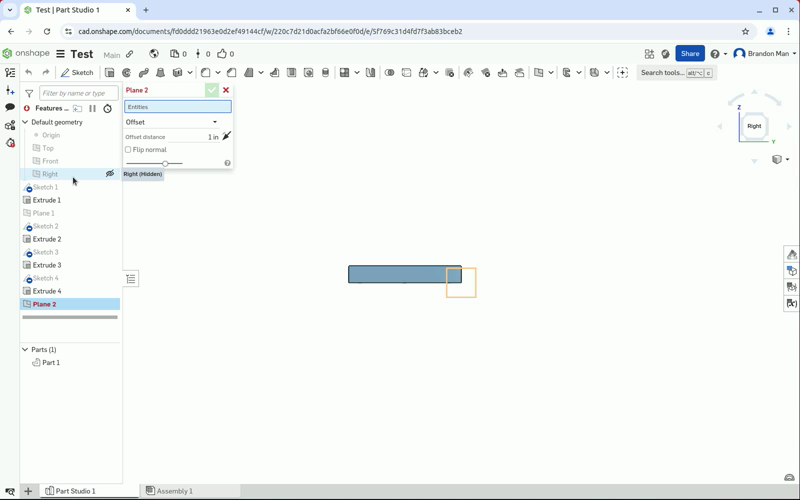
click(73, 176)
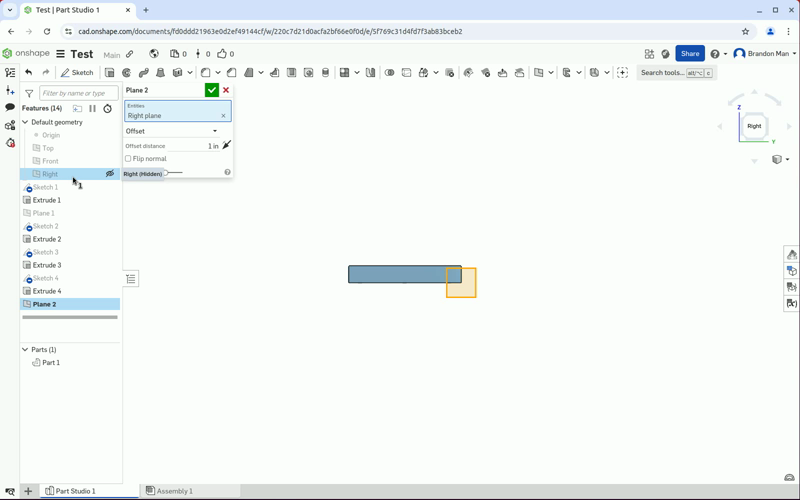
key(tab, 2)
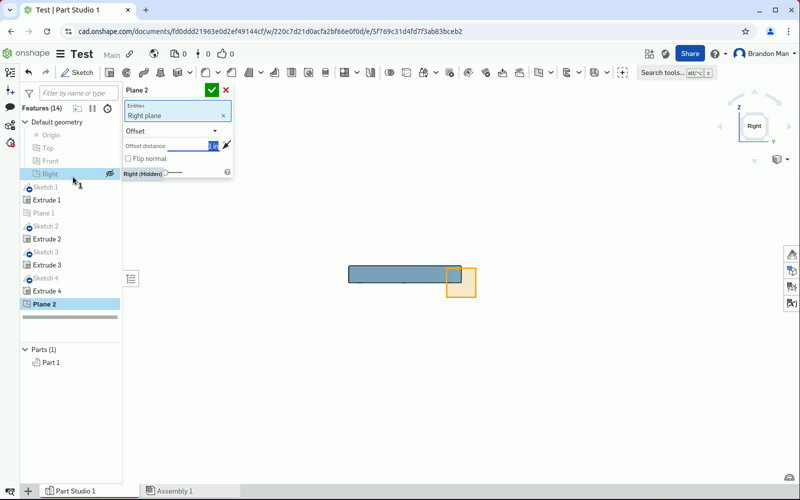
text(3.358)
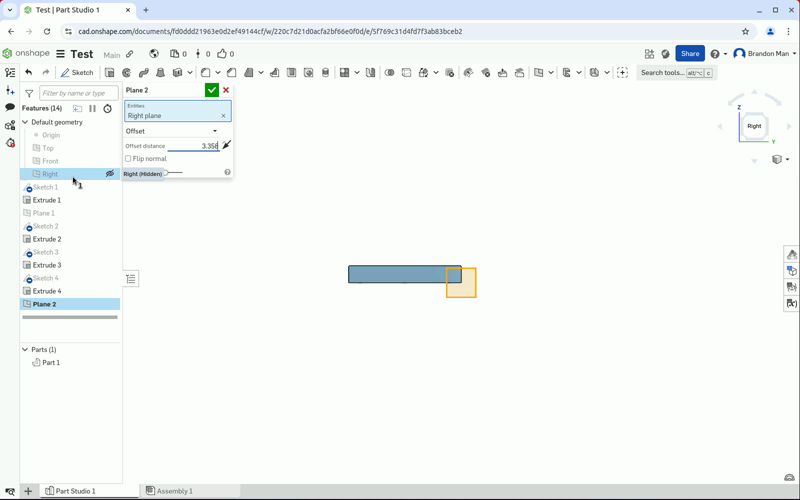
key(enter, 2)
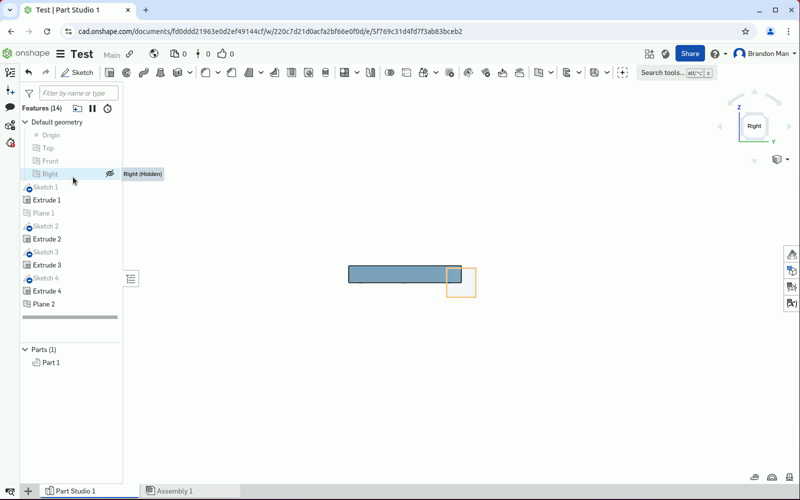
key(shift+s)
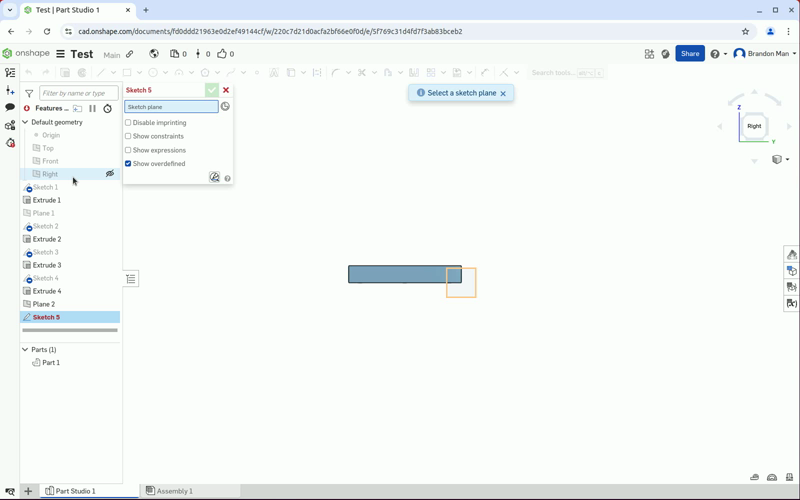
mouse_move(73, 306)
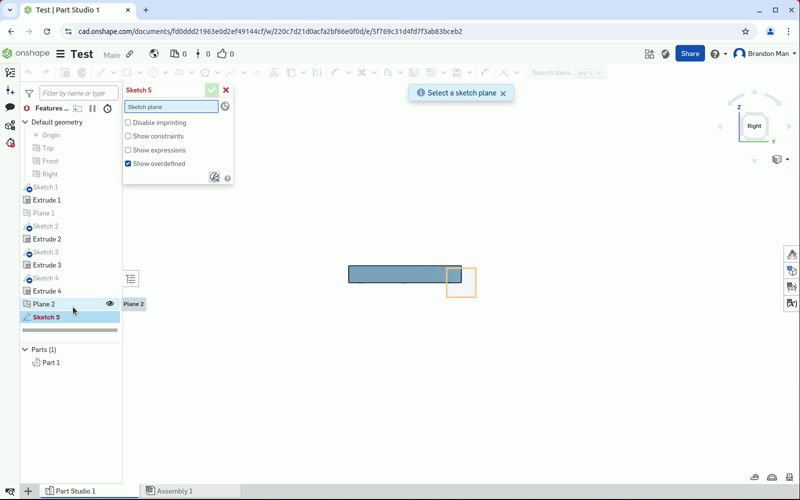
click(73, 306)
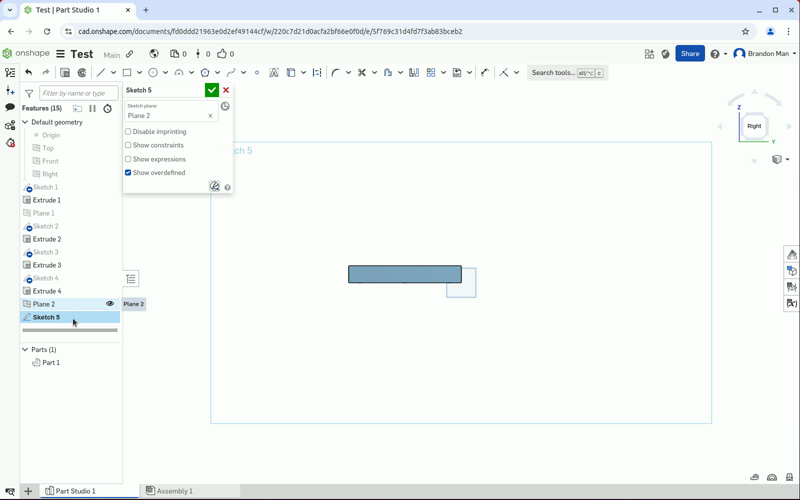
mouse_move(73, 352)
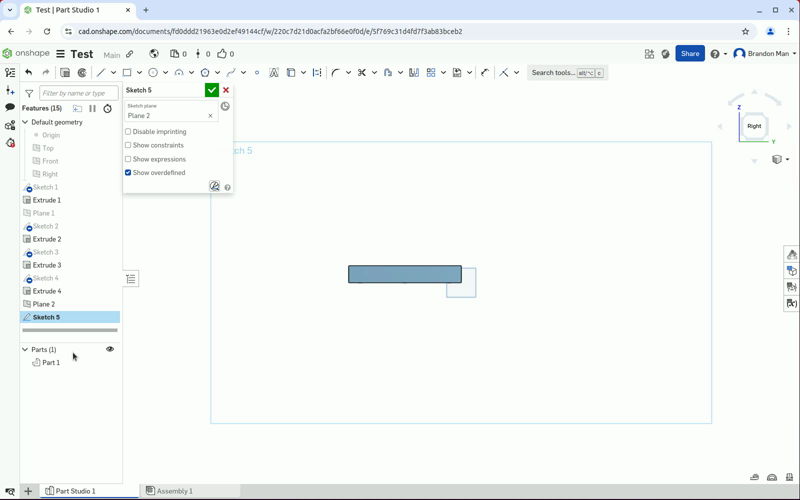
key(y)
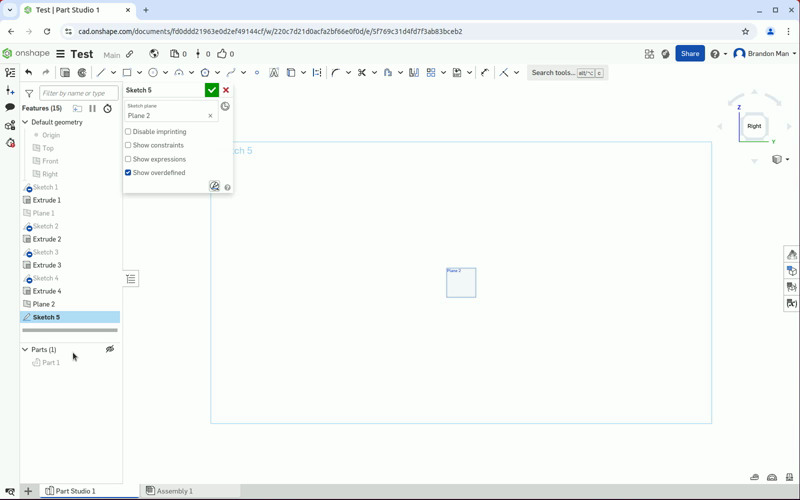
key(c)
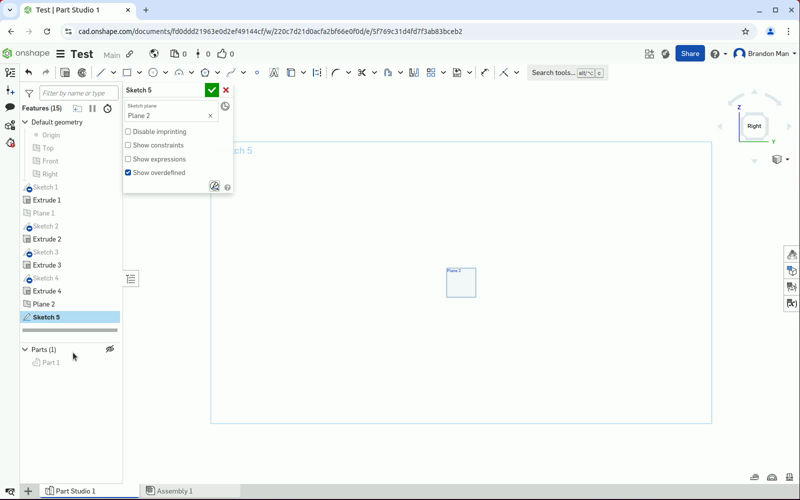
key_down(shift)
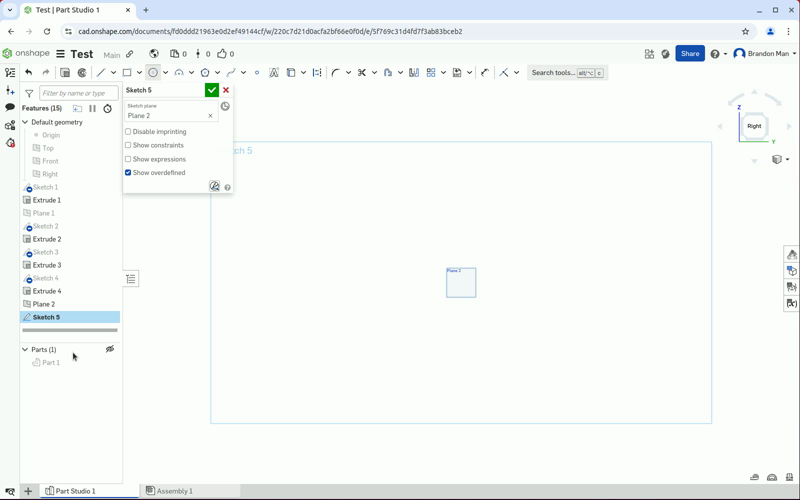
mouse_move(368, 274)
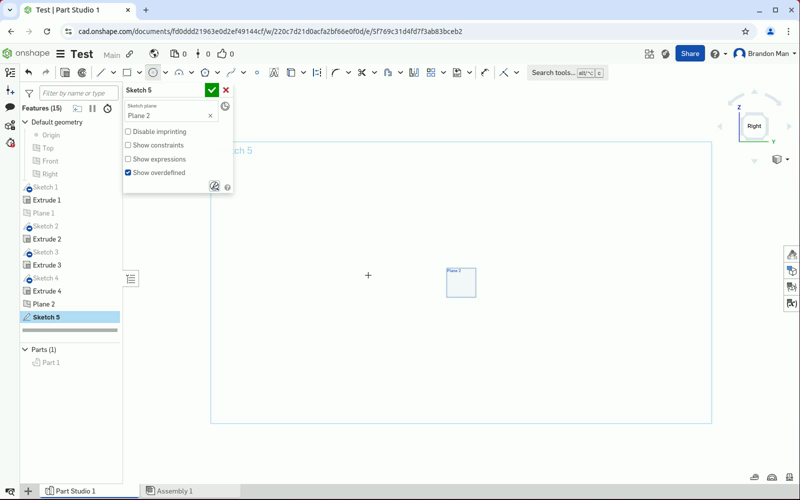
click(368, 274)
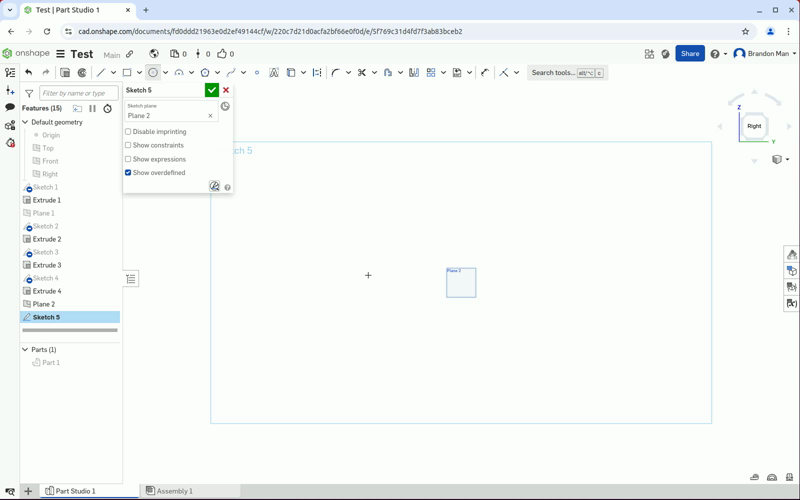
key_up(shift)
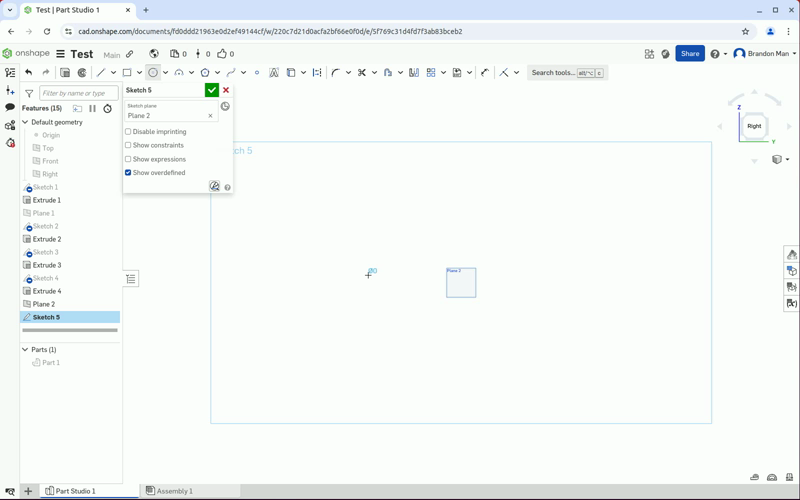
mouse_move(370, 274)
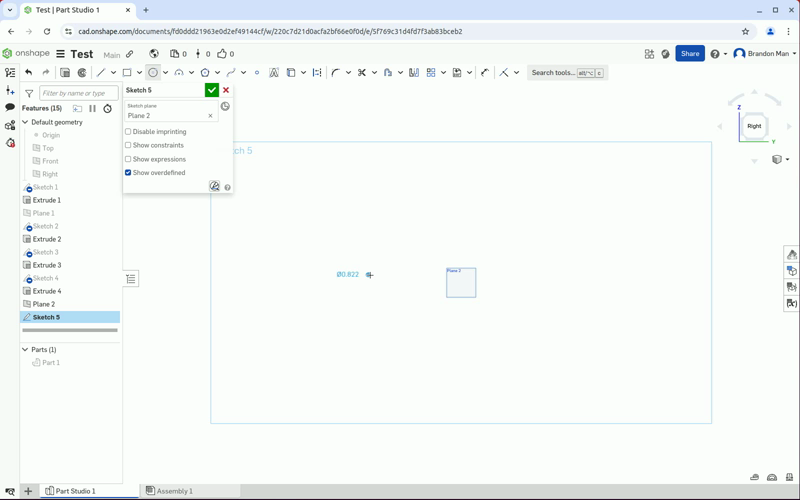
scroll(6)
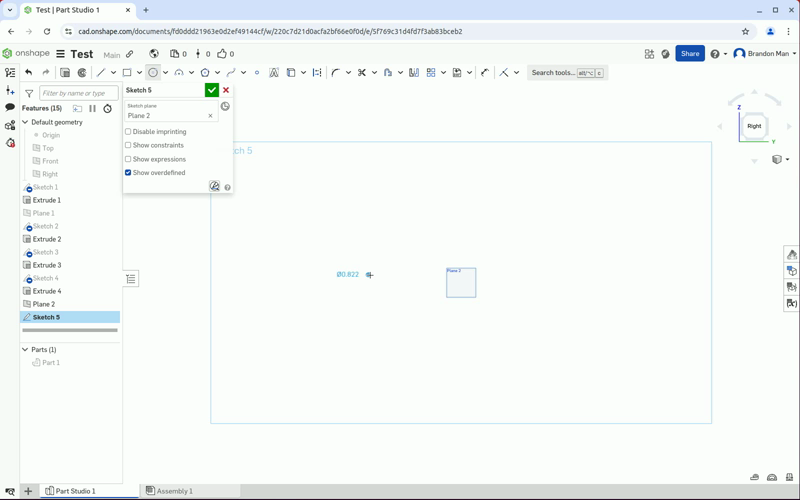
scroll(6)
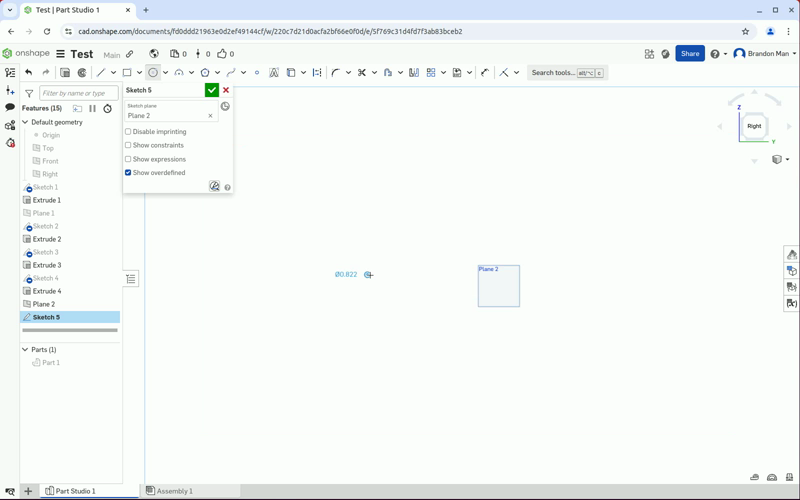
scroll(6)
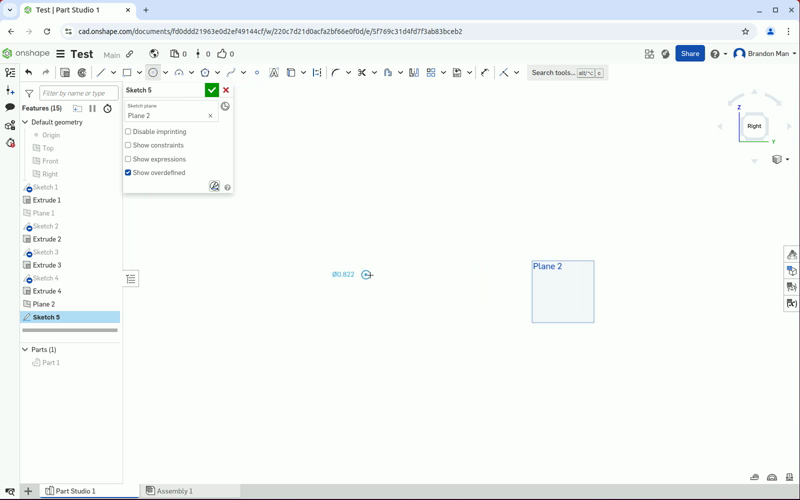
scroll(6)
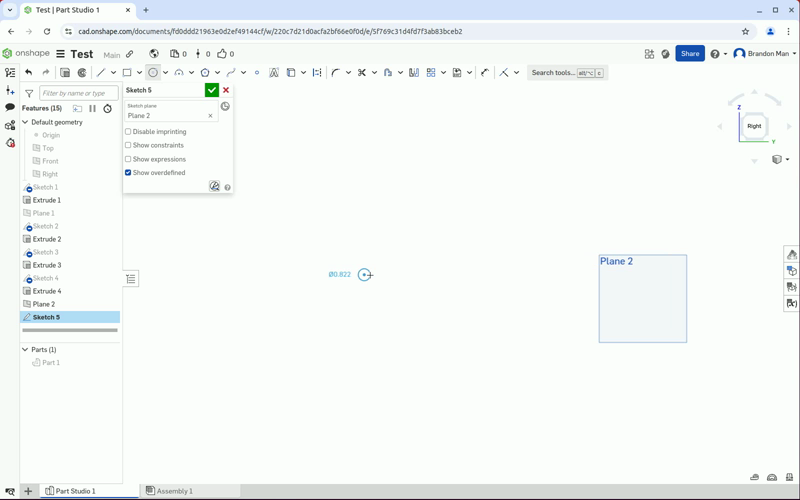
scroll(6)
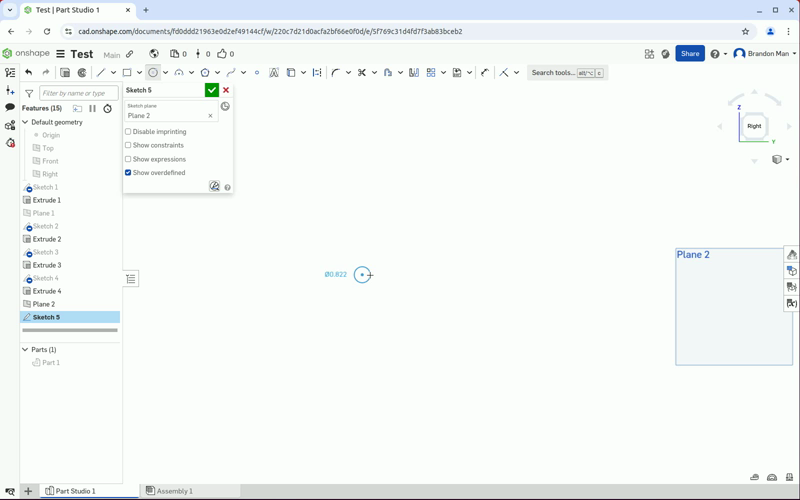
scroll(6)
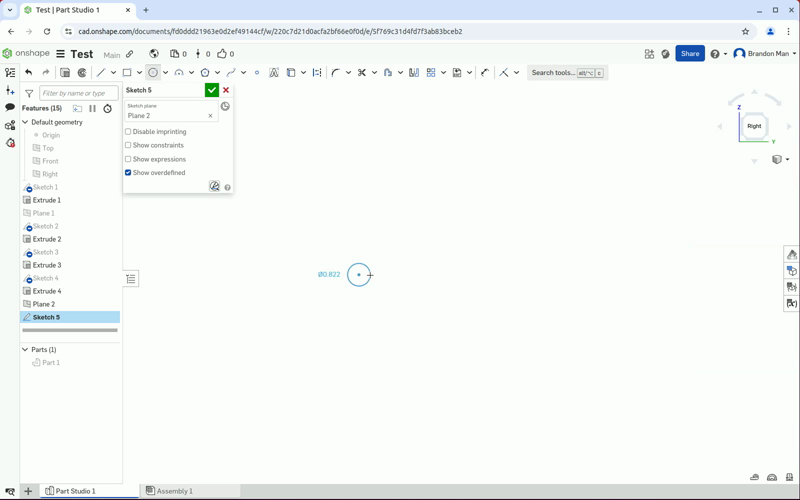
scroll(6)
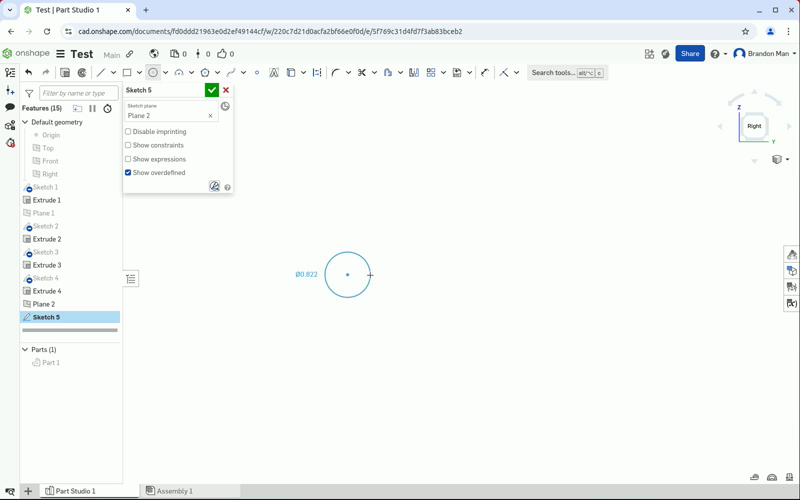
click(370, 274)
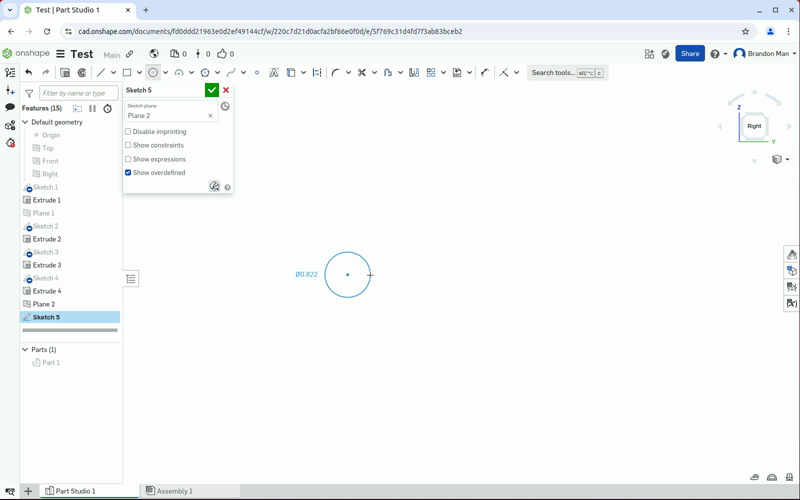
scroll(-6)
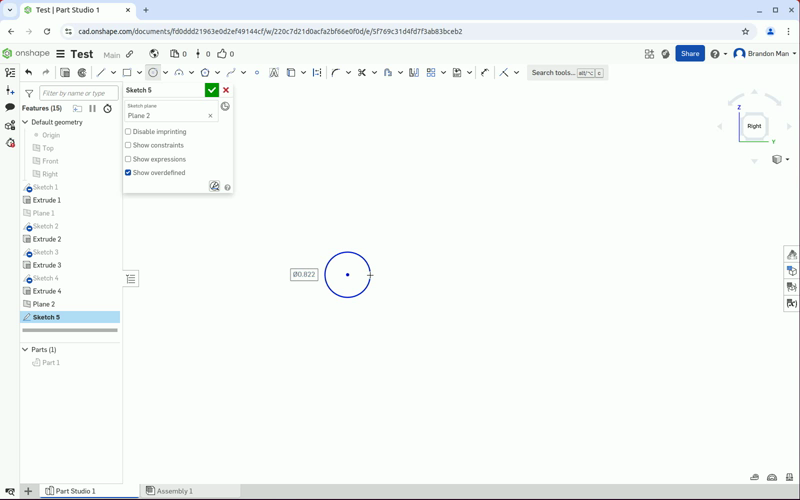
scroll(-6)
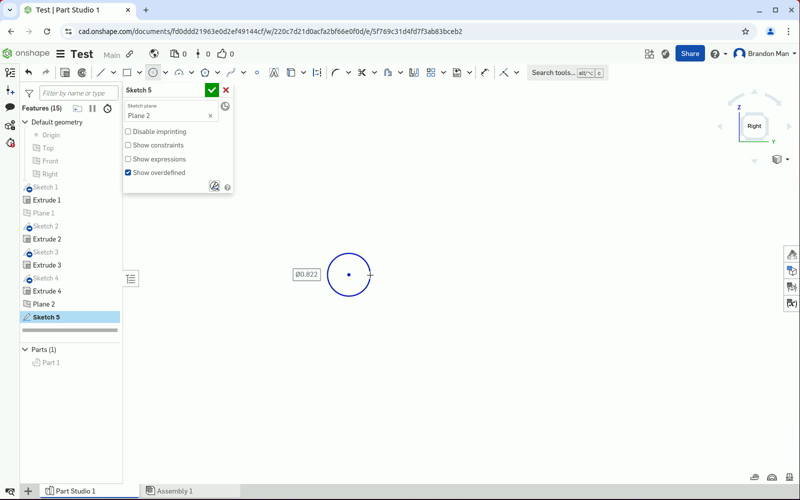
scroll(-6)
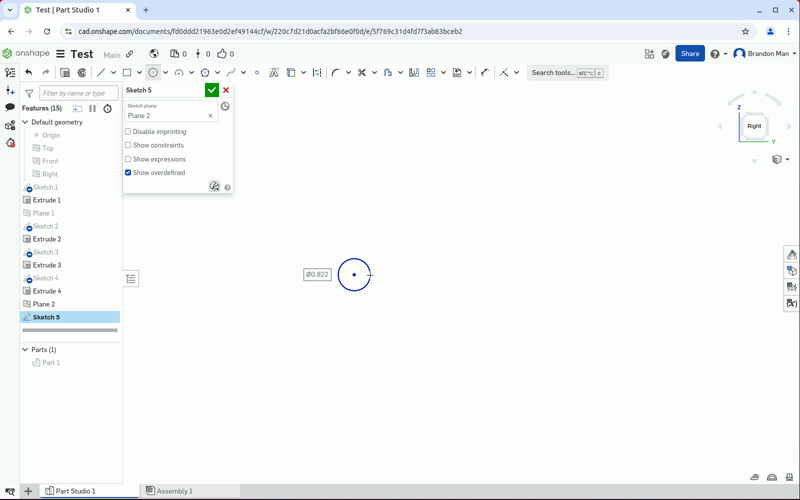
scroll(-6)
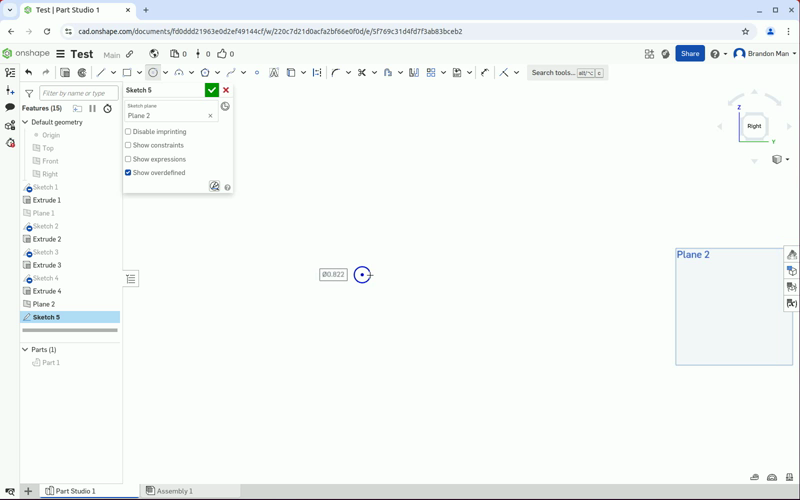
scroll(-6)
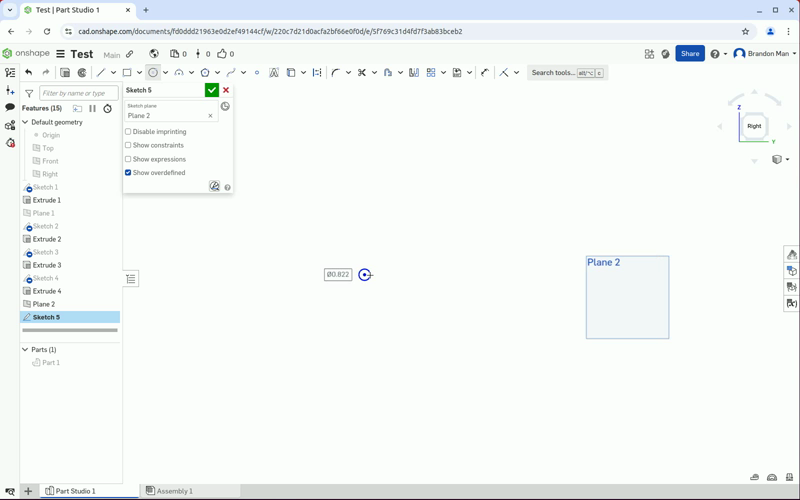
scroll(-6)
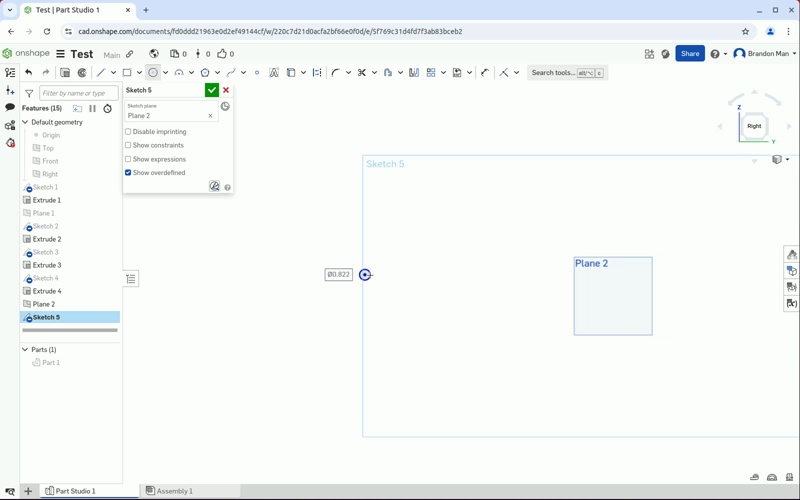
scroll(-6)
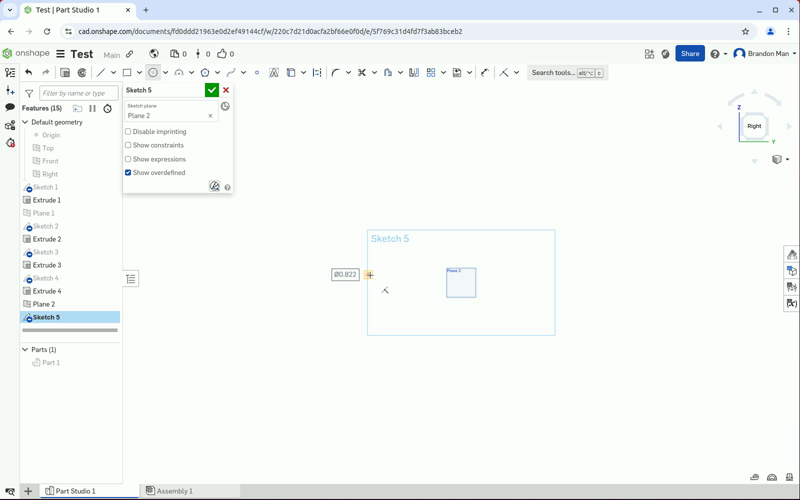
key(esc)
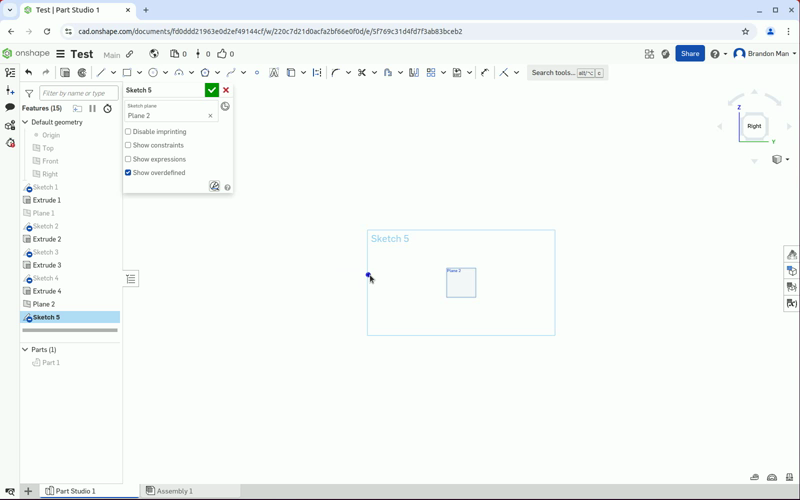
mouse_move(369, 273)
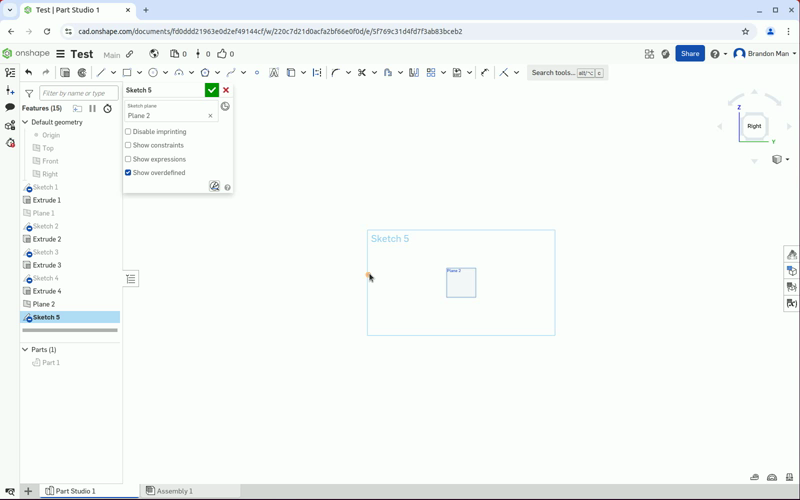
scroll(6)
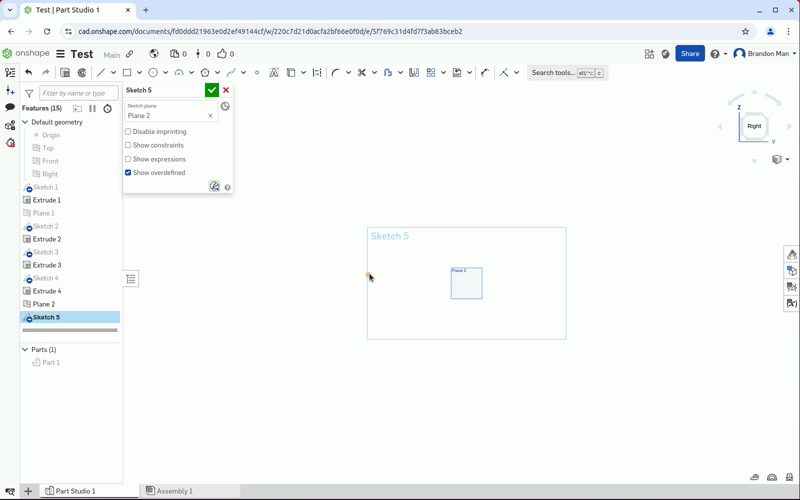
scroll(6)
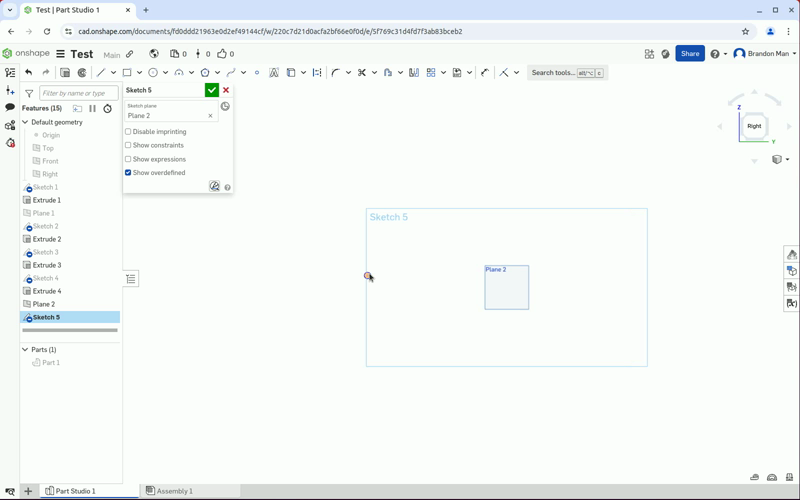
scroll(6)
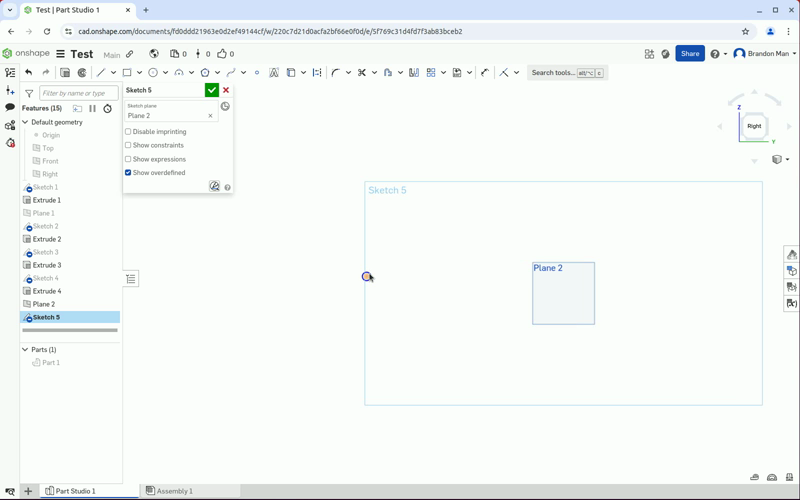
scroll(6)
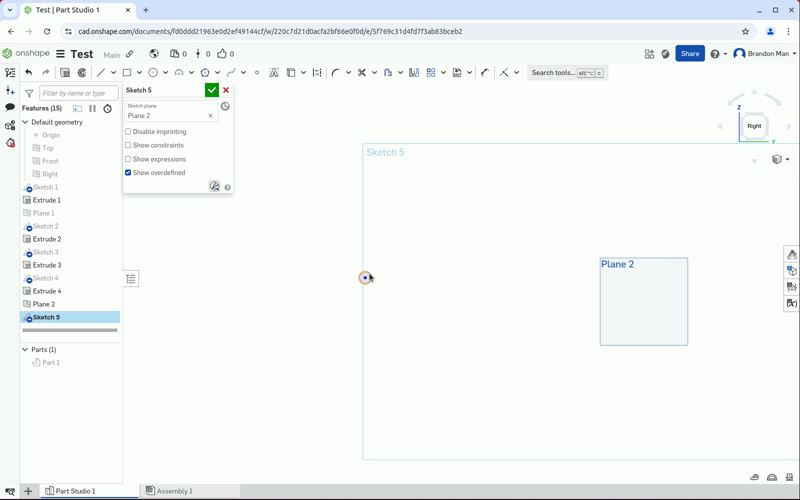
scroll(6)
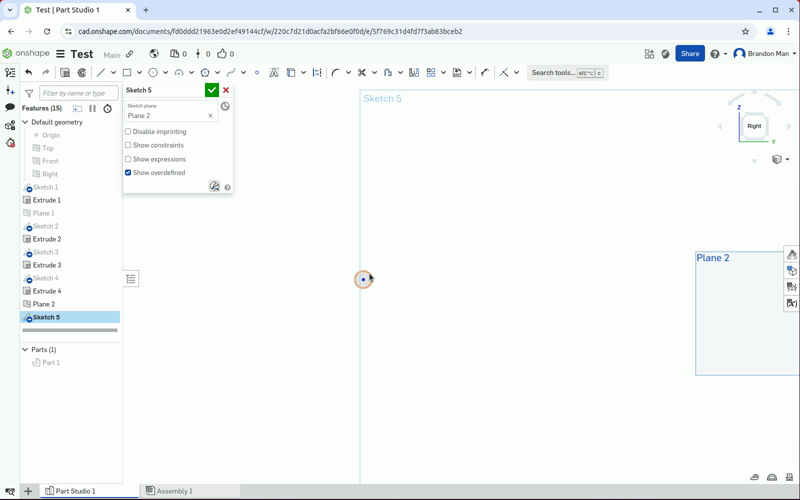
scroll(6)
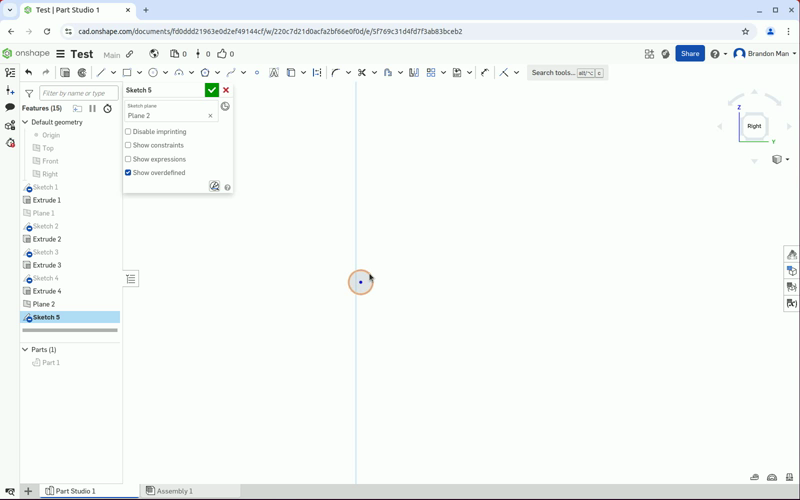
scroll(6)
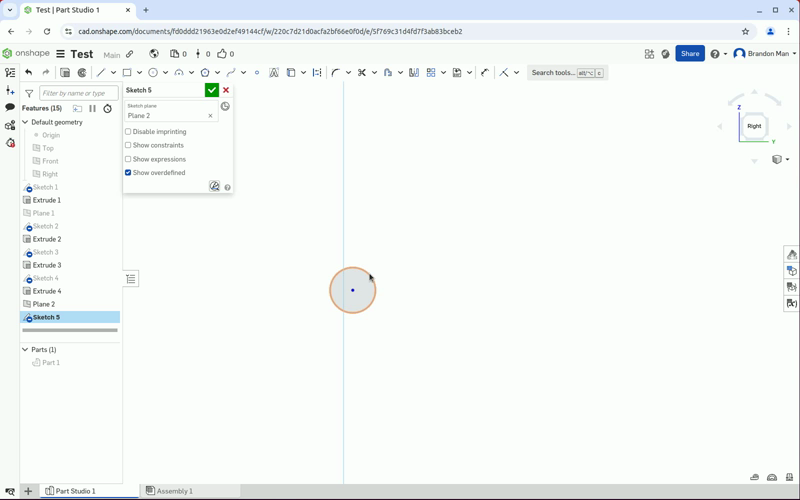
click(369, 273)
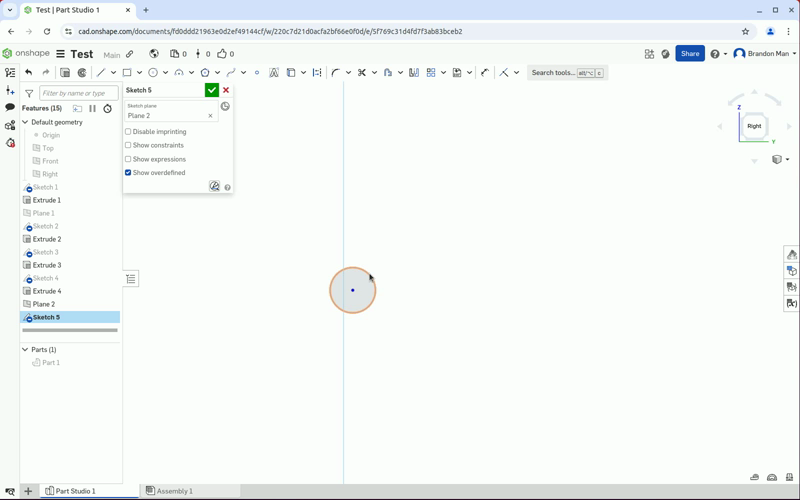
scroll(-6)
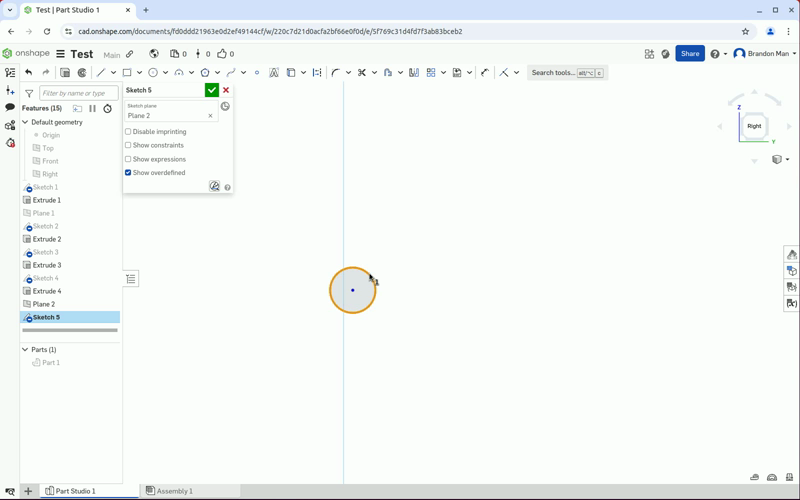
scroll(-6)
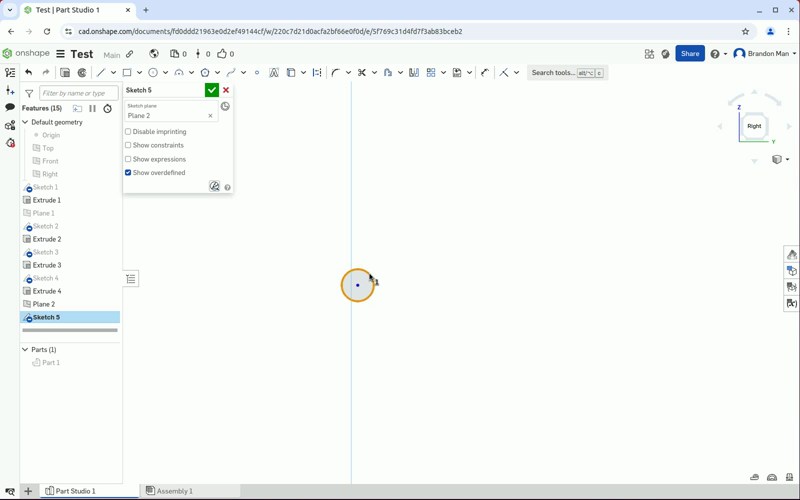
scroll(-6)
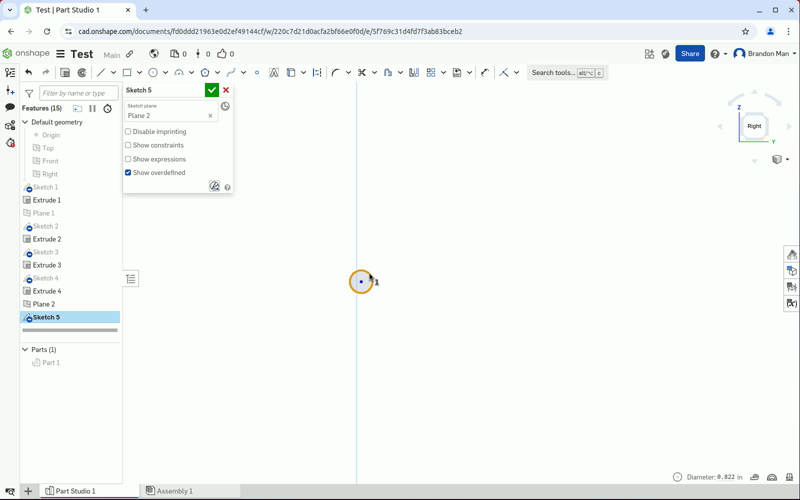
scroll(-6)
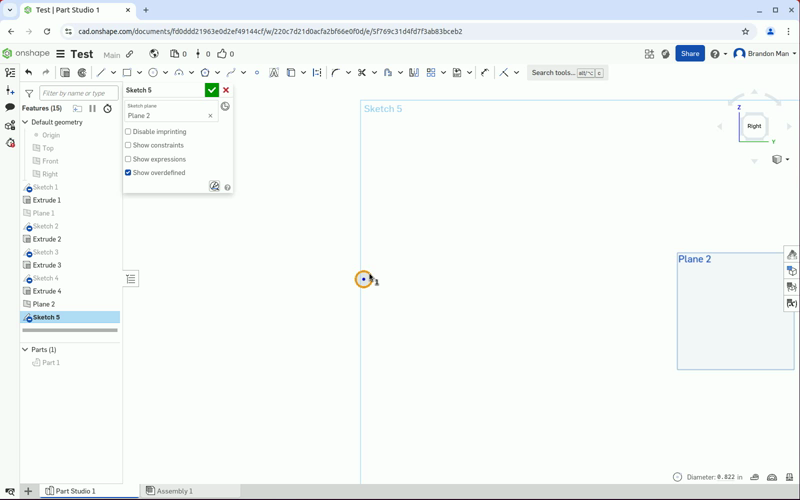
scroll(-6)
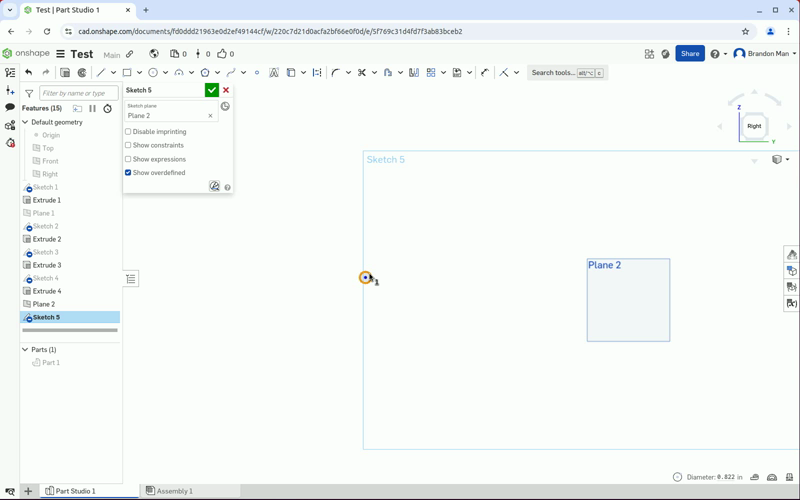
scroll(-6)
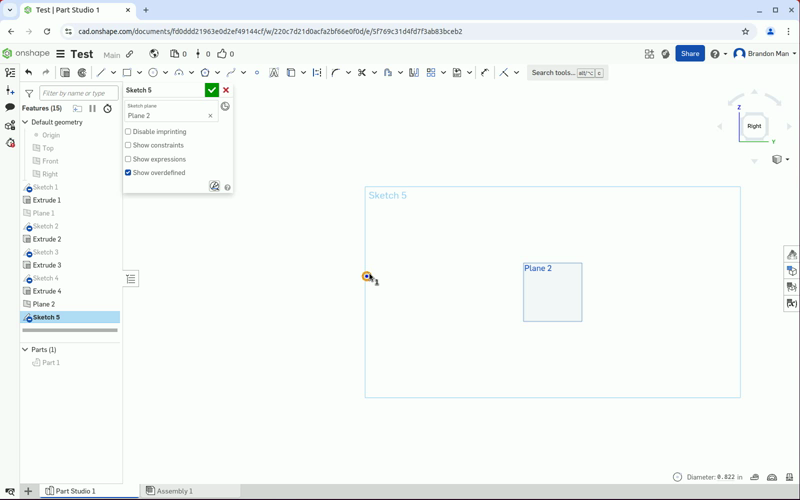
scroll(-6)
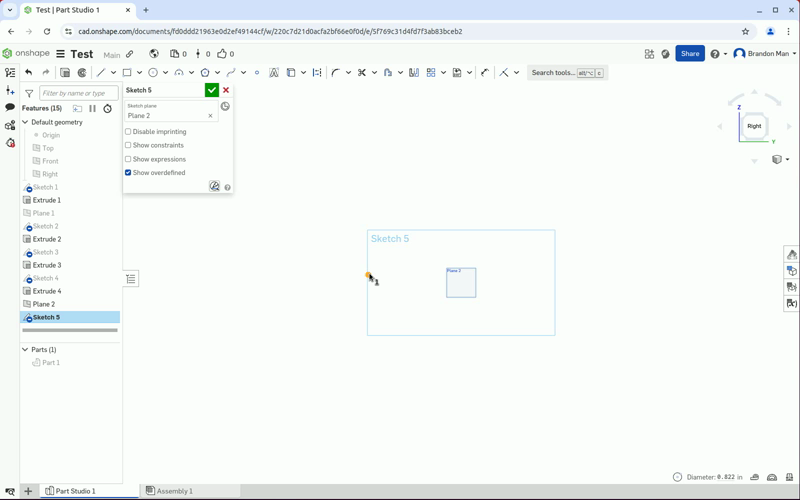
mouse_move(73, 352)
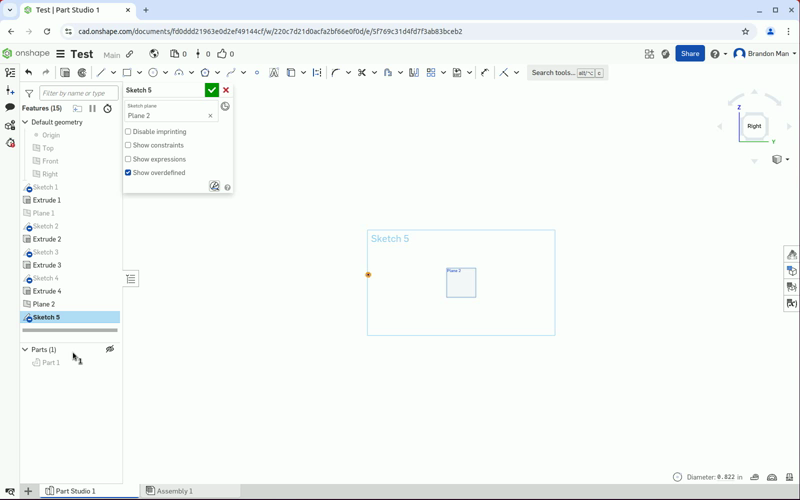
key(shift+y)
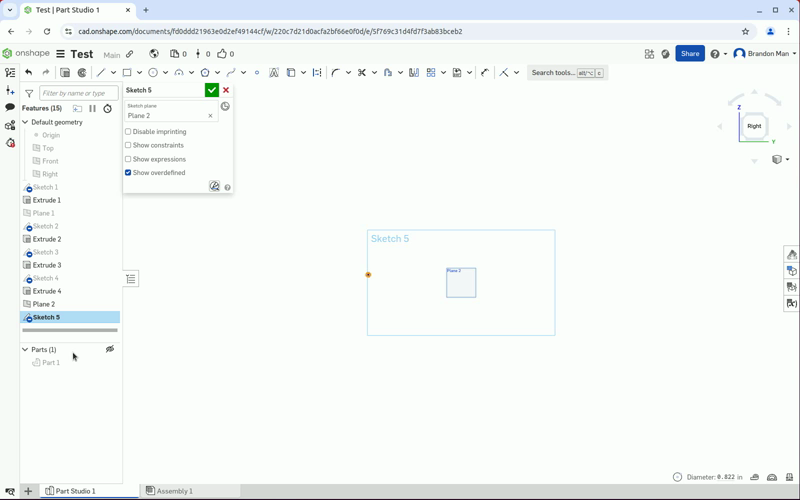
key(shift+e)
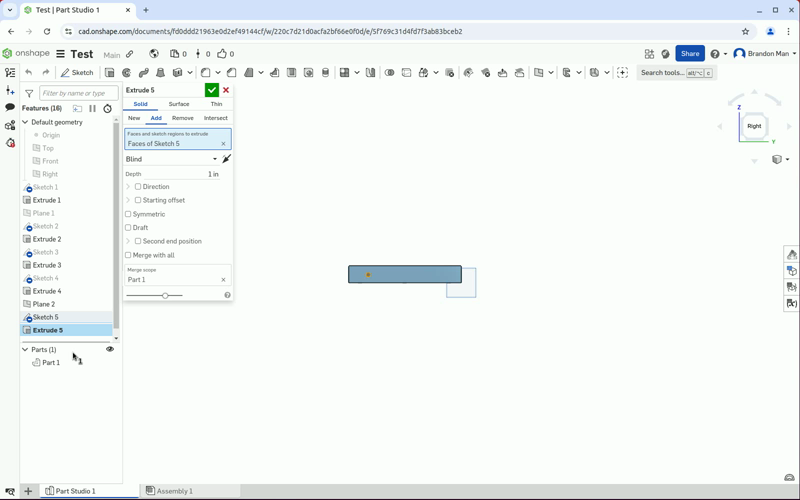
mouse_move(143, 106)
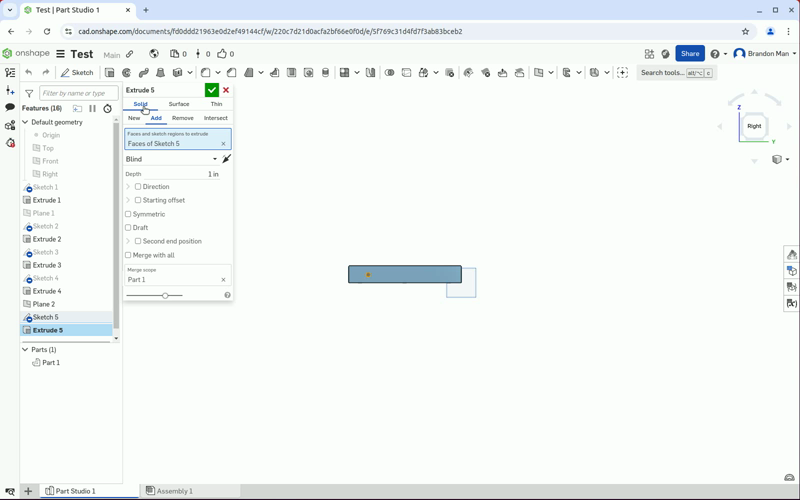
click(143, 106)
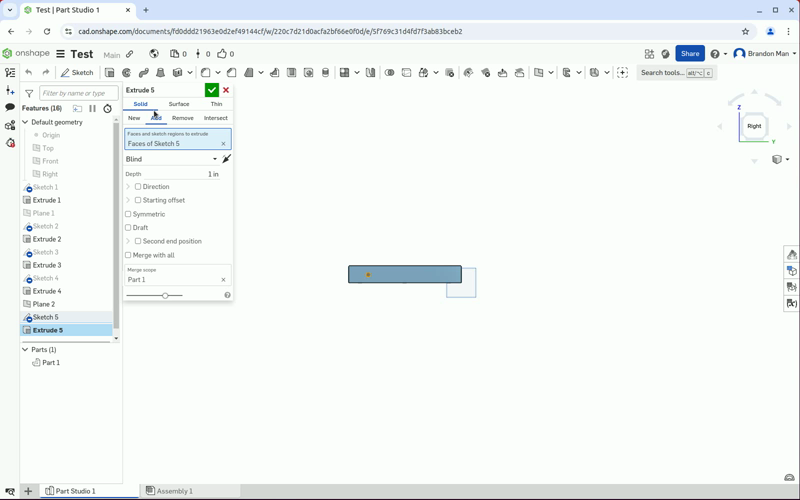
mouse_move(186, 120)
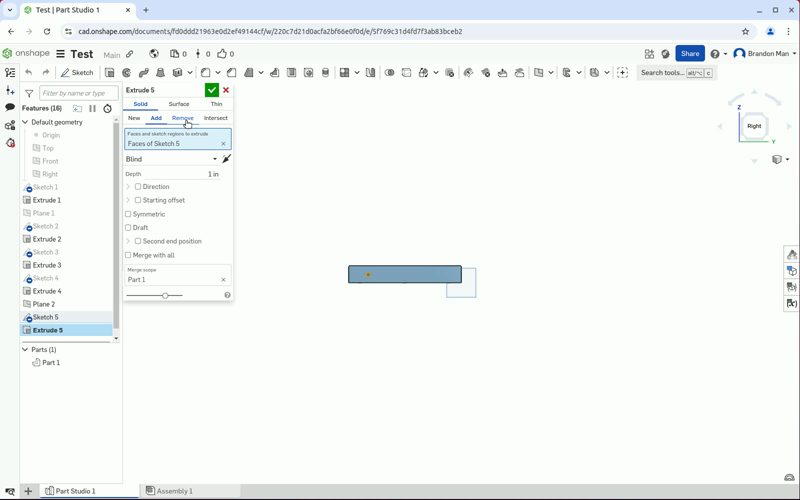
click(186, 120)
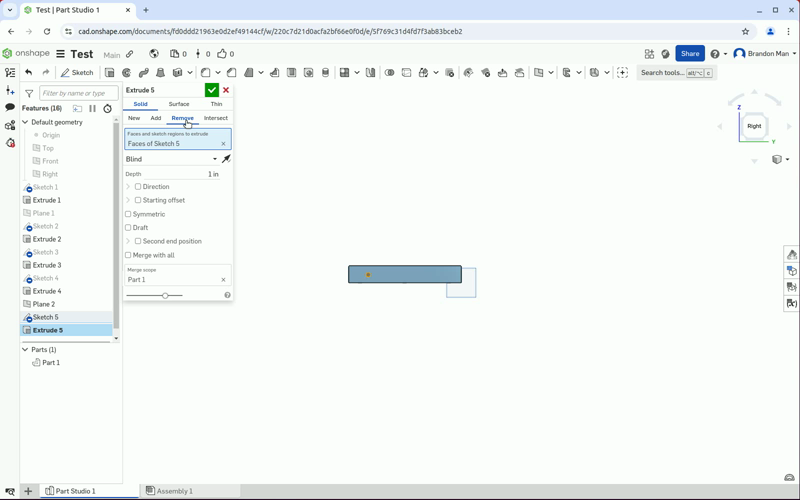
key(tab, 4)
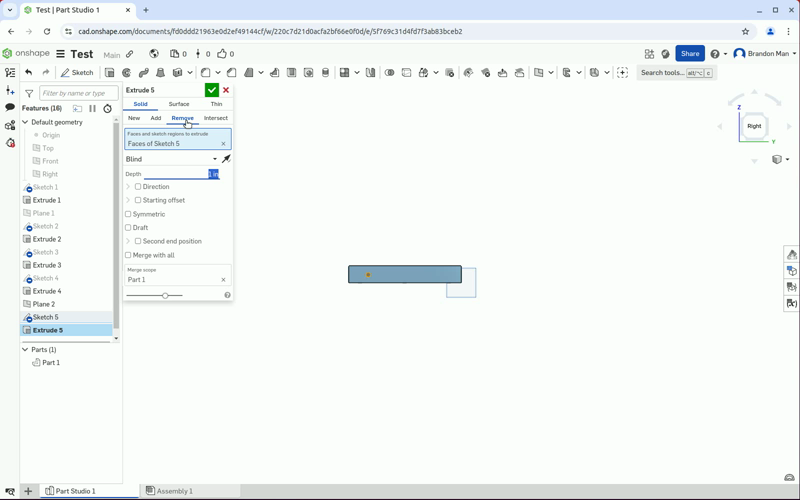
text(4.092)
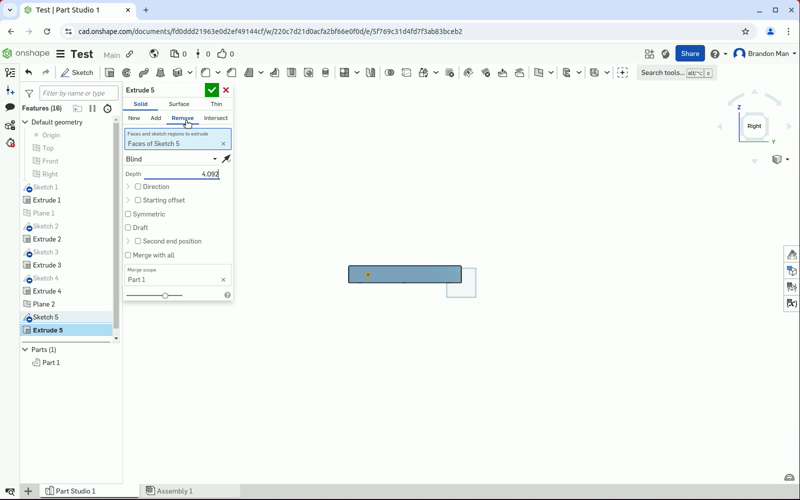
key(tab, 6)
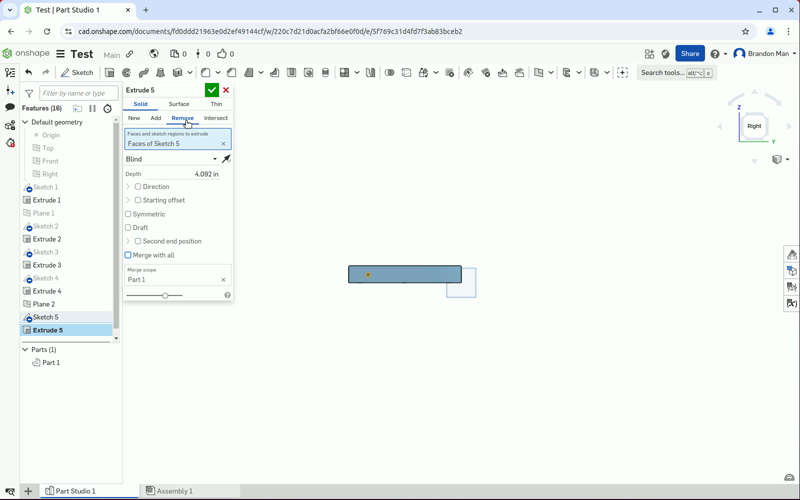
key(space)
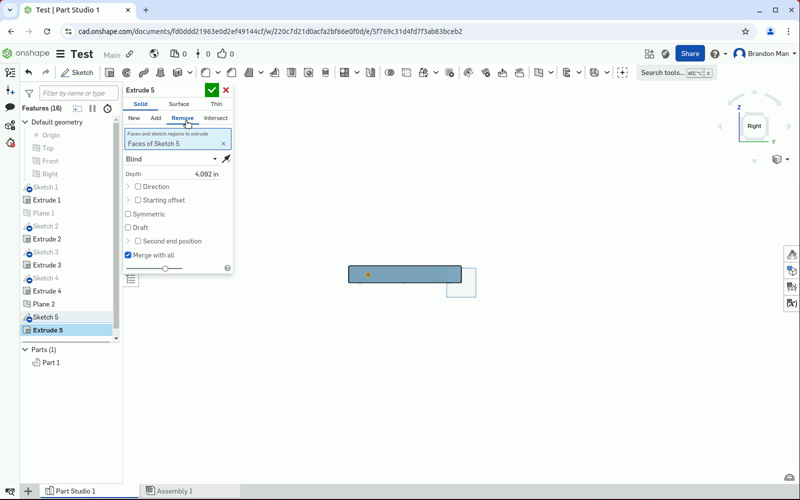
key(enter)
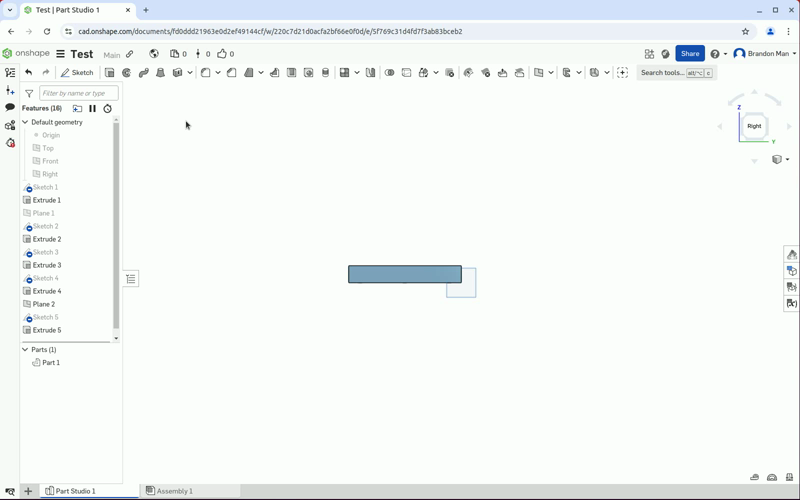
key(shift+h)
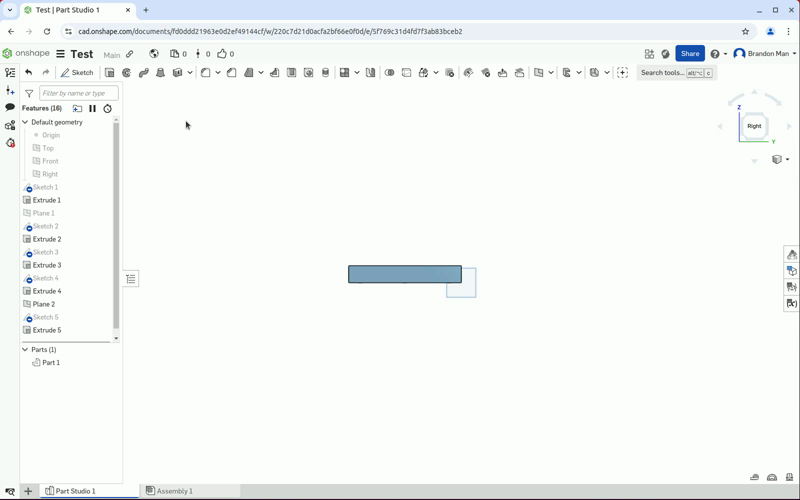
key(shift+h)
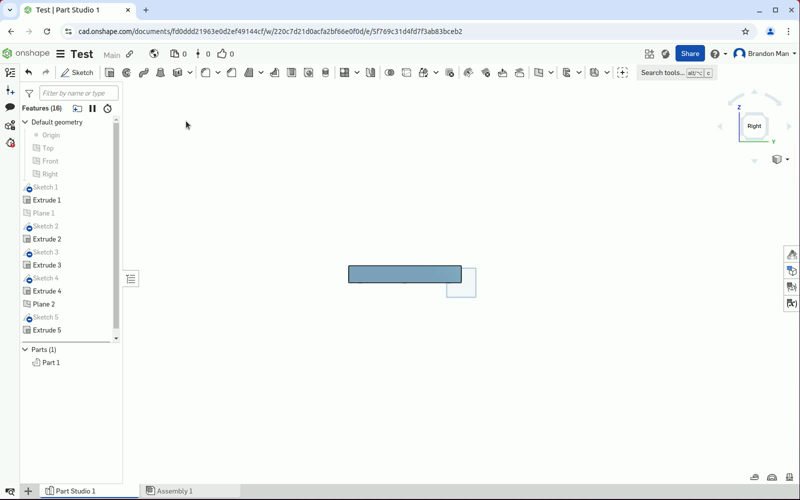
mouse_move(69, 189)
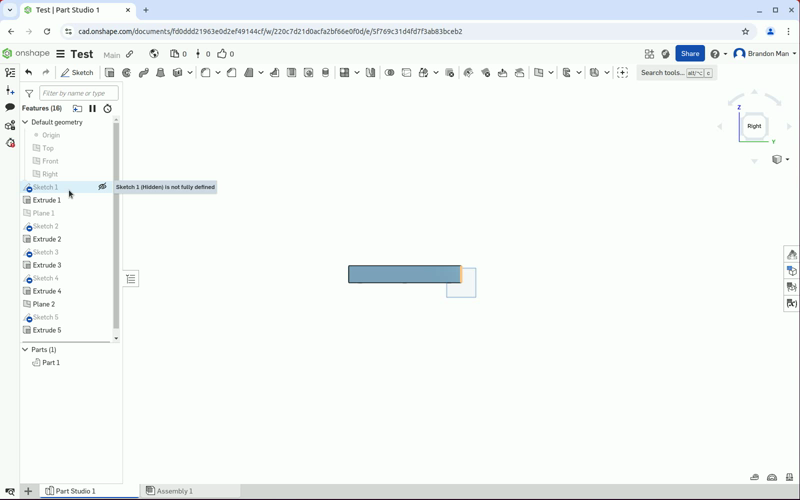
click(69, 189)
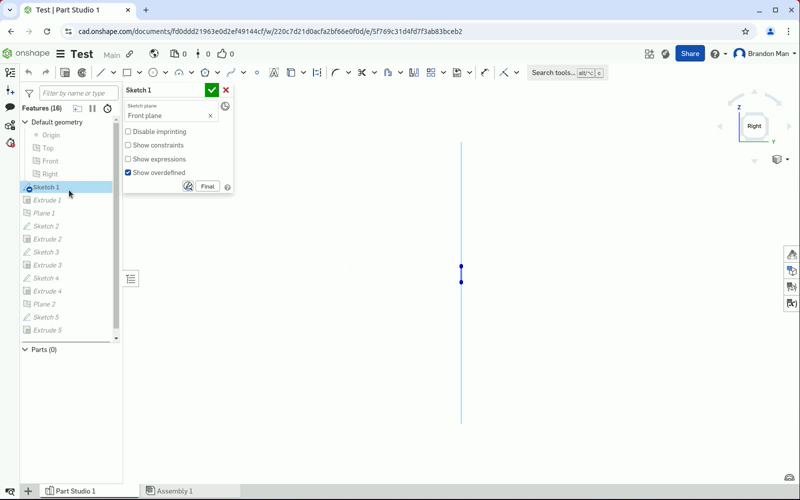
mouse_move(229, 92)
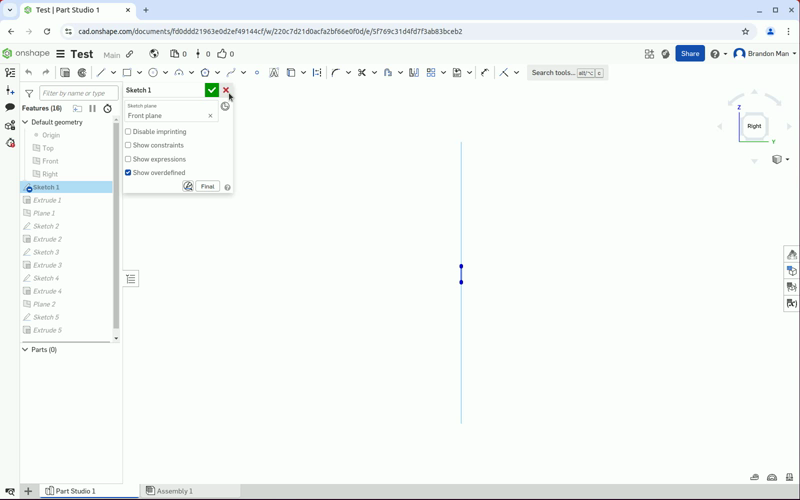
click(229, 92)
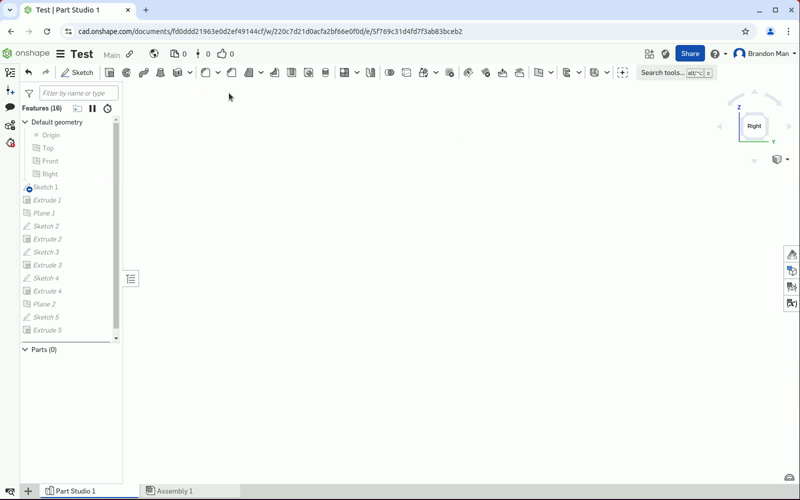
key(shift+s)
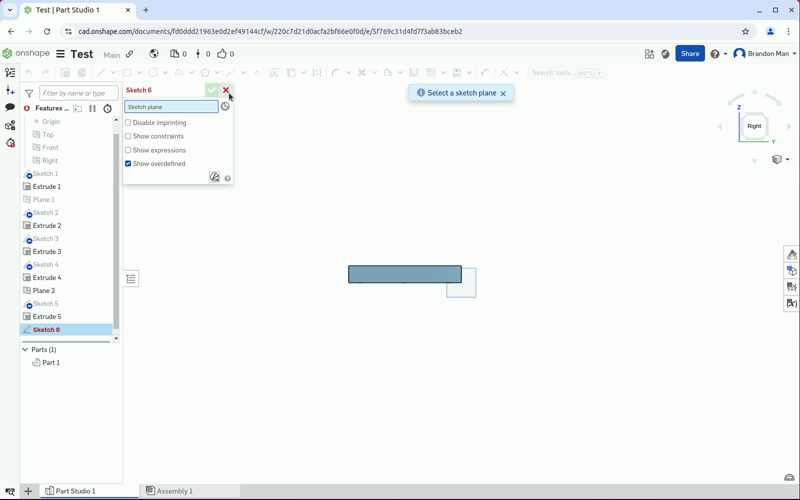
mouse_move(69, 293)
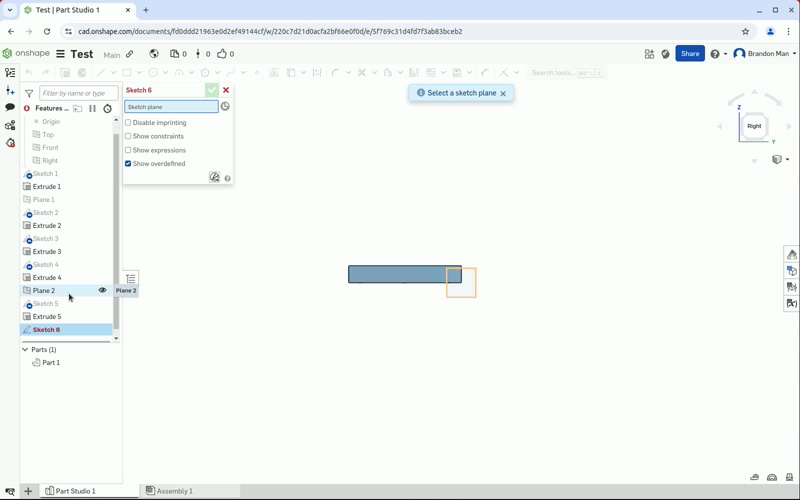
click(69, 293)
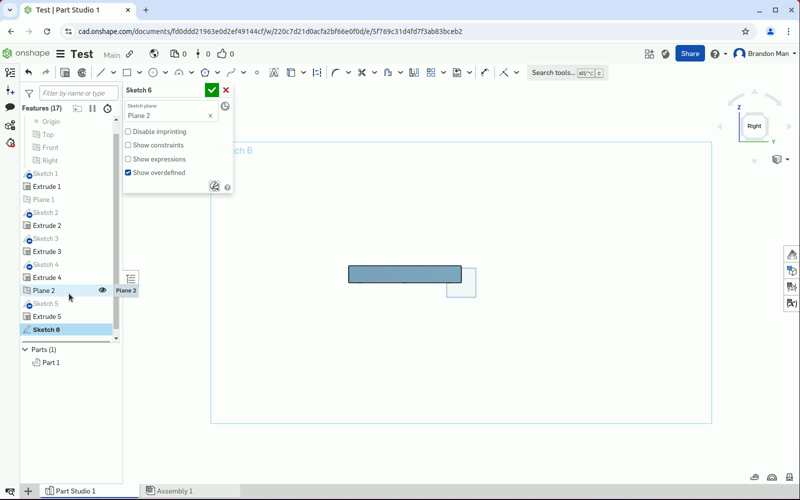
mouse_move(73, 352)
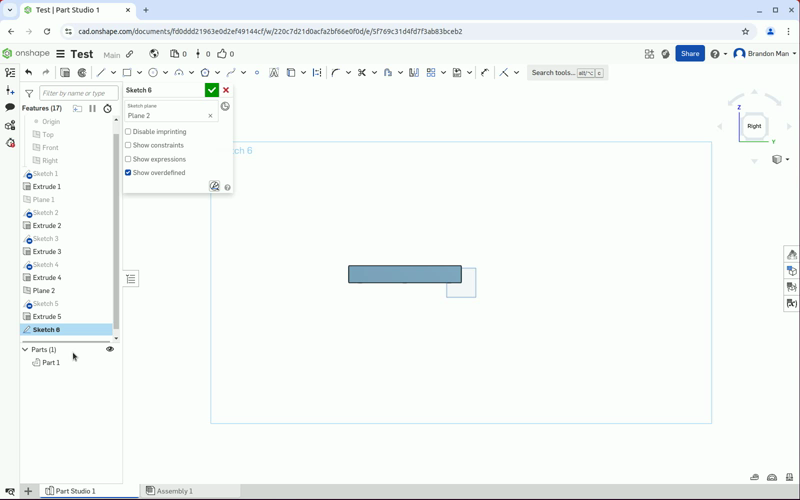
key(y)
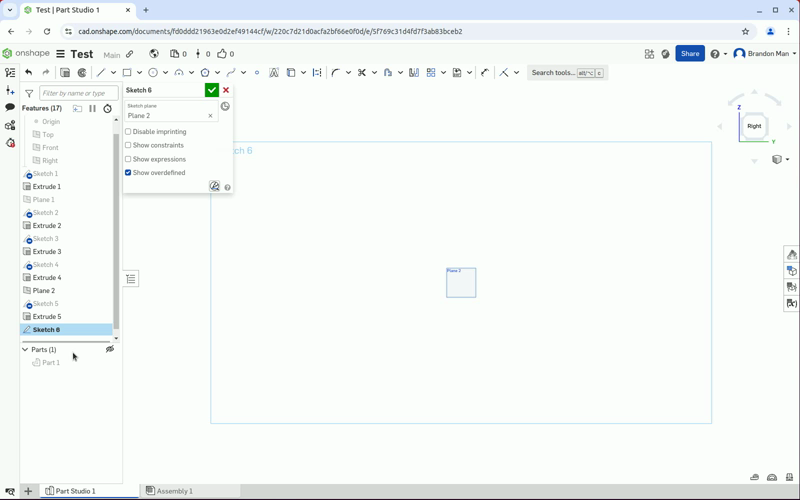
key(c)
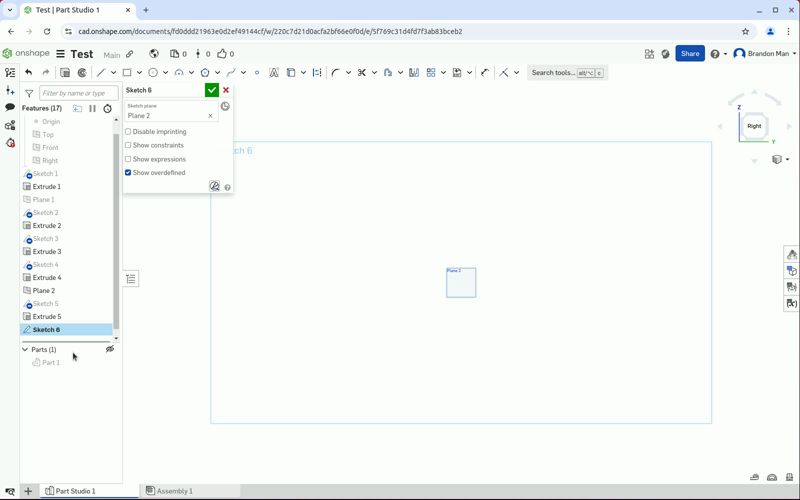
key_down(shift)
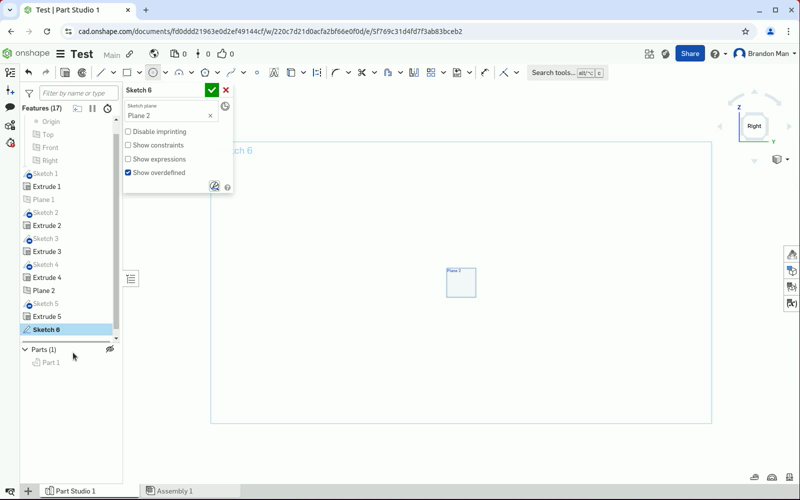
mouse_move(441, 274)
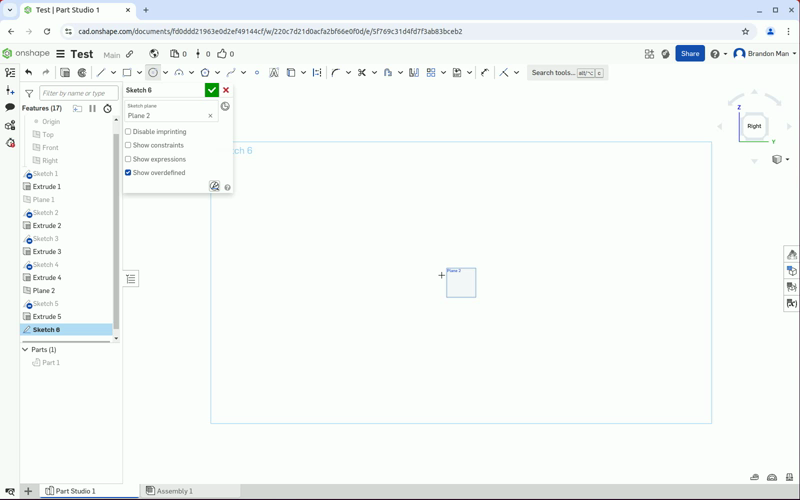
click(441, 274)
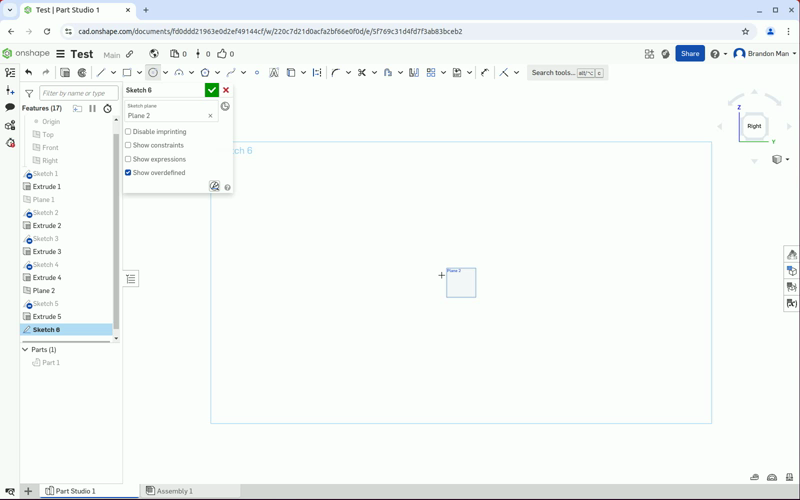
key_up(shift)
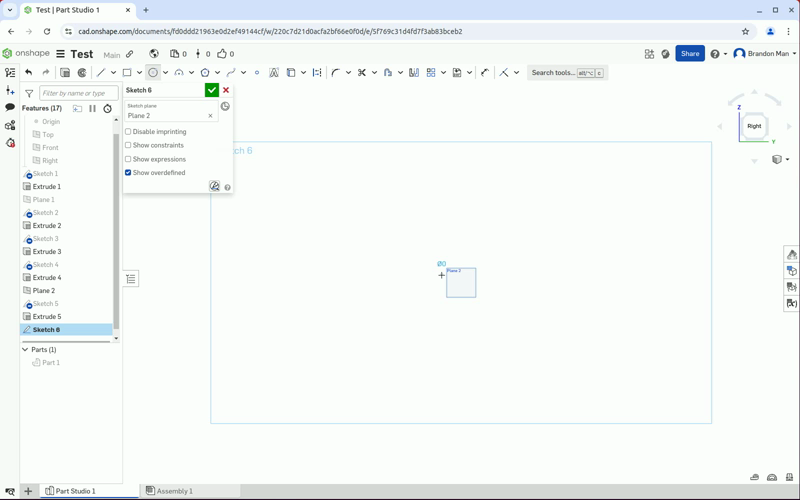
mouse_move(444, 274)
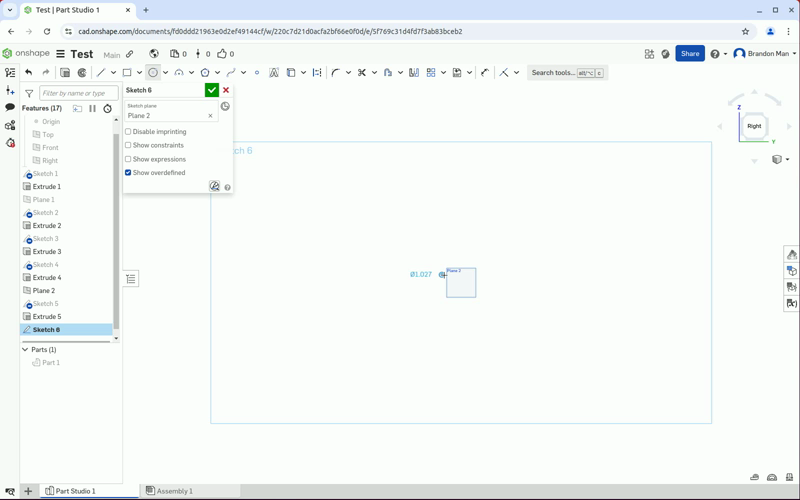
scroll(6)
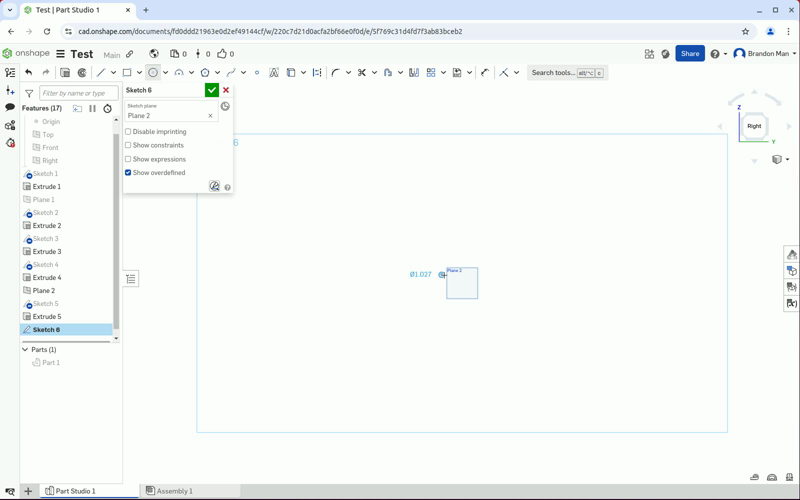
scroll(6)
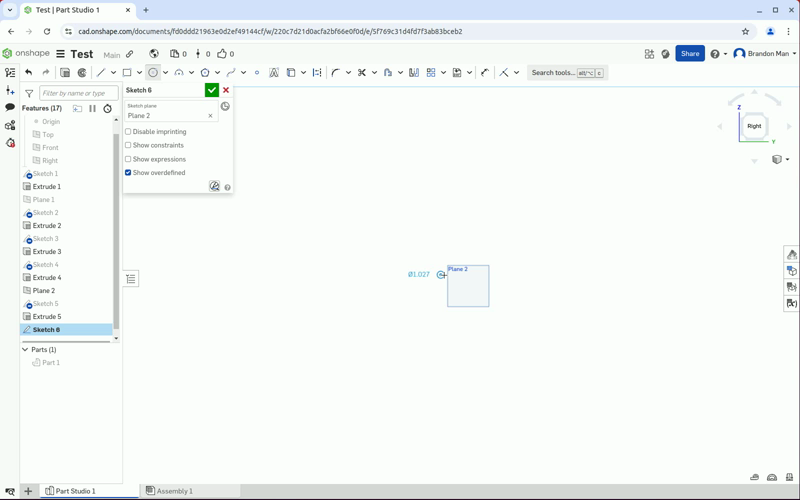
scroll(6)
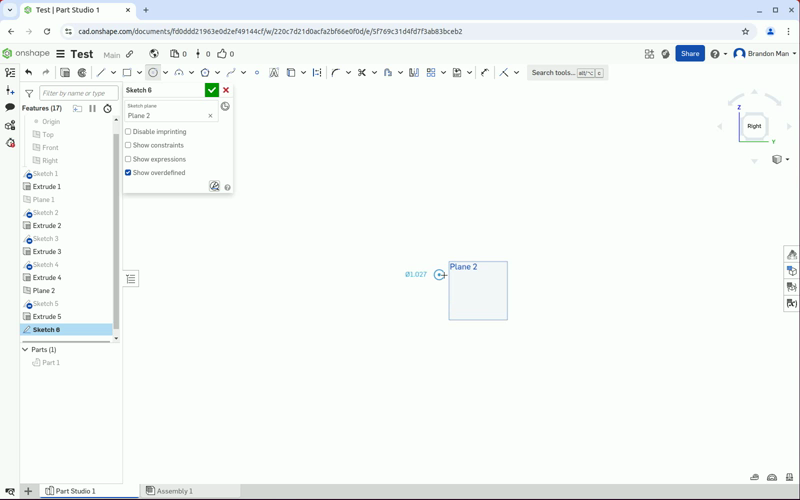
scroll(6)
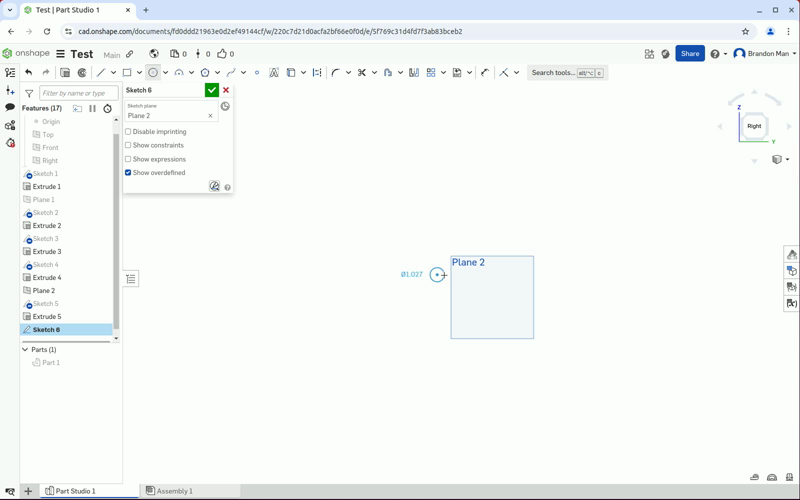
scroll(6)
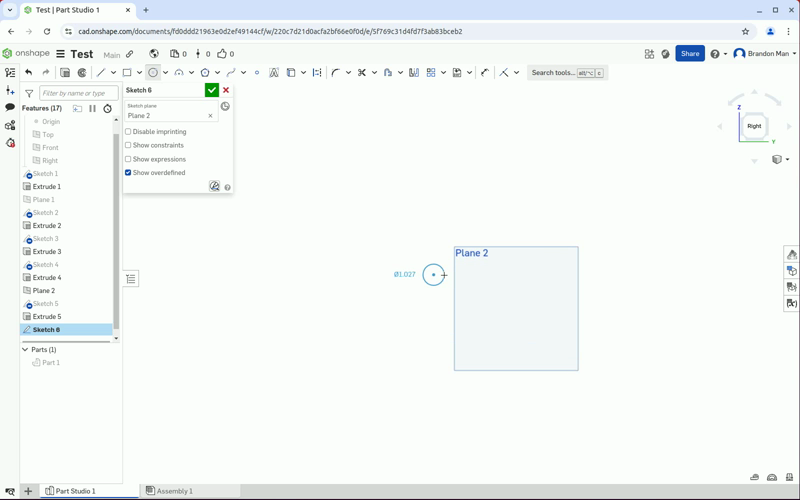
scroll(6)
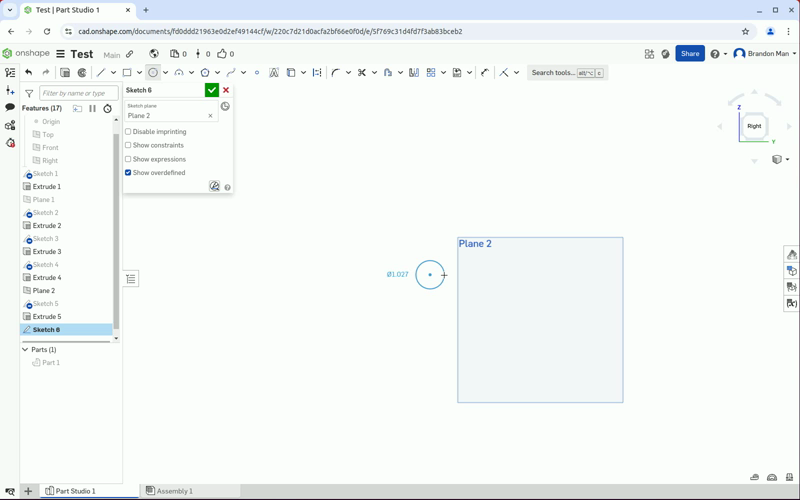
scroll(6)
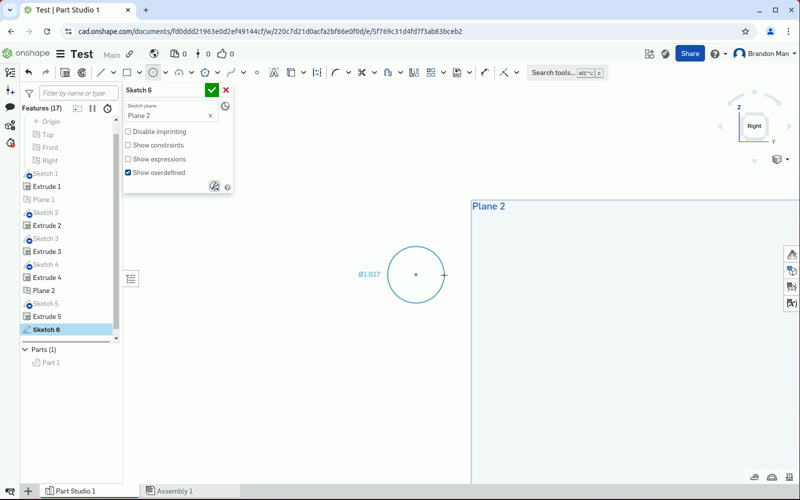
click(444, 274)
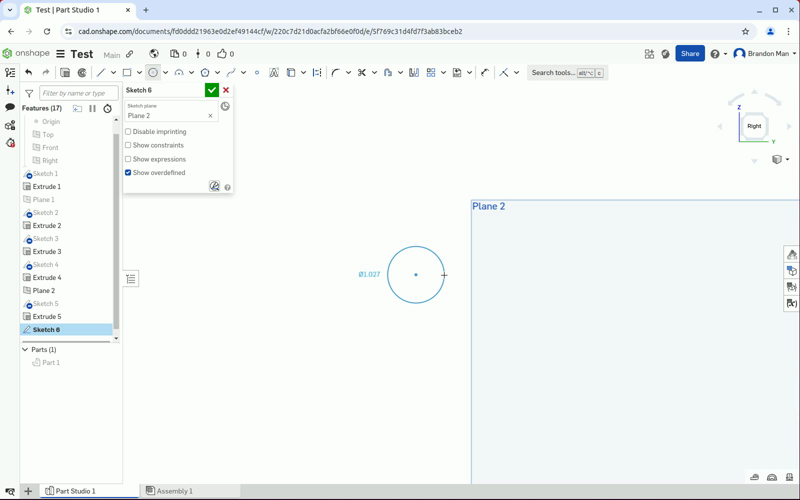
scroll(-6)
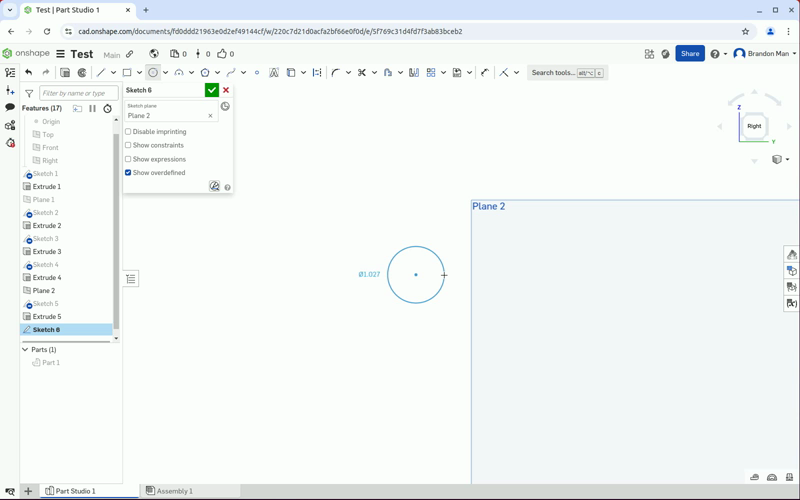
scroll(-6)
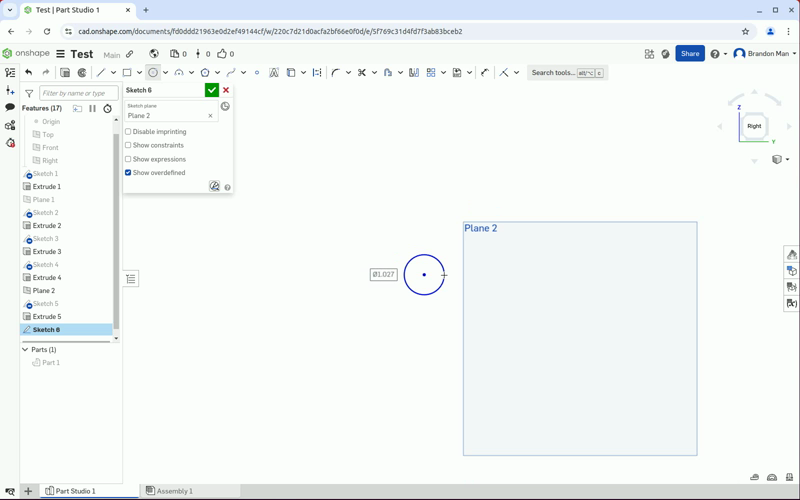
scroll(-6)
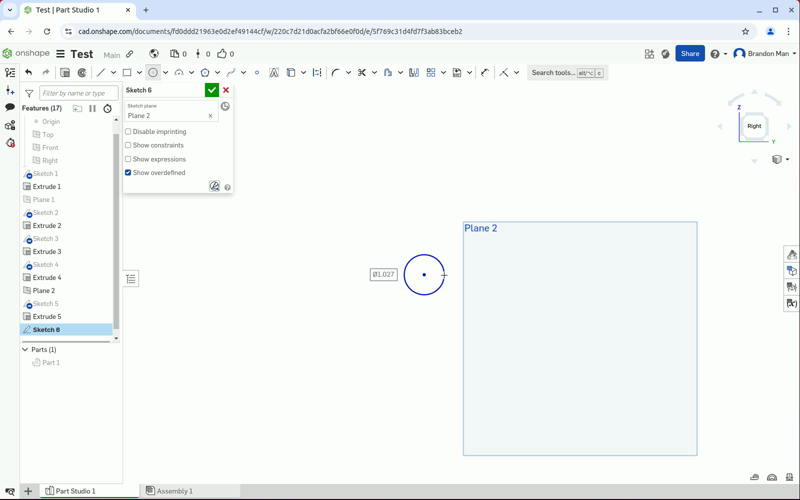
scroll(-6)
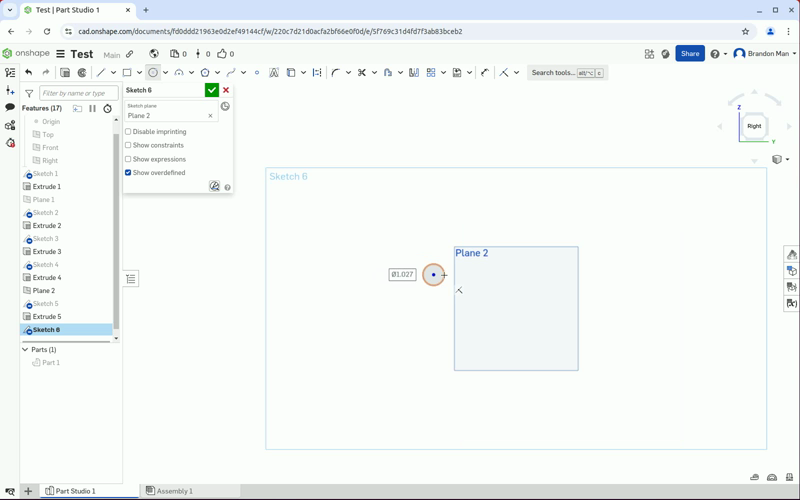
scroll(-6)
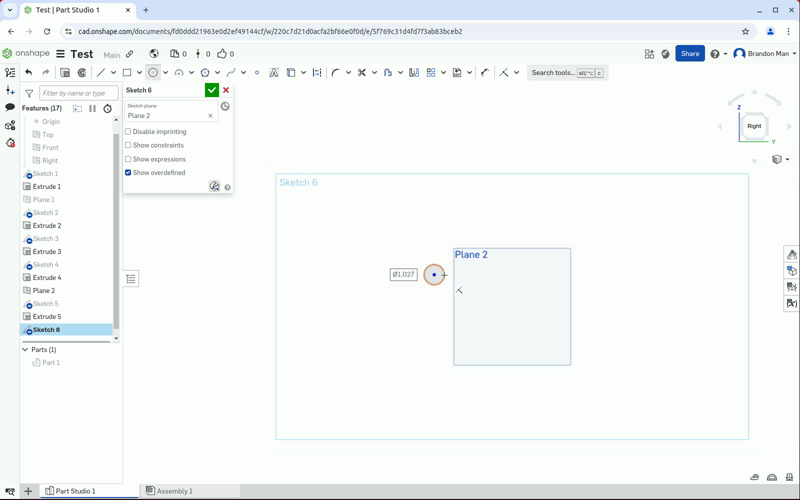
scroll(-6)
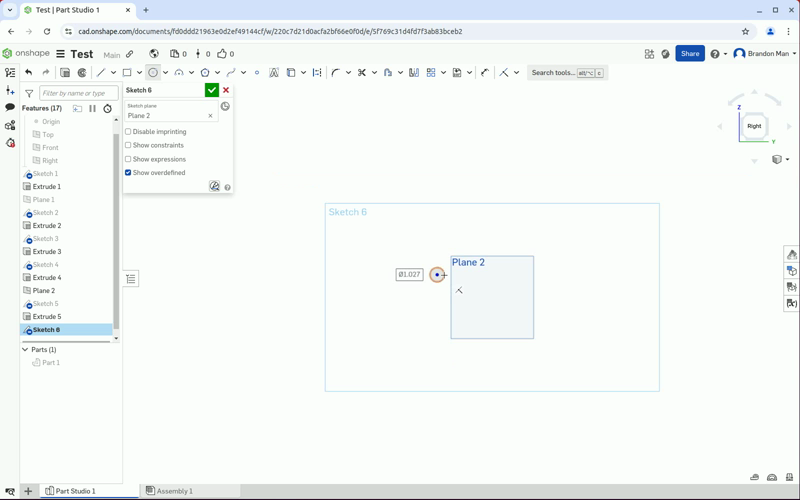
scroll(-6)
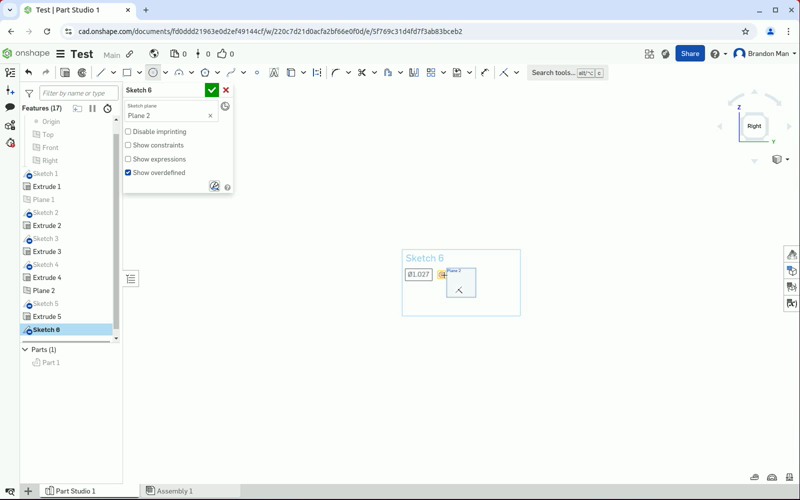
key(esc)
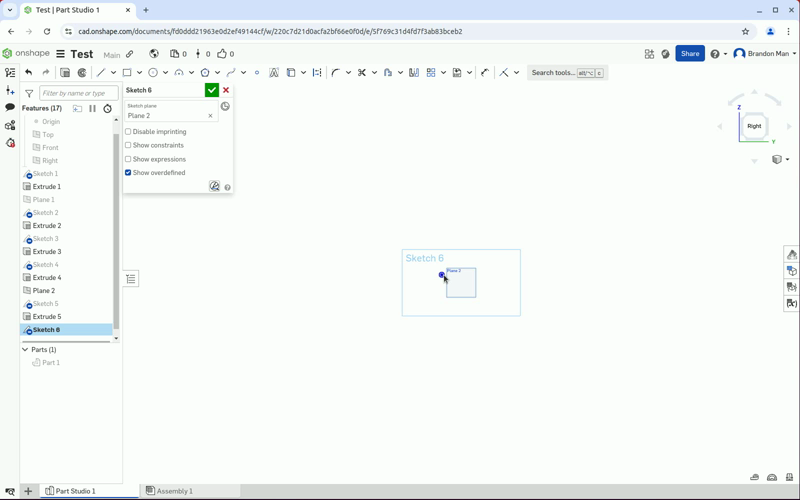
mouse_move(440, 276)
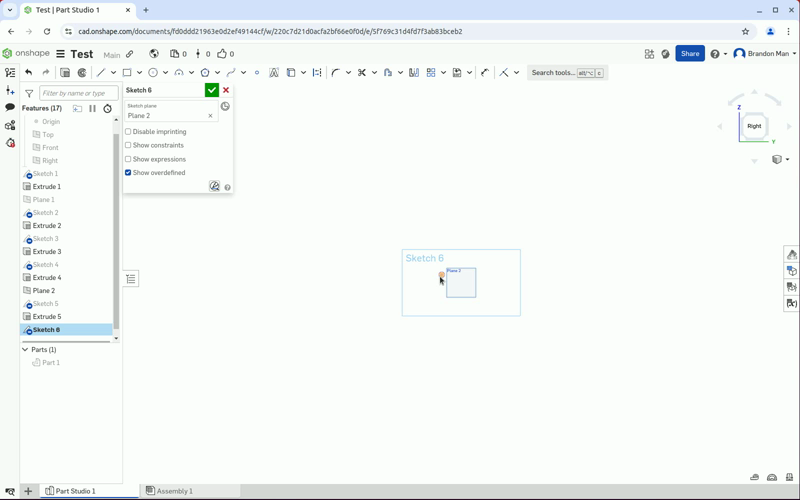
scroll(6)
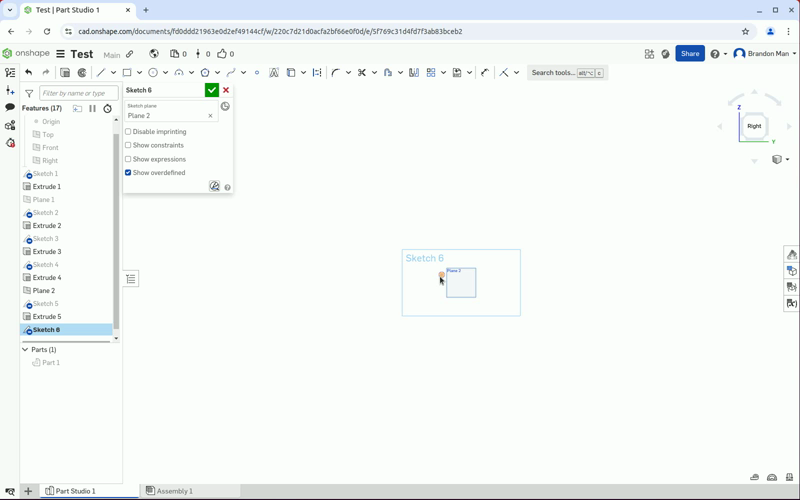
scroll(6)
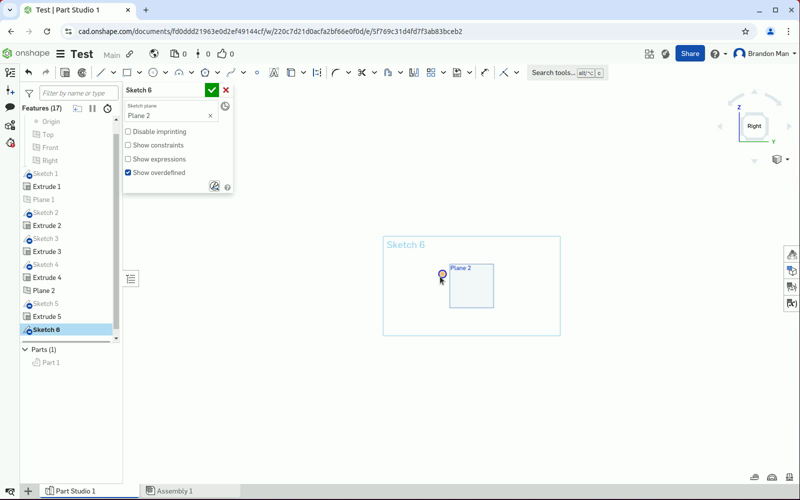
scroll(6)
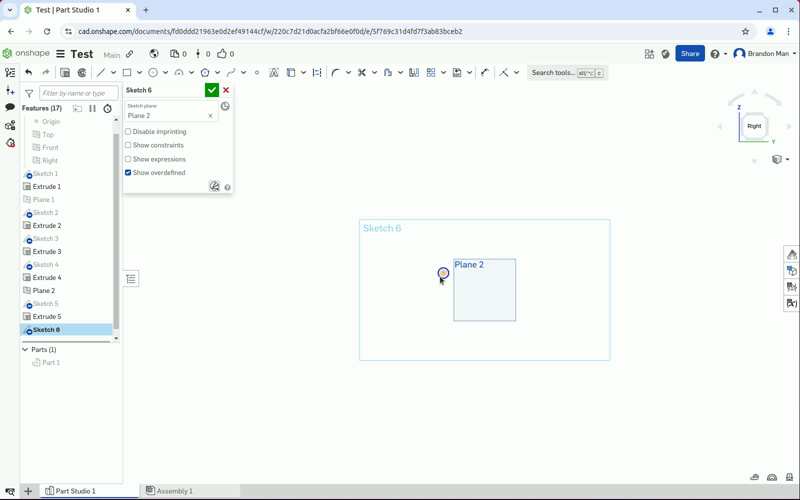
scroll(6)
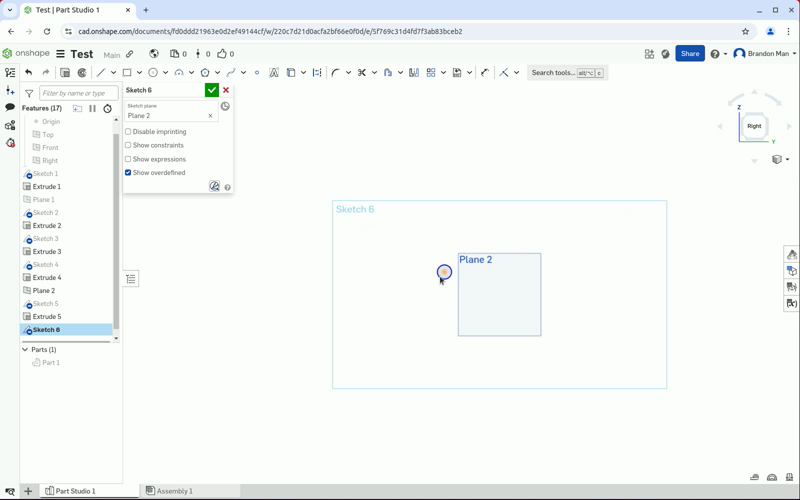
scroll(6)
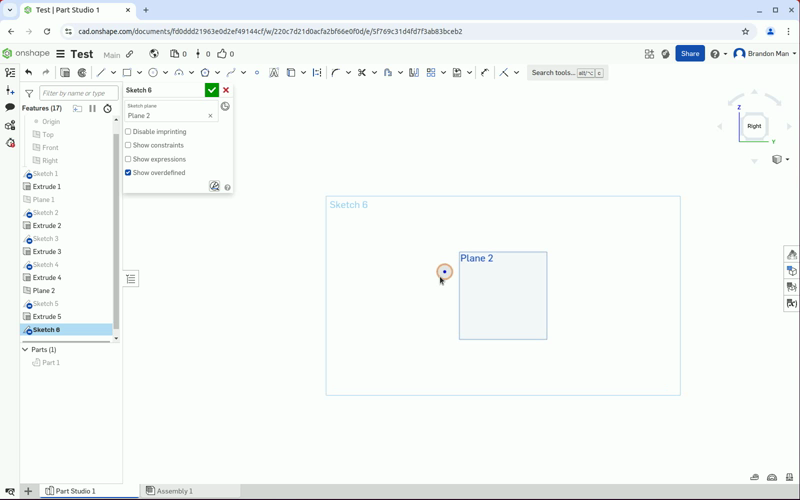
scroll(6)
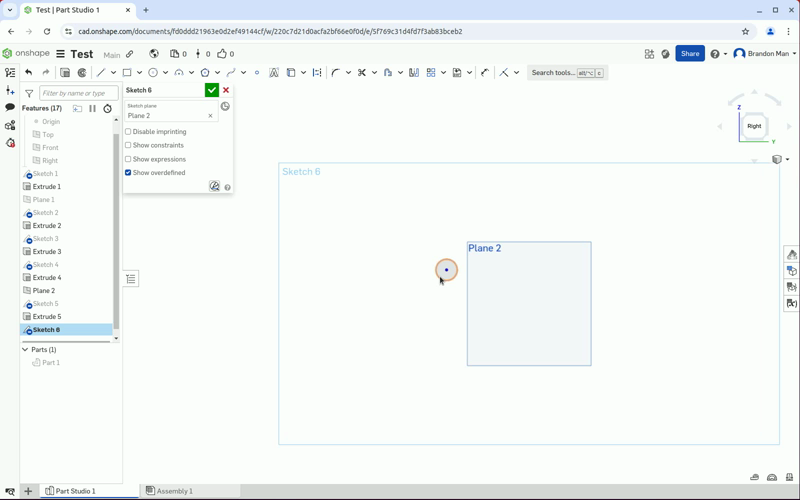
scroll(6)
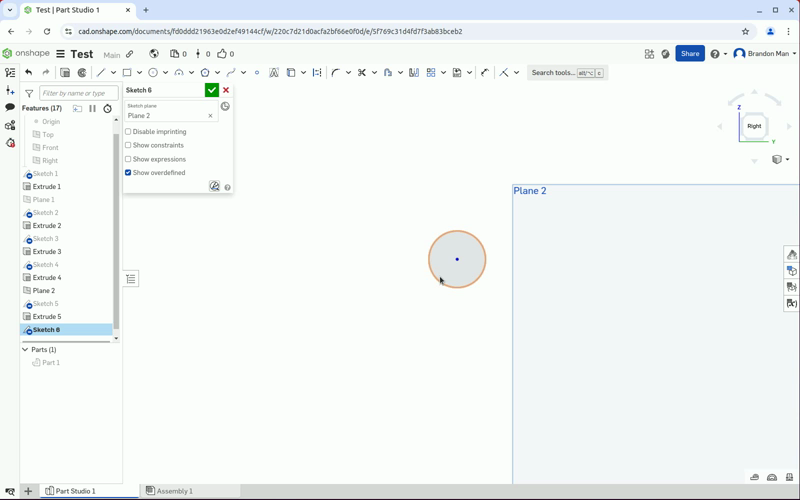
click(440, 276)
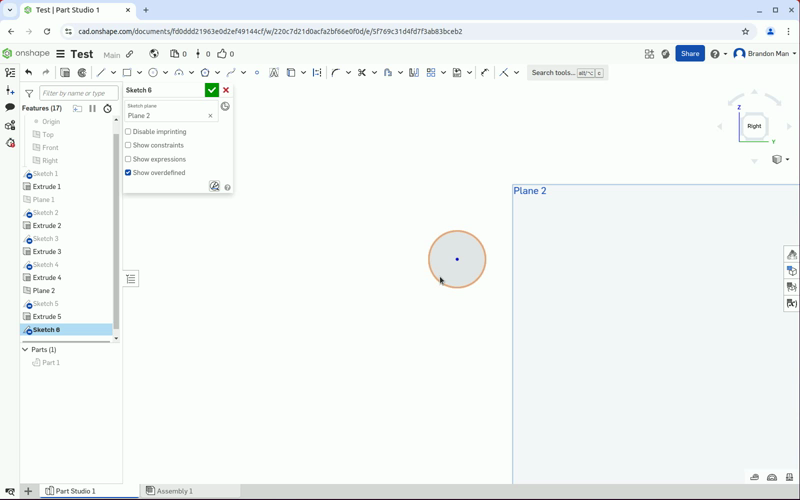
scroll(-6)
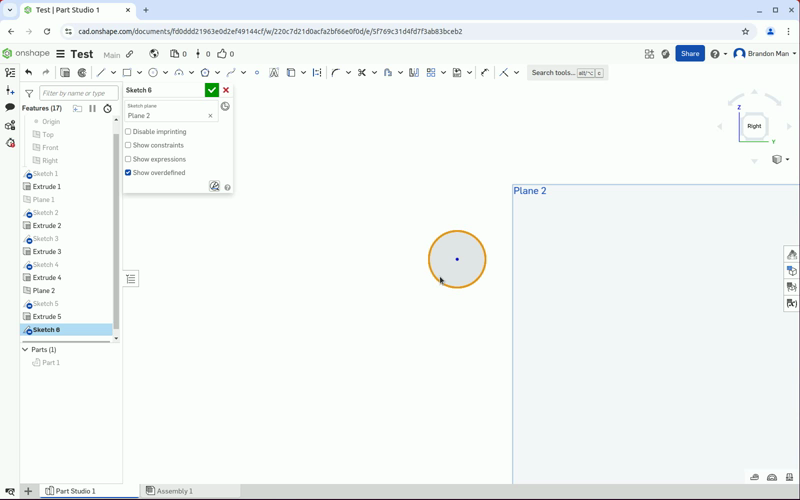
scroll(-6)
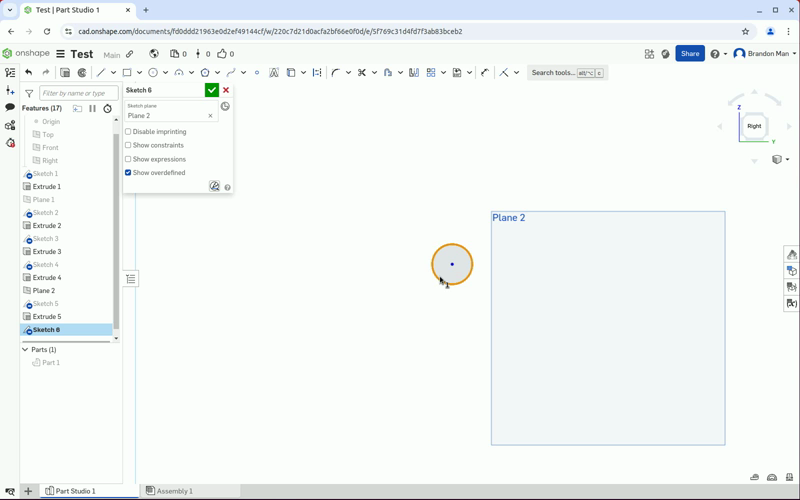
scroll(-6)
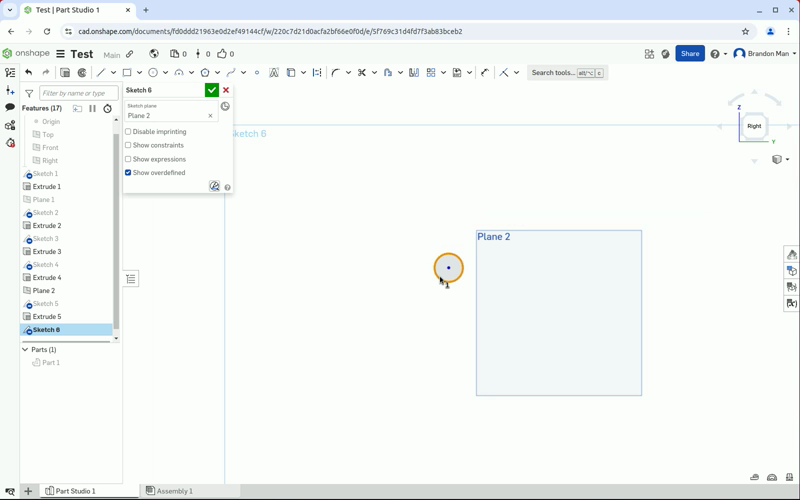
scroll(-6)
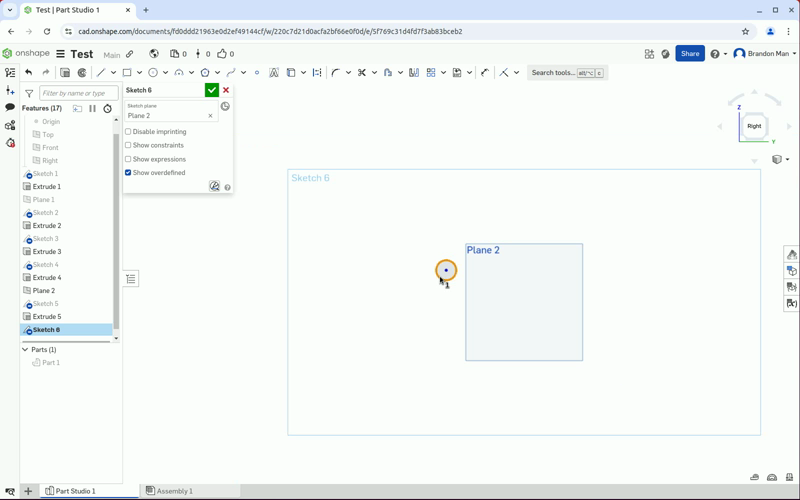
scroll(-6)
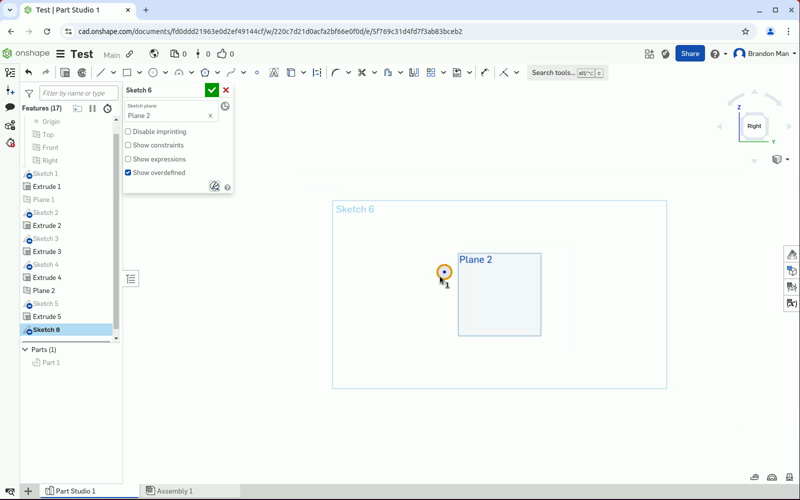
scroll(-6)
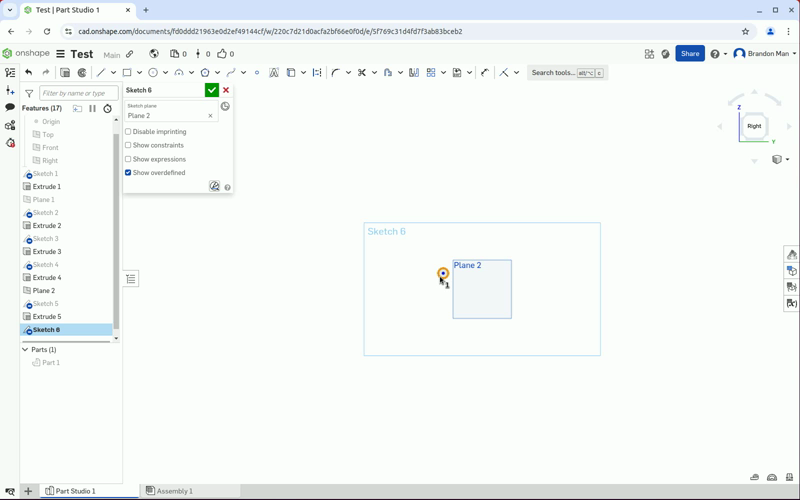
scroll(-6)
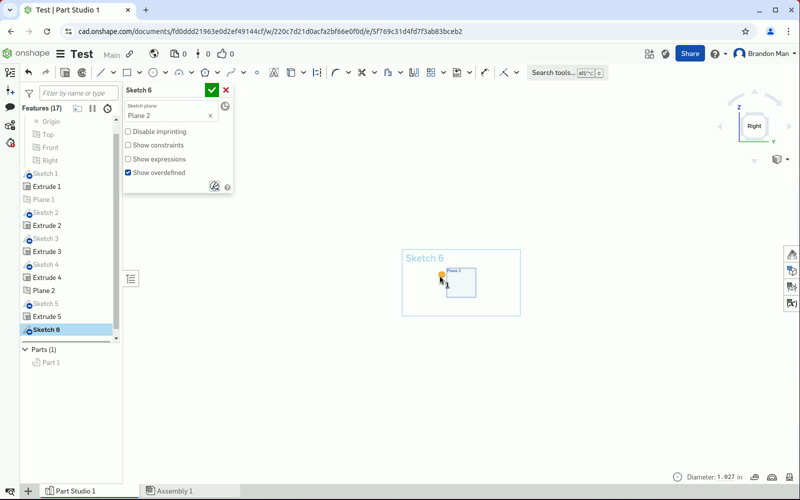
mouse_move(73, 352)
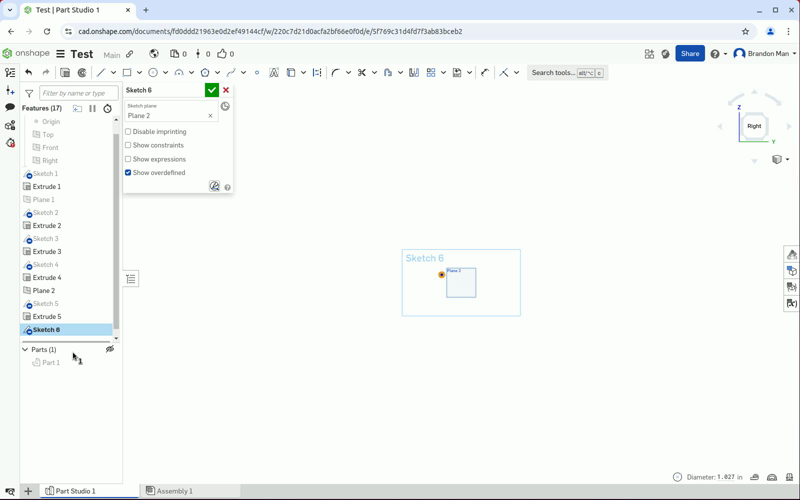
key(shift+y)
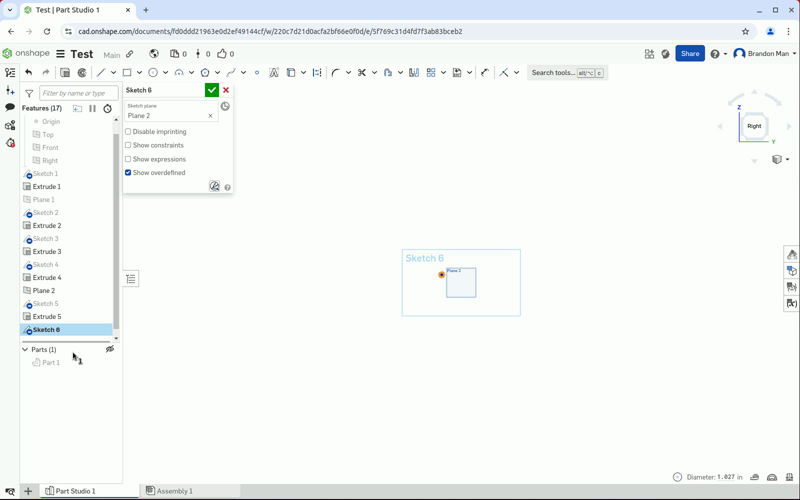
key(shift+e)
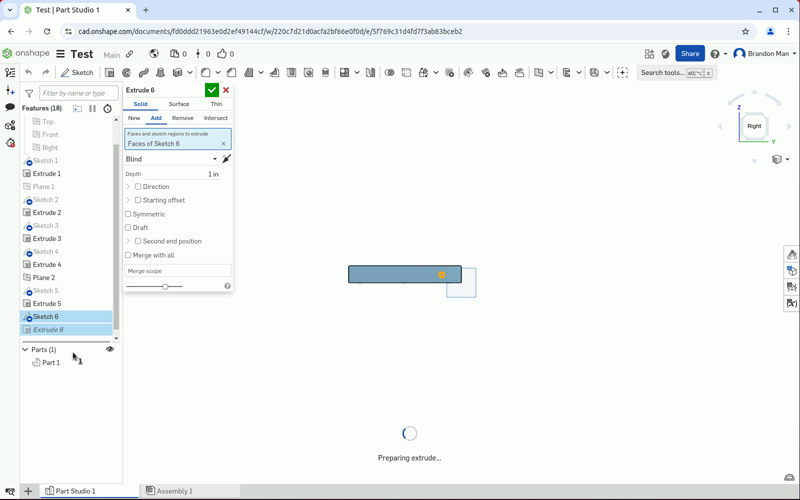
mouse_move(143, 106)
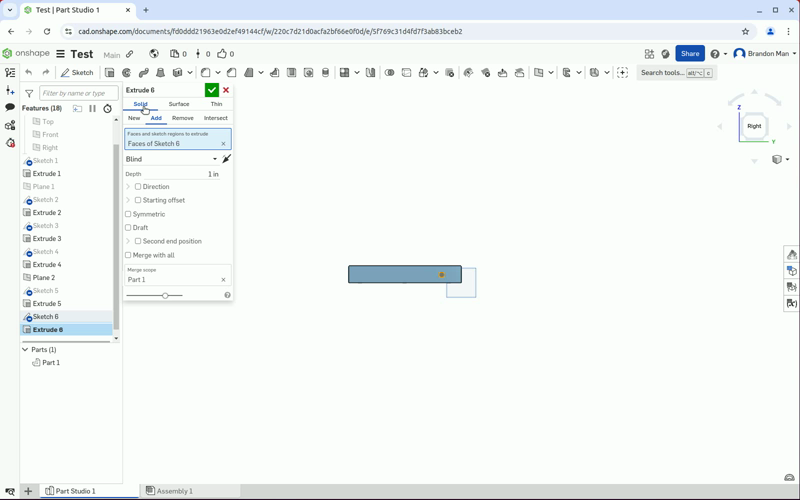
click(143, 106)
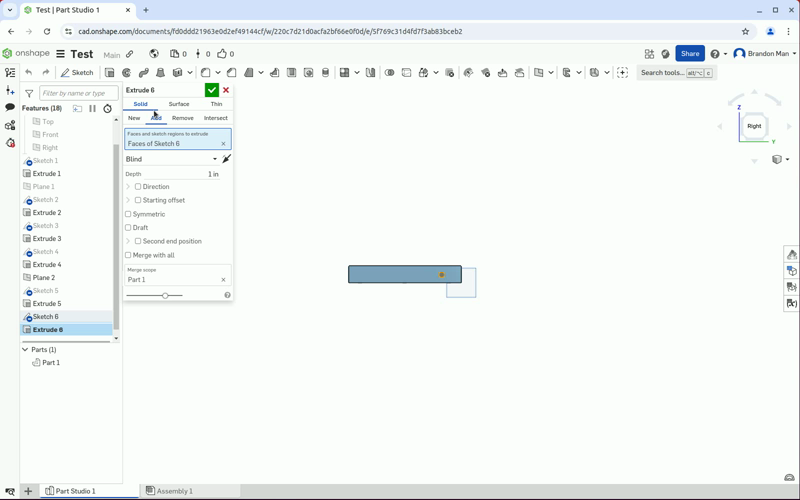
mouse_move(186, 120)
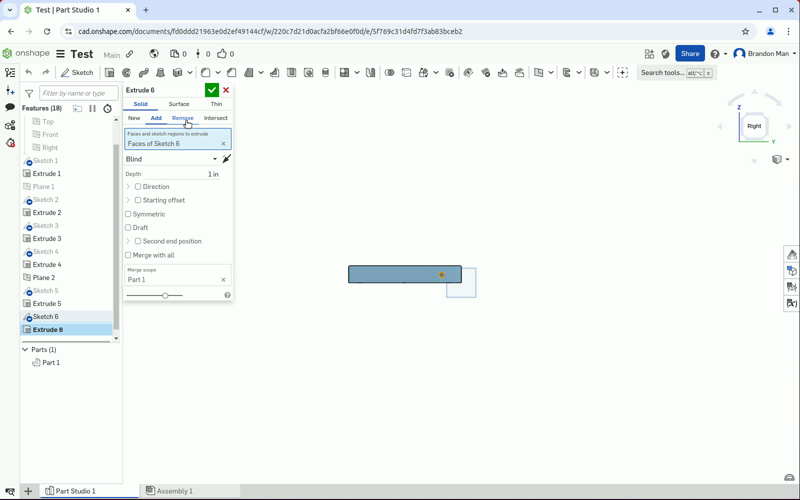
click(186, 120)
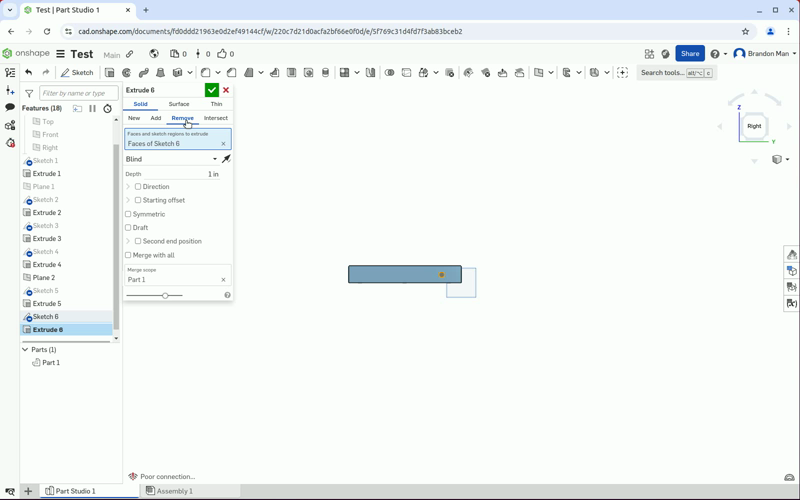
key(tab, 4)
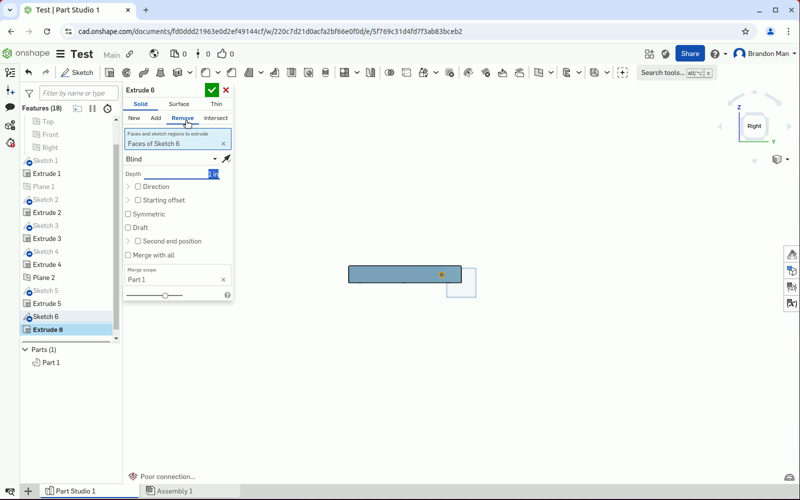
text(4.092)
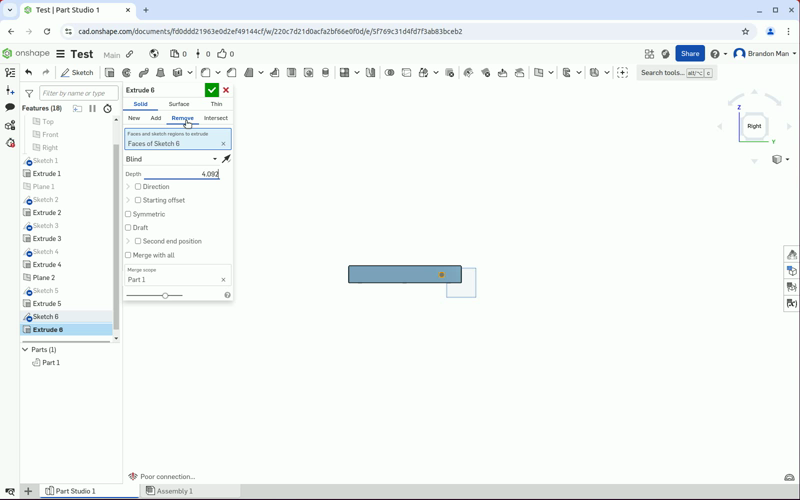
key(tab, 6)
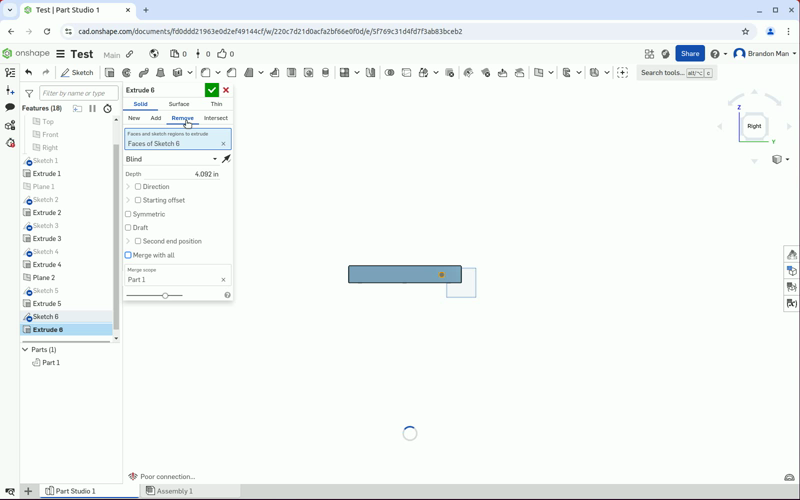
key(space)
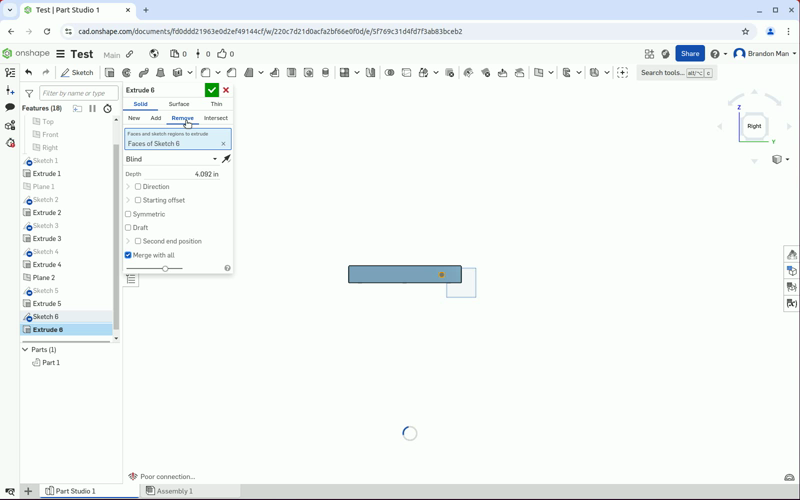
key(enter)
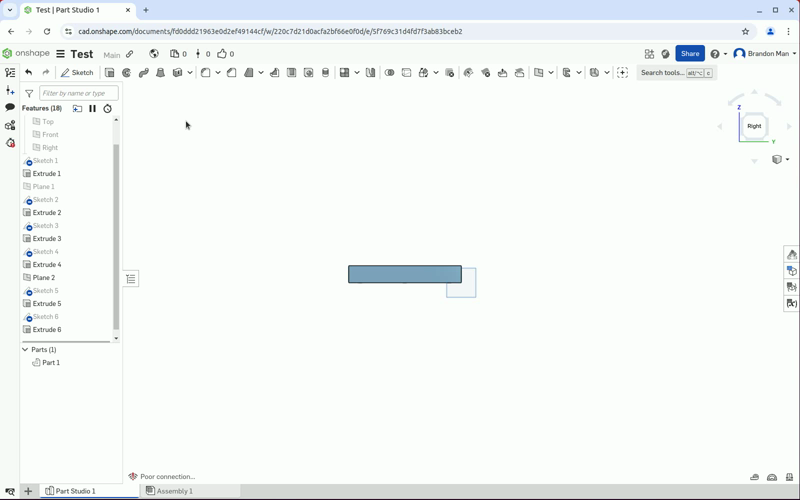
key(shift+h)
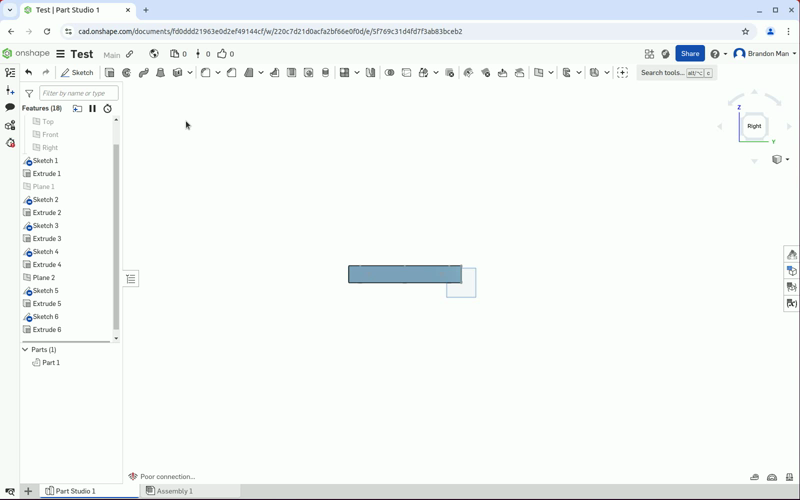
key(shift+h)
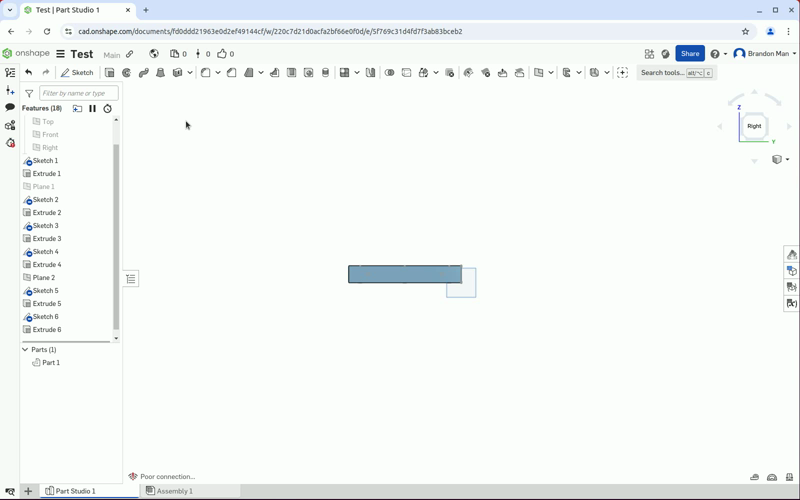
key(shift+7)
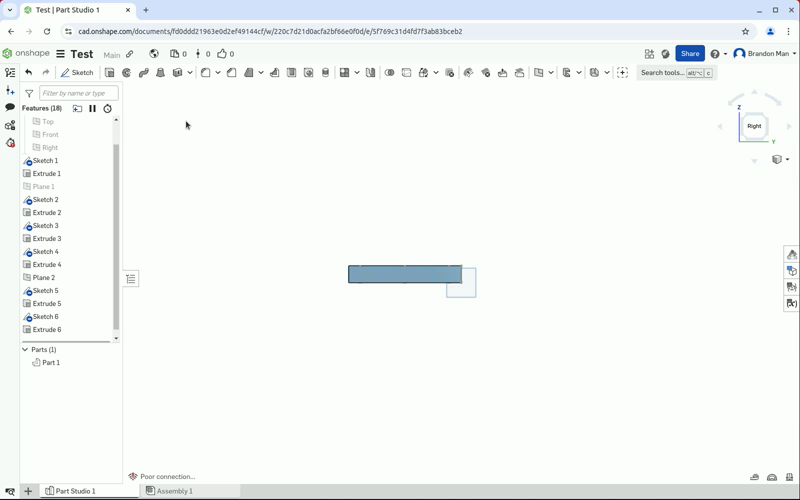
key(right, 2)
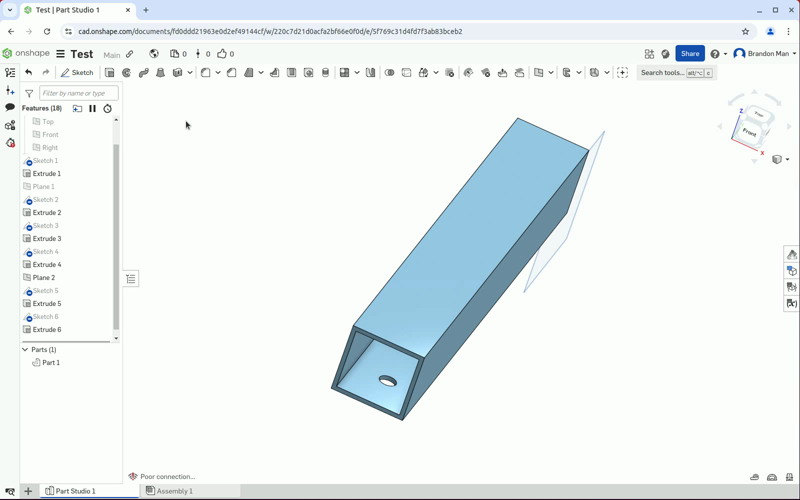
key(down, 2)
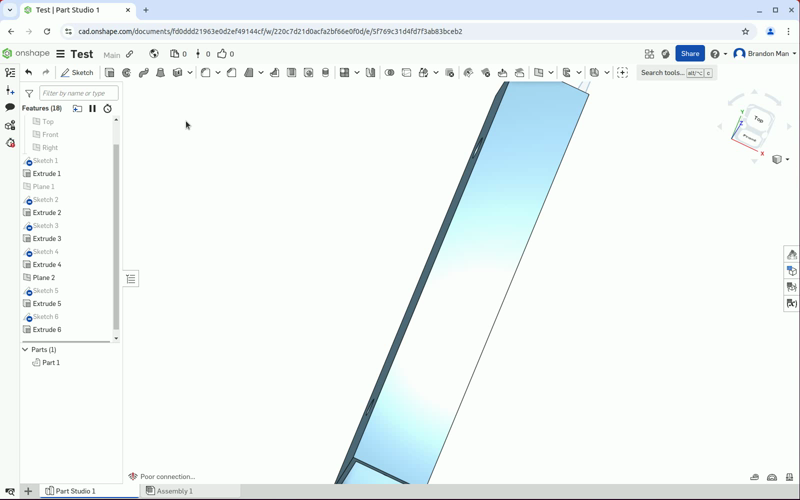
key(up, 2)
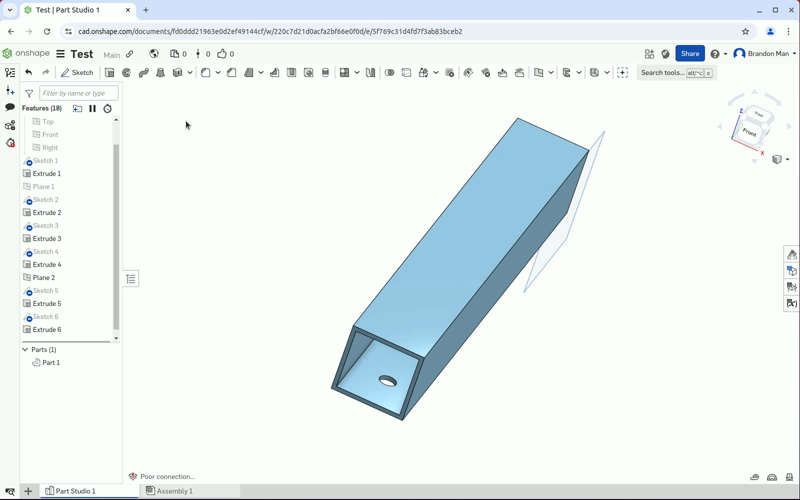
key(left, 2)
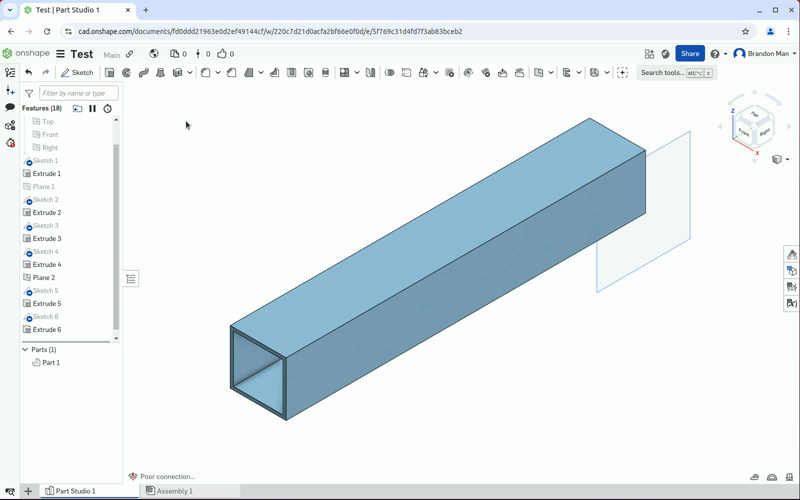
mouse_move(69, 163)
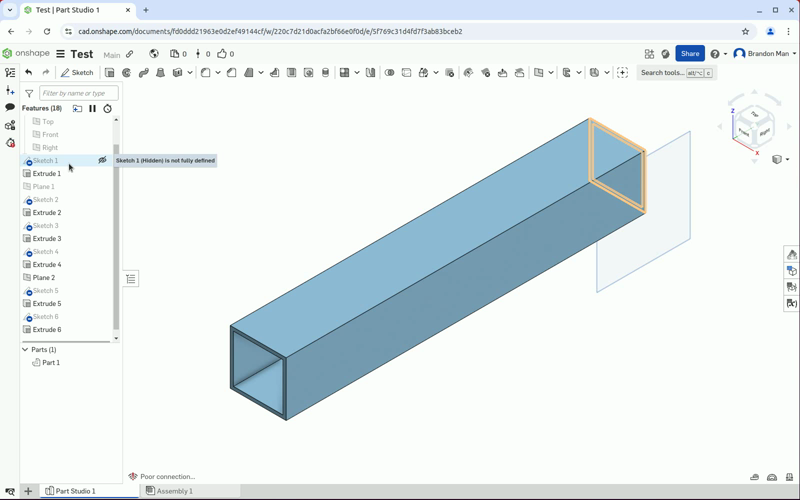
click(69, 163)